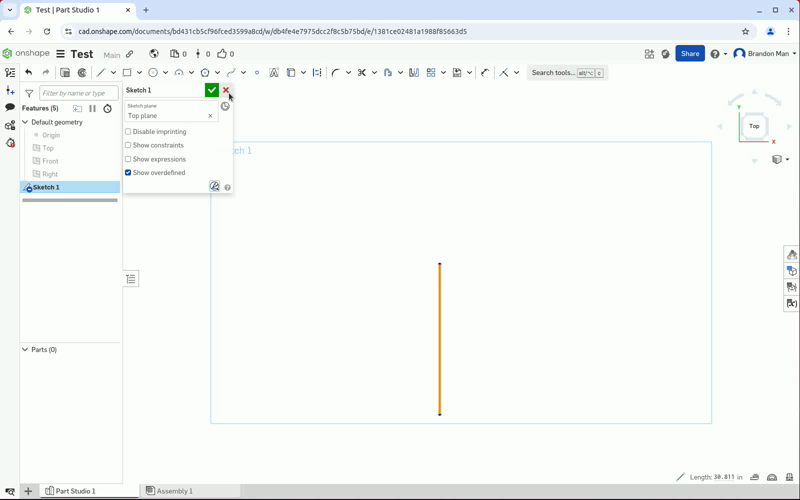
key(shift+h)
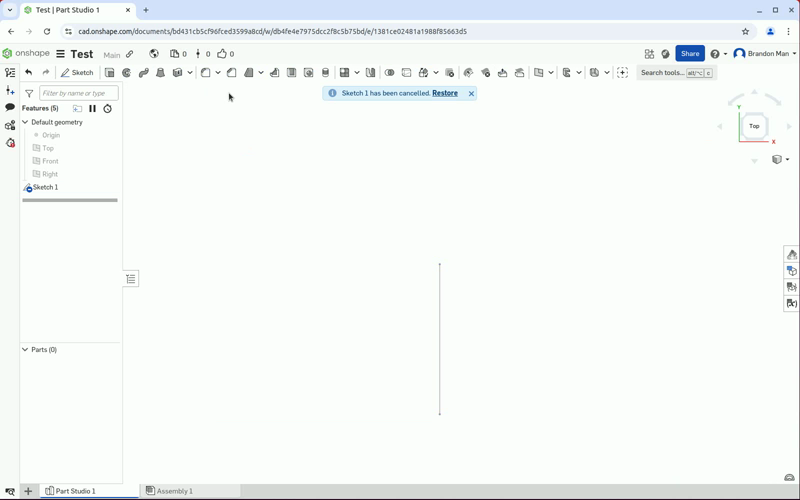
key(shift+s)
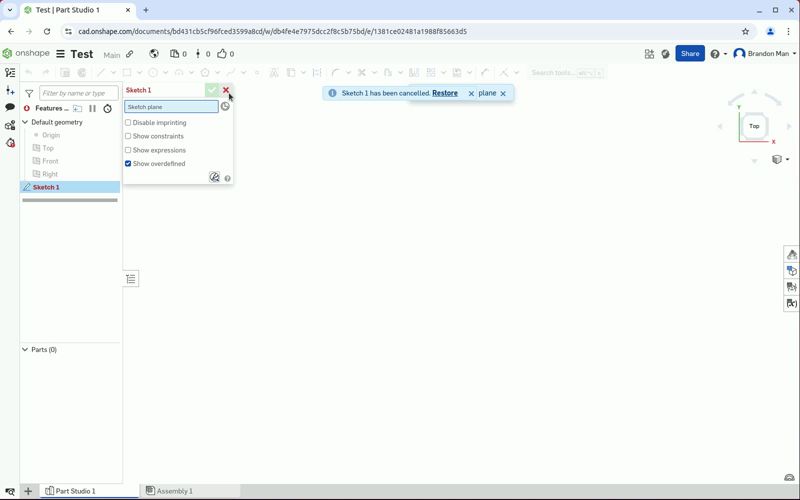
mouse_move(73, 150)
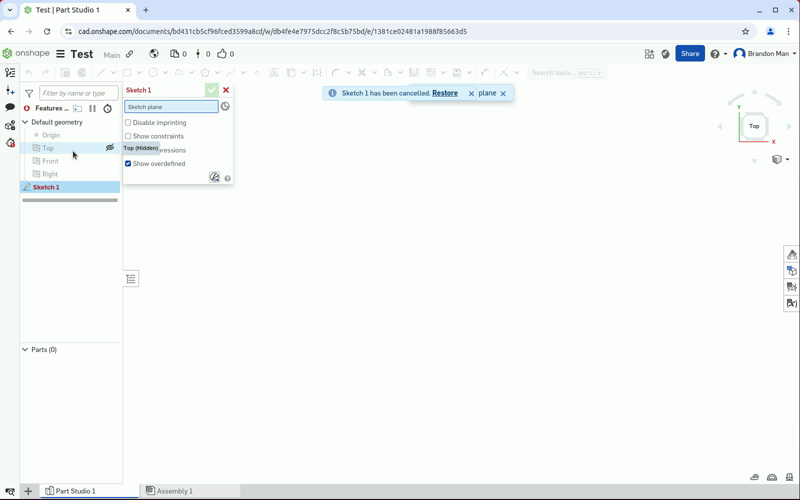
click(73, 150)
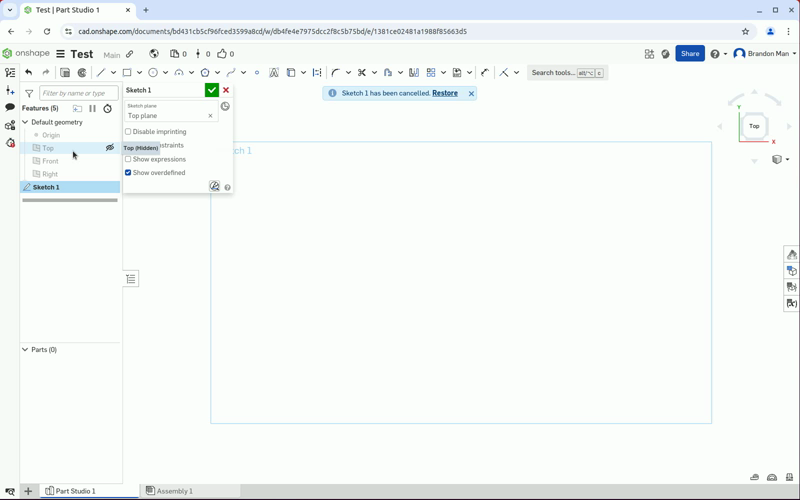
mouse_move(73, 352)
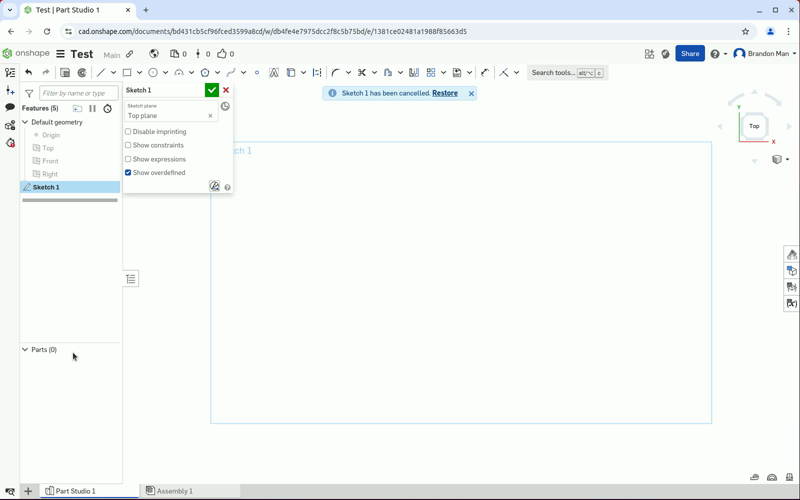
key(y)
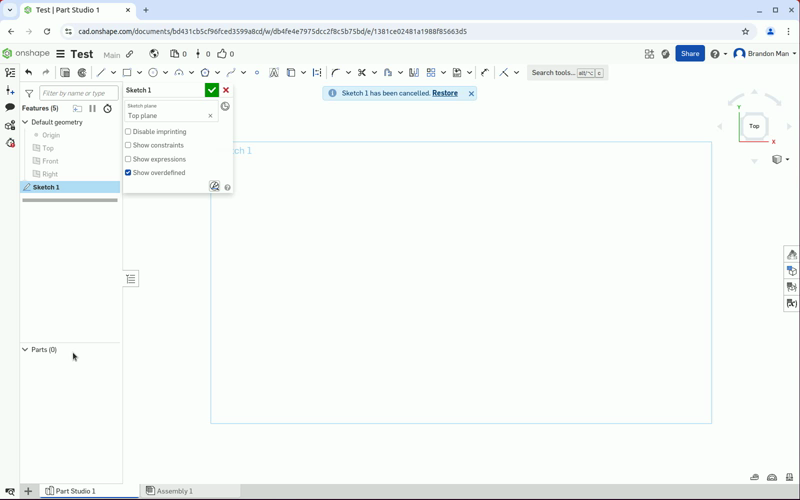
key(l)
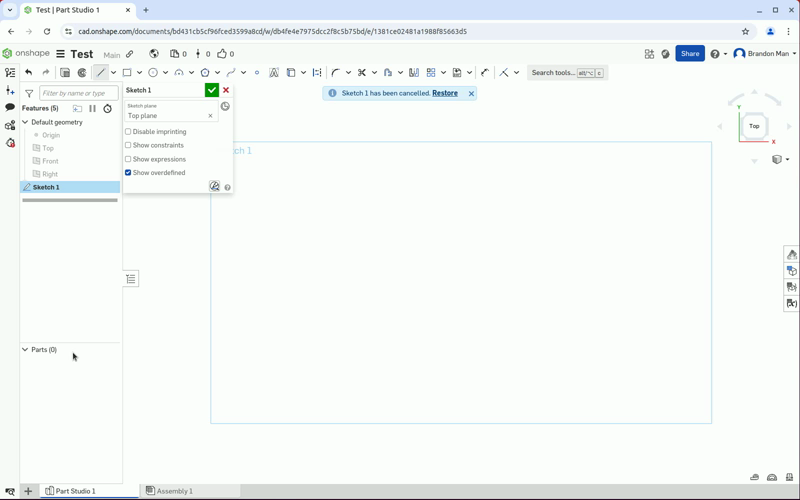
key_down(shift)
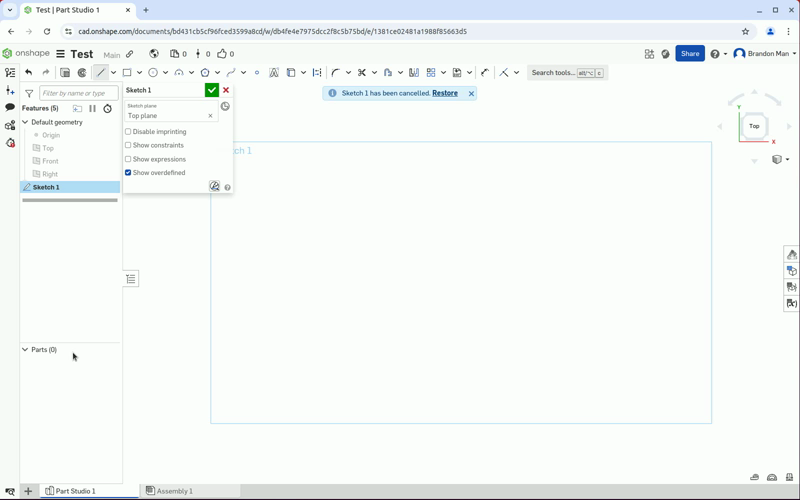
mouse_move(348, 348)
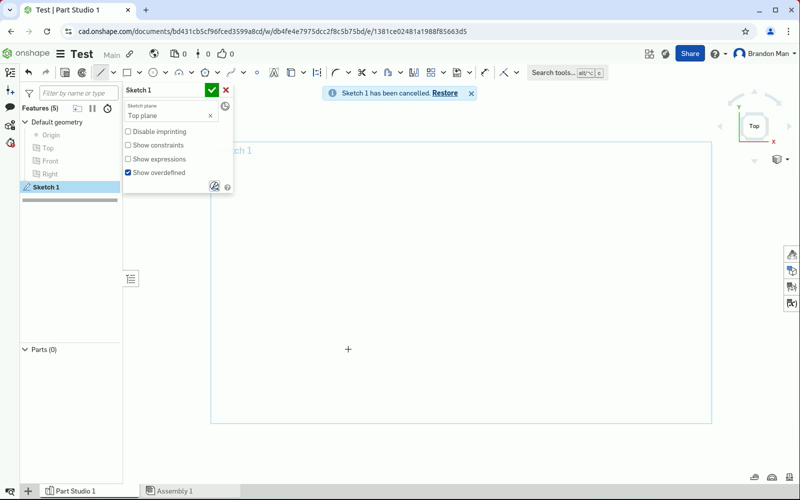
click(348, 348)
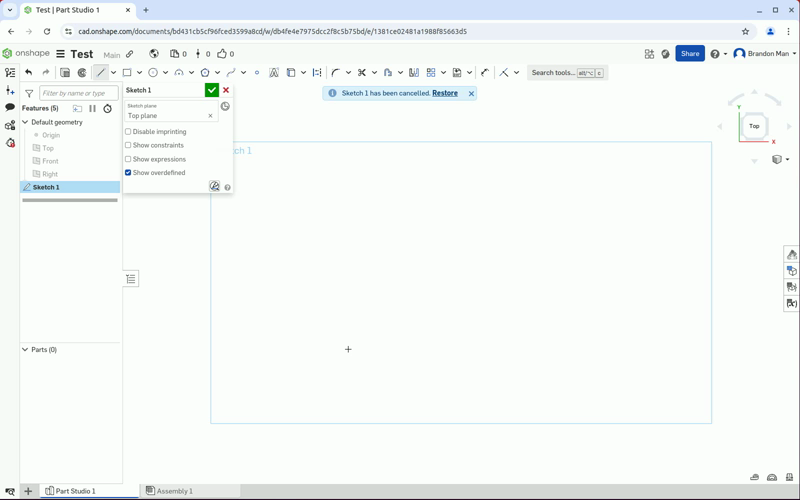
key_up(shift)
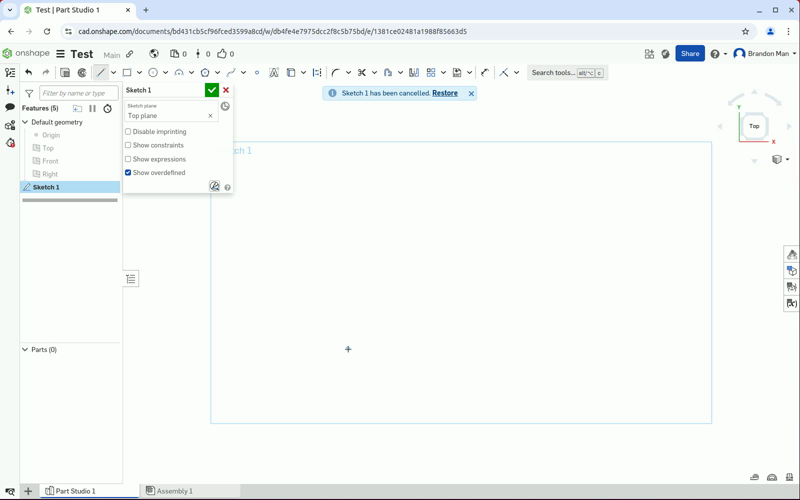
key_down(shift)
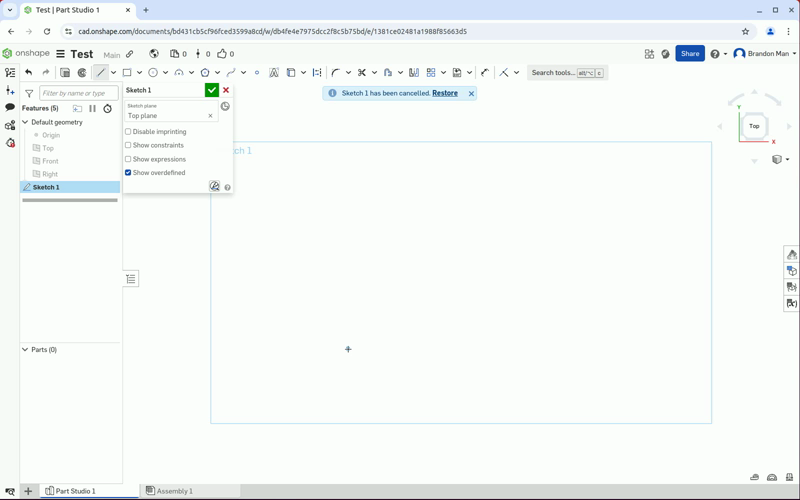
mouse_move(500, 348)
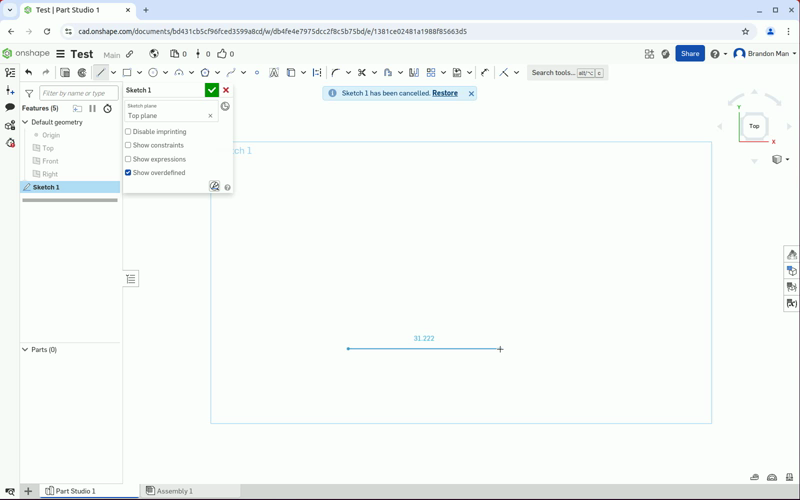
click(500, 348)
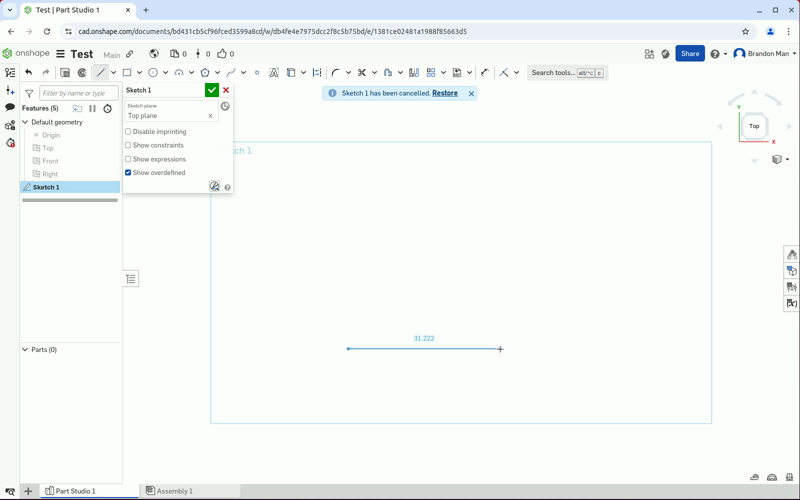
key_up(shift)
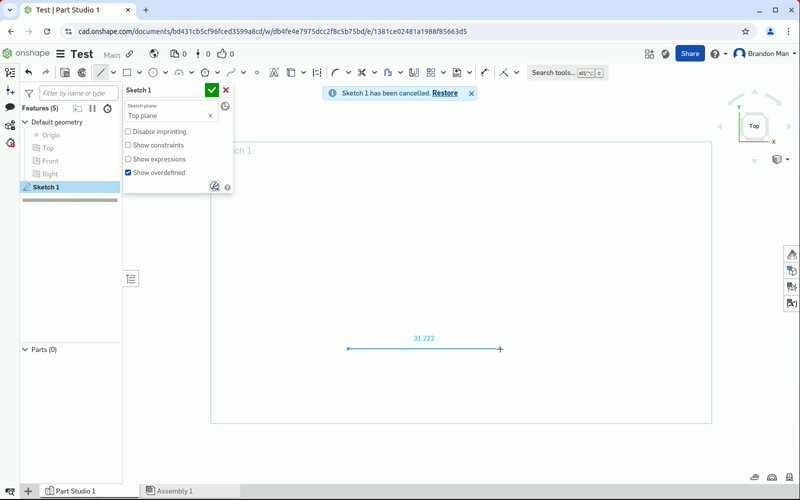
key_down(shift)
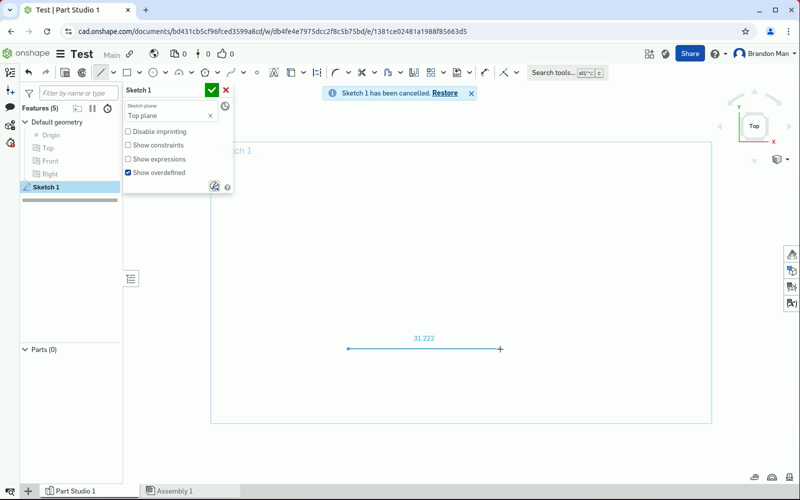
mouse_move(500, 220)
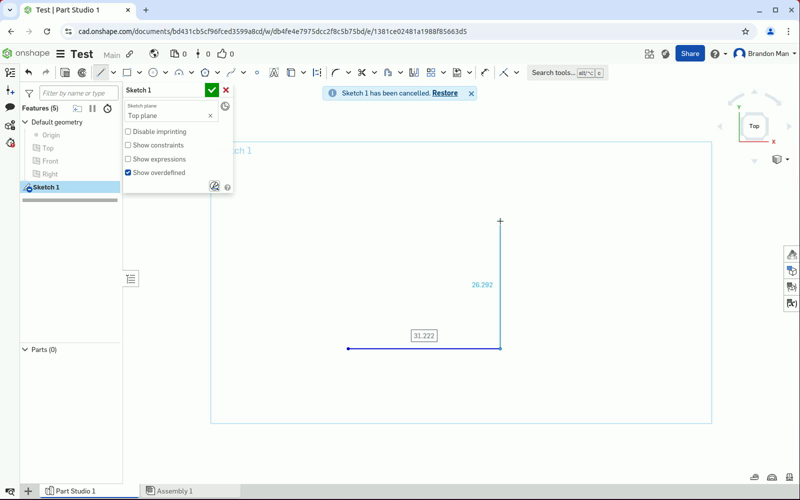
click(500, 220)
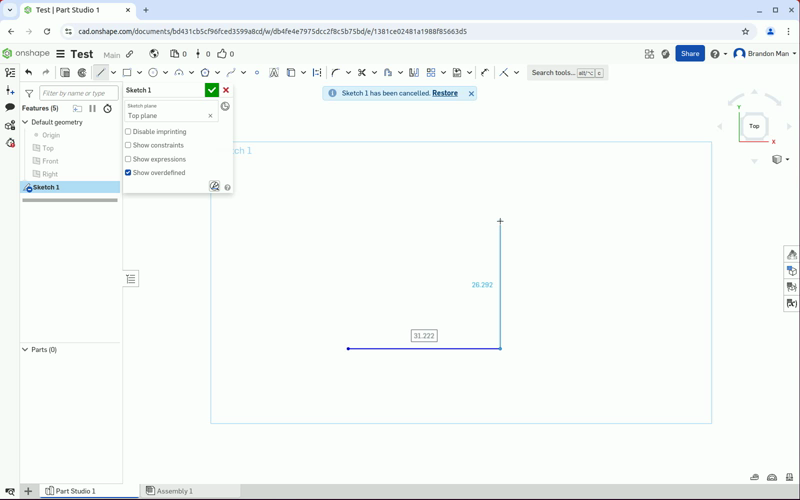
key_up(shift)
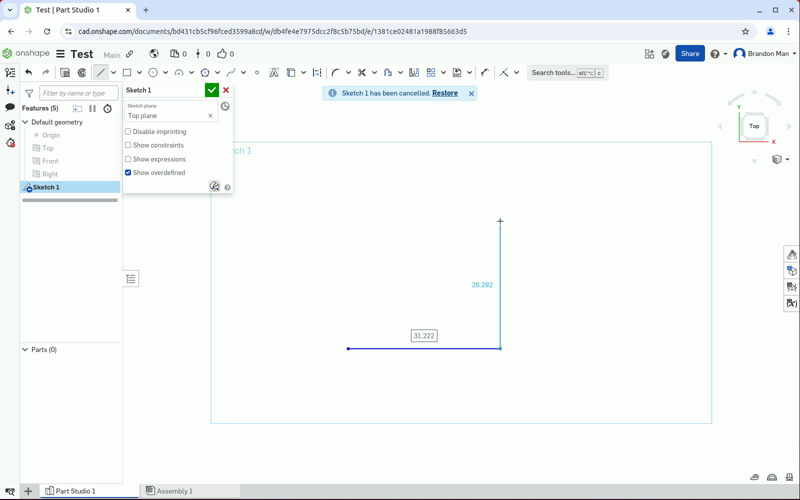
key_down(shift)
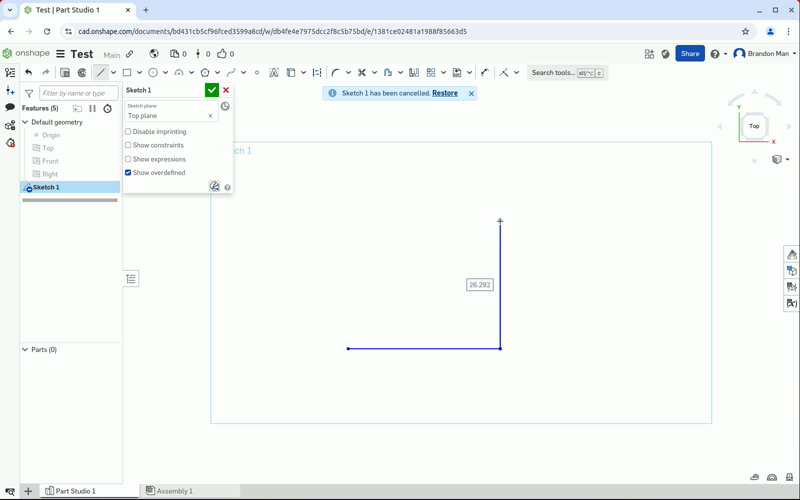
mouse_move(348, 220)
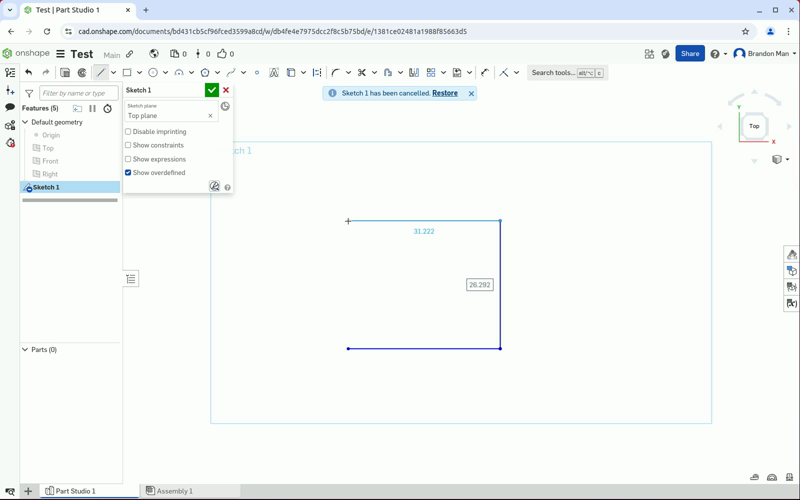
click(348, 220)
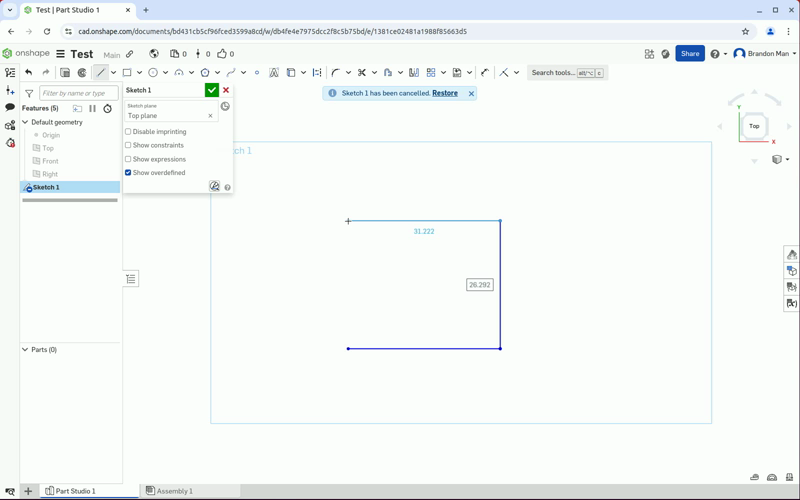
key_up(shift)
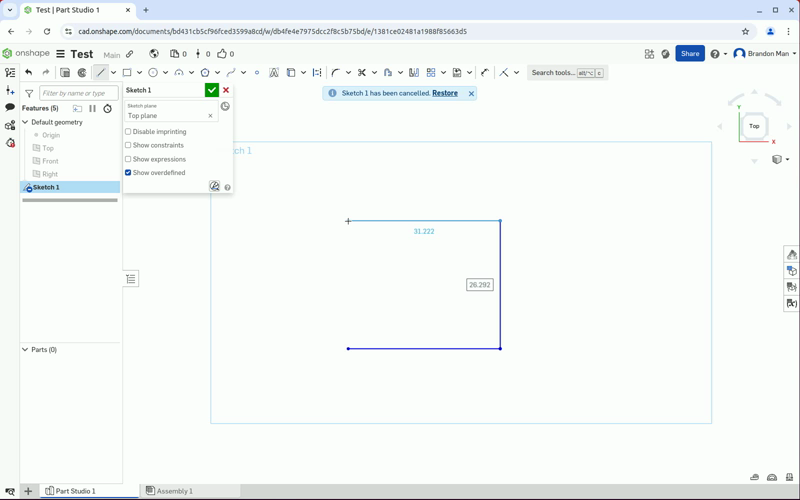
key_down(shift)
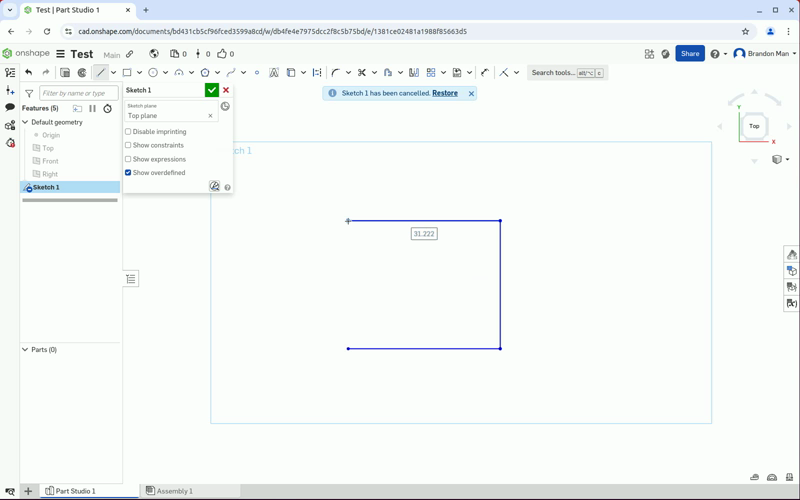
mouse_move(348, 348)
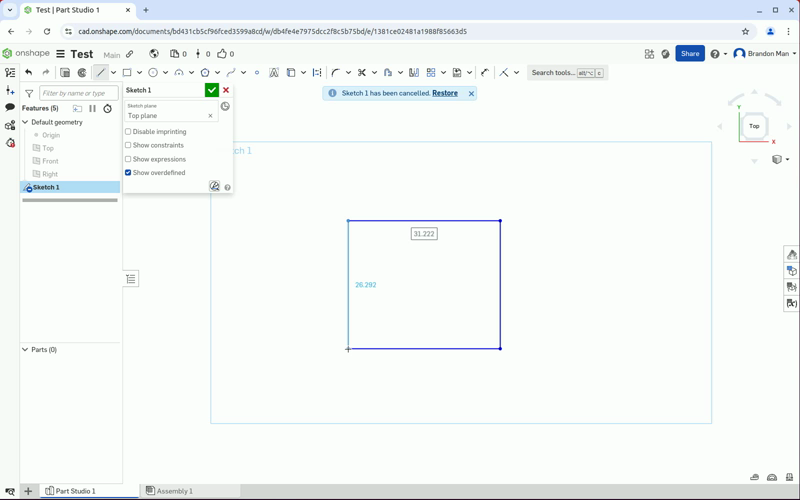
key_up(shift)
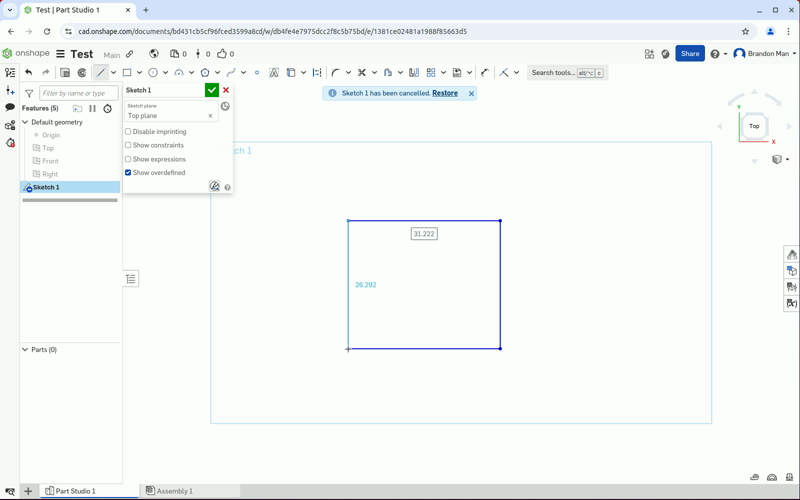
click(348, 348)
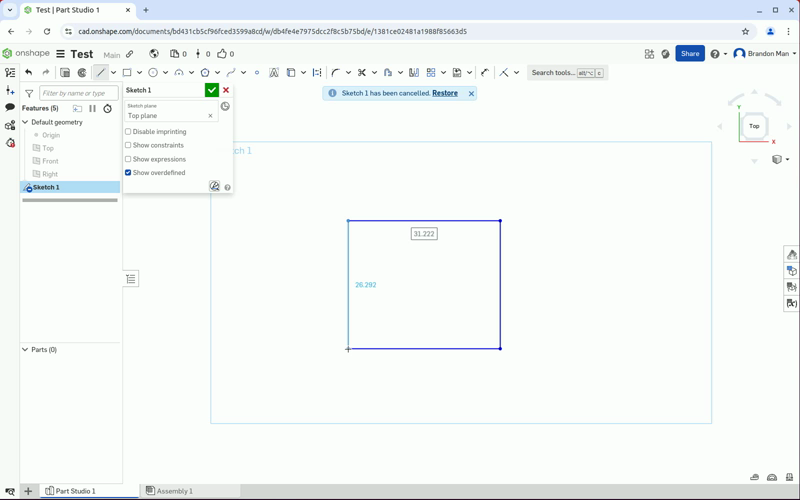
key(esc)
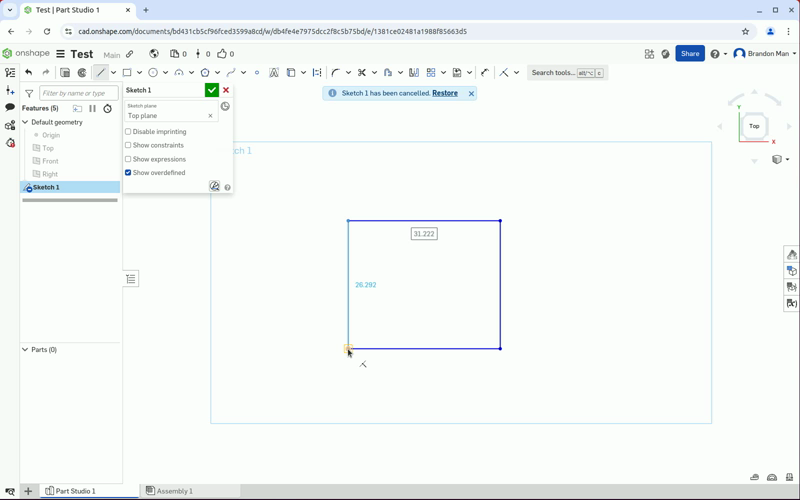
key(l)
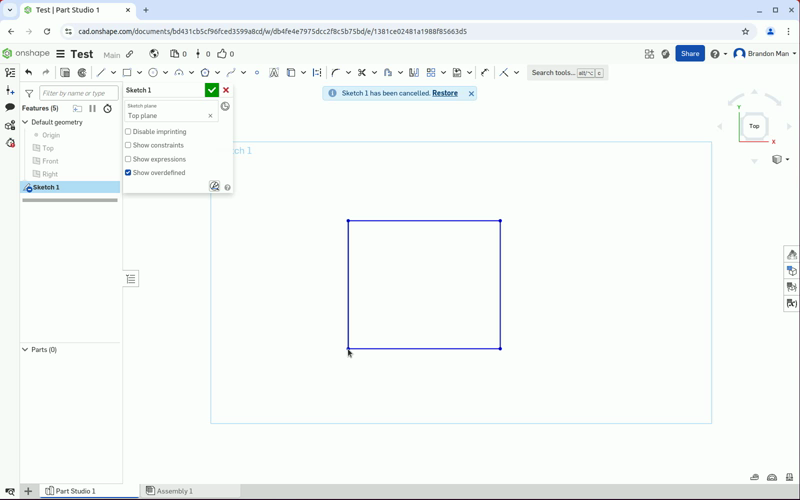
key_down(shift)
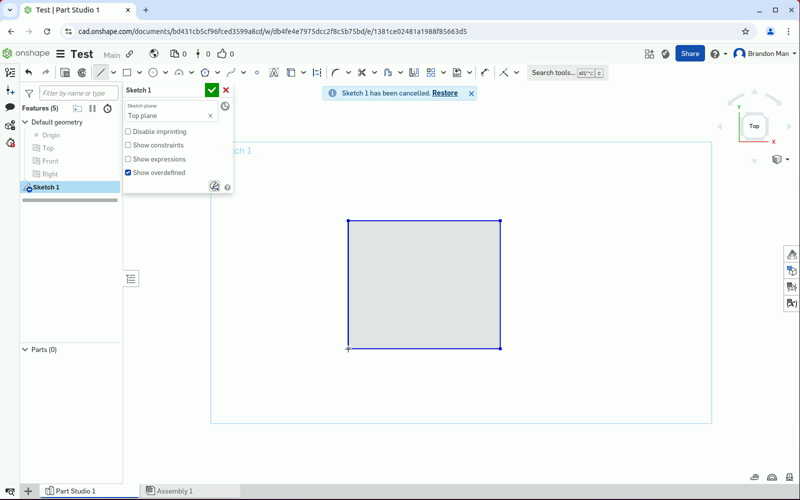
mouse_move(361, 324)
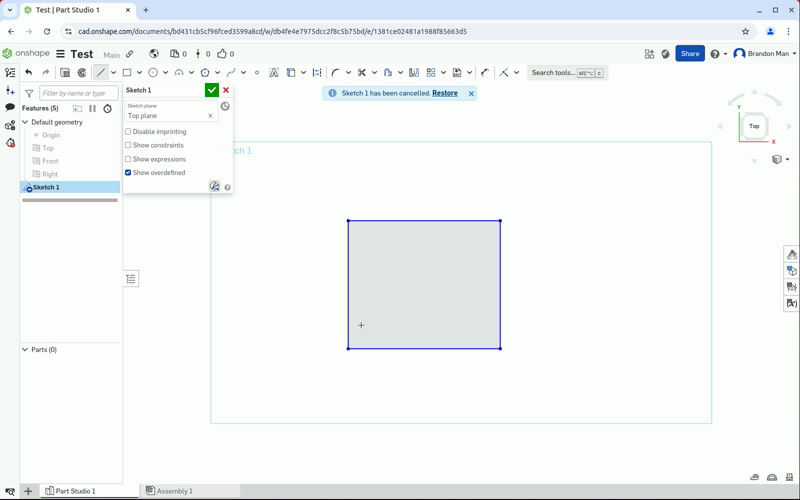
click(361, 324)
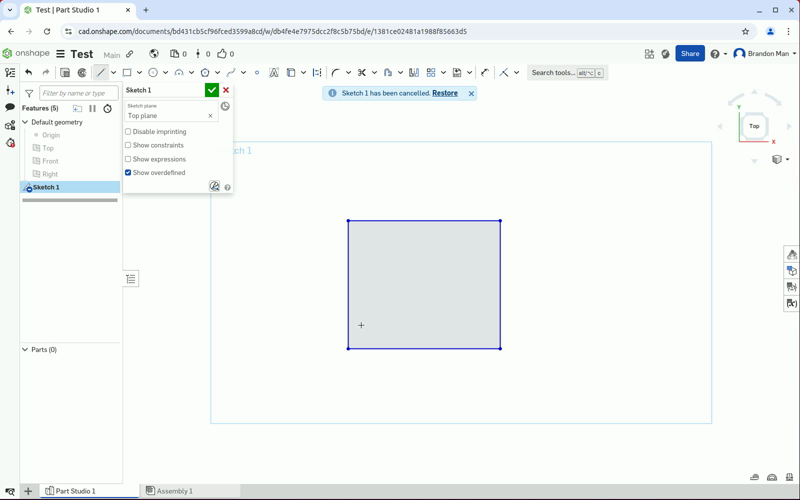
key_up(shift)
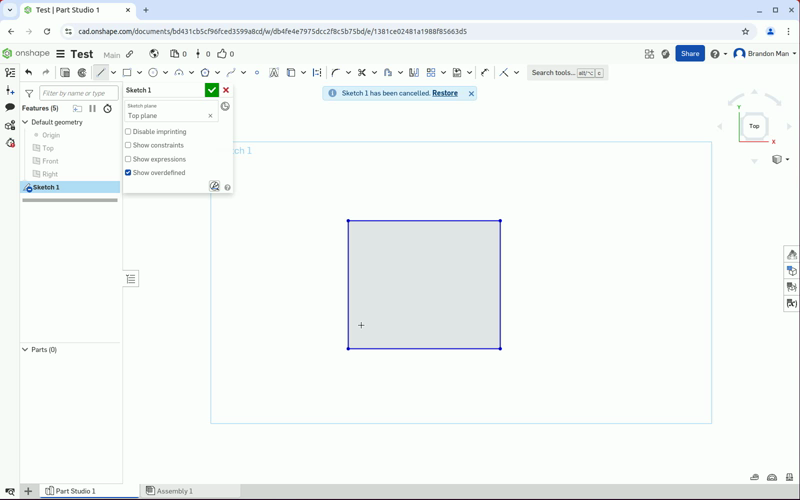
key_down(shift)
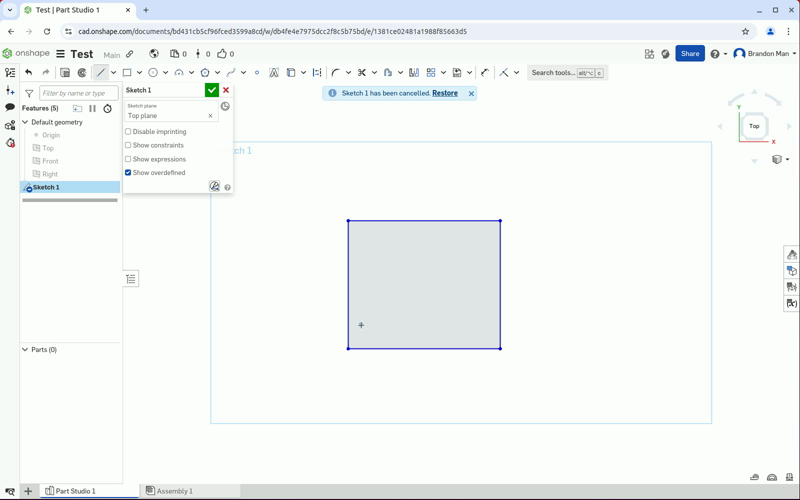
mouse_move(391, 324)
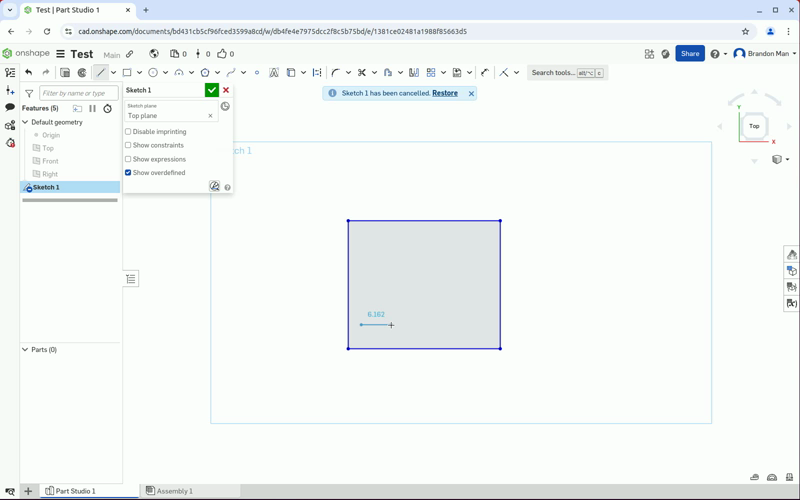
mouse_move(368, 324)
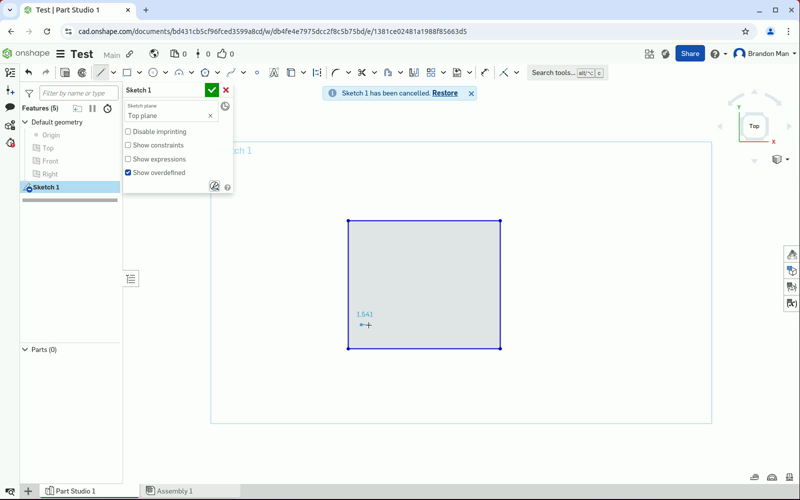
click(368, 324)
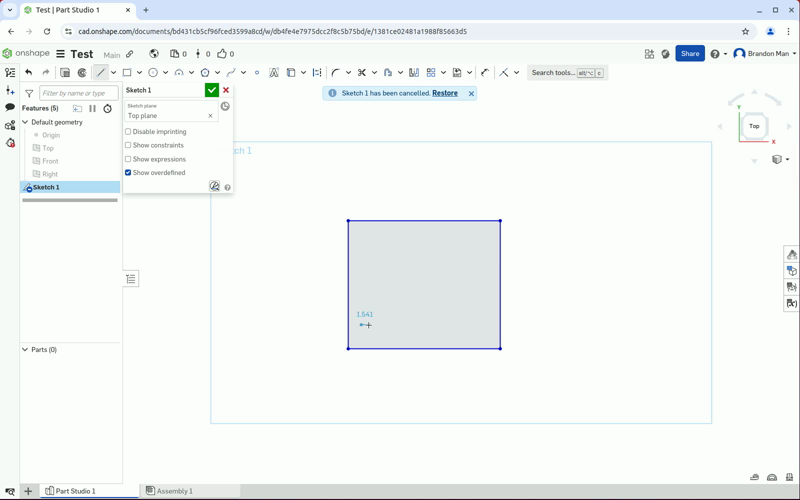
key_up(shift)
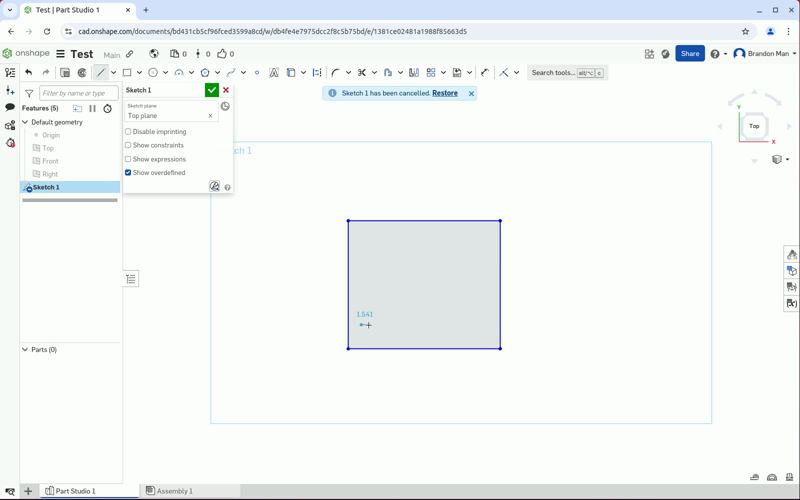
key_down(shift)
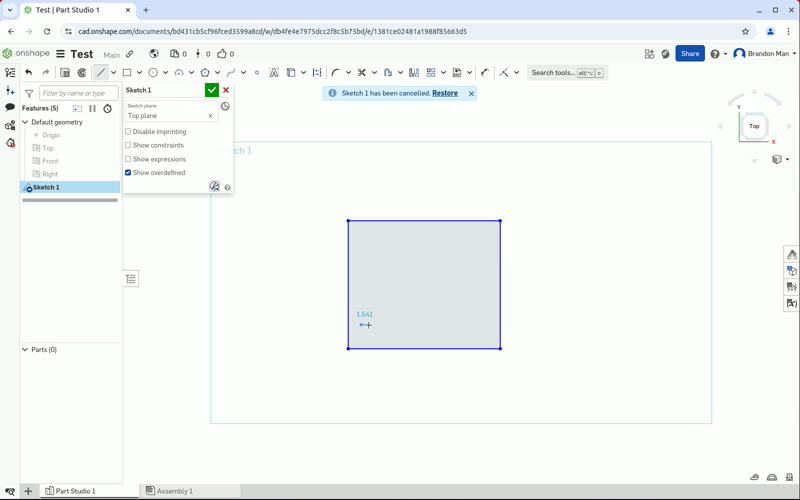
mouse_move(398, 324)
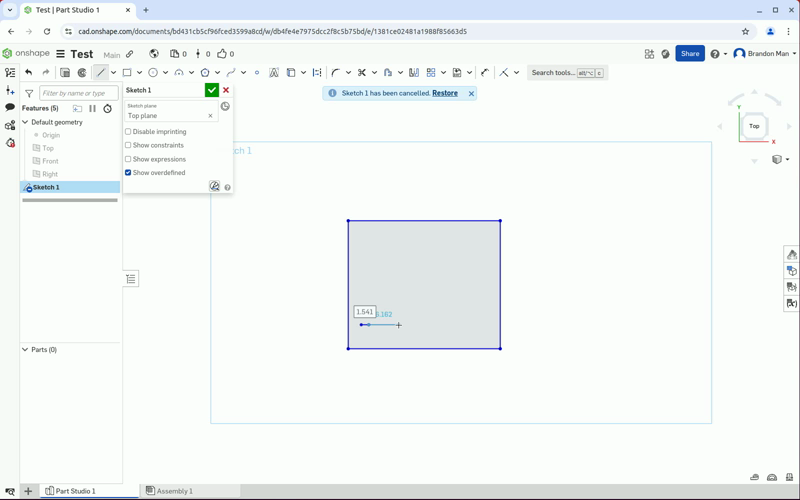
mouse_move(368, 313)
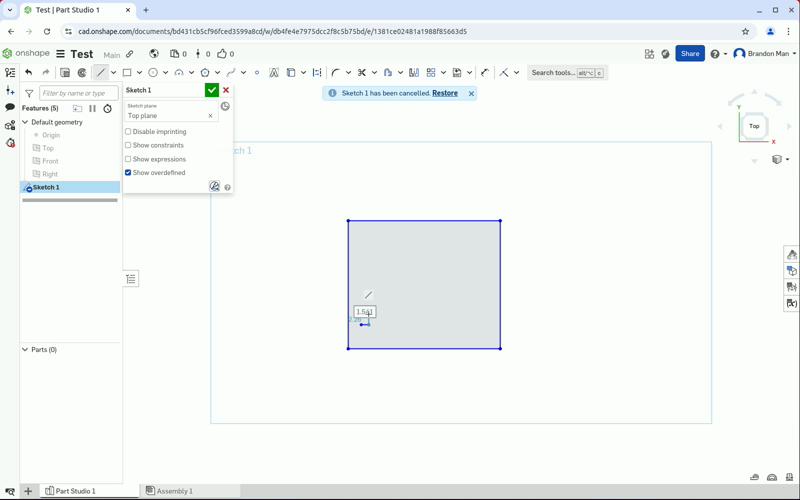
click(368, 313)
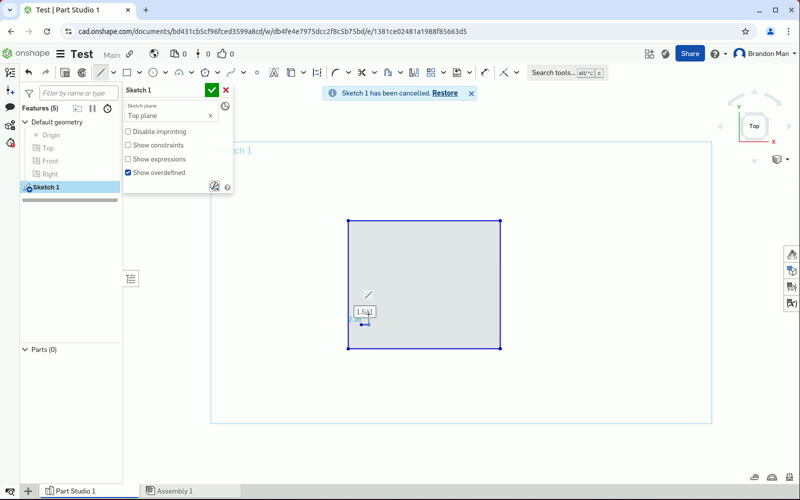
key_up(shift)
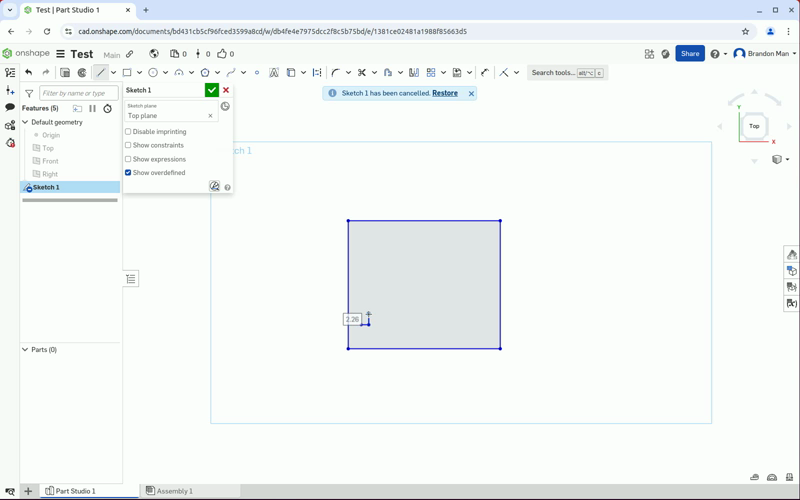
key_down(shift)
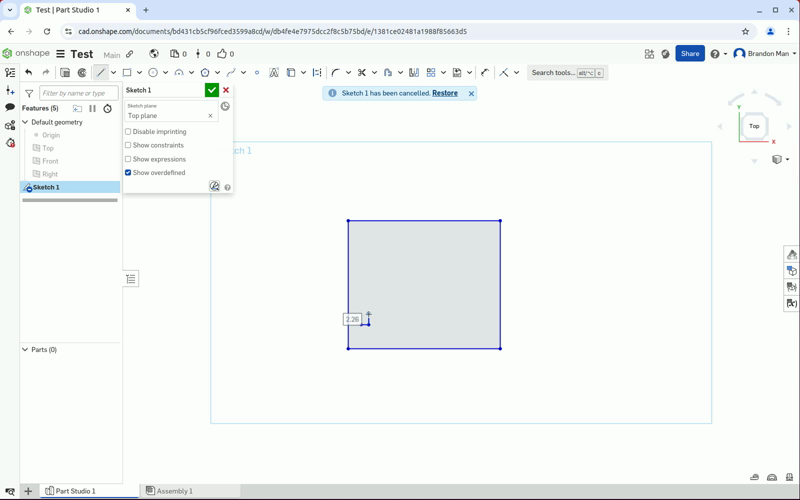
mouse_move(398, 313)
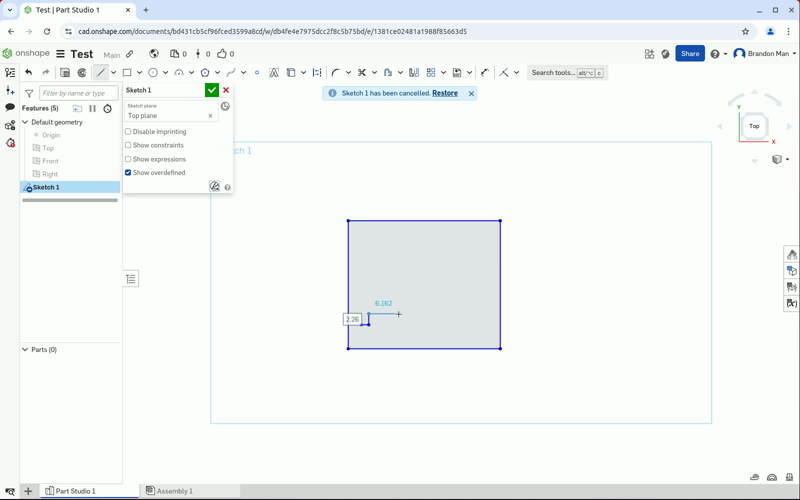
mouse_move(361, 313)
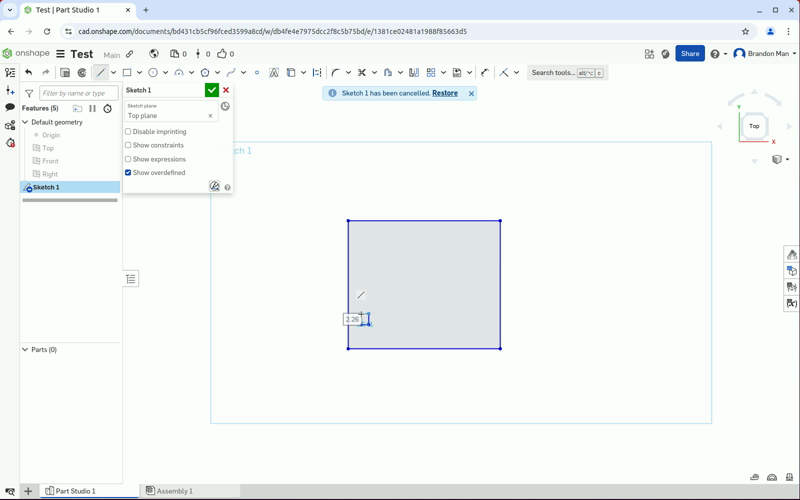
click(361, 313)
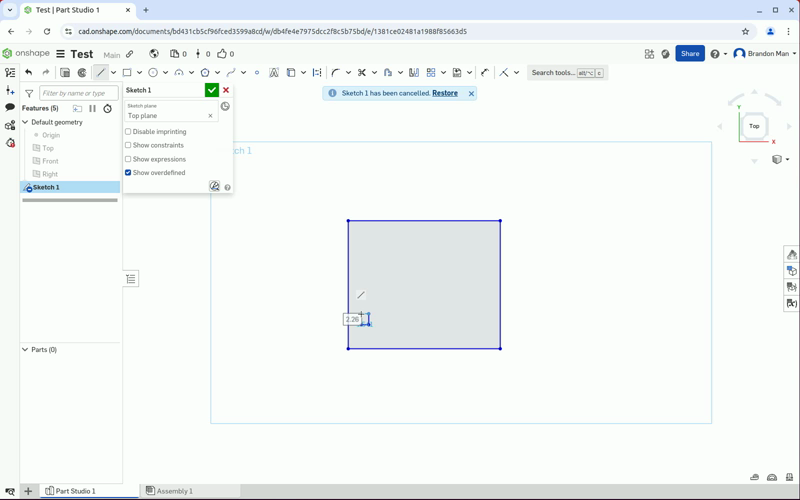
key_up(shift)
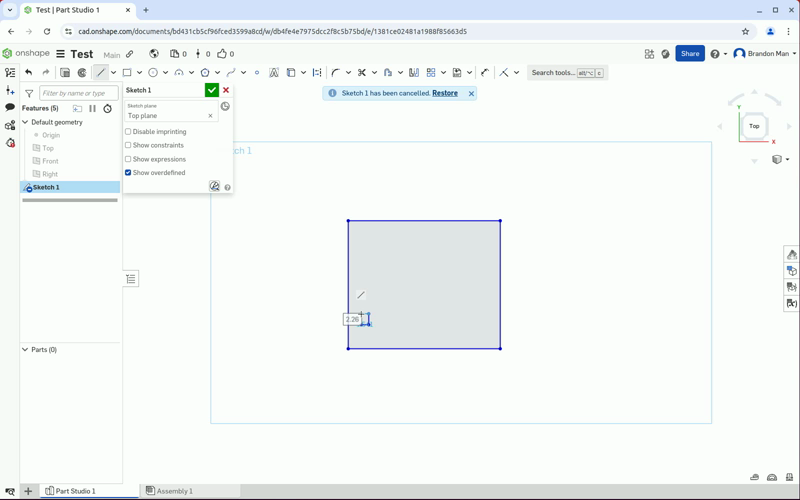
mouse_move(391, 313)
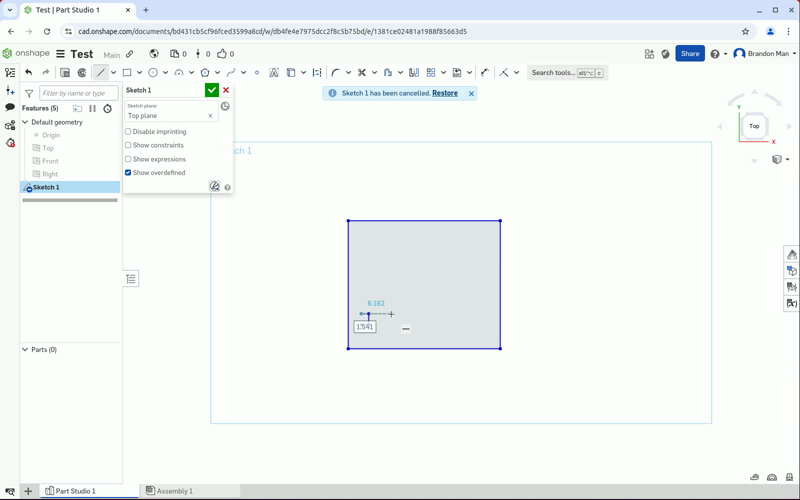
key_down(shift)
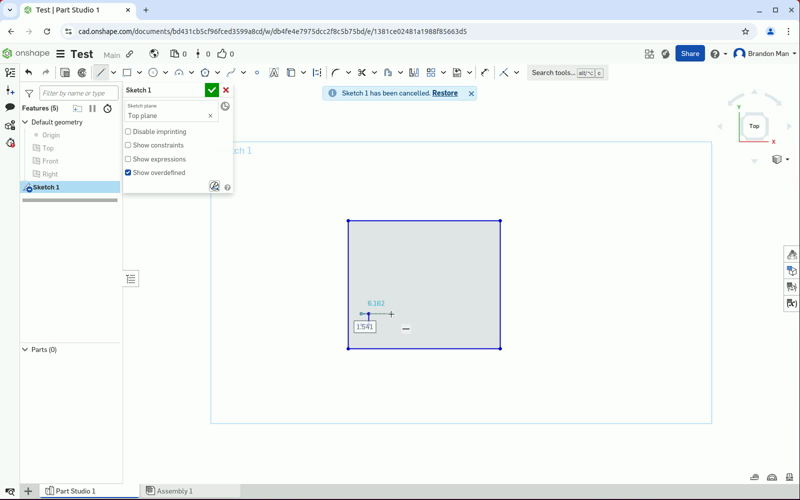
mouse_move(361, 324)
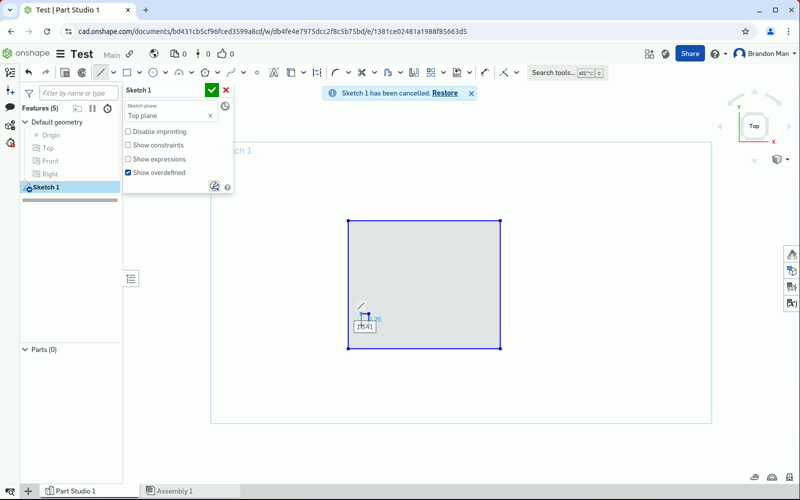
key_up(shift)
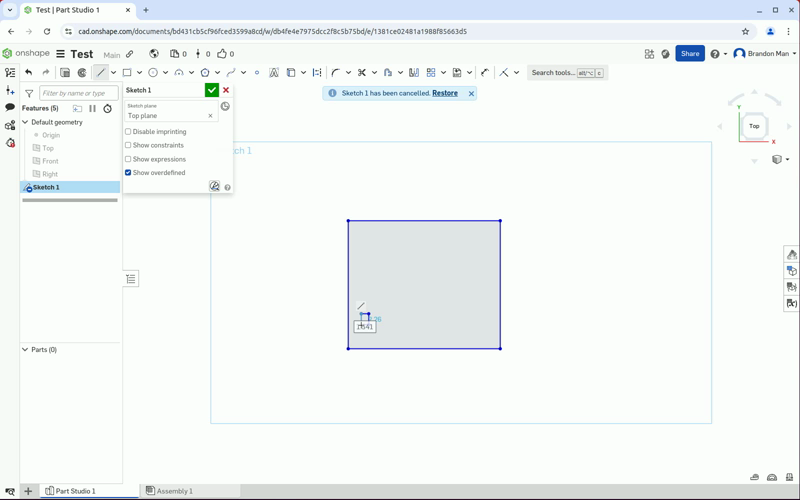
click(361, 324)
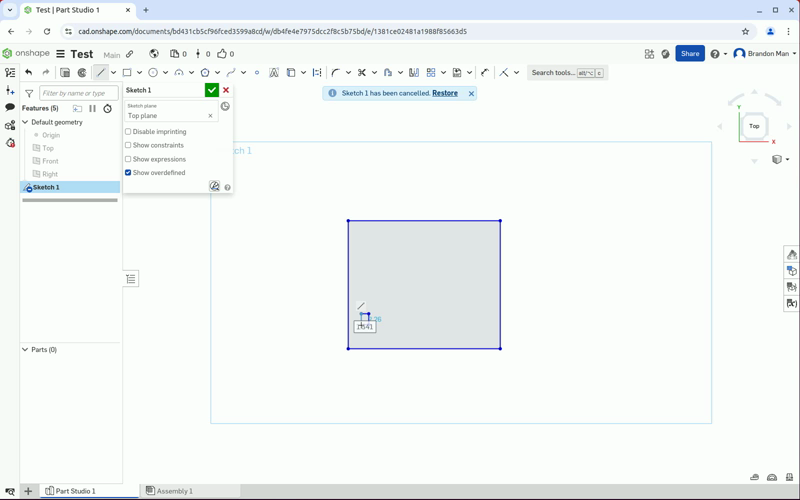
key(esc)
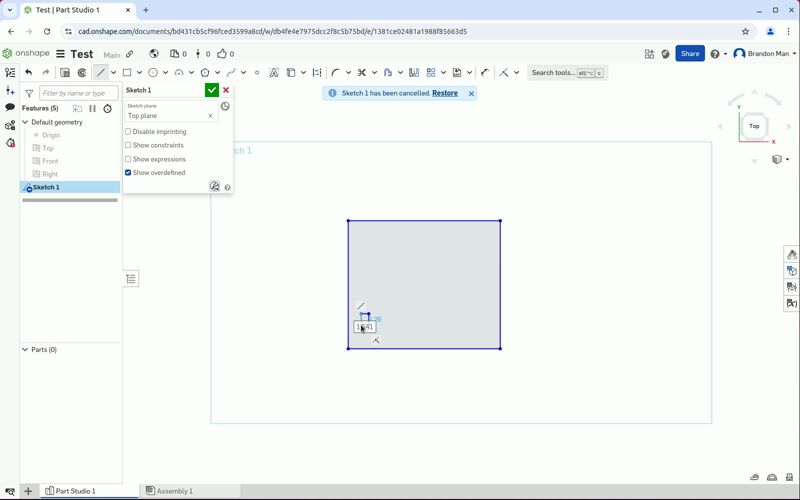
key(l)
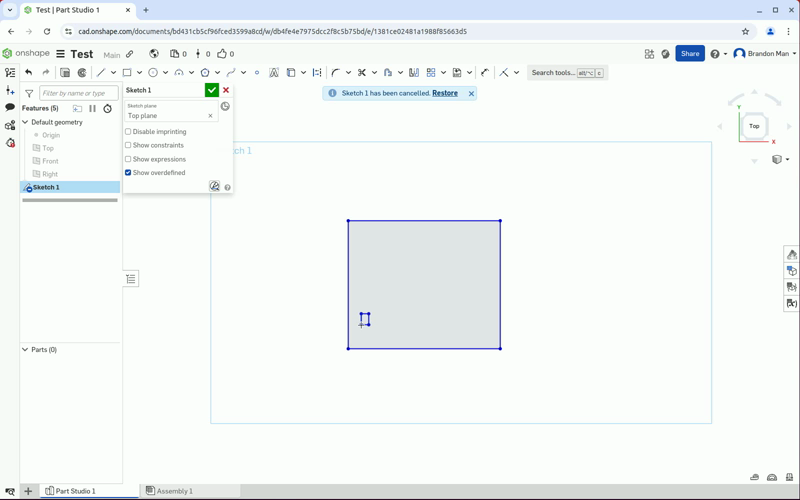
key_down(shift)
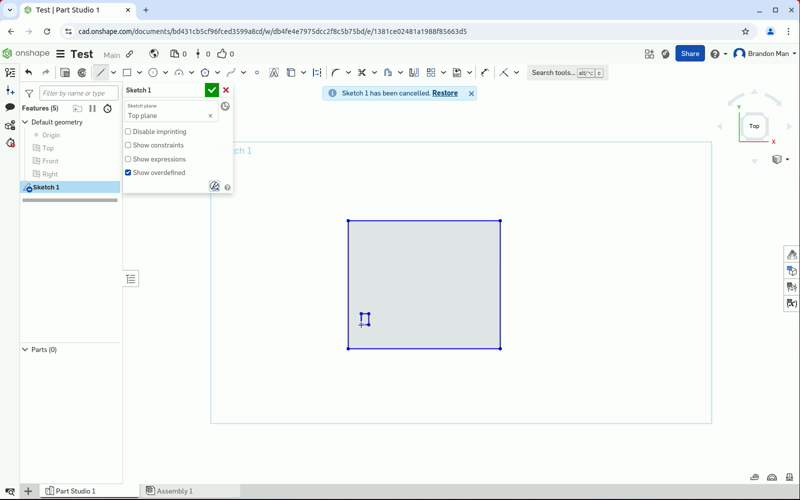
mouse_move(361, 289)
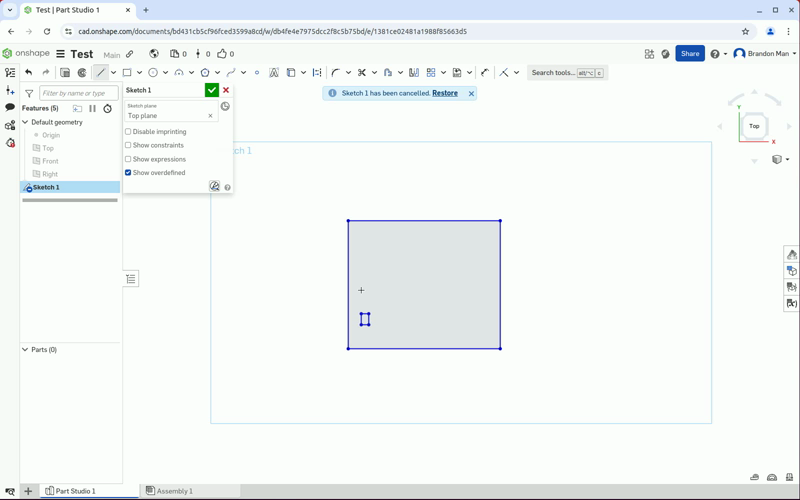
click(361, 289)
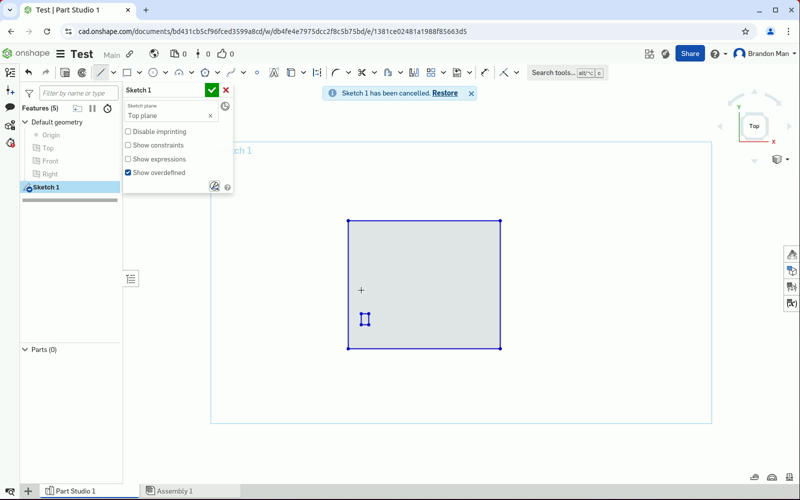
key_up(shift)
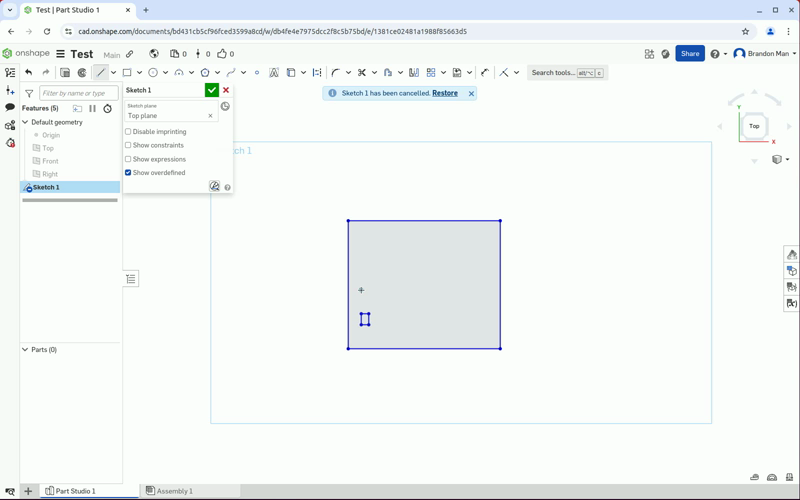
key_down(shift)
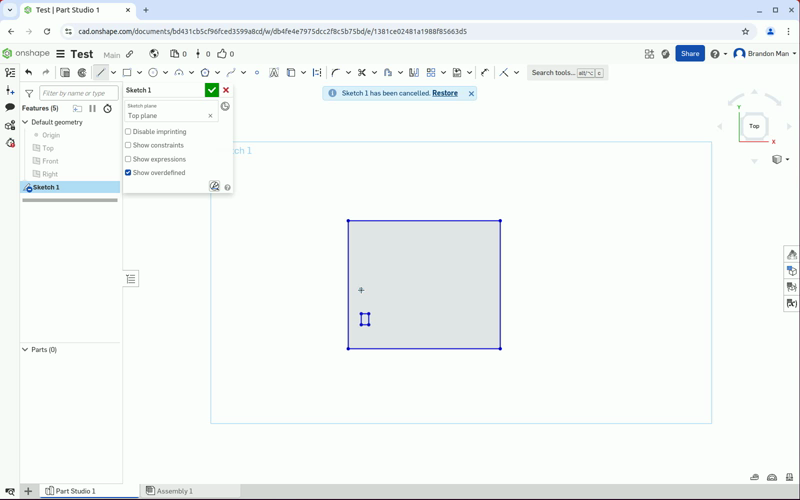
mouse_move(391, 289)
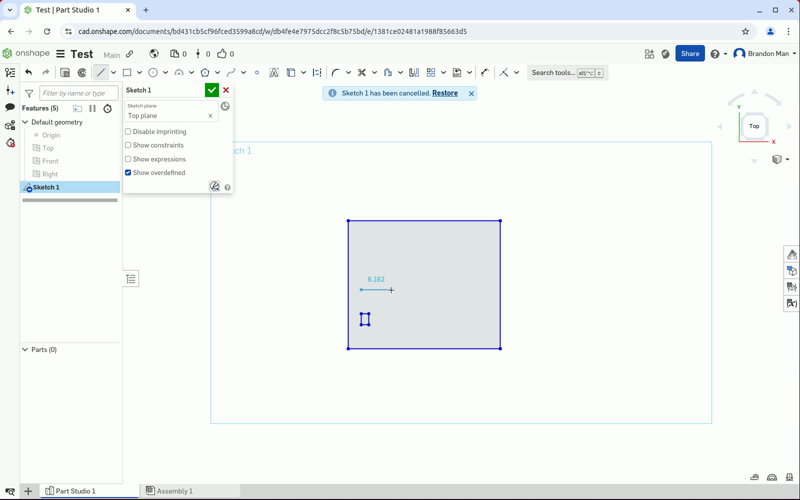
mouse_move(368, 289)
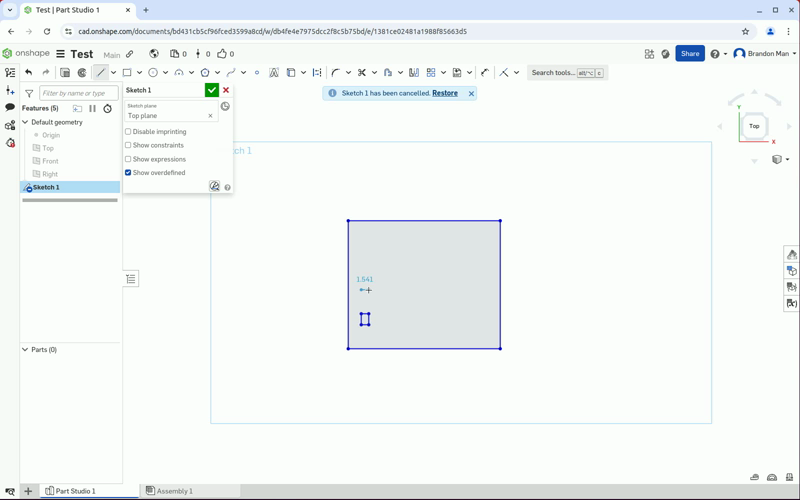
click(368, 289)
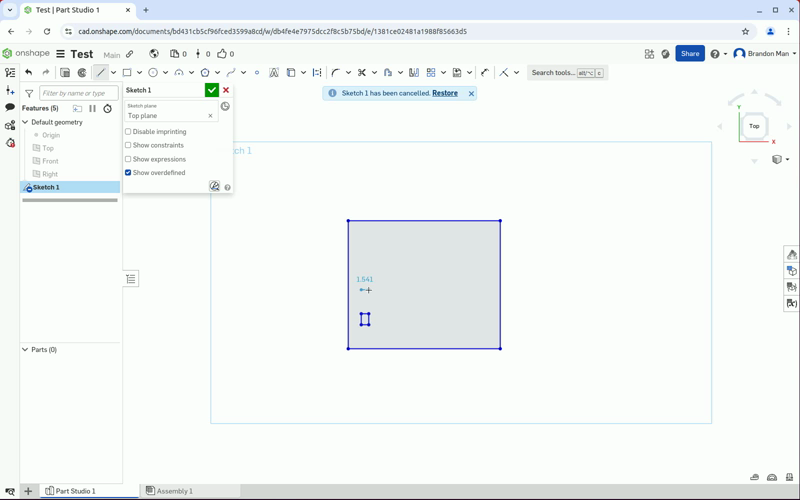
key_up(shift)
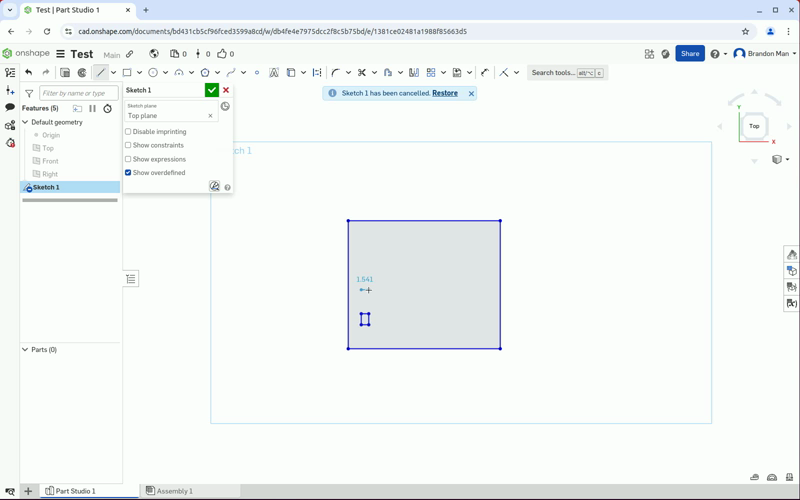
key_down(shift)
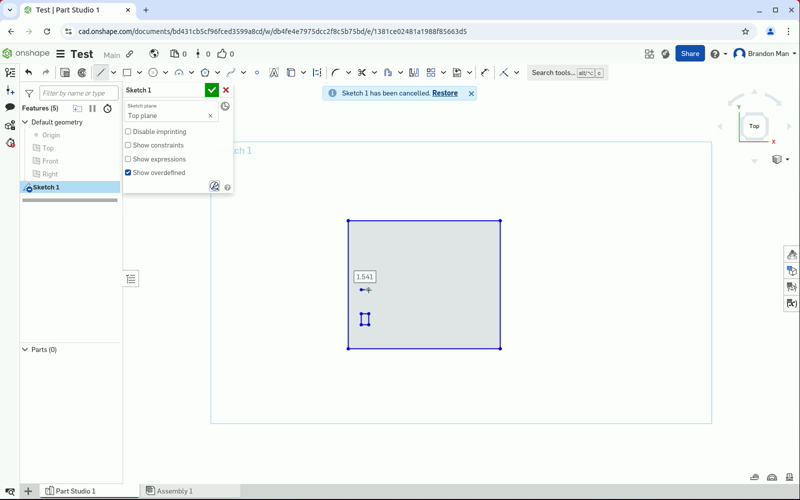
mouse_move(398, 289)
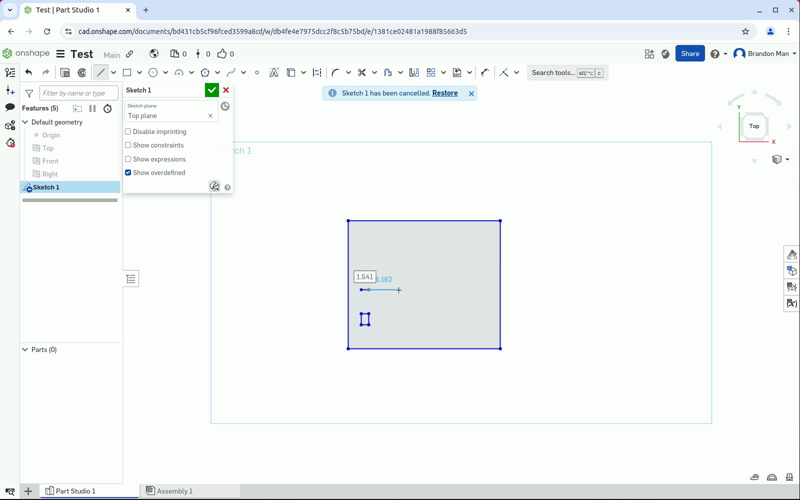
mouse_move(368, 279)
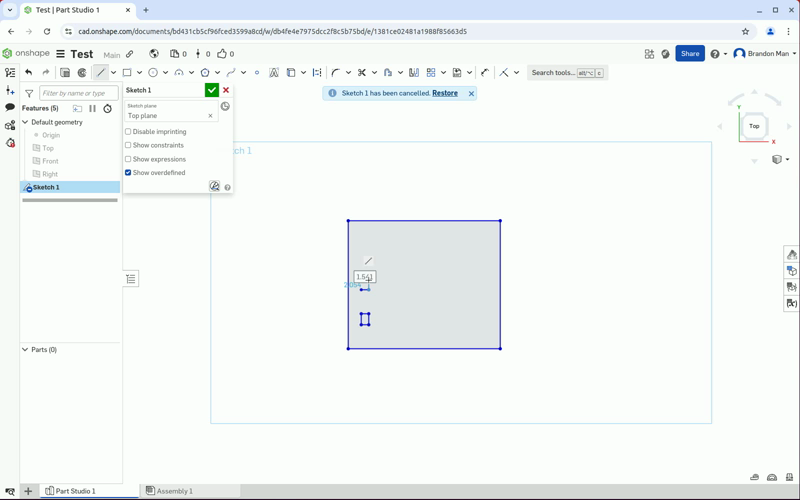
click(368, 279)
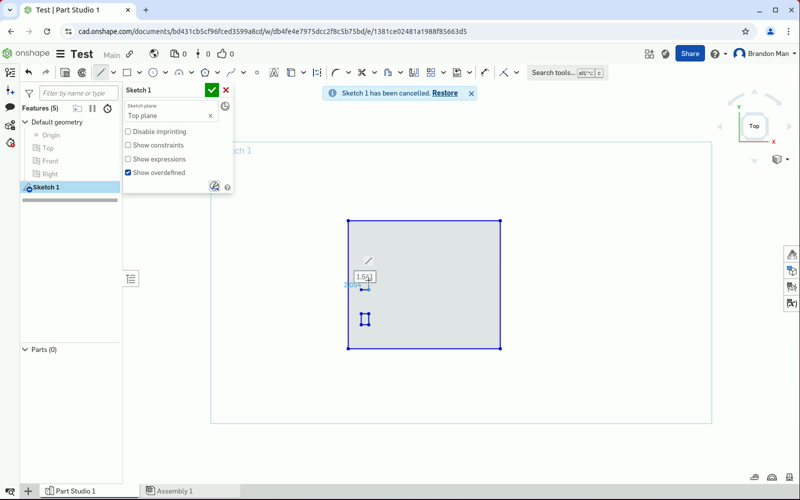
key_up(shift)
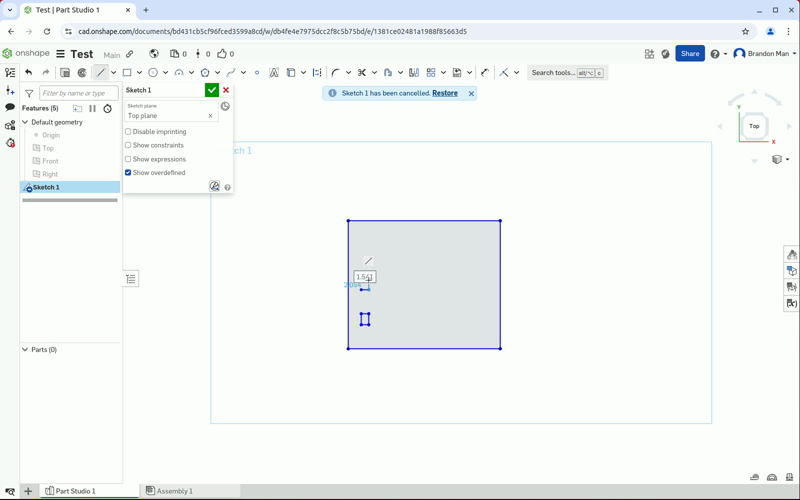
key_down(shift)
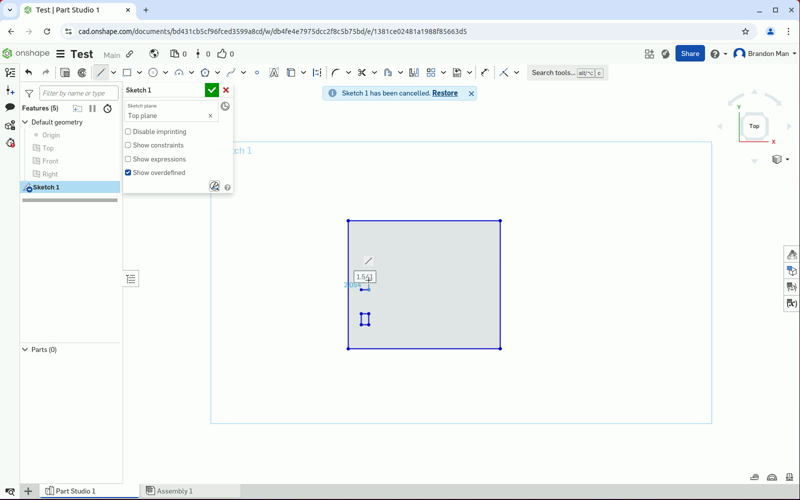
mouse_move(398, 279)
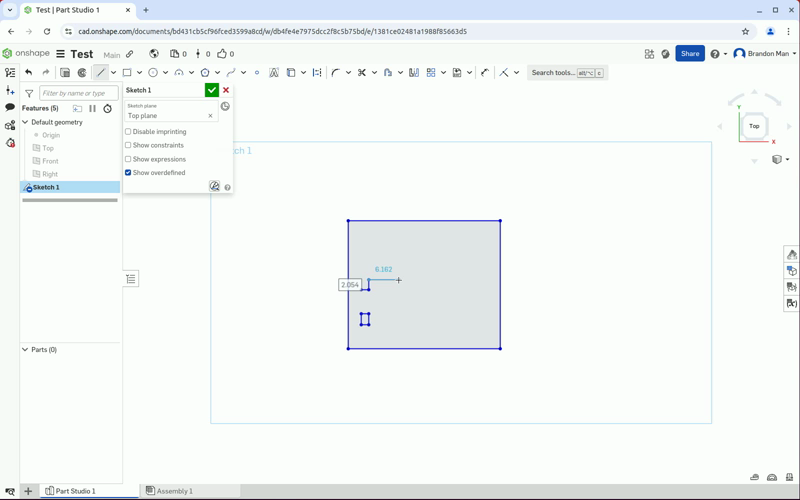
mouse_move(361, 279)
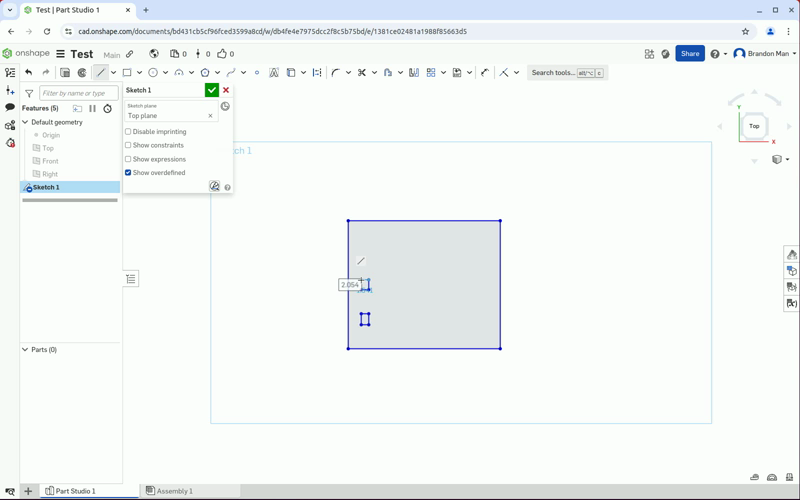
click(361, 279)
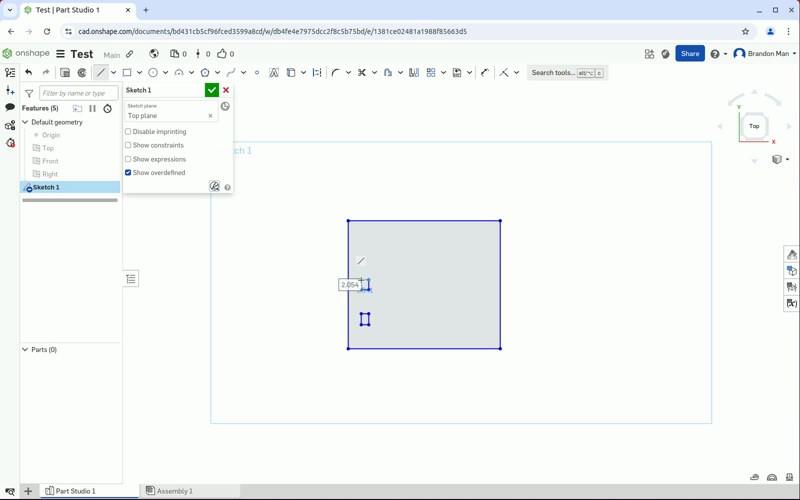
key_up(shift)
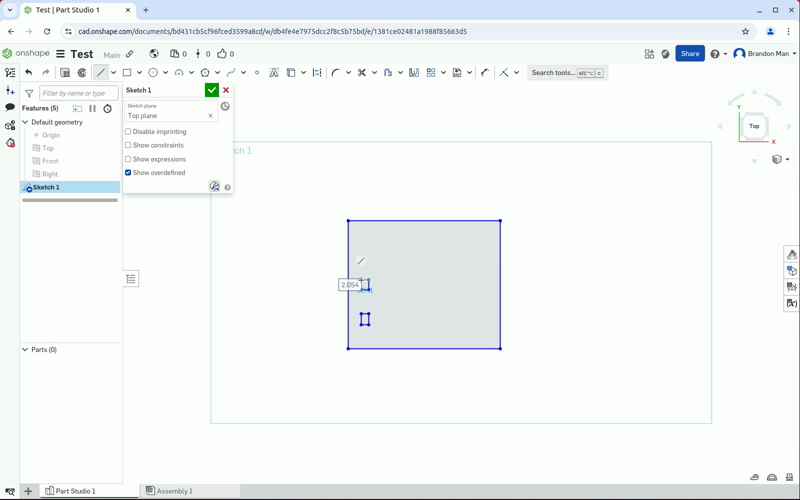
mouse_move(391, 279)
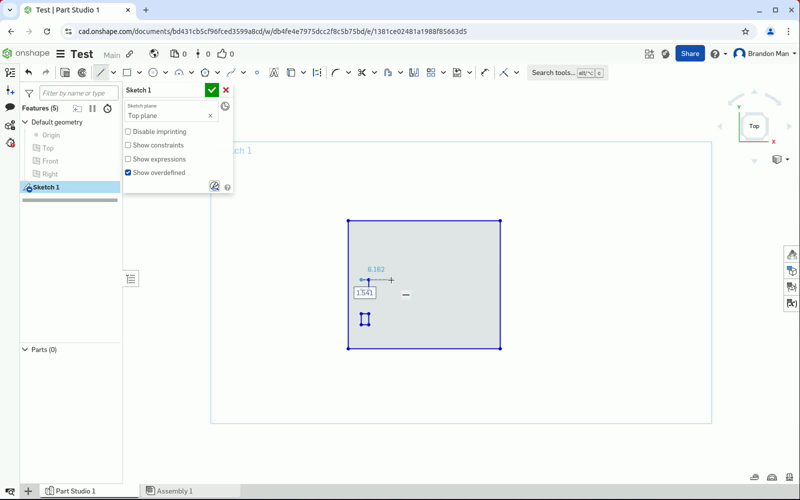
key_down(shift)
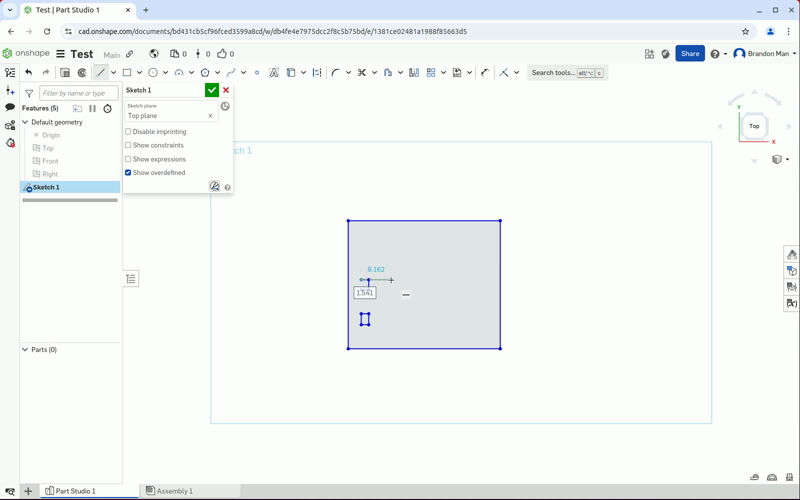
mouse_move(361, 289)
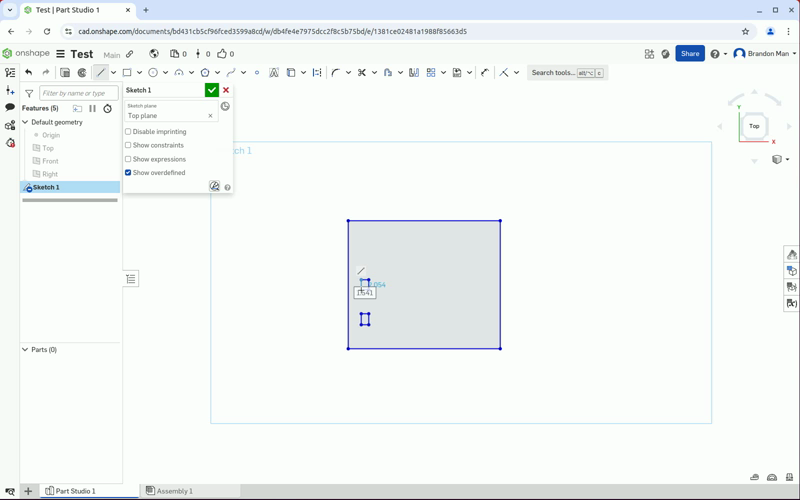
key_up(shift)
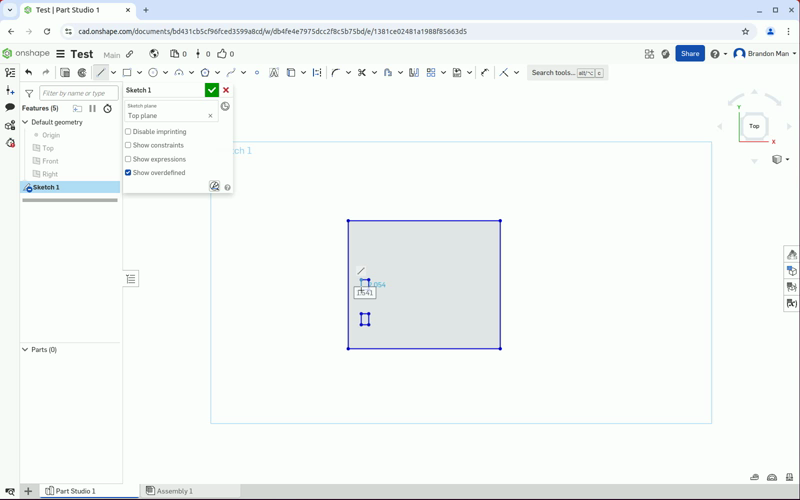
click(361, 289)
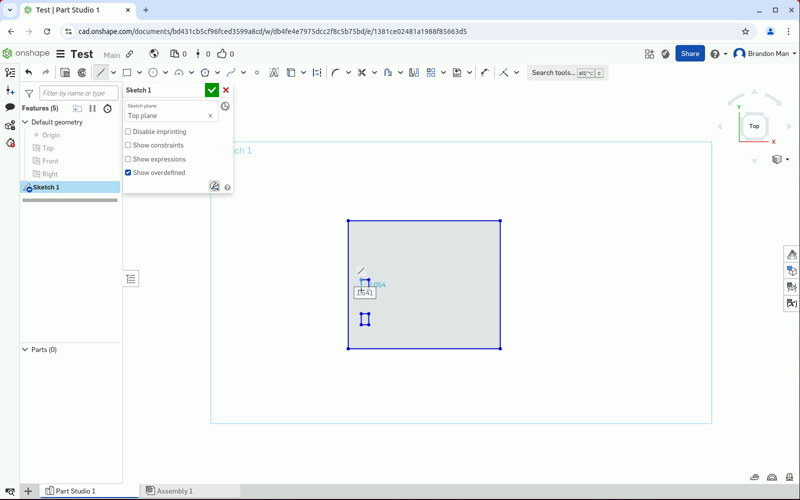
key(esc)
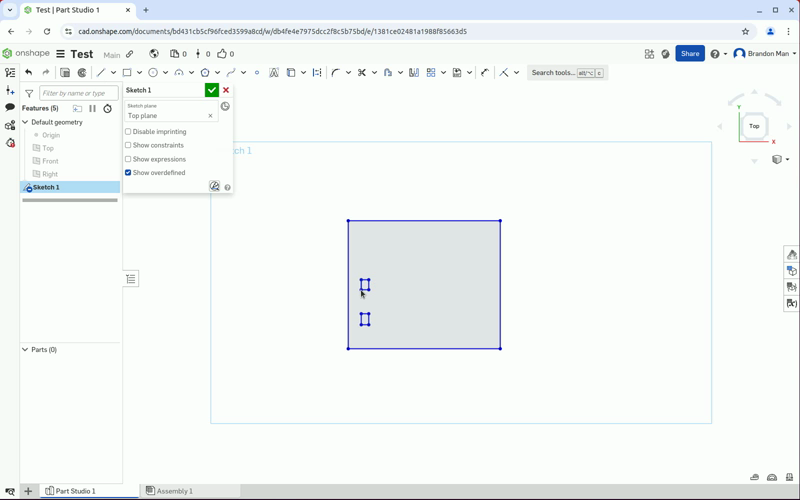
key(l)
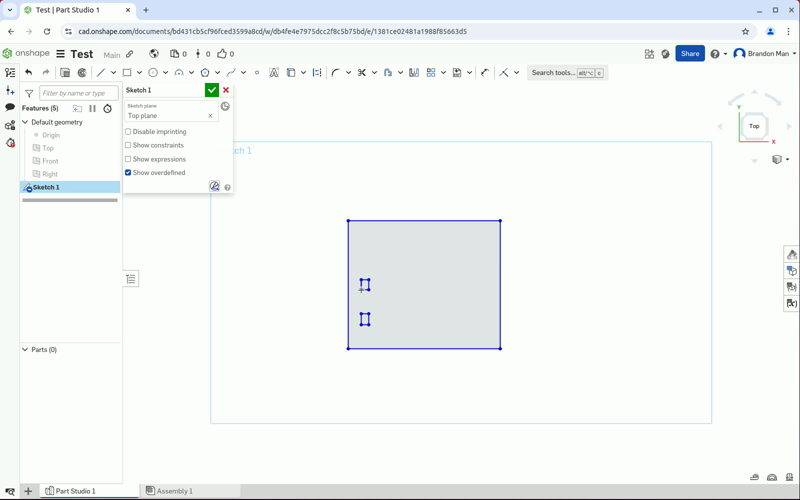
key_down(shift)
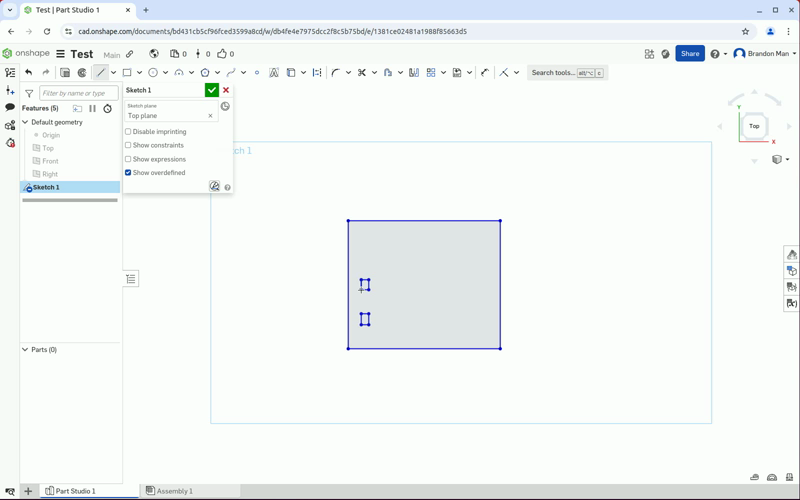
mouse_move(361, 255)
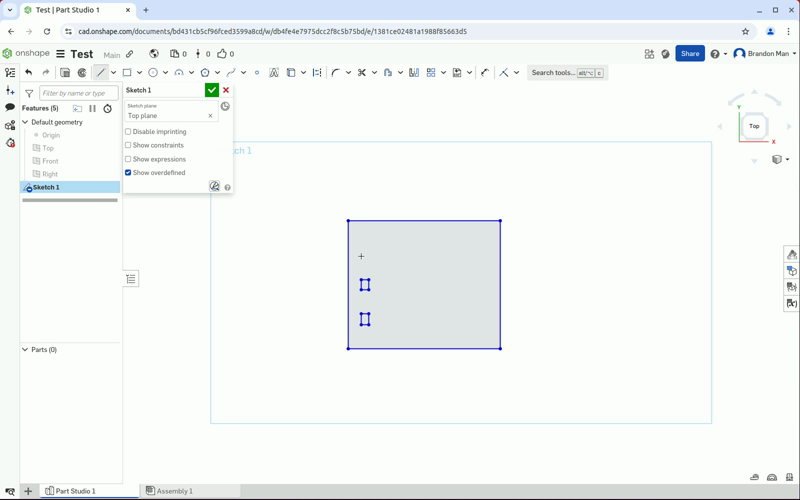
click(361, 255)
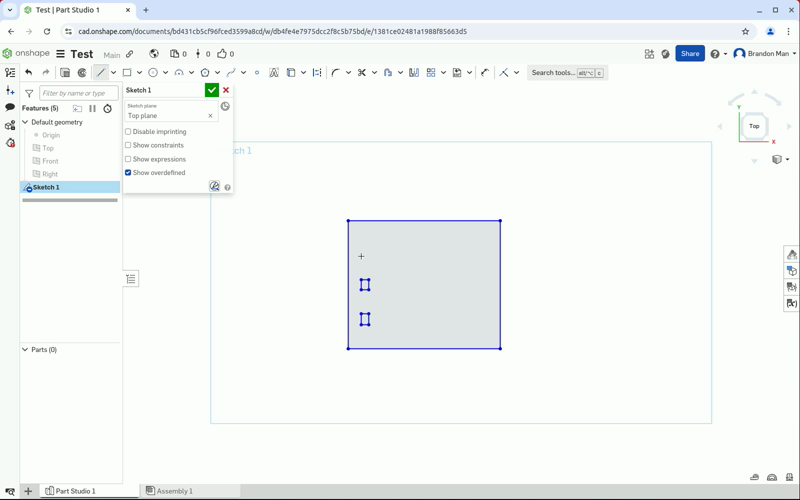
key_up(shift)
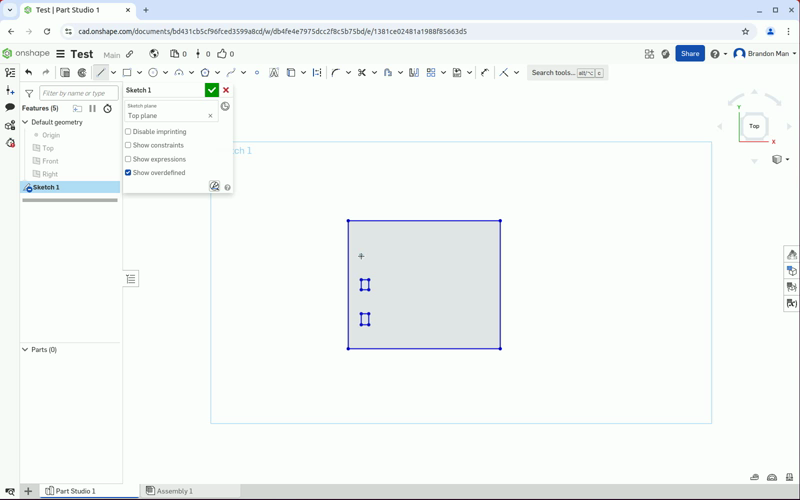
key_down(shift)
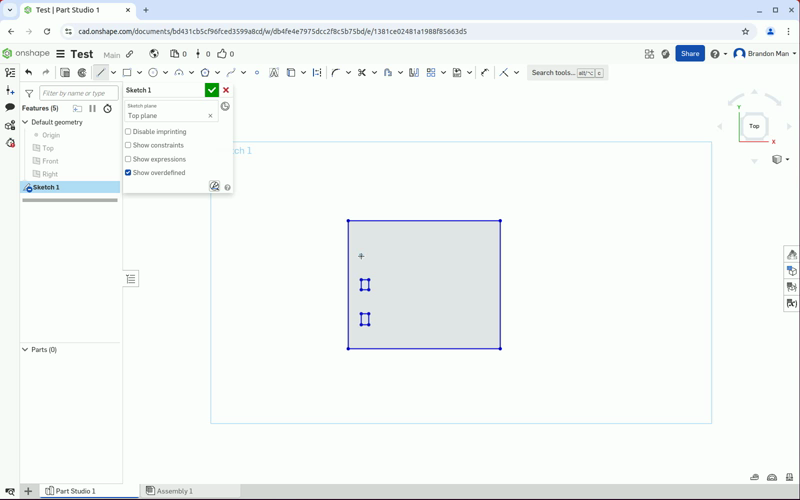
mouse_move(391, 255)
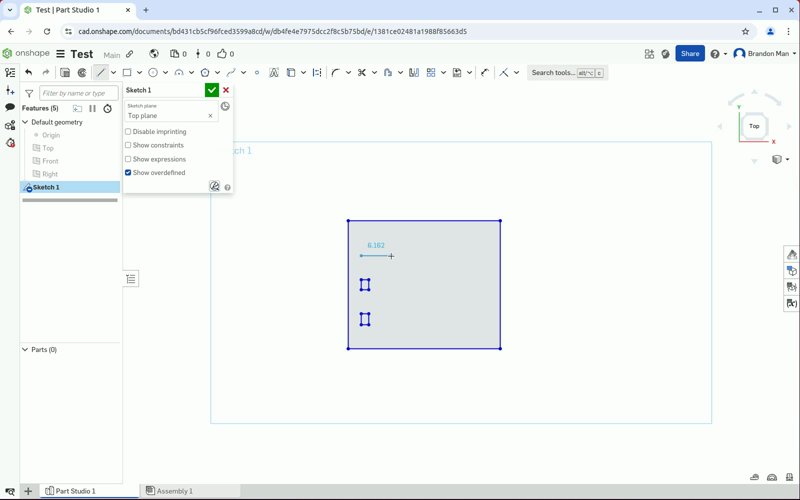
mouse_move(368, 255)
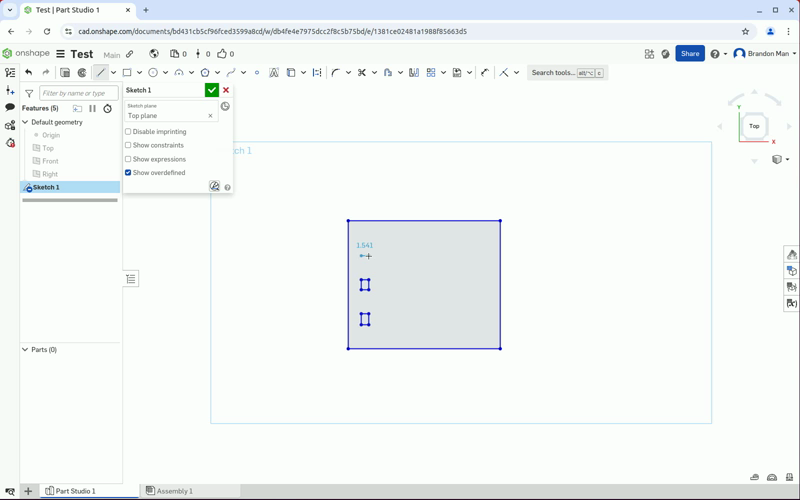
click(368, 255)
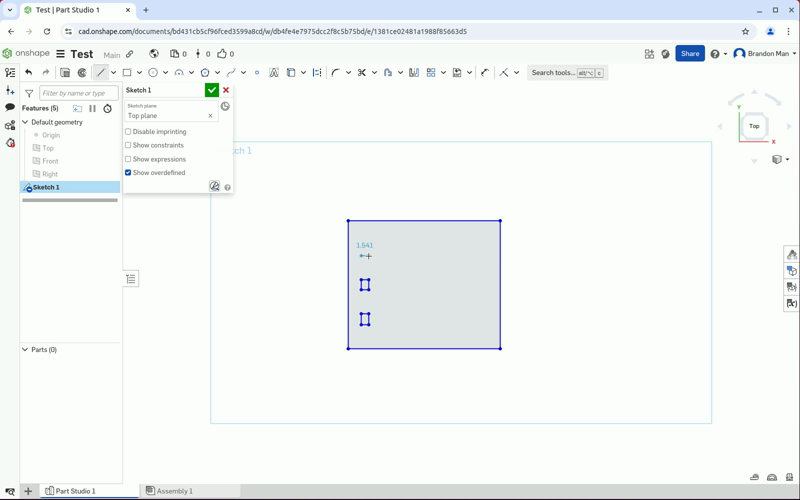
key_up(shift)
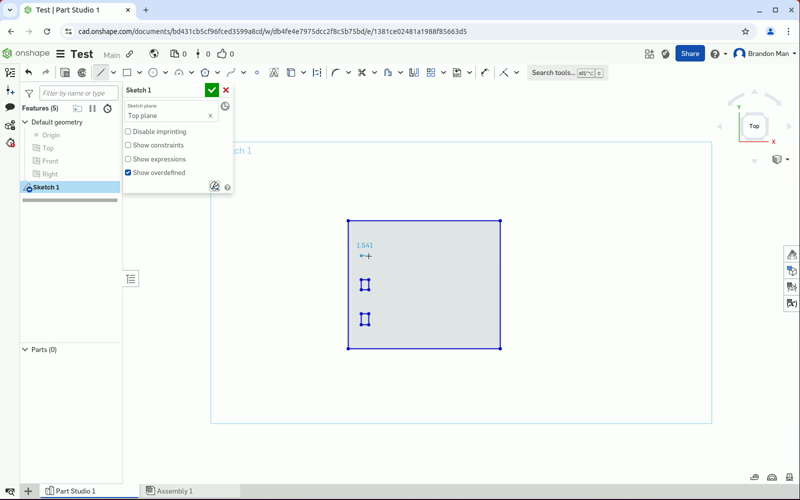
key_down(shift)
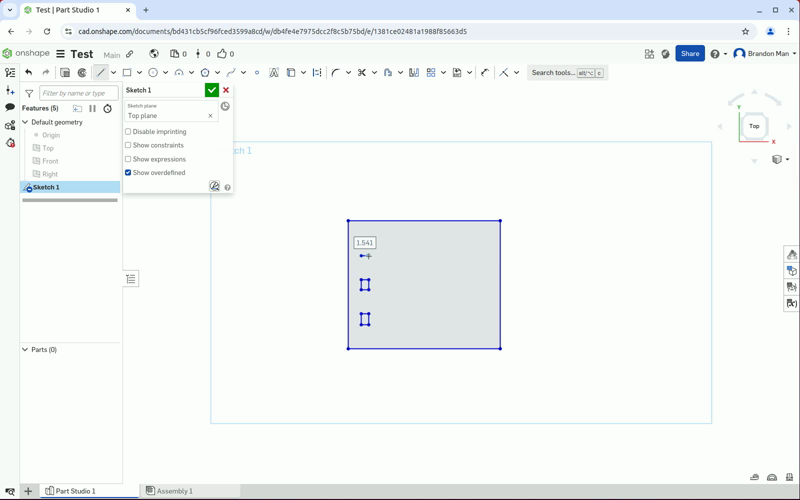
mouse_move(398, 255)
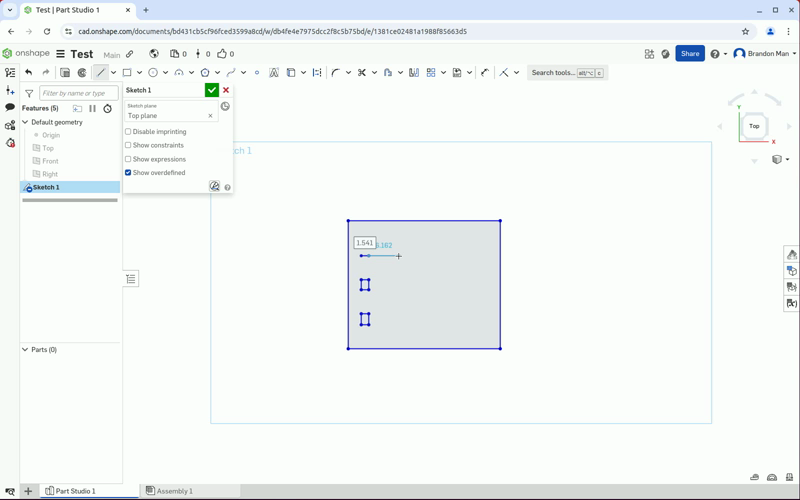
mouse_move(368, 244)
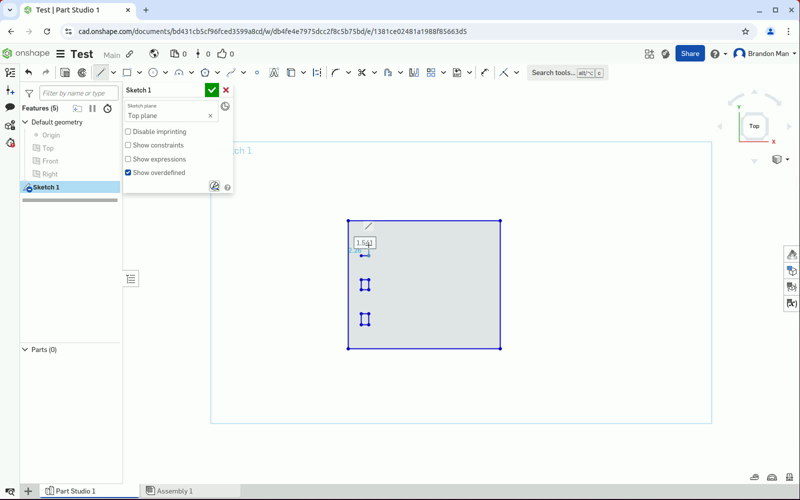
click(368, 244)
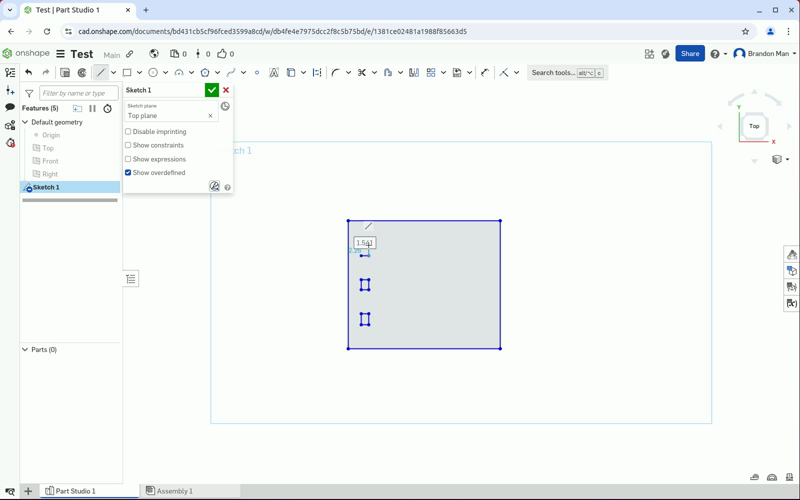
key_up(shift)
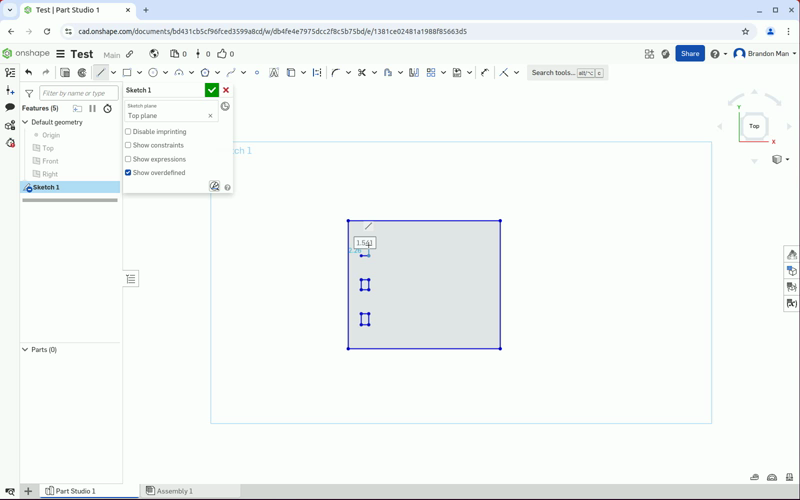
key_down(shift)
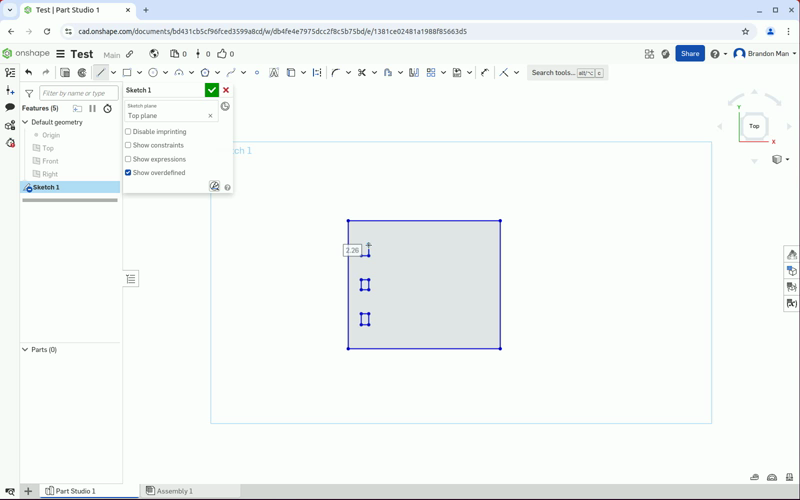
mouse_move(398, 244)
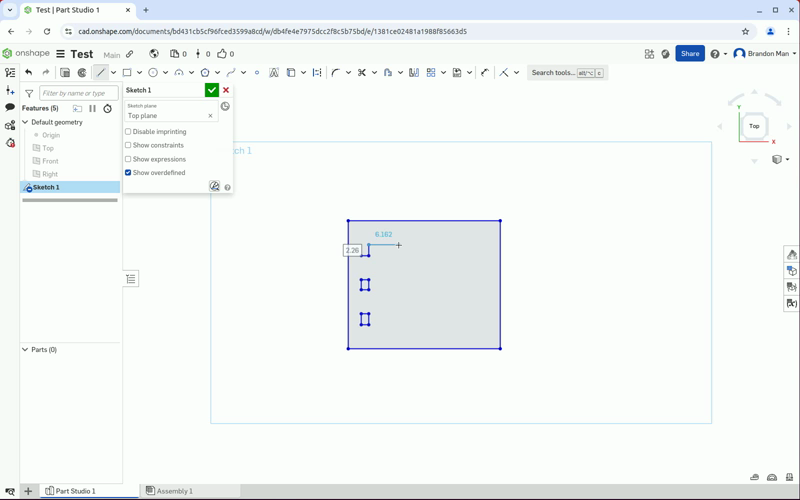
mouse_move(361, 244)
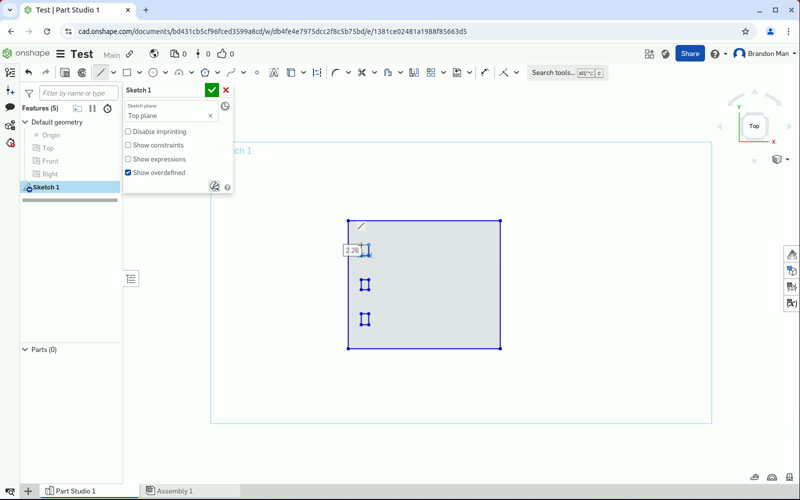
click(361, 244)
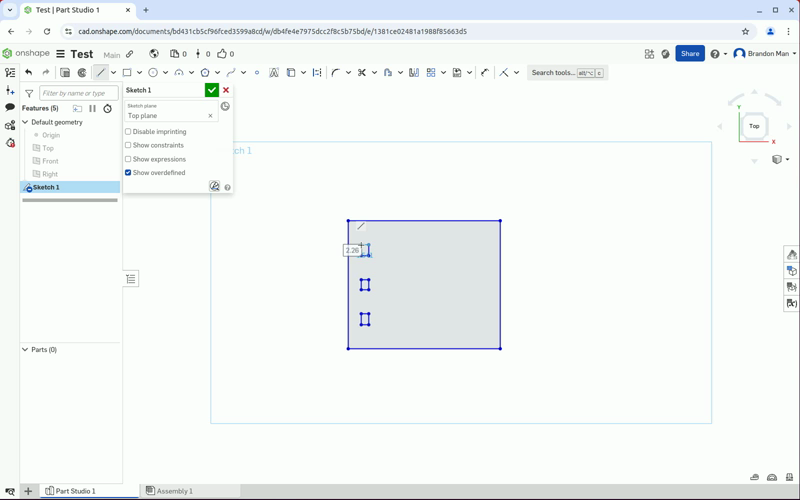
key_up(shift)
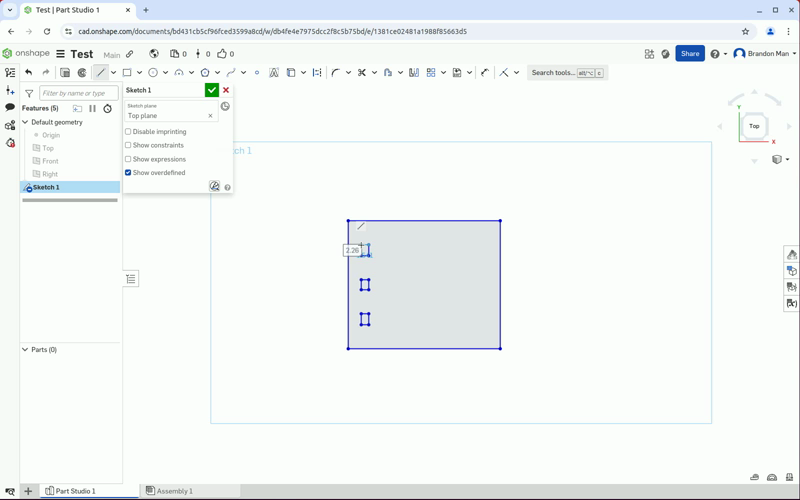
mouse_move(391, 244)
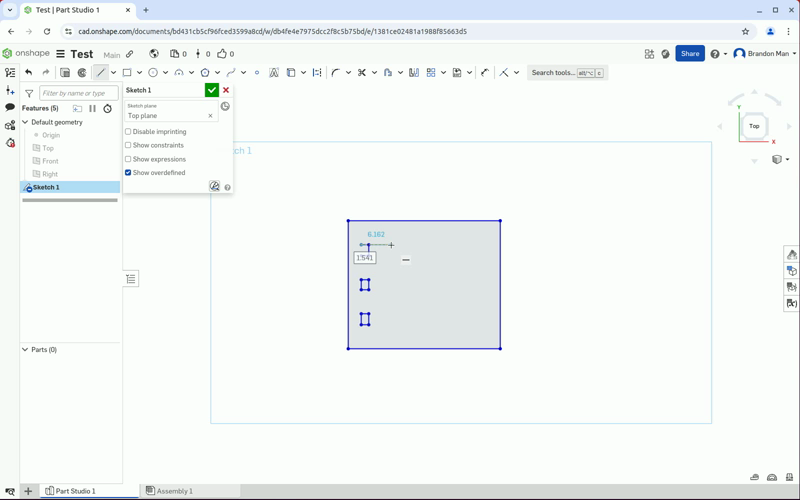
key_down(shift)
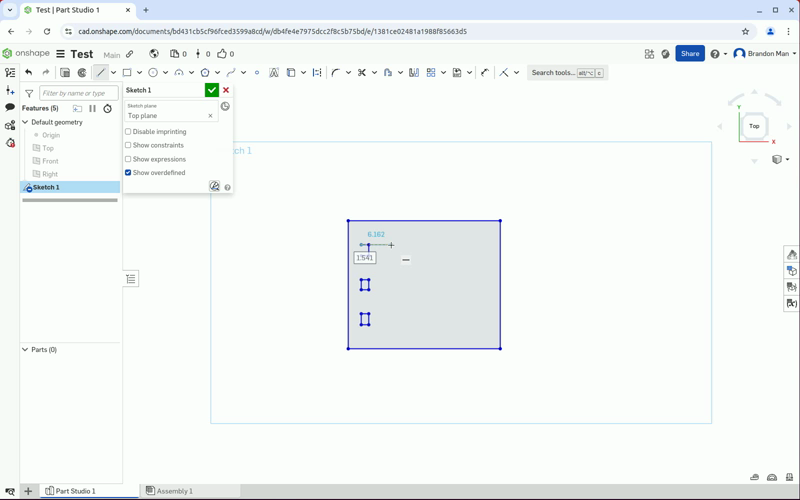
mouse_move(361, 255)
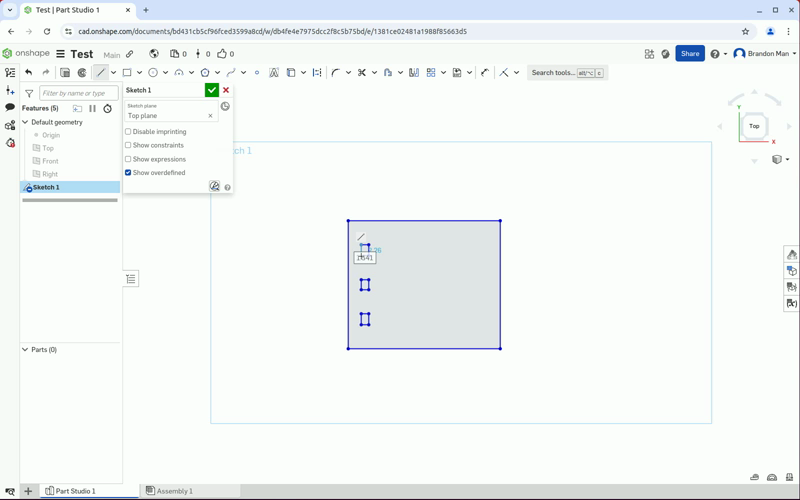
key_up(shift)
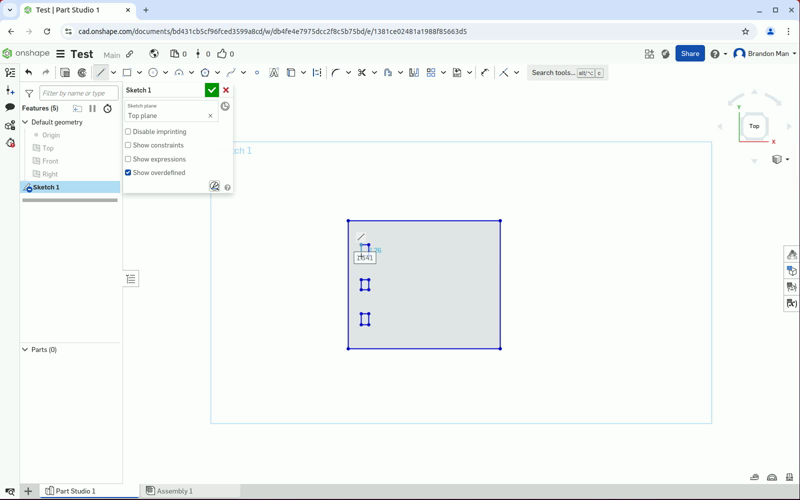
click(361, 255)
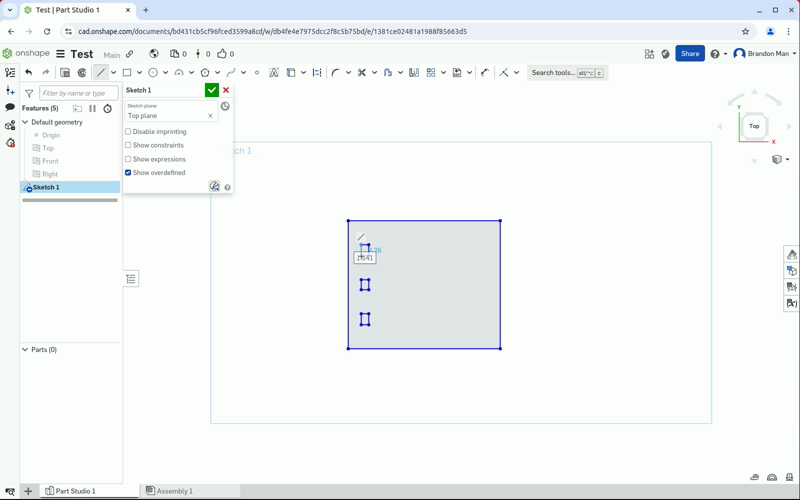
key(esc)
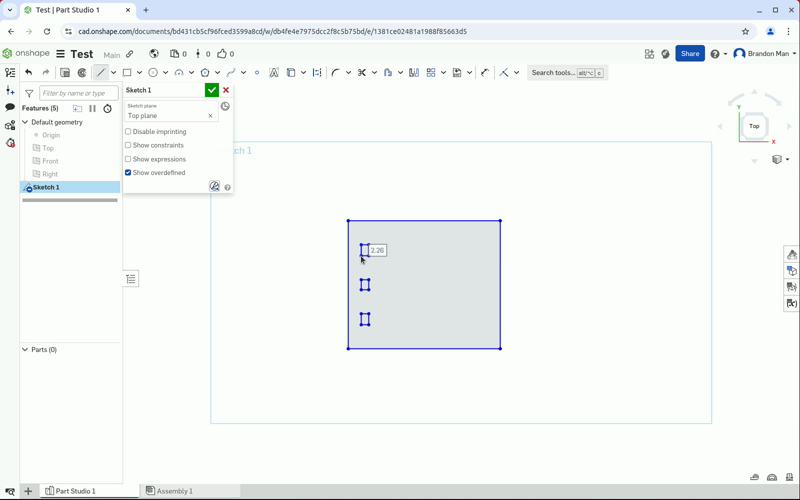
mouse_move(405, 235)
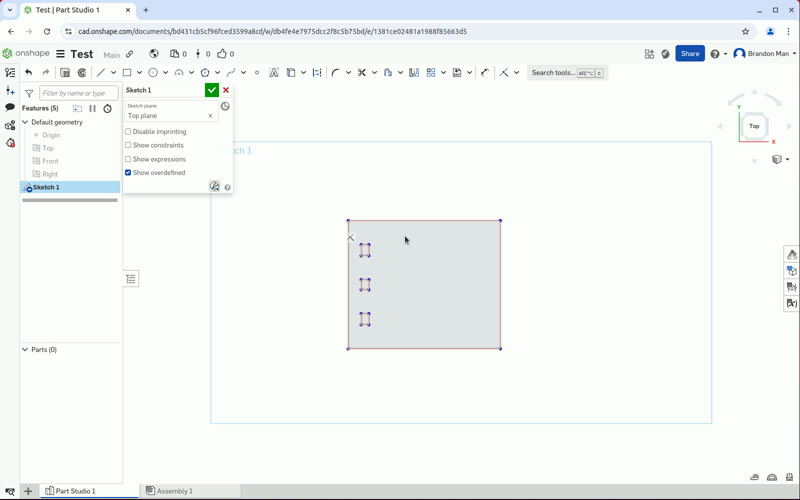
click(405, 235)
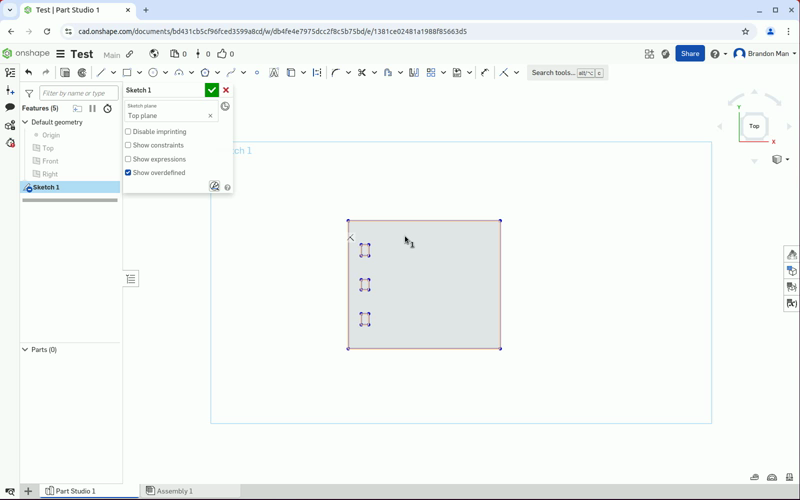
mouse_move(73, 352)
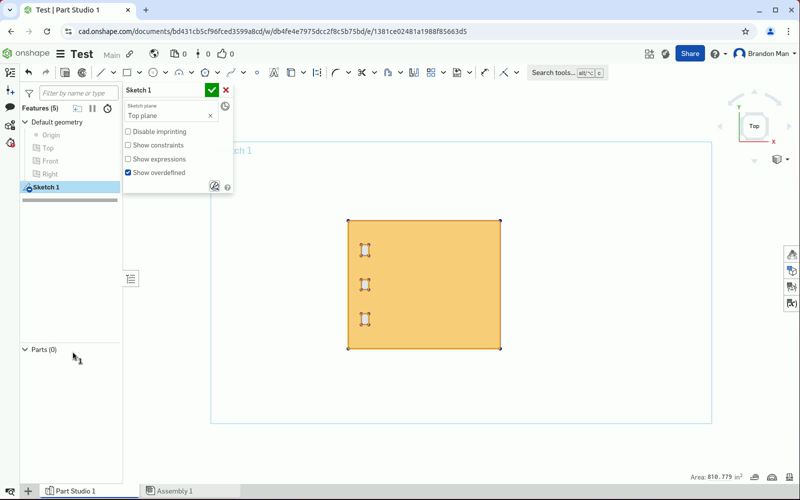
key(shift+y)
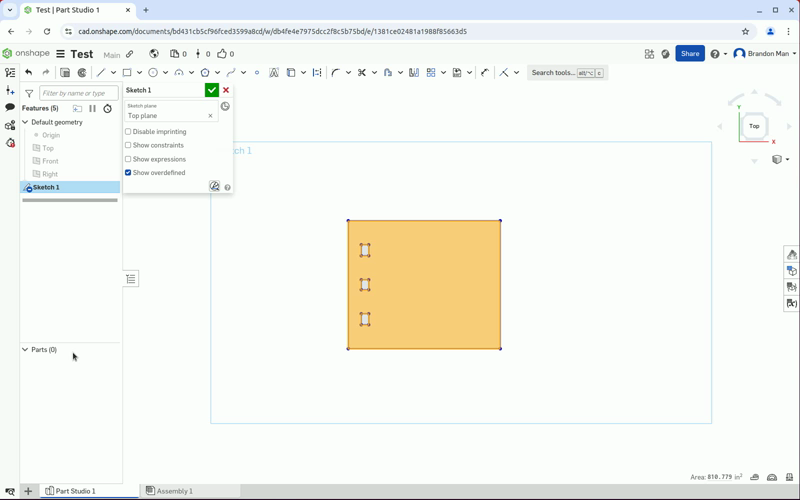
key(shift+e)
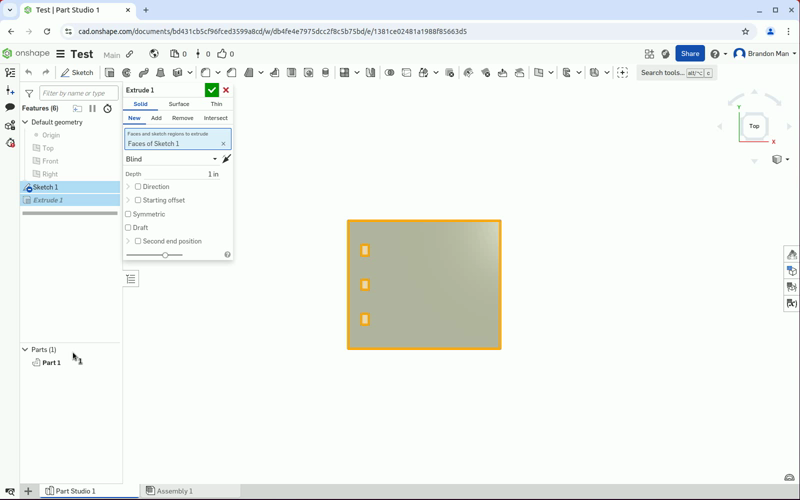
mouse_move(143, 106)
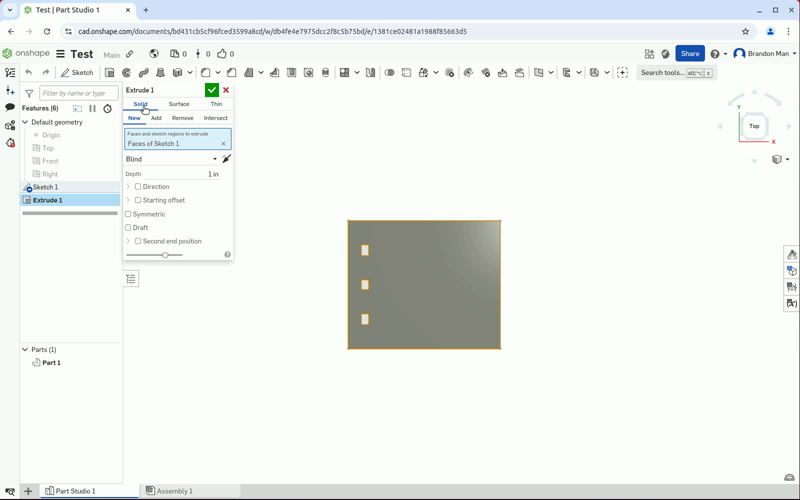
click(143, 106)
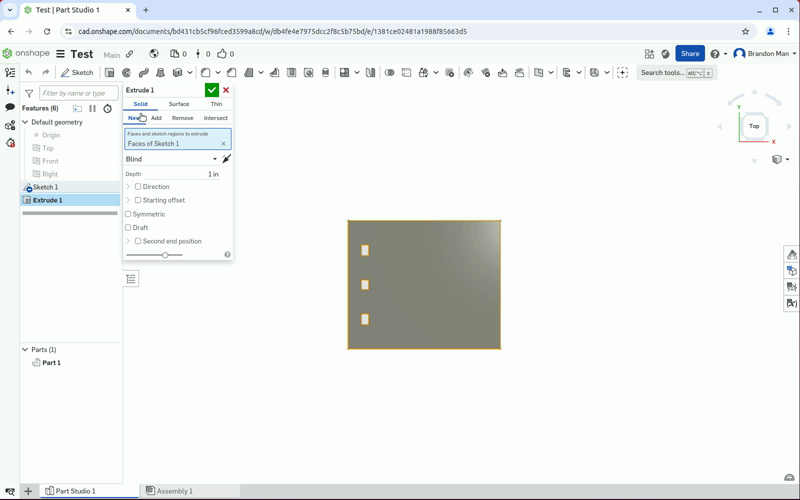
mouse_move(137, 120)
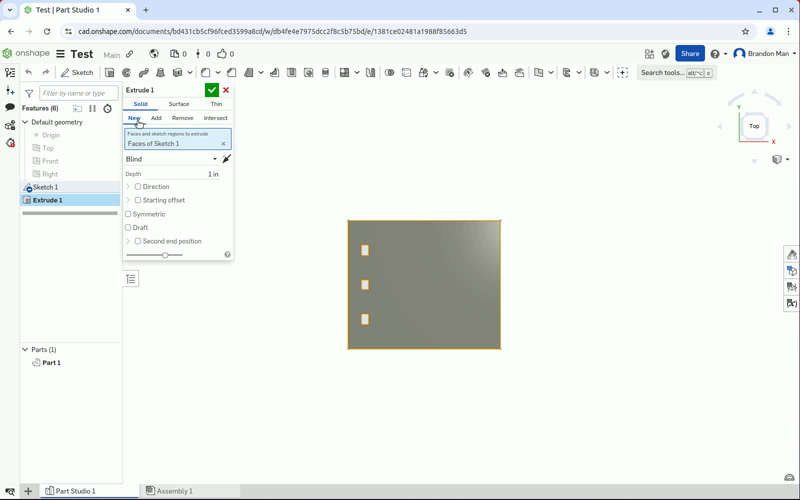
click(137, 120)
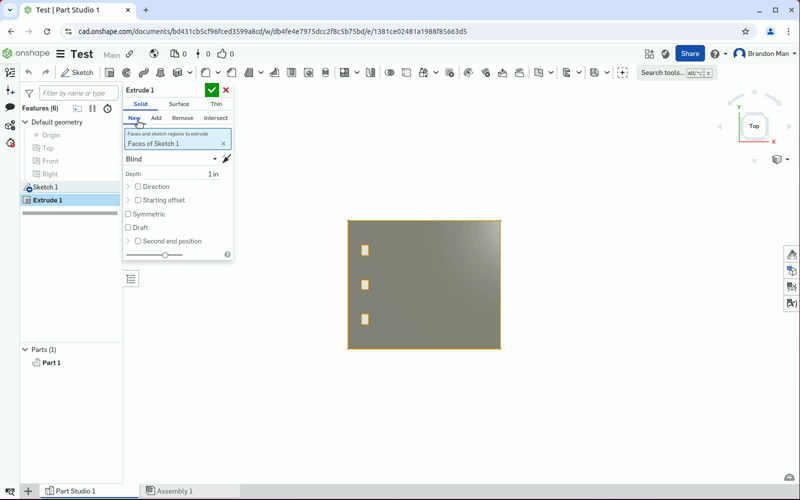
key(tab, 4)
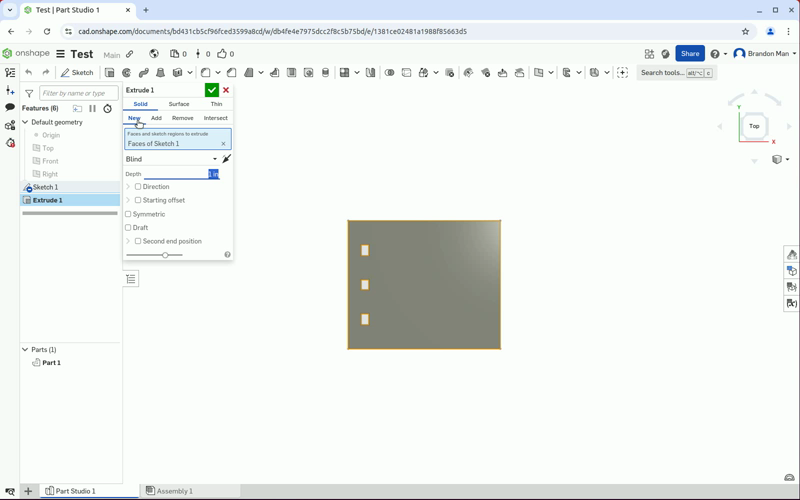
text(1.685)
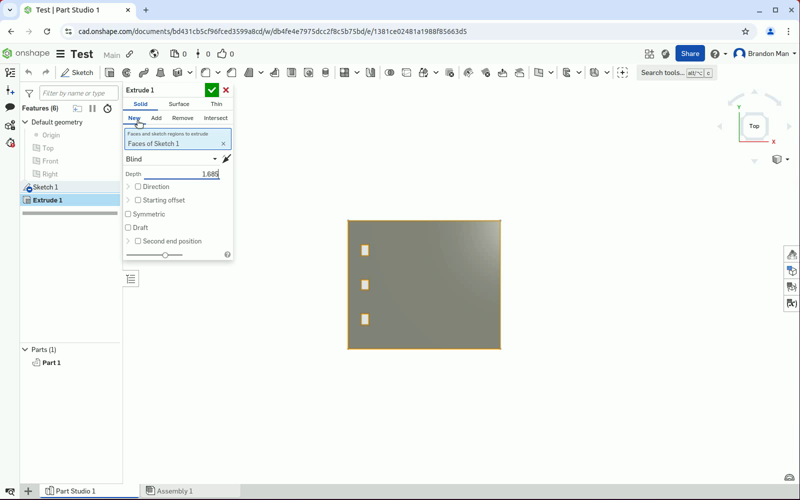
key(enter)
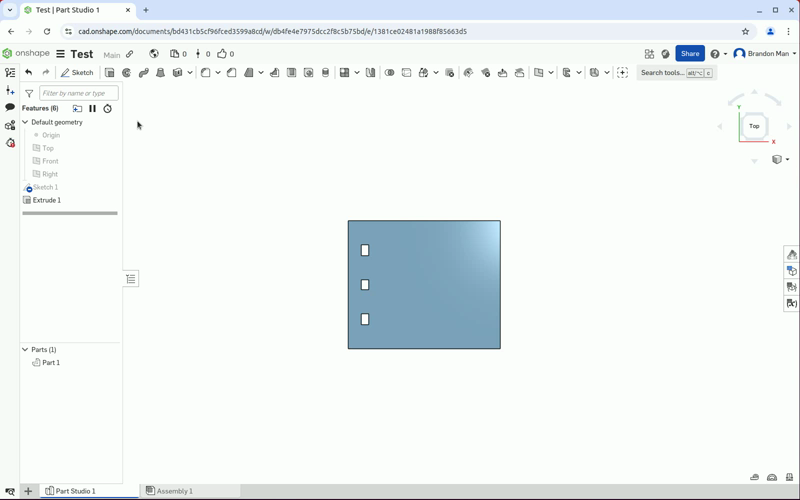
key(shift+h)
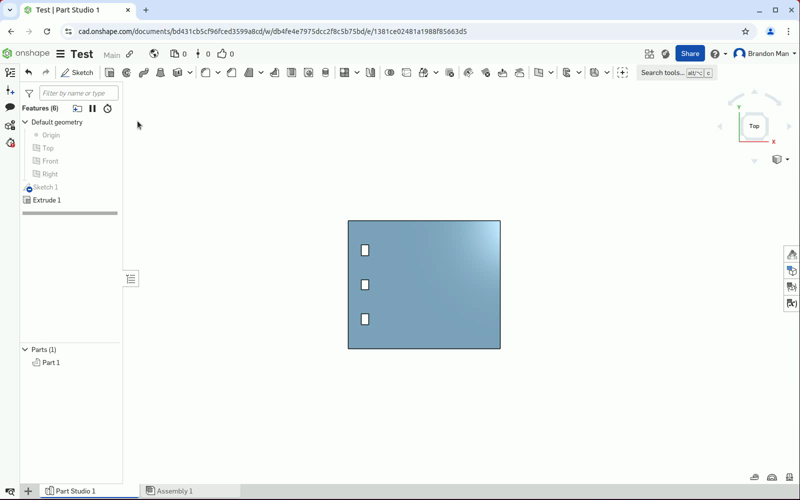
key(shift+h)
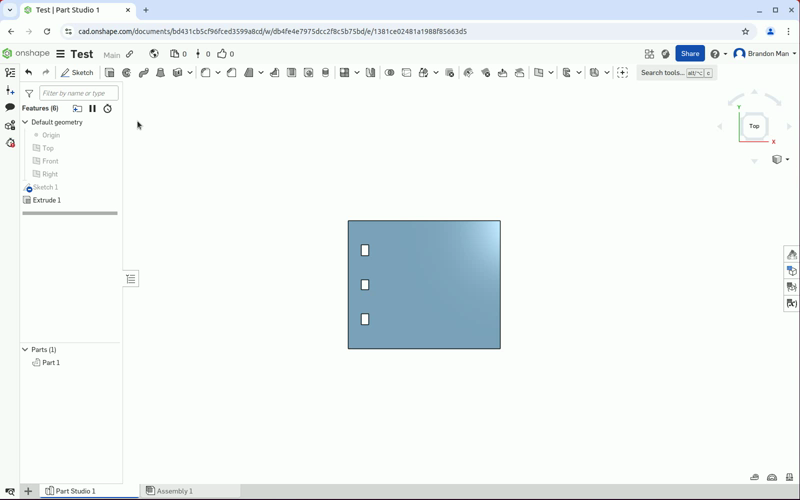
mouse_move(73, 189)
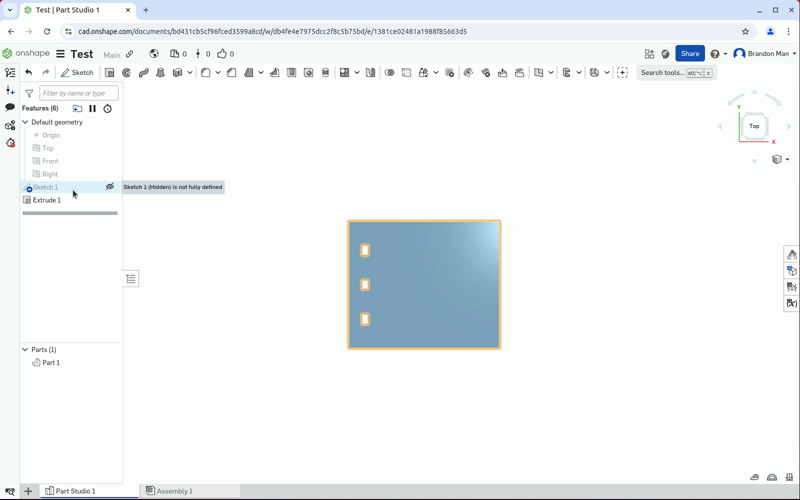
click(73, 189)
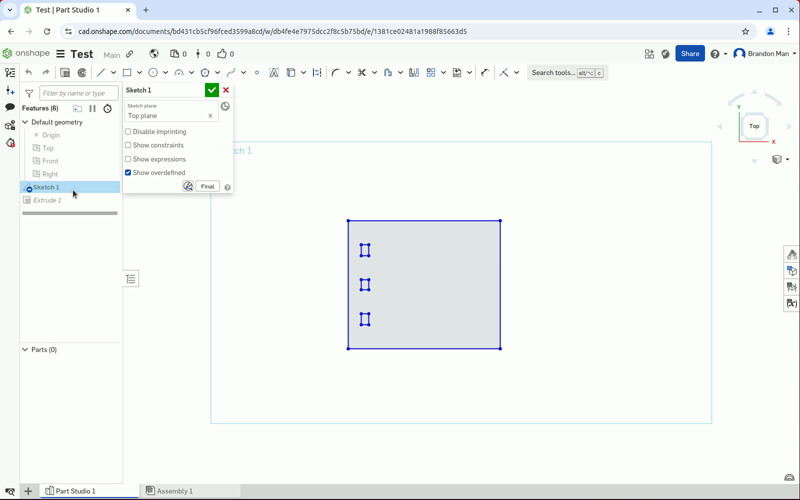
mouse_move(229, 92)
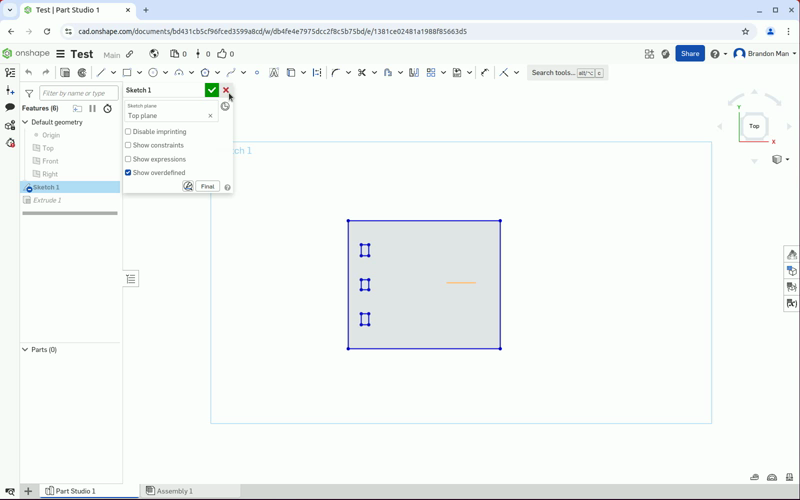
click(229, 92)
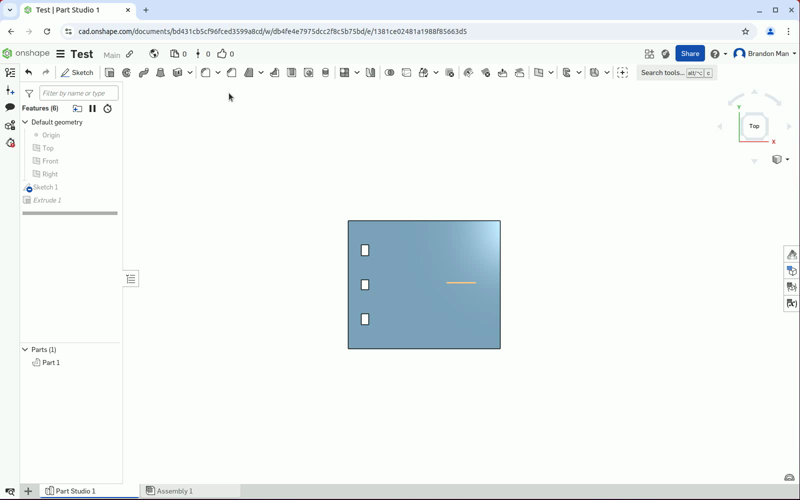
mouse_move(73, 352)
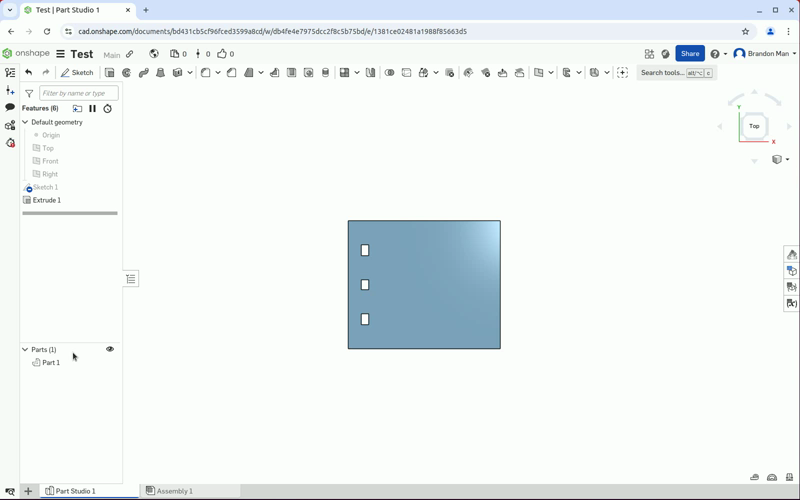
key(y)
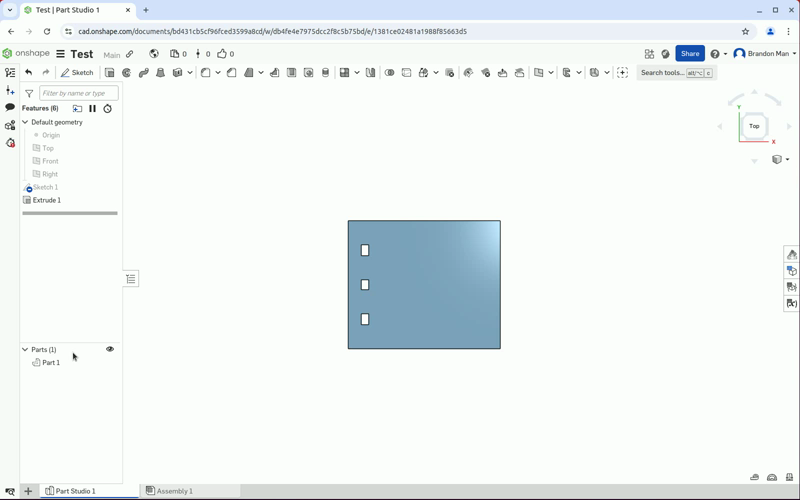
key(shift+p)
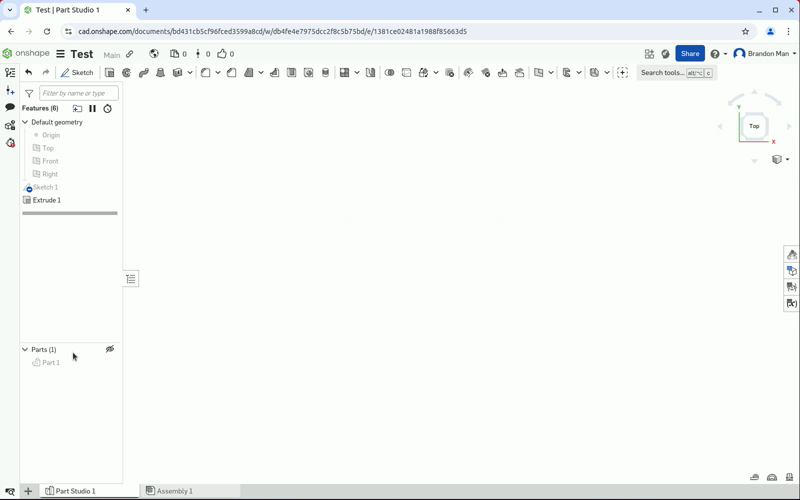
key(space)
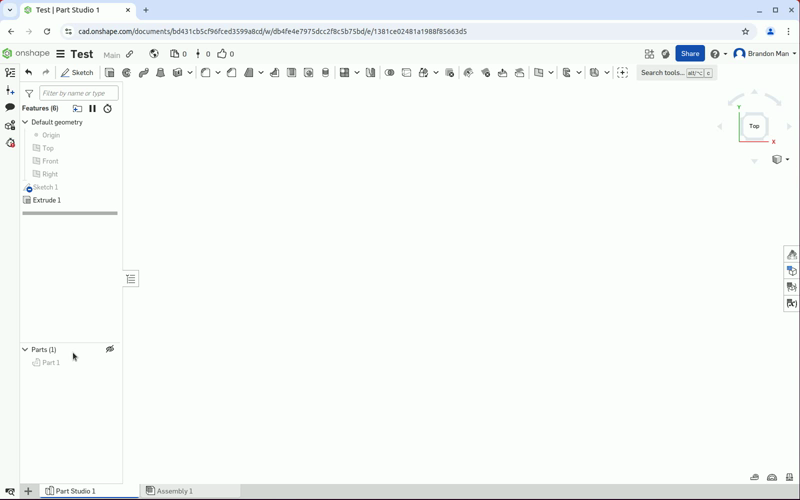
key_down(shift)
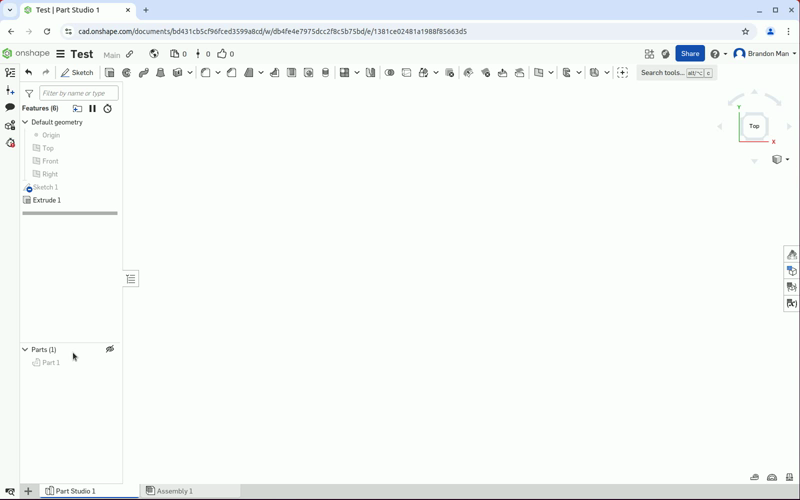
key(up)
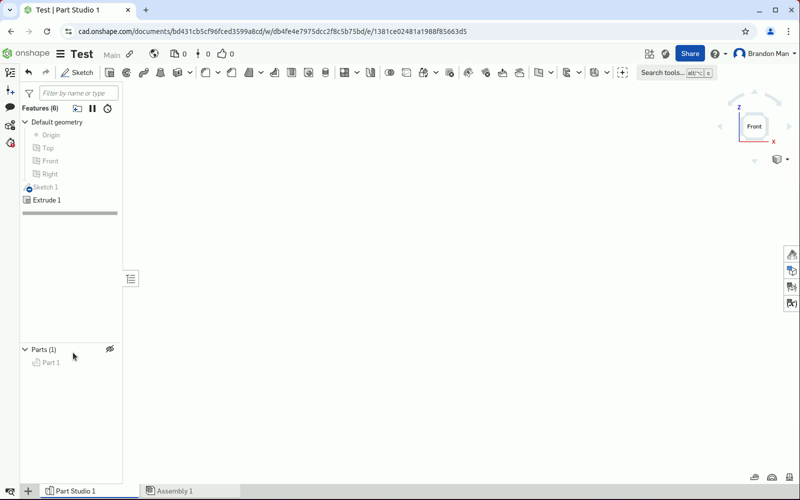
key_up(shift)
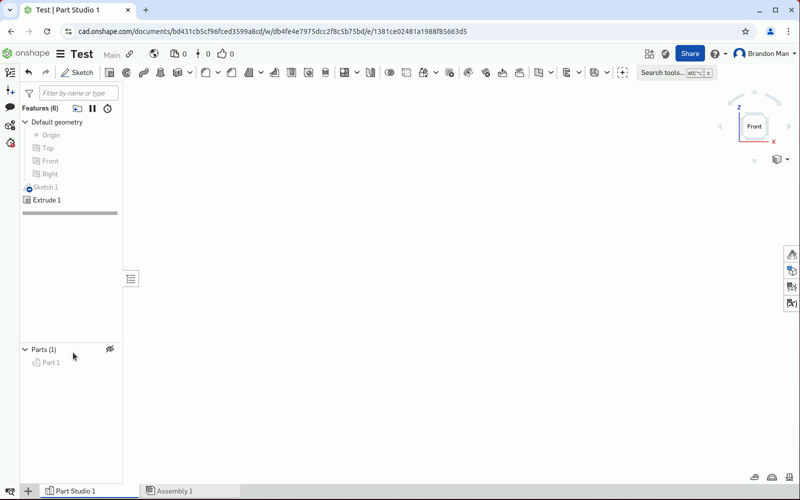
key(space)
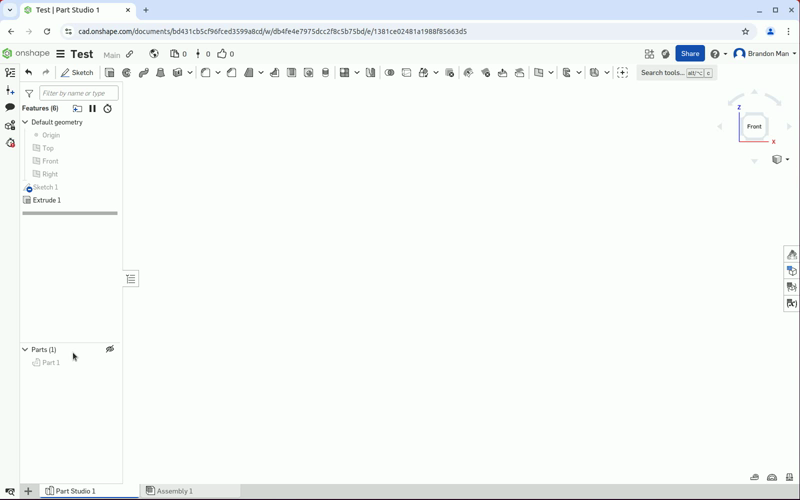
key_down(shift)
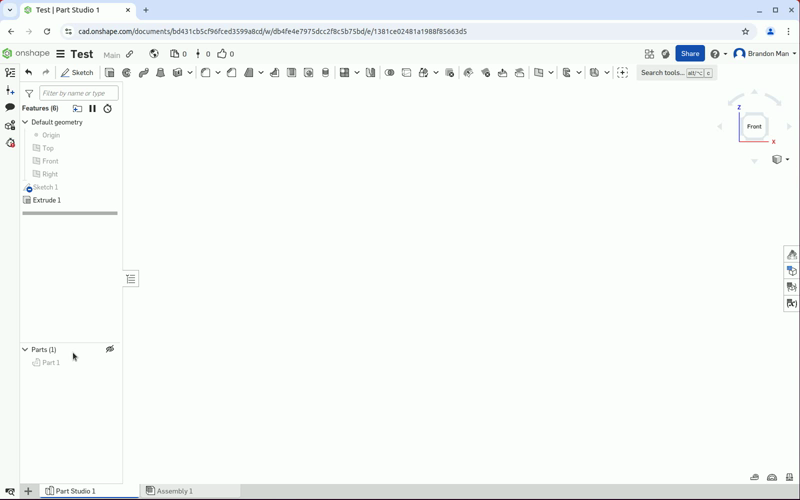
key(left)
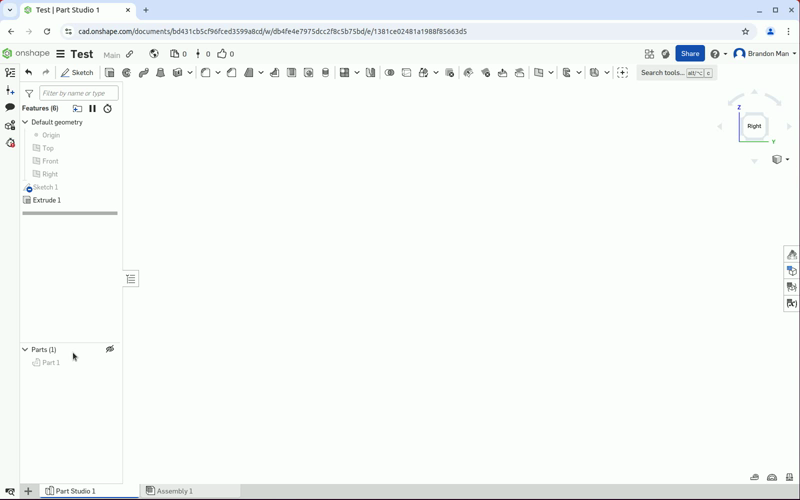
key_up(shift)
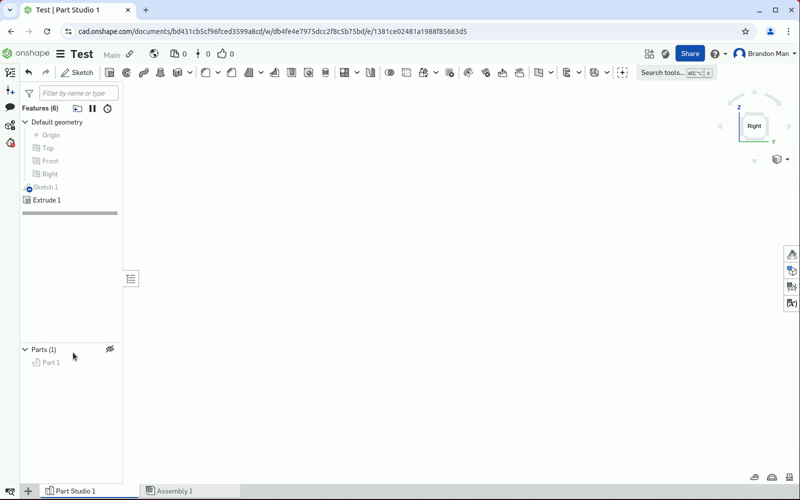
mouse_move(73, 352)
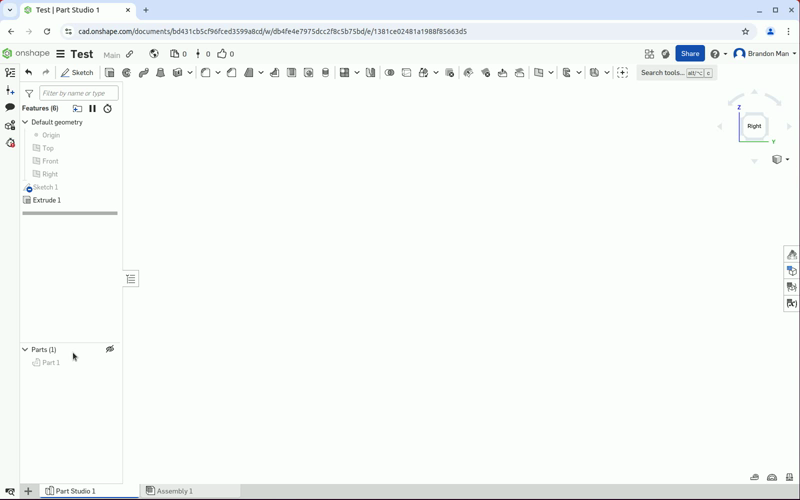
key(shift+y)
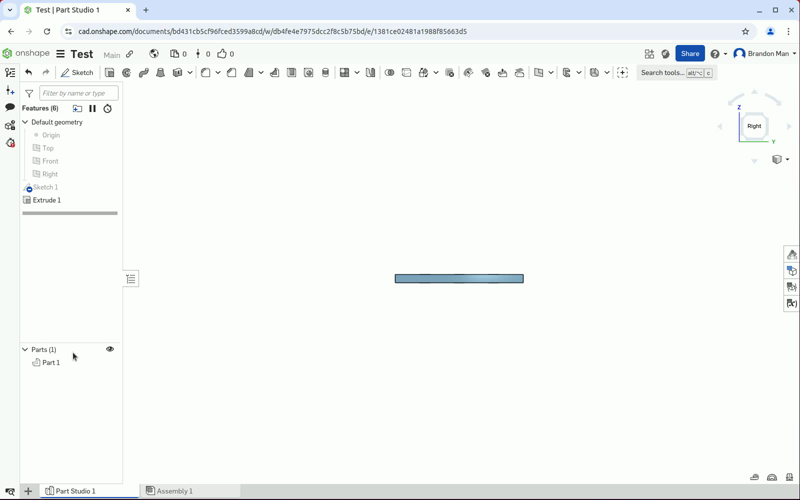
mouse_move(541, 75)
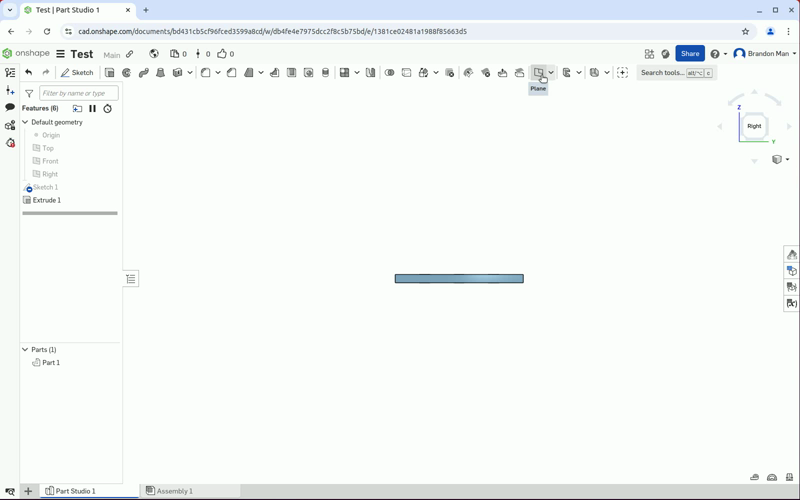
click(541, 75)
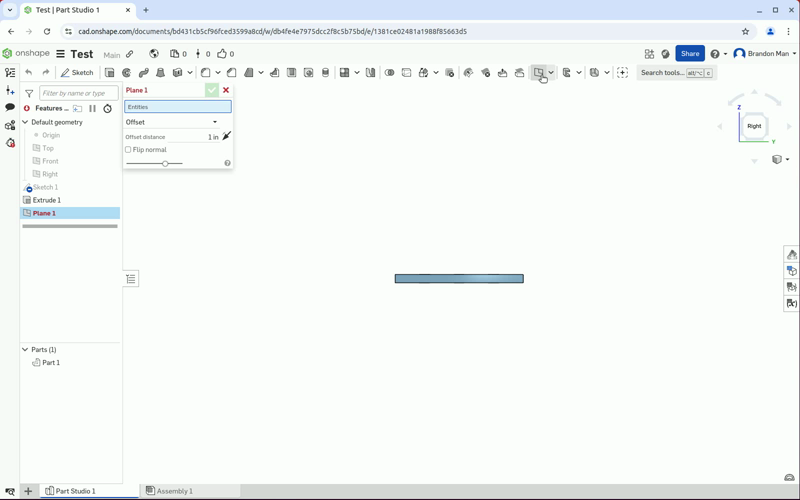
mouse_move(73, 176)
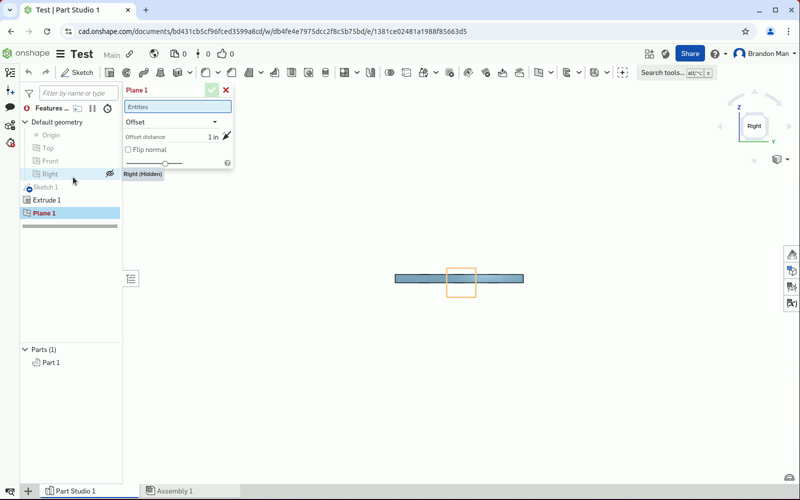
click(73, 176)
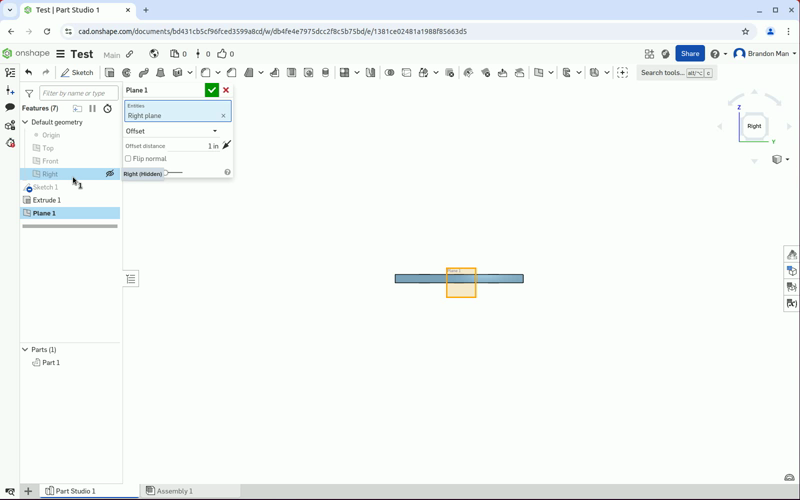
key(tab, 2)
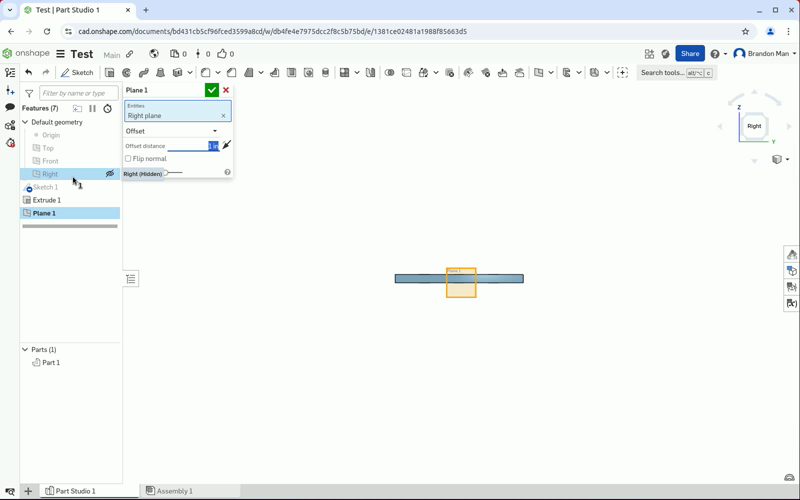
text(8.196)
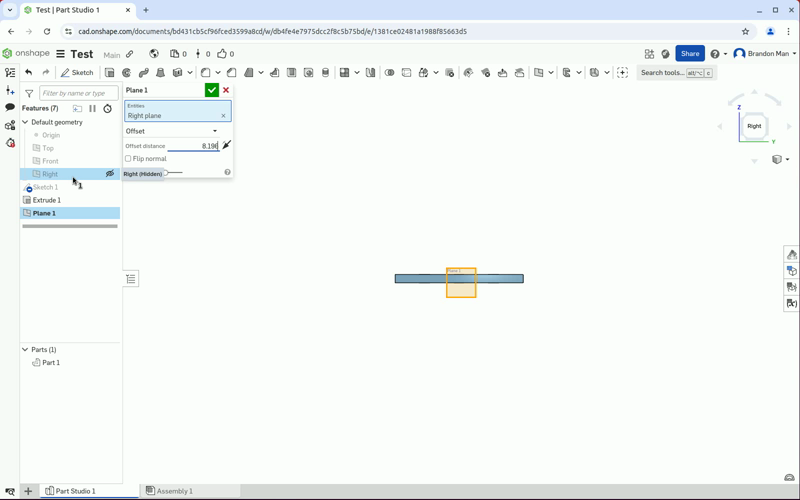
key(enter, 2)
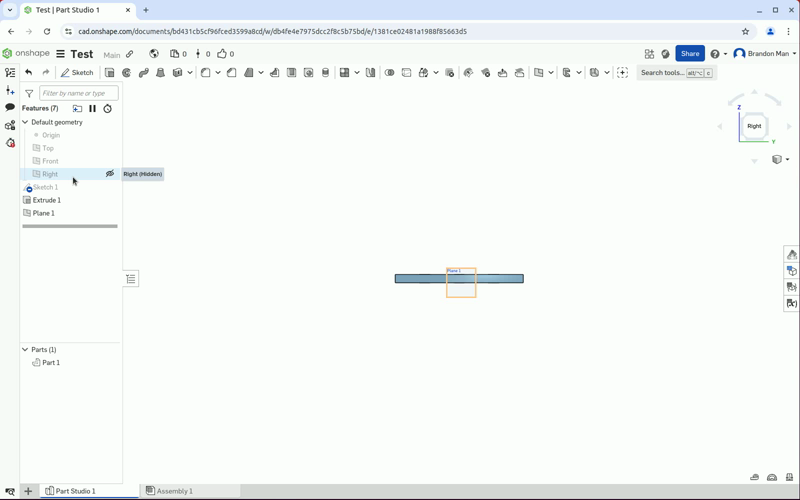
key(shift+s)
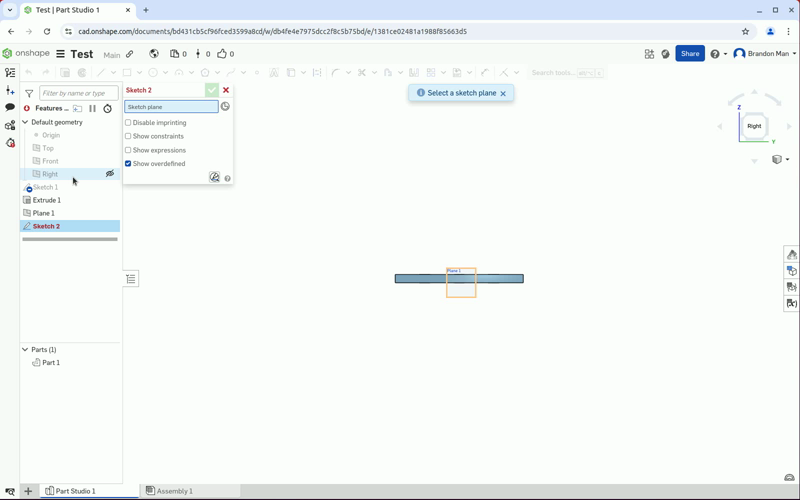
mouse_move(73, 215)
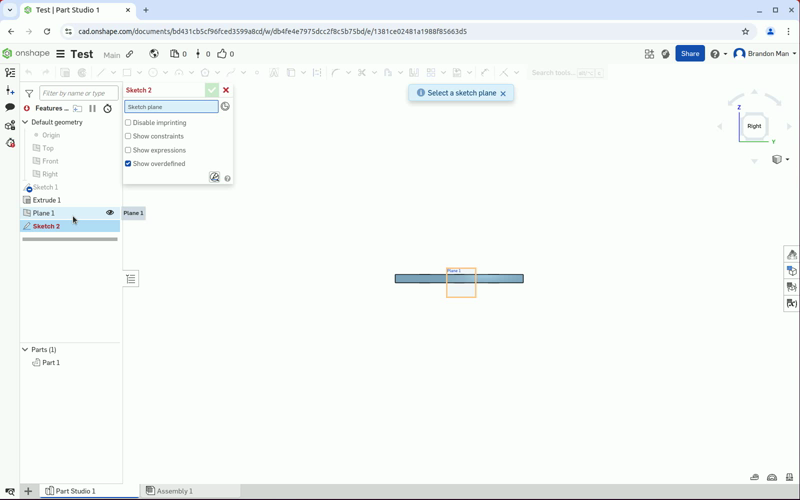
click(73, 215)
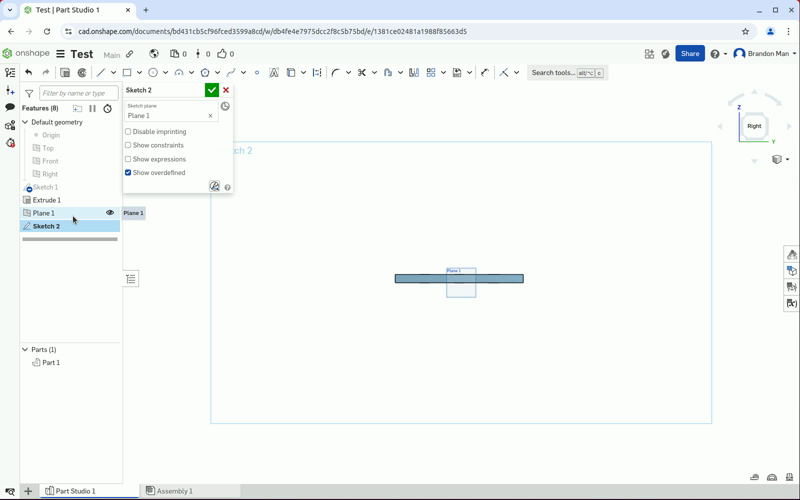
mouse_move(73, 352)
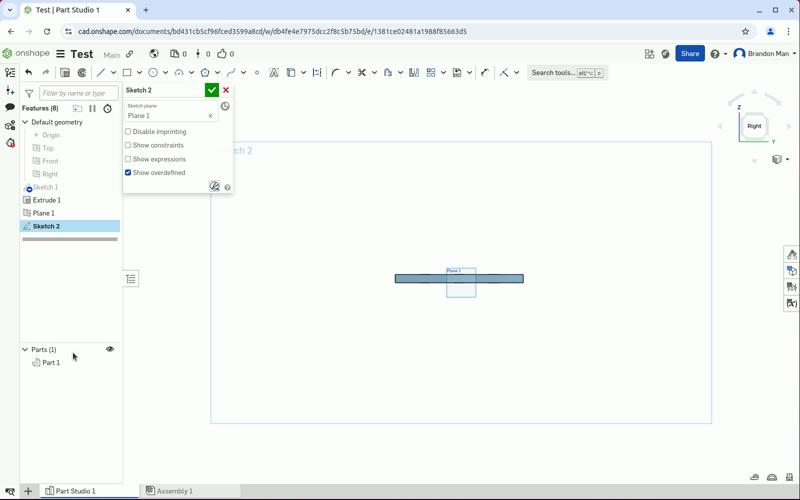
key(y)
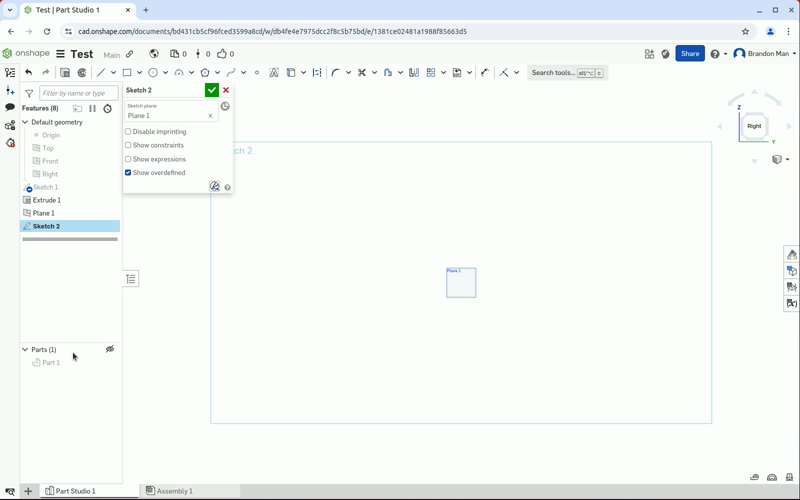
key(c)
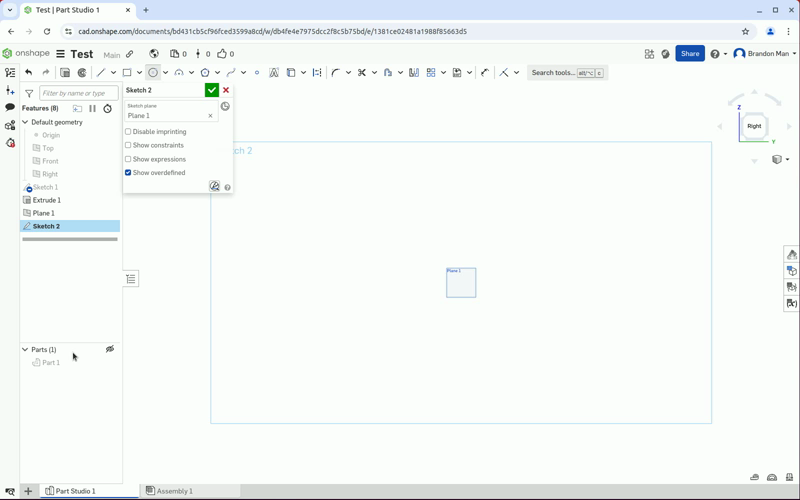
key_down(shift)
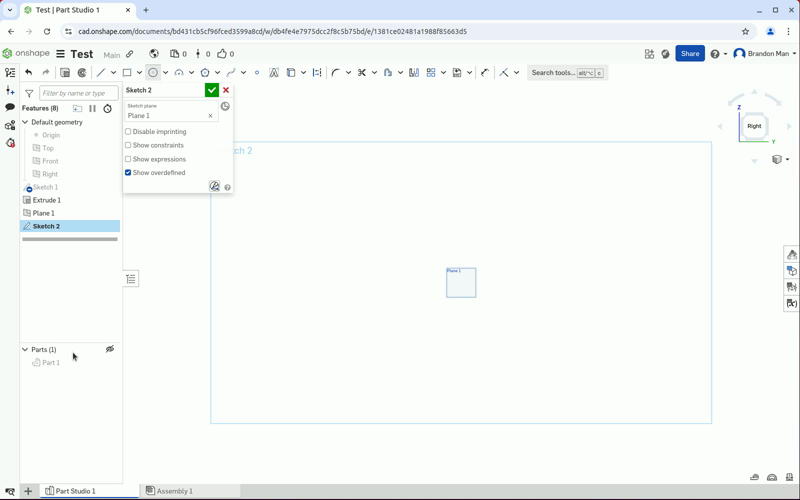
mouse_move(422, 278)
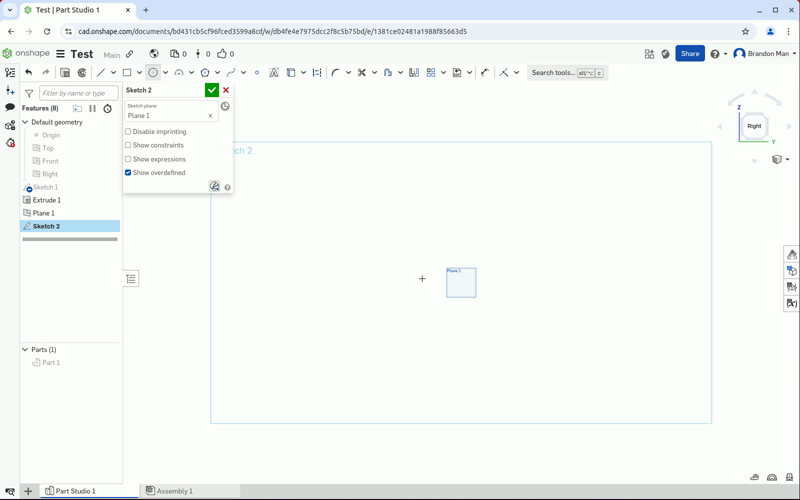
click(422, 278)
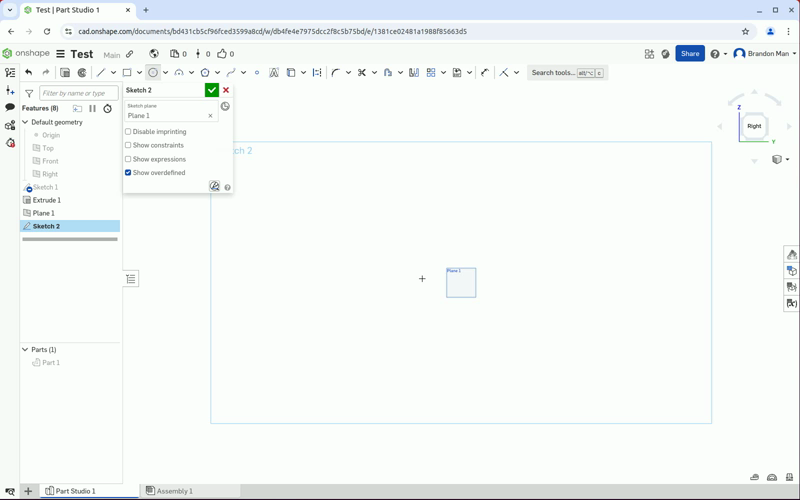
key_up(shift)
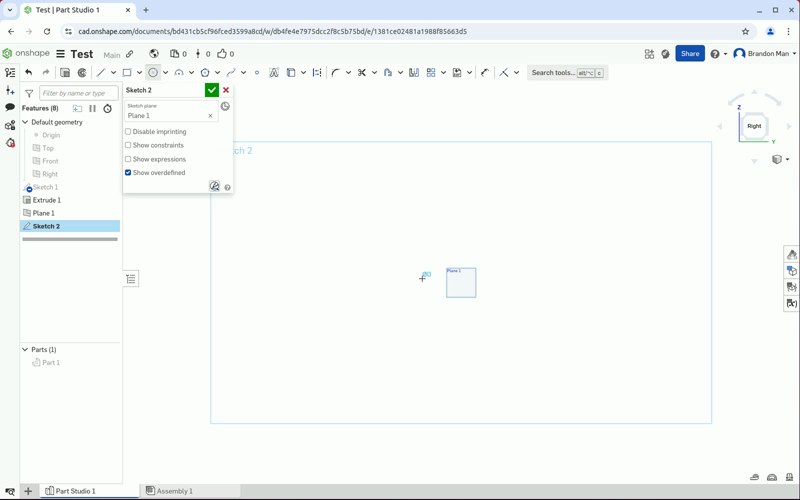
mouse_move(424, 278)
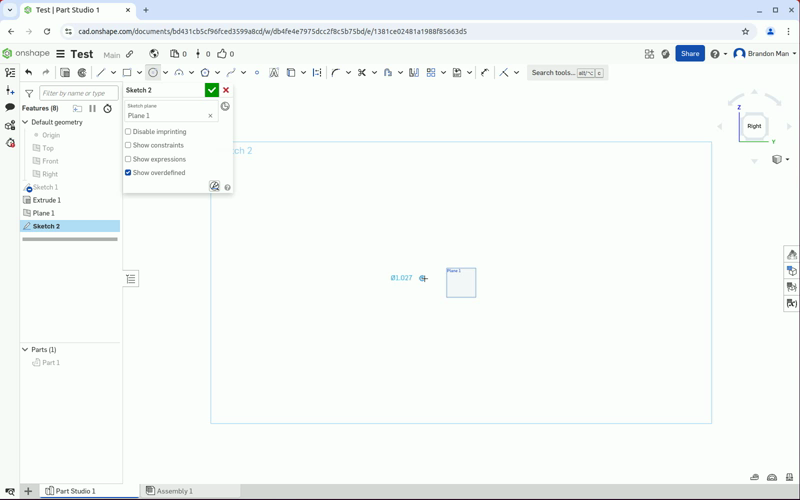
scroll(6)
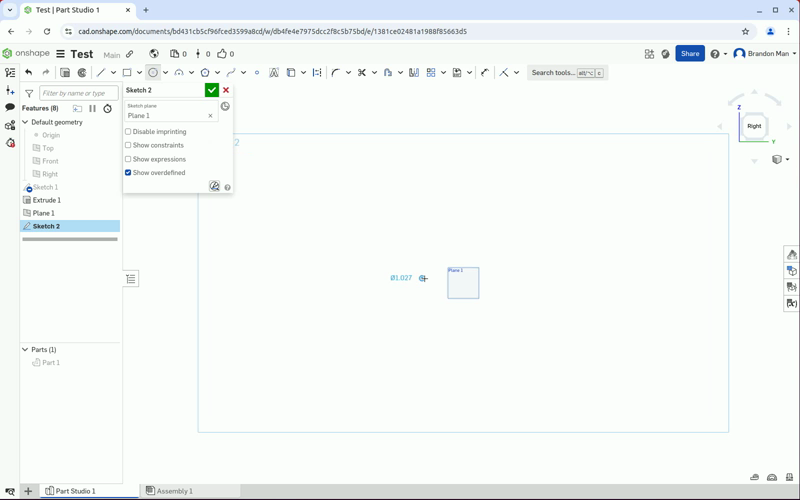
scroll(6)
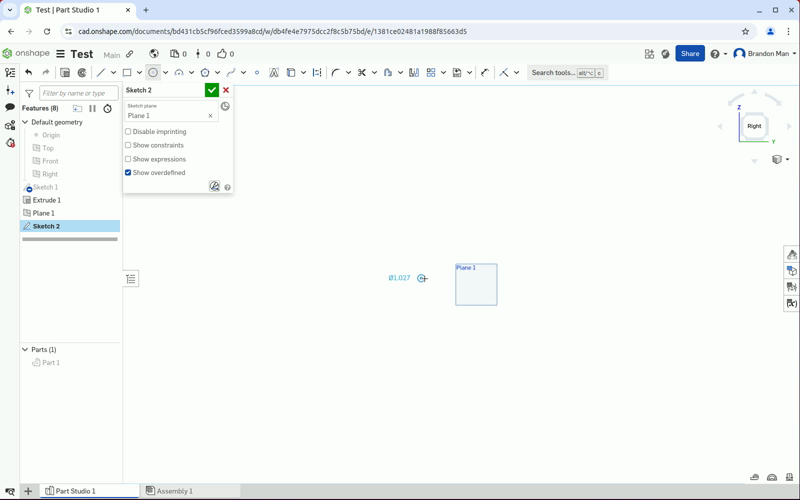
scroll(6)
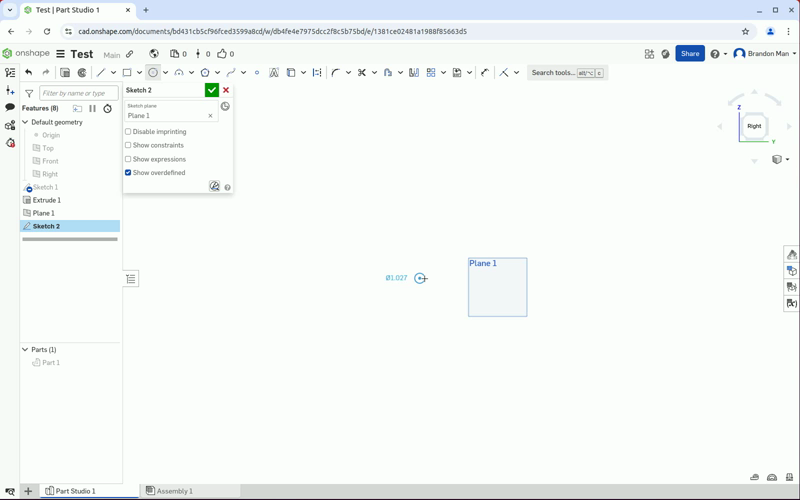
scroll(6)
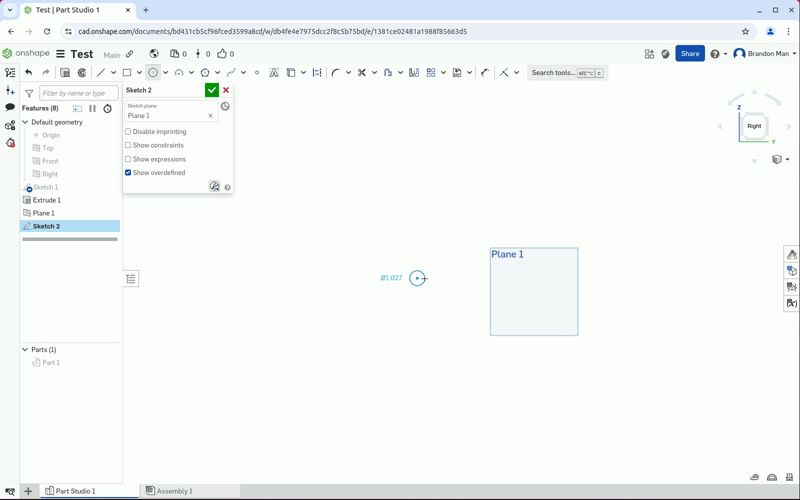
scroll(6)
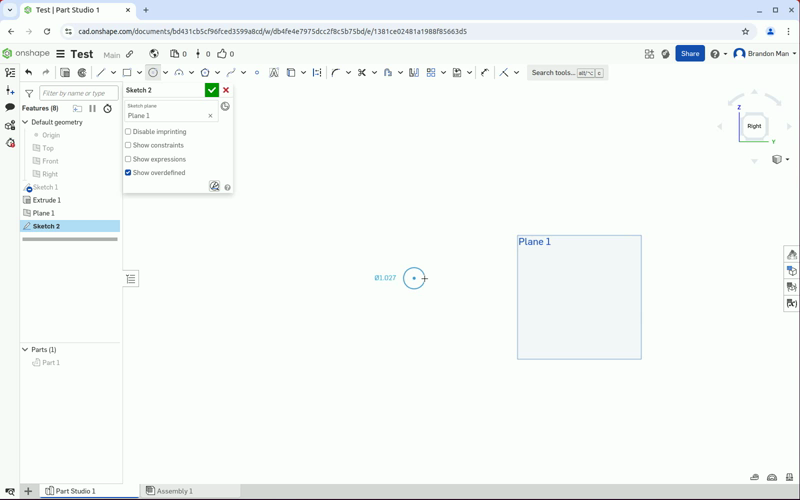
scroll(6)
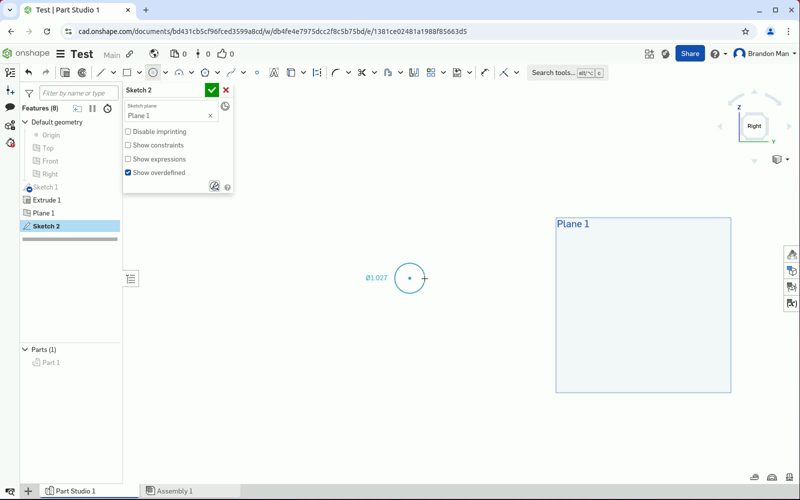
scroll(6)
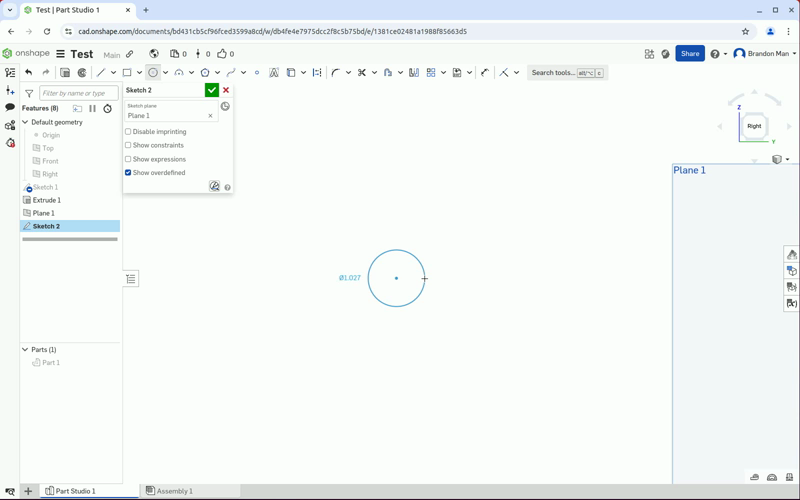
click(424, 278)
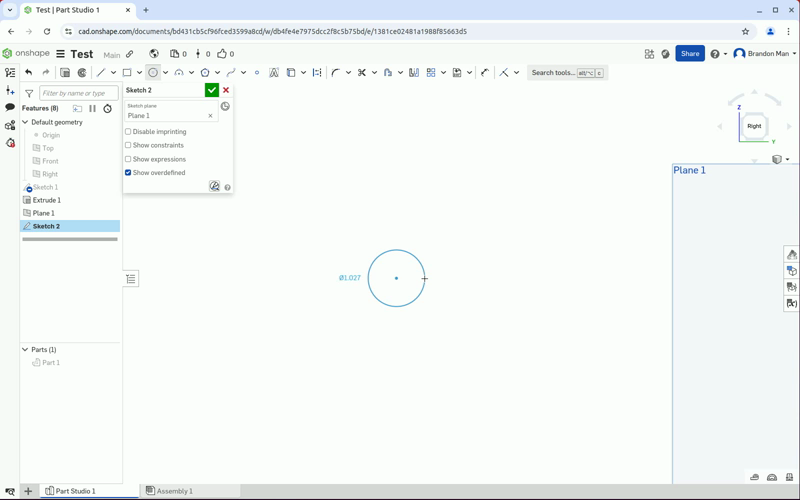
scroll(-6)
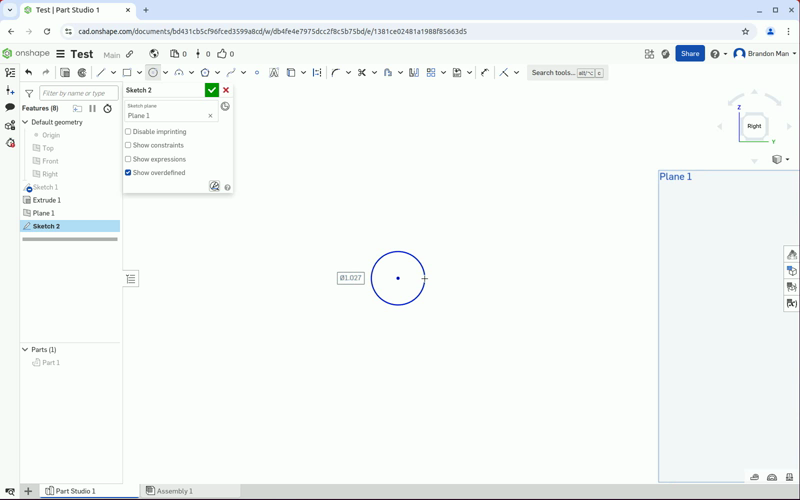
scroll(-6)
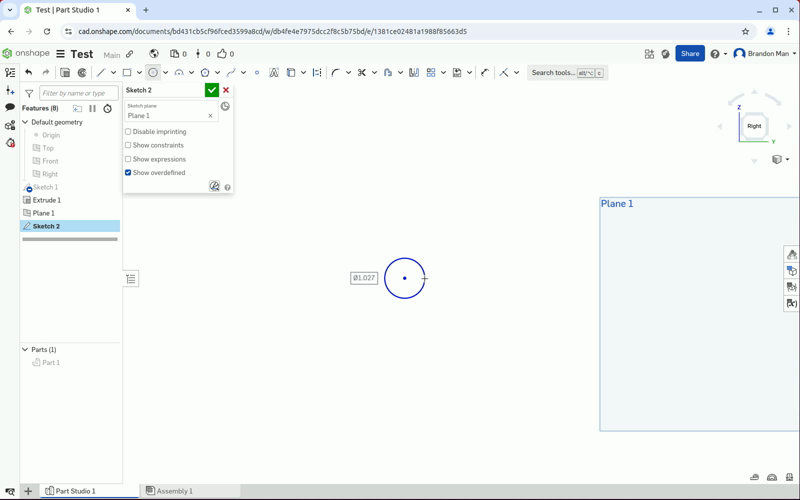
scroll(-6)
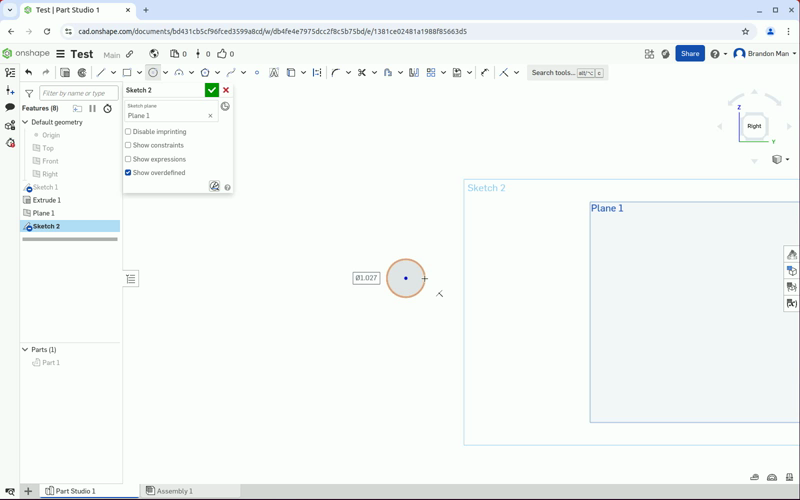
scroll(-6)
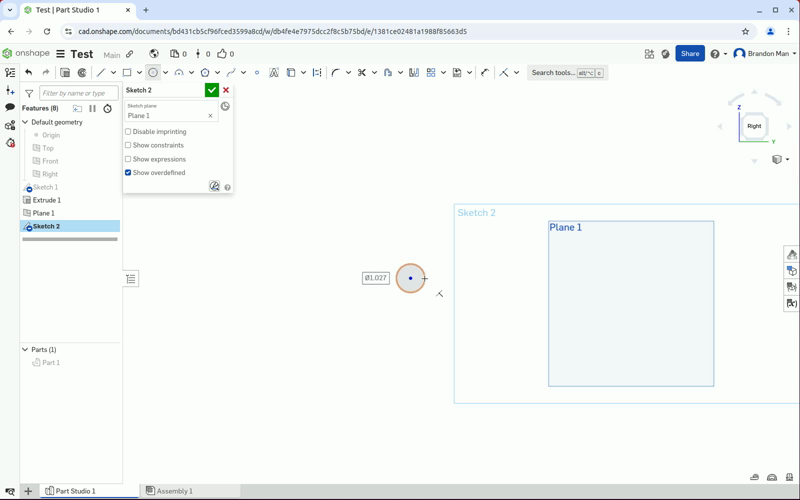
scroll(-6)
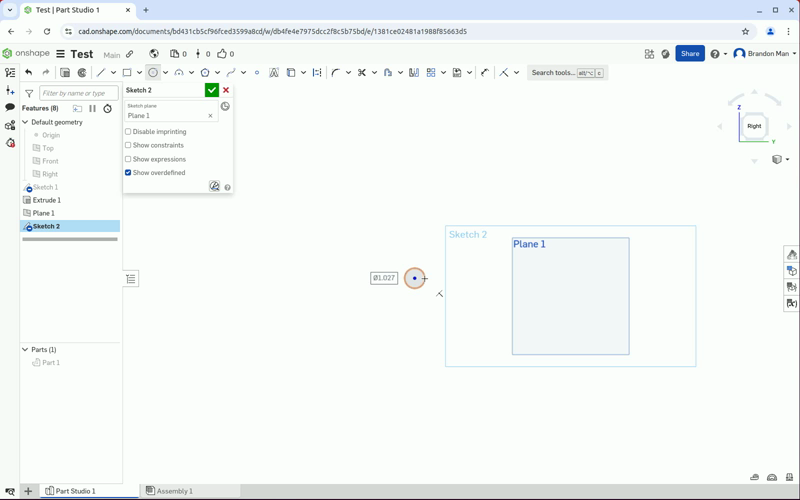
scroll(-6)
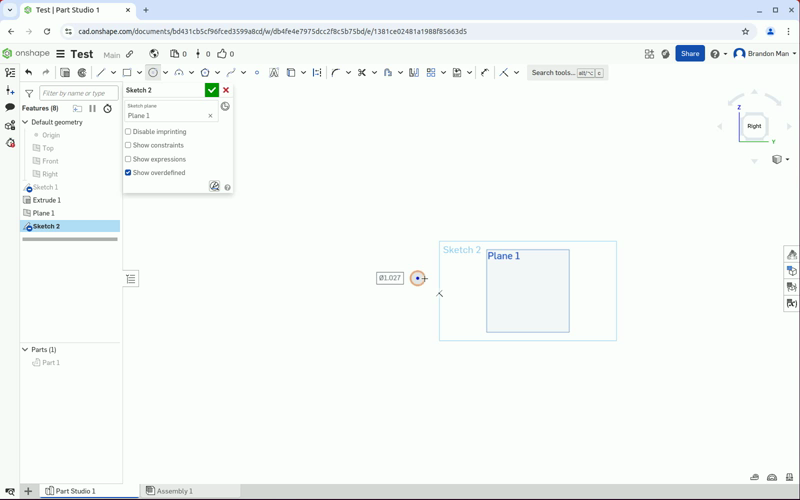
scroll(-6)
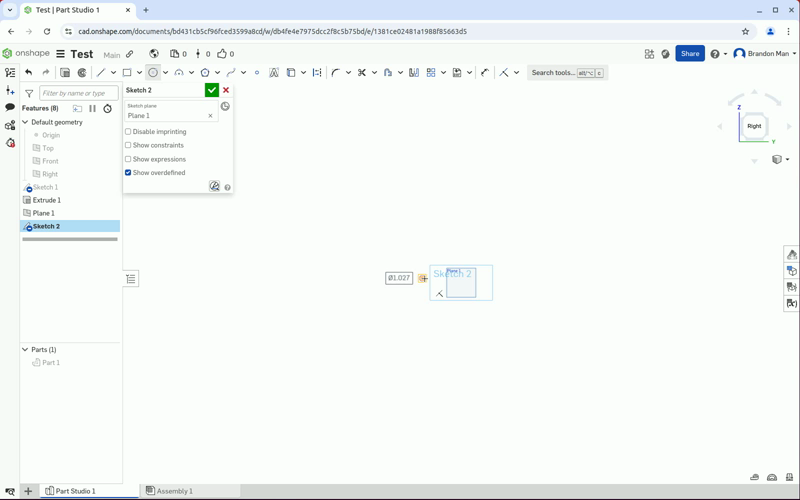
key(esc)
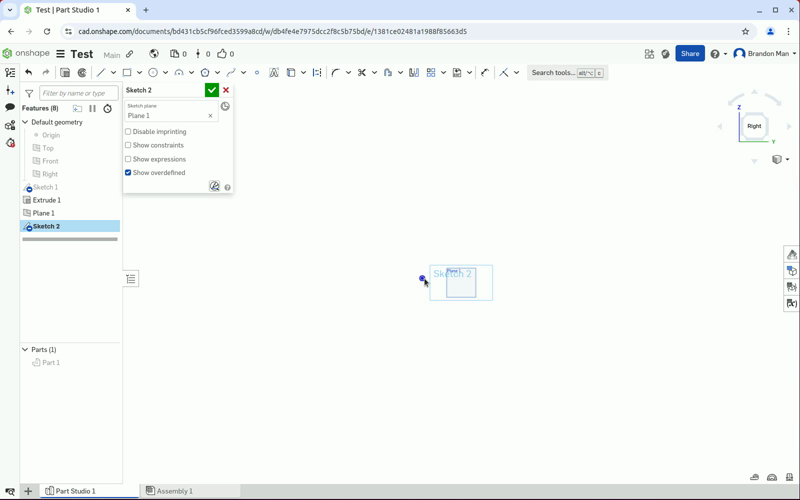
mouse_move(422, 277)
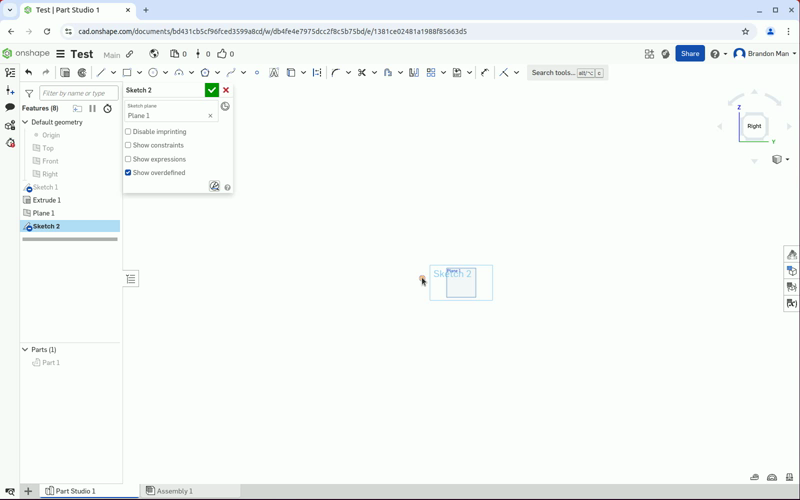
scroll(6)
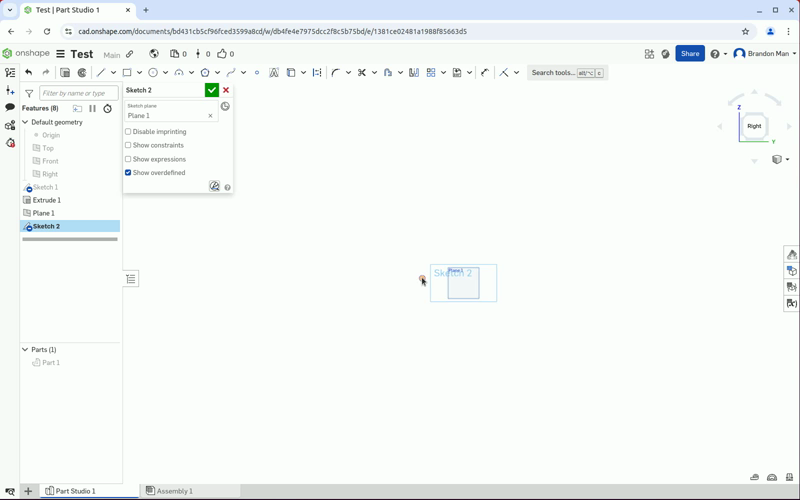
scroll(6)
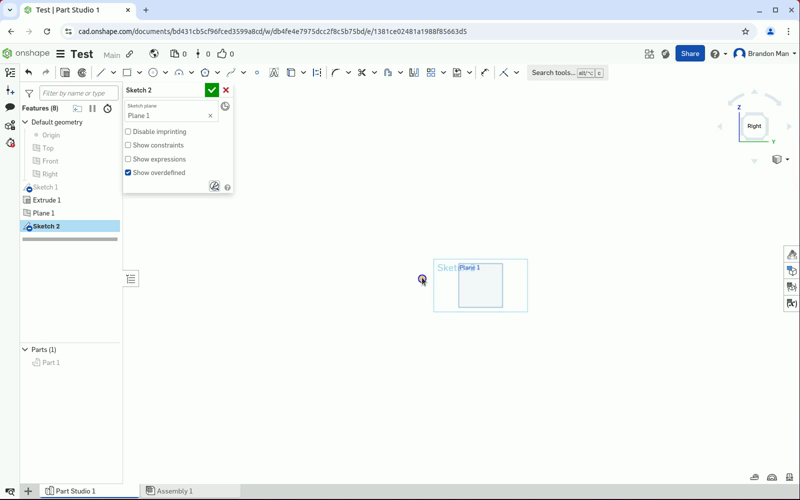
scroll(6)
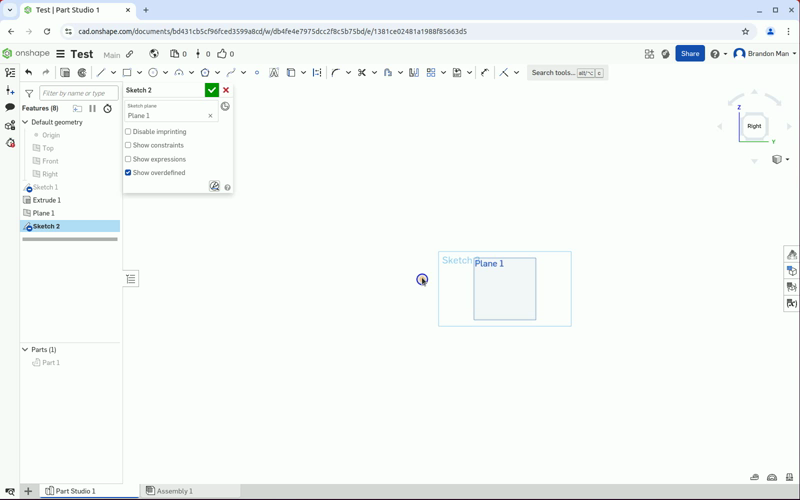
scroll(6)
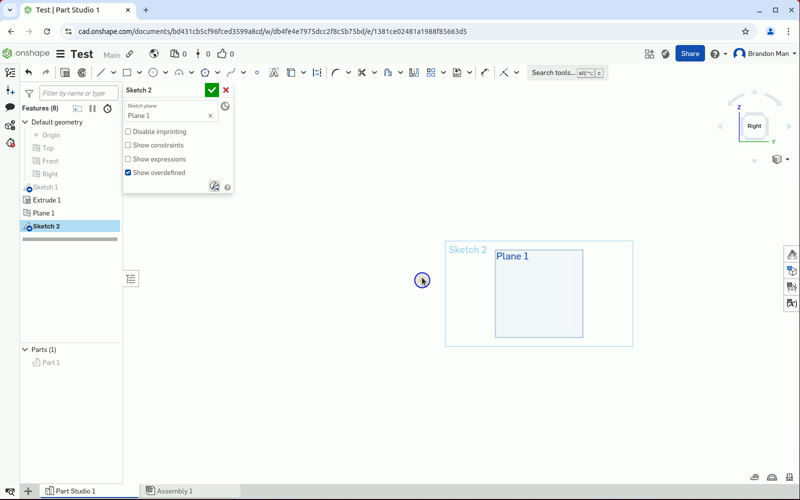
scroll(6)
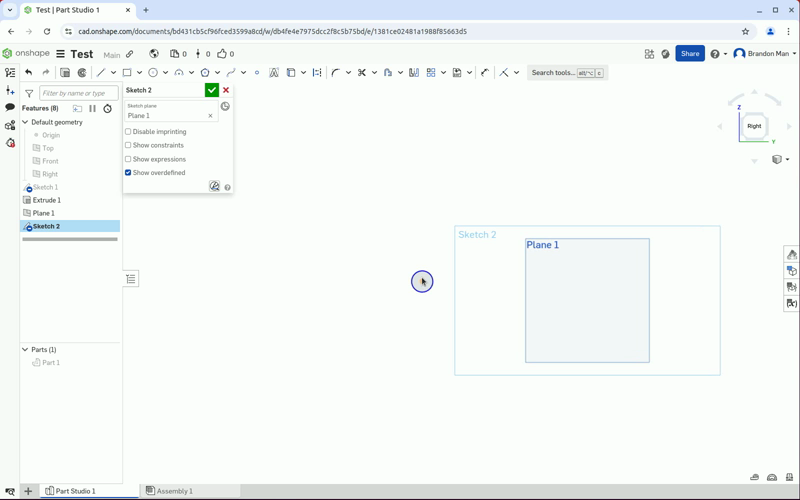
scroll(6)
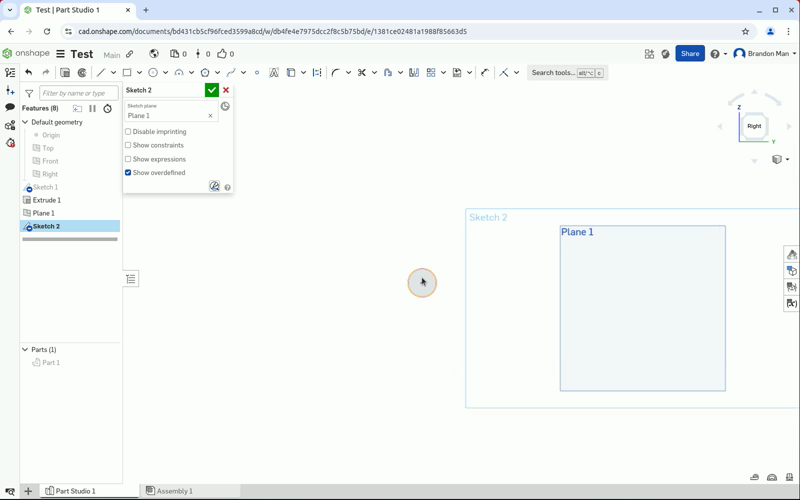
scroll(6)
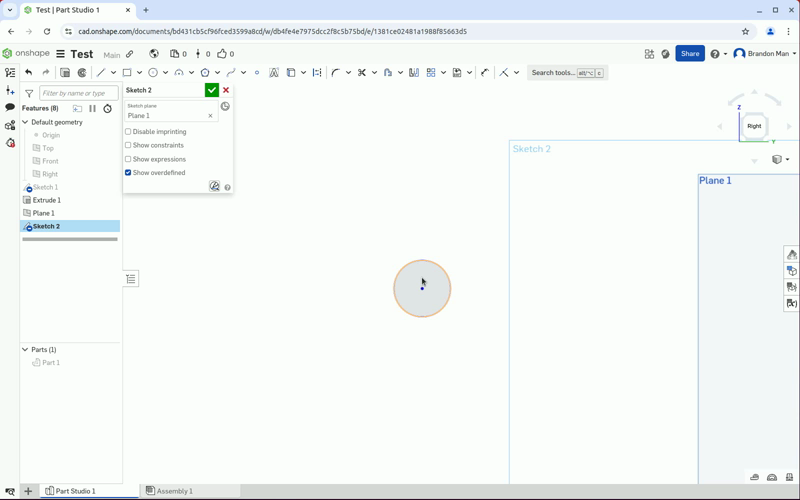
click(422, 277)
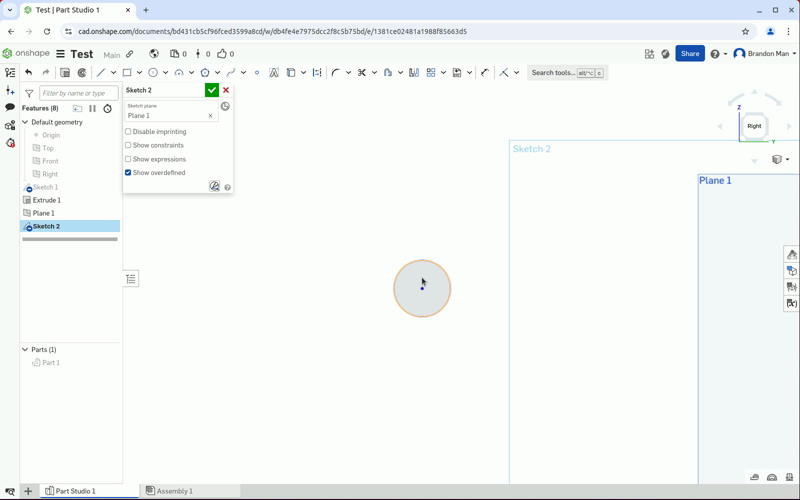
scroll(-6)
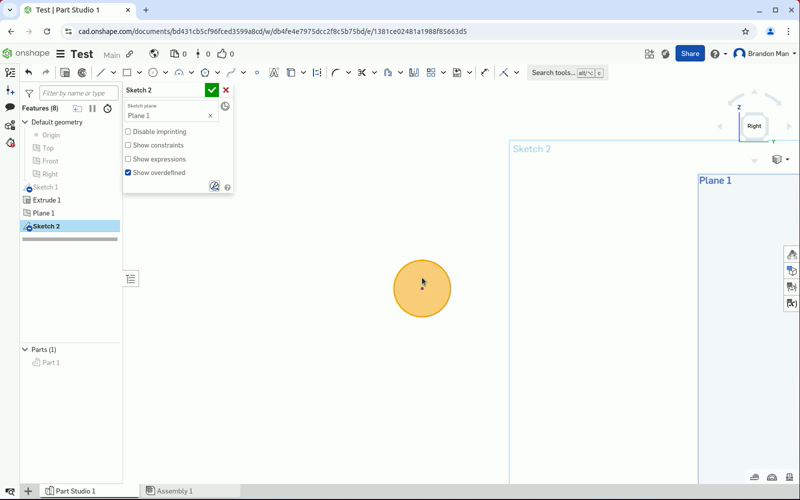
scroll(-6)
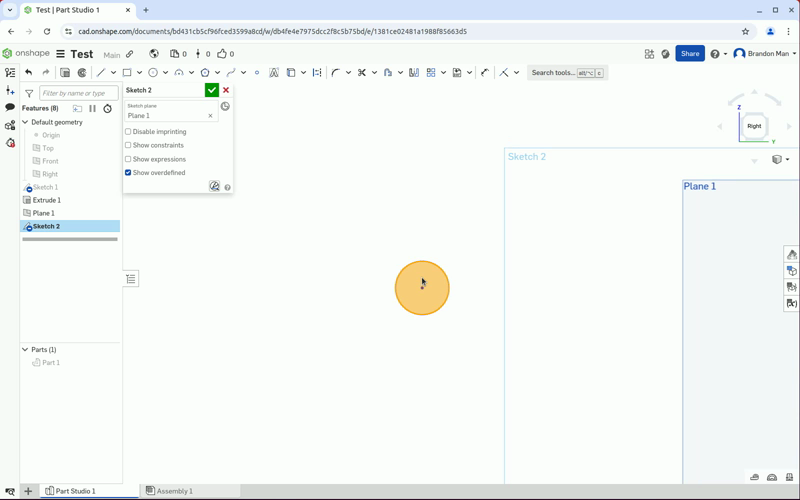
scroll(-6)
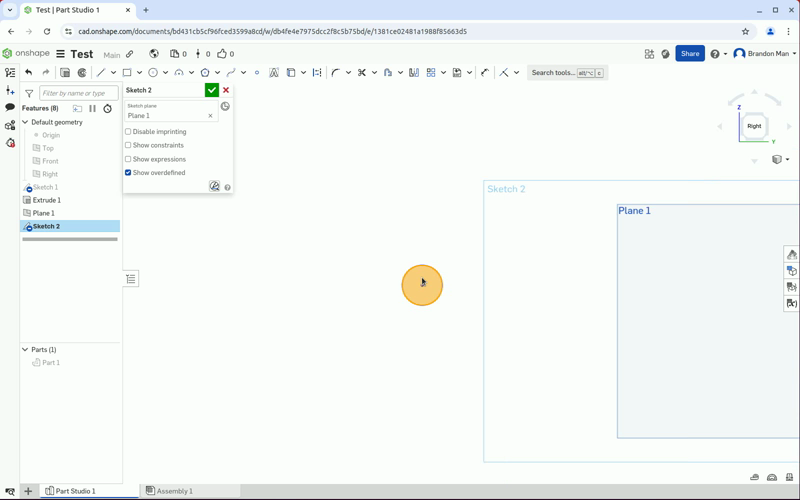
scroll(-6)
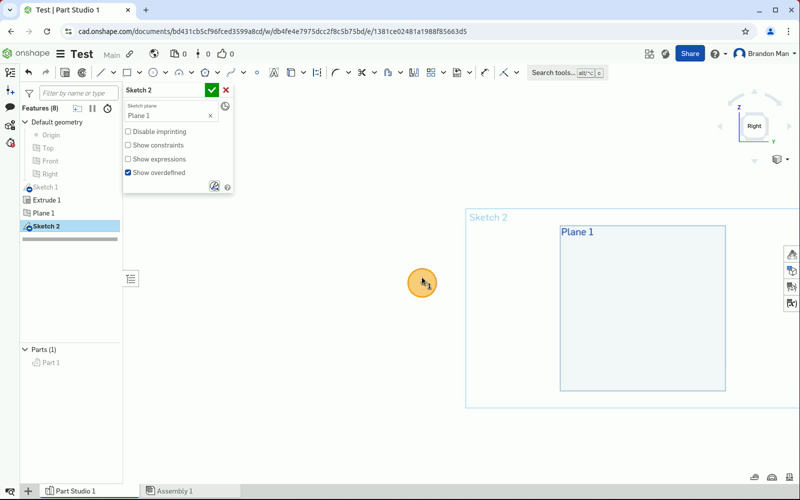
scroll(-6)
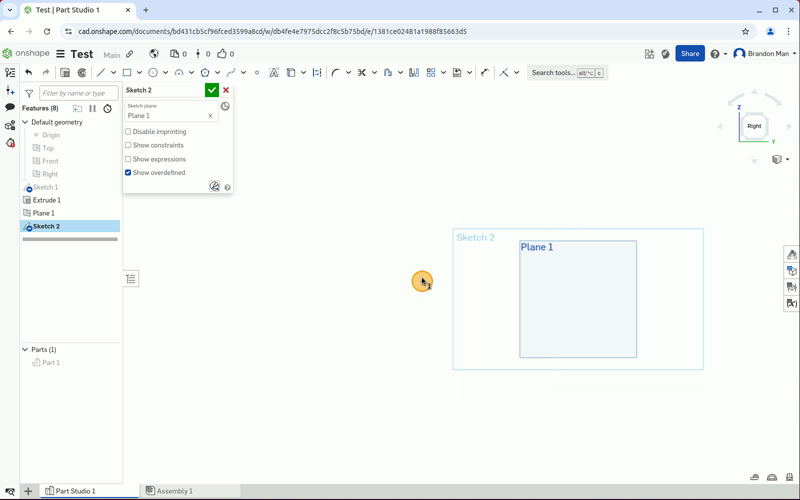
scroll(-6)
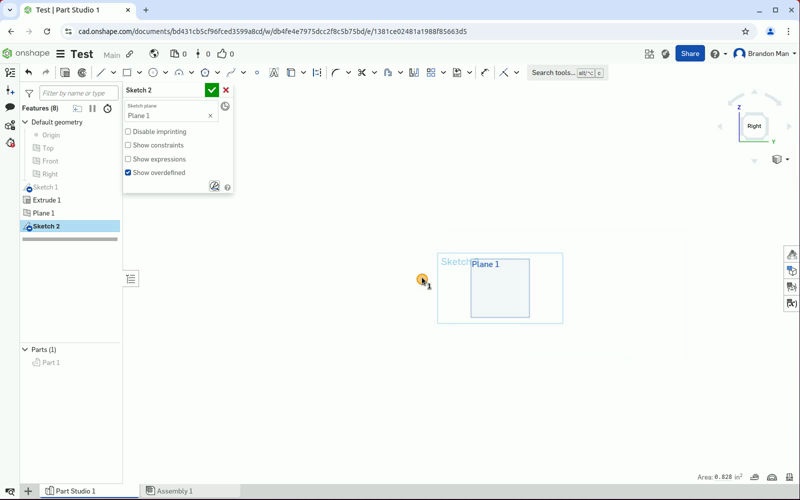
scroll(-6)
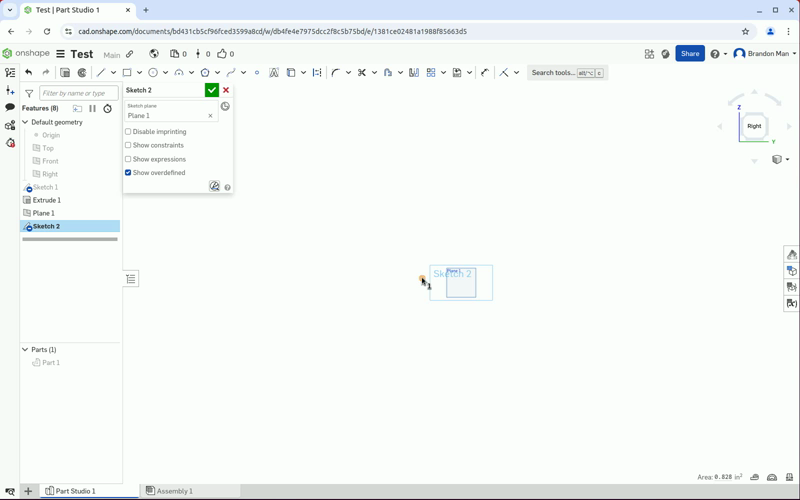
mouse_move(73, 352)
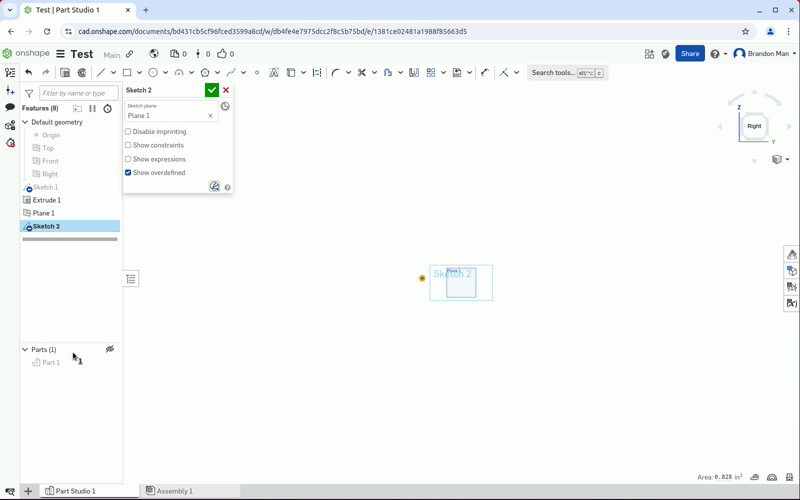
key(shift+y)
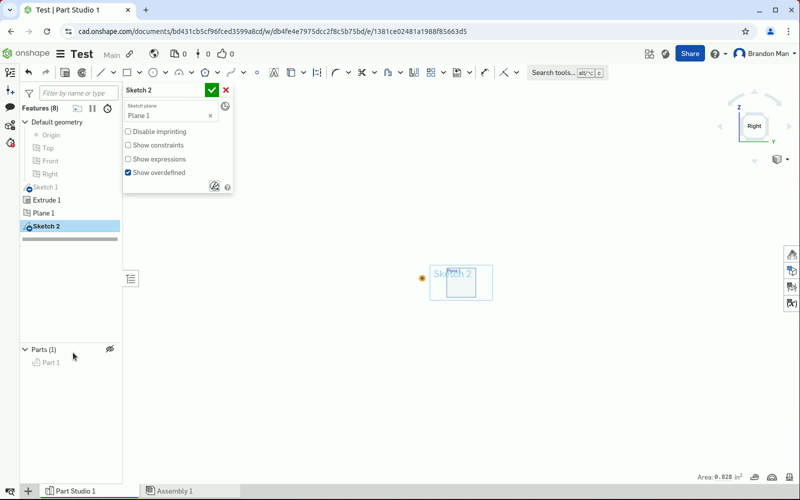
key(shift+e)
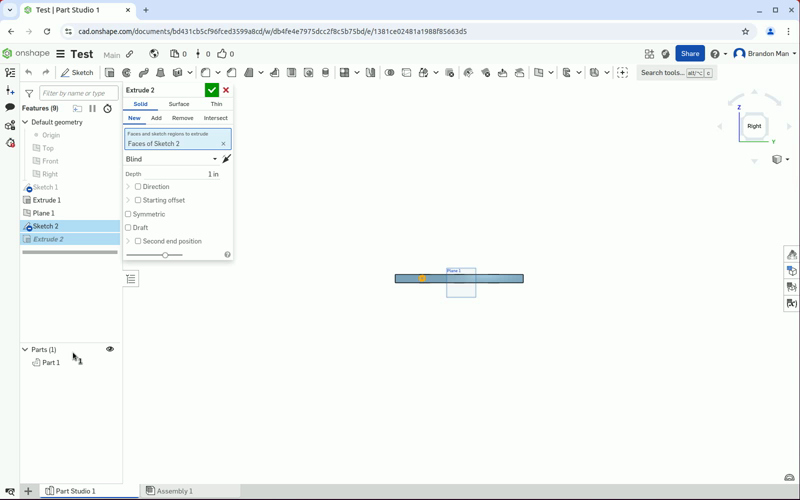
mouse_move(143, 106)
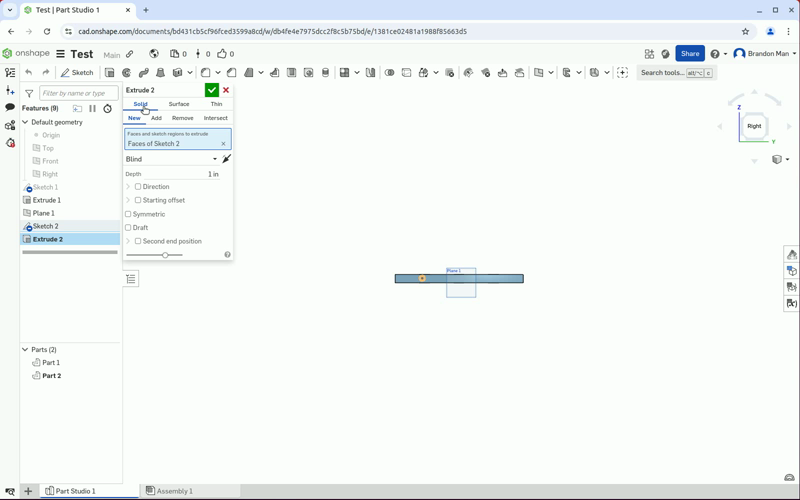
click(143, 106)
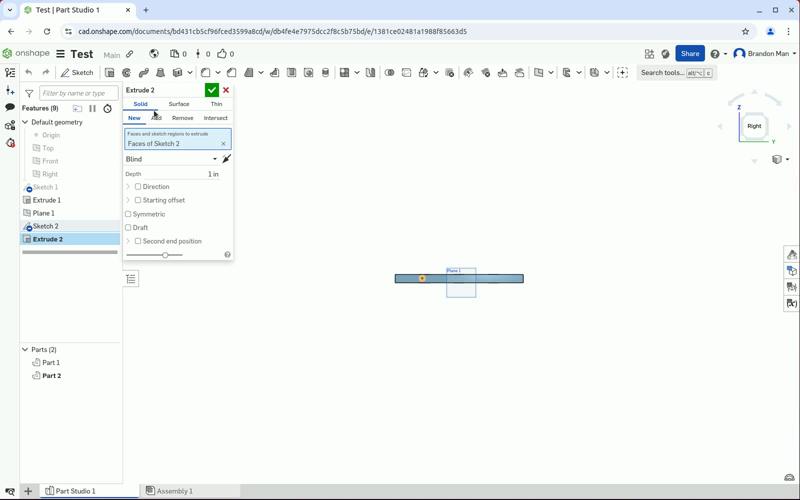
mouse_move(186, 120)
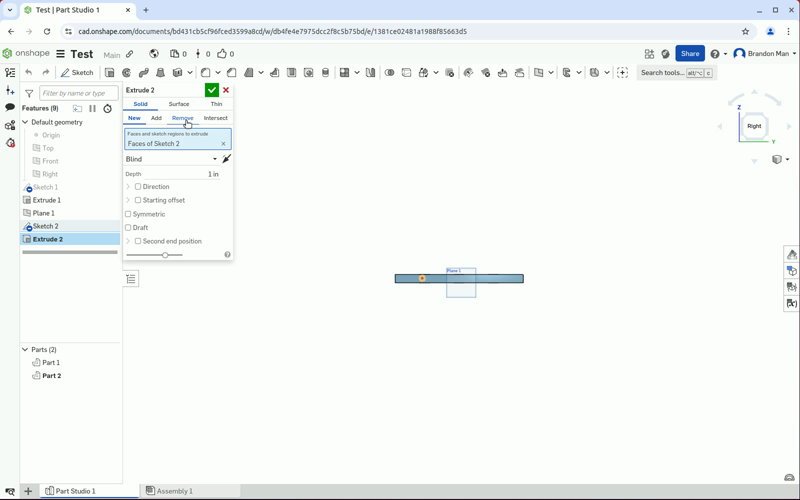
click(186, 120)
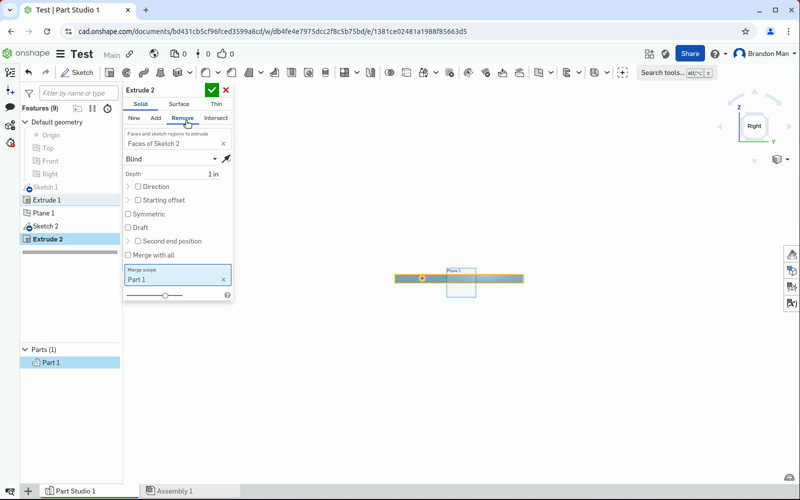
key(tab, 4)
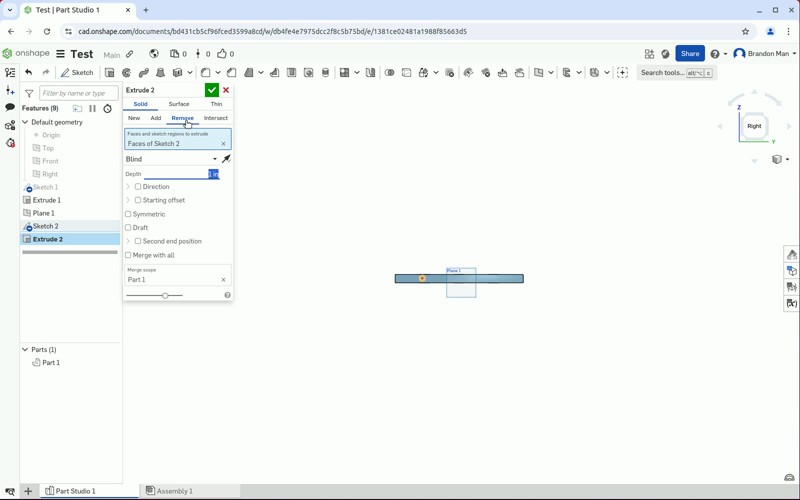
text(1.685)
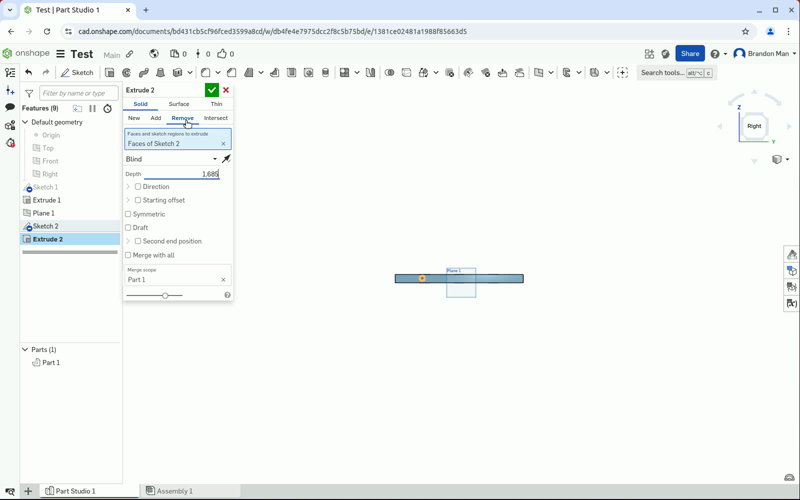
key(tab, 6)
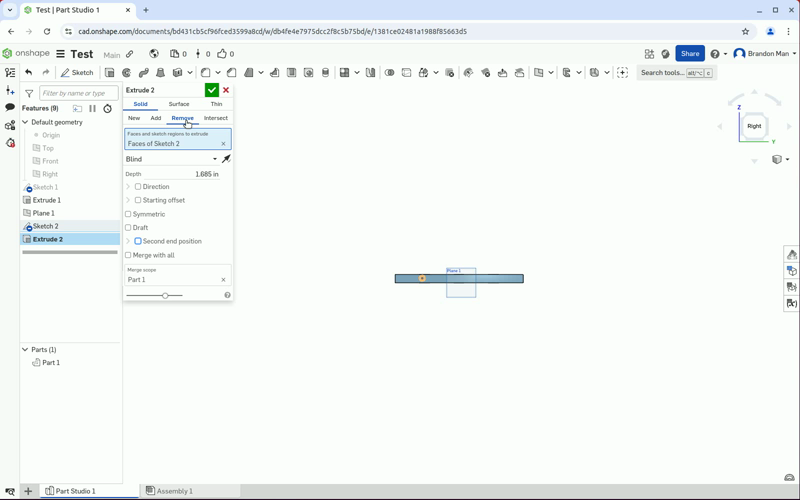
key(space)
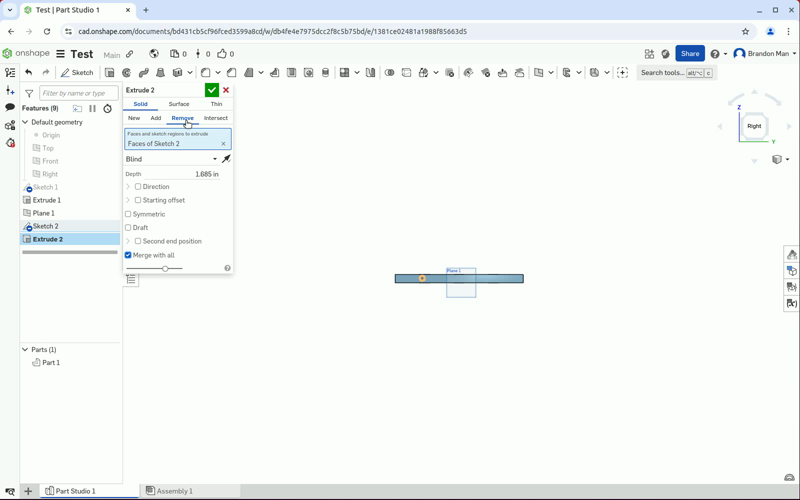
key(enter)
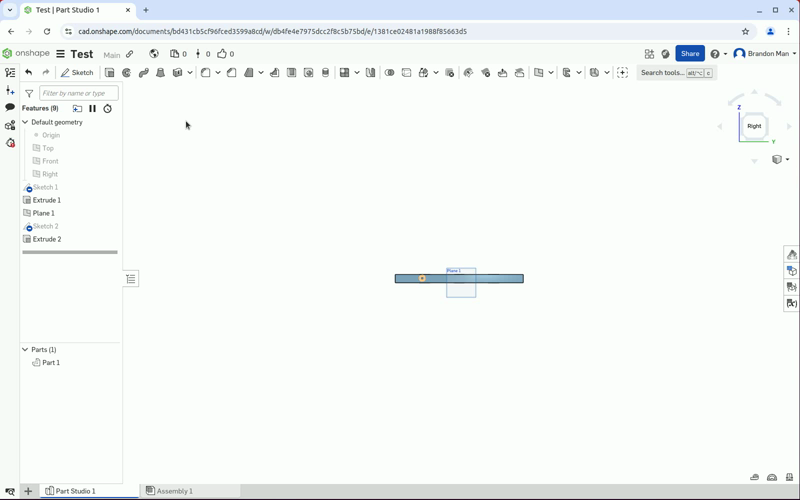
key(shift+h)
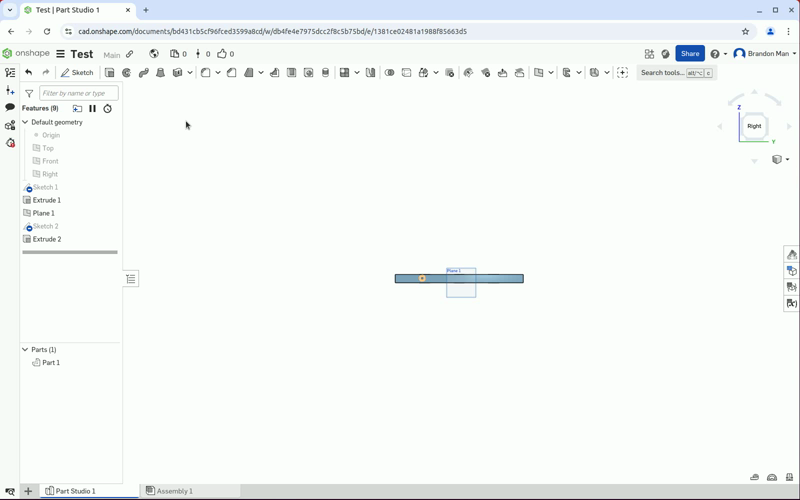
key(shift+h)
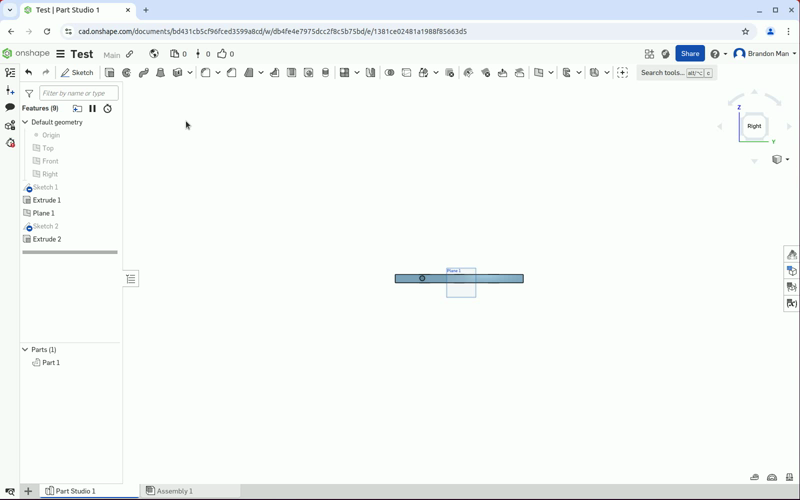
mouse_move(73, 189)
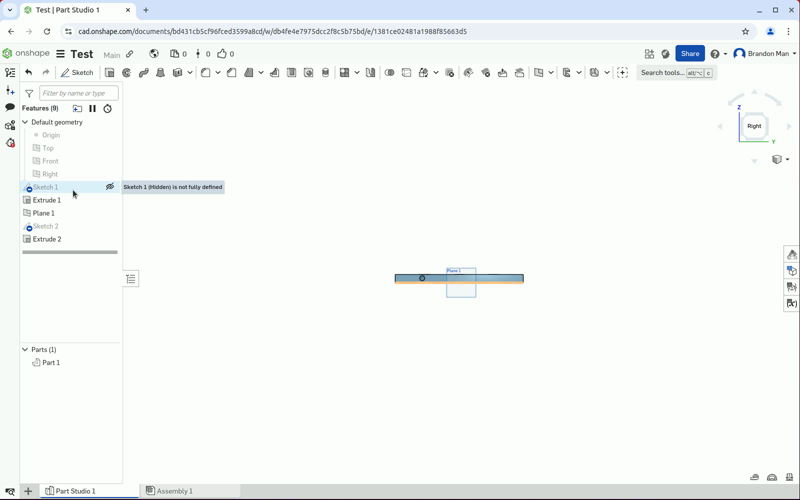
click(73, 189)
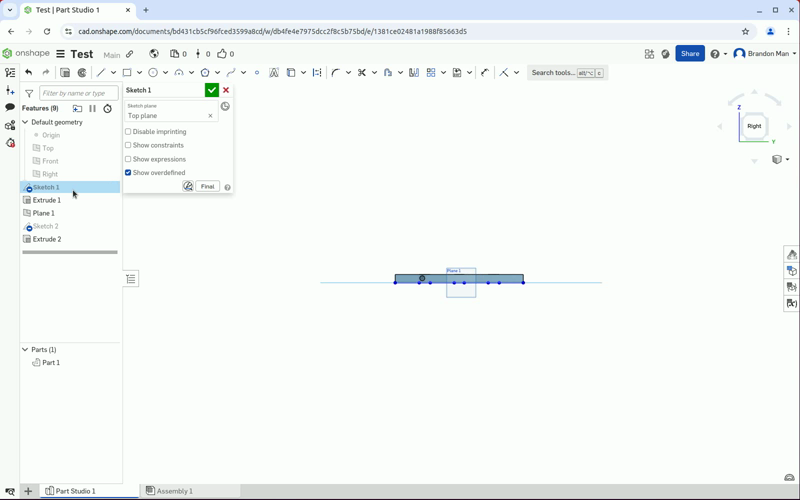
mouse_move(229, 92)
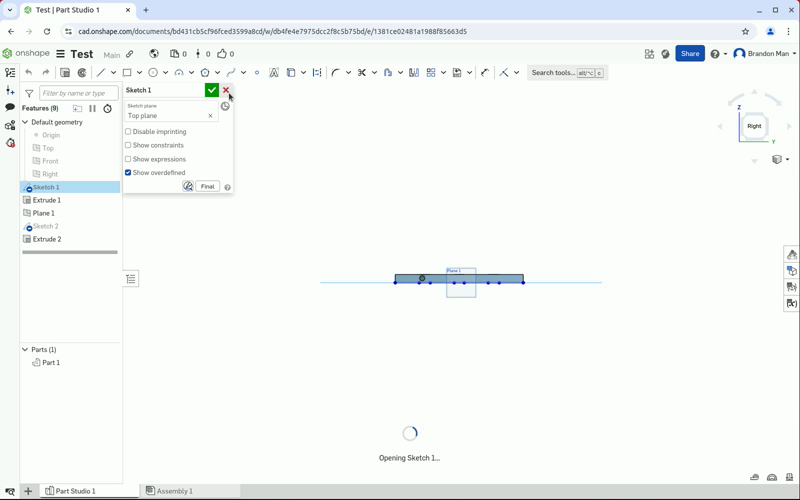
click(229, 92)
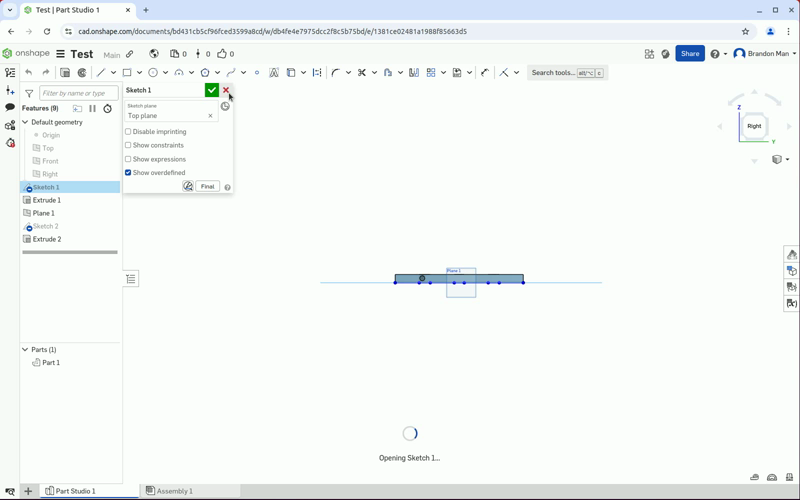
key(shift+s)
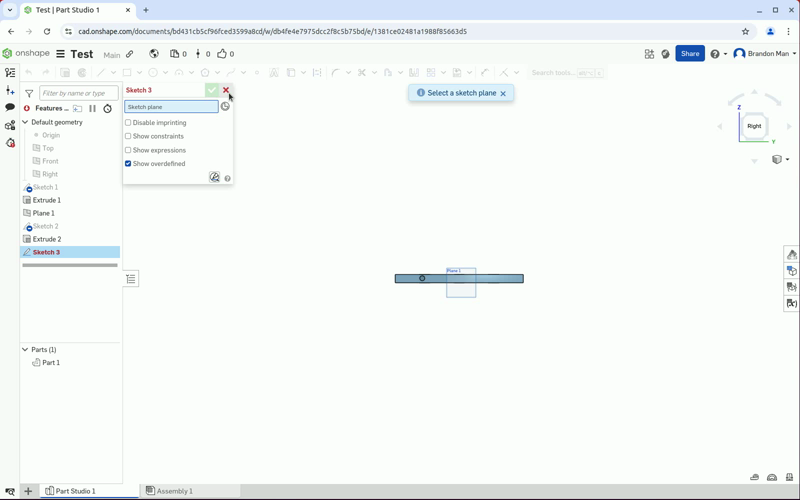
mouse_move(73, 215)
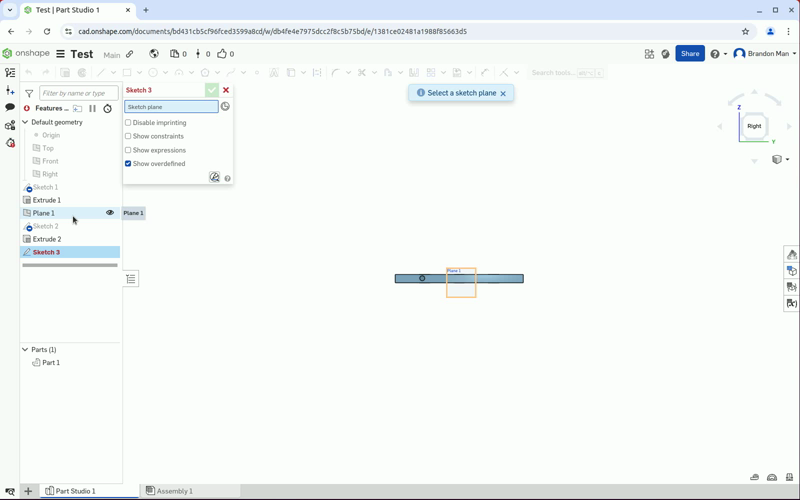
click(73, 215)
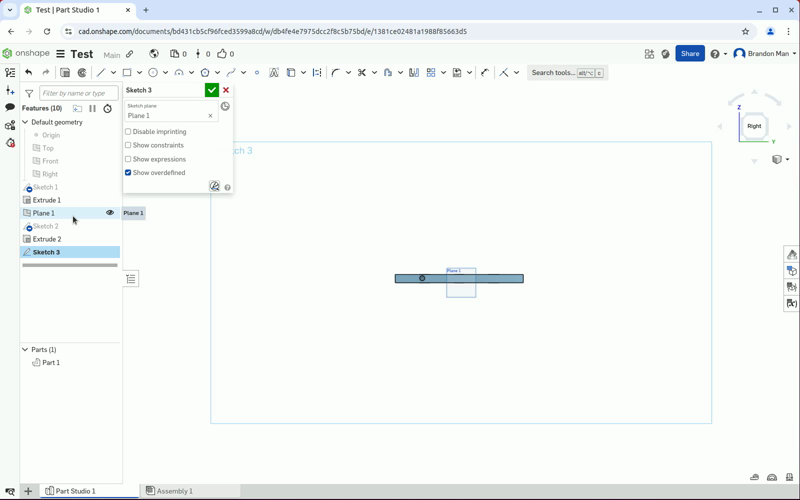
mouse_move(73, 352)
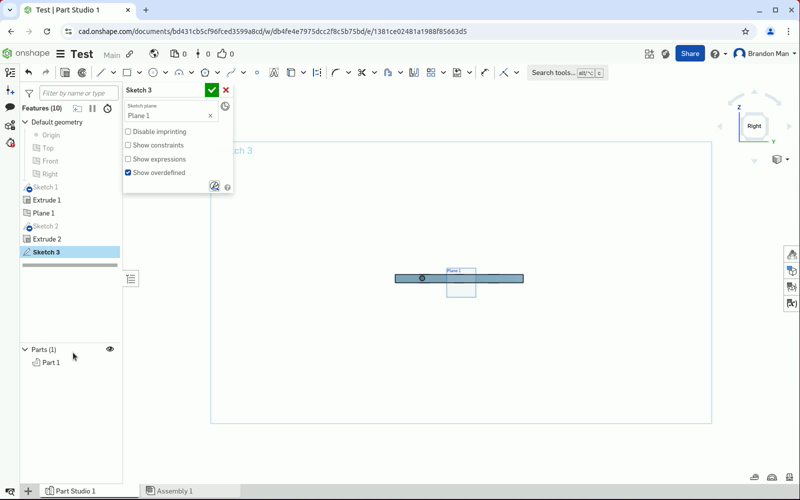
key(y)
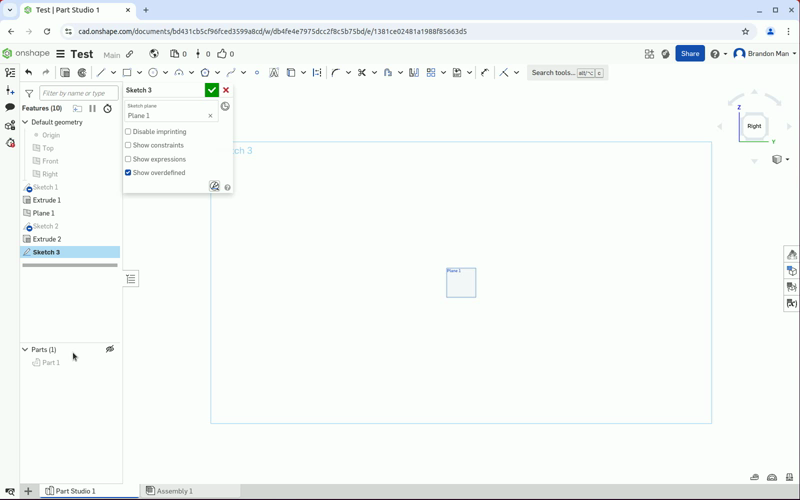
key(c)
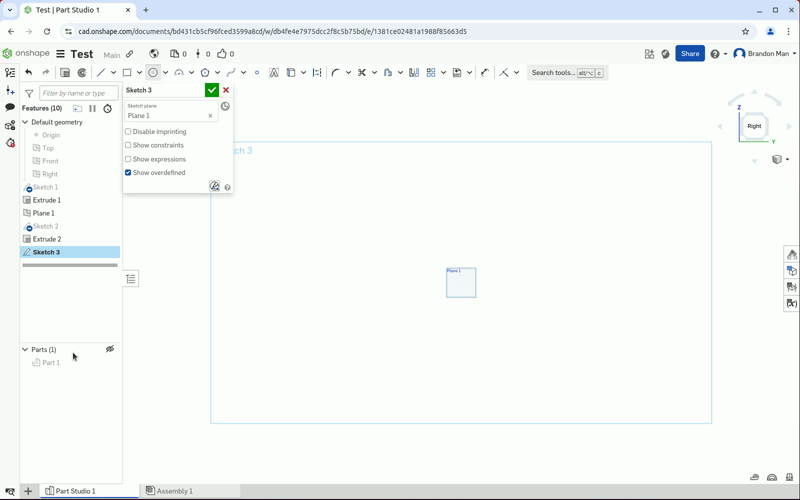
key_down(shift)
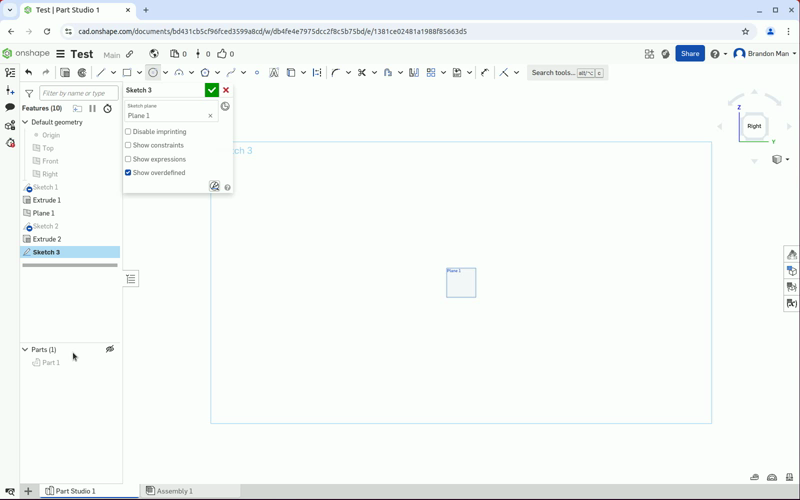
mouse_move(447, 278)
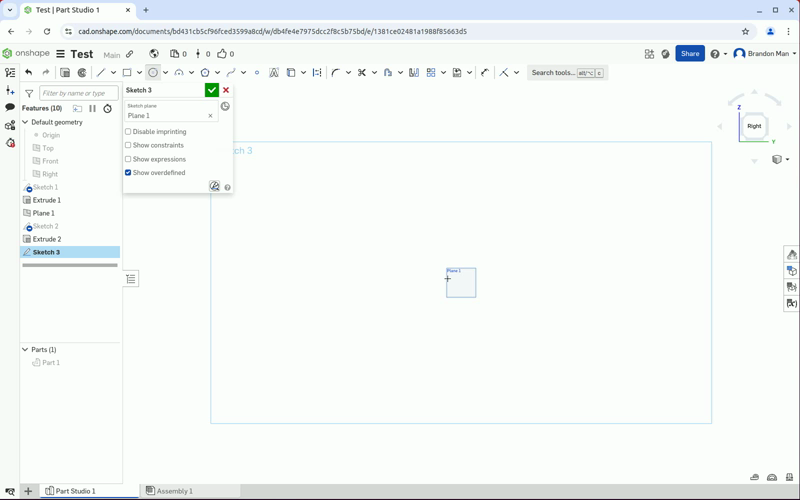
click(447, 278)
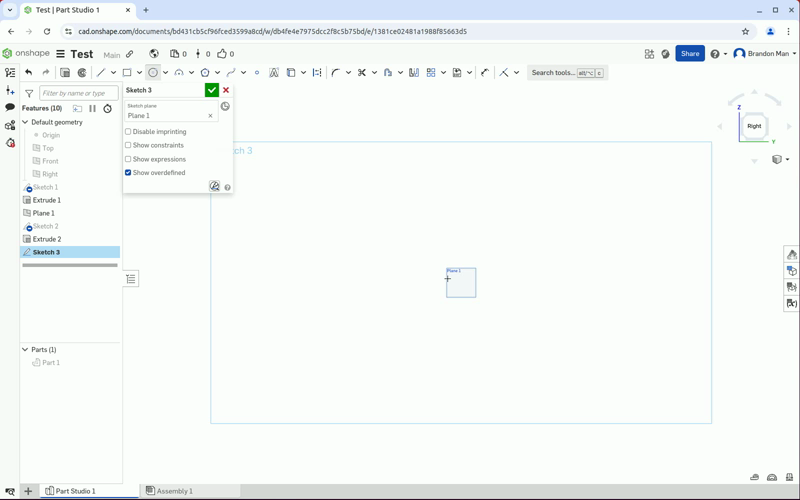
key_up(shift)
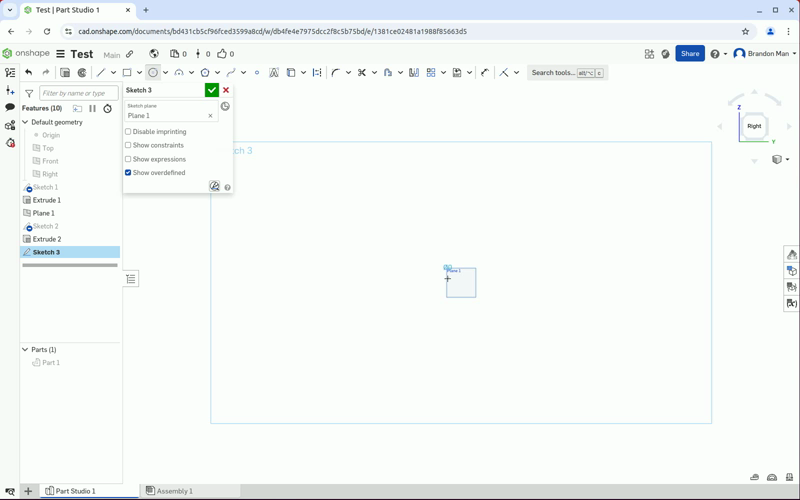
mouse_move(450, 278)
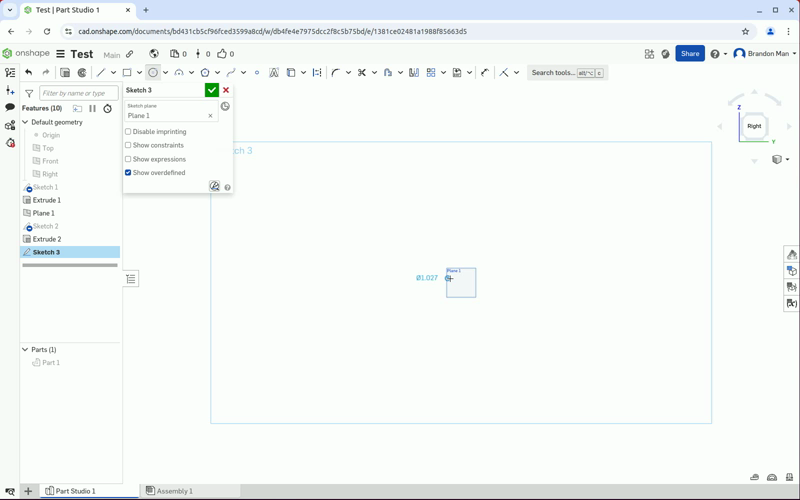
scroll(6)
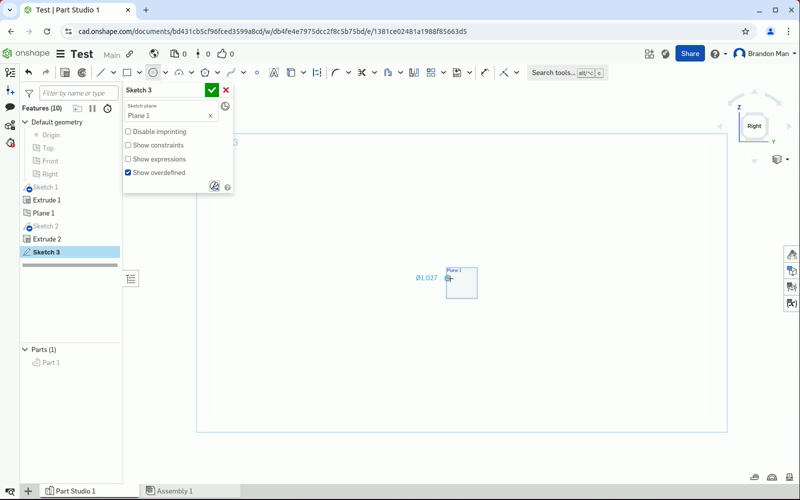
scroll(6)
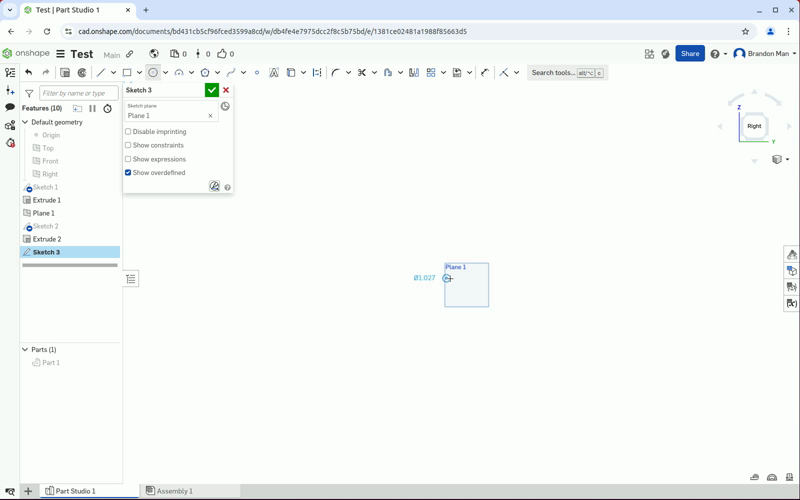
scroll(6)
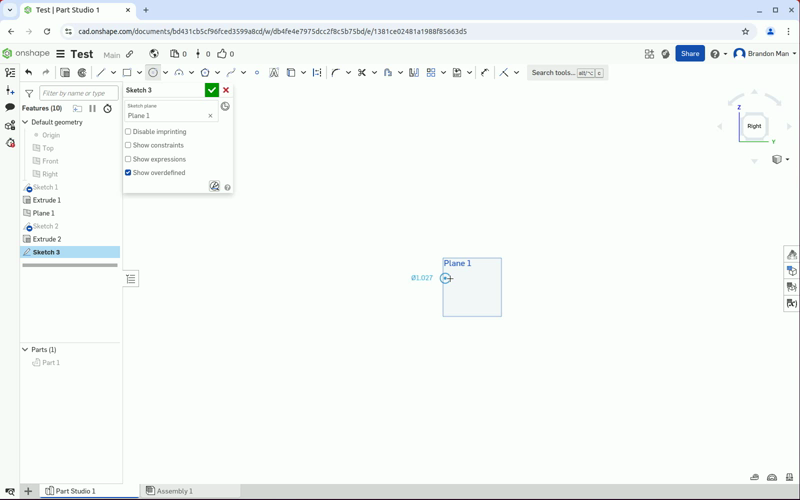
scroll(6)
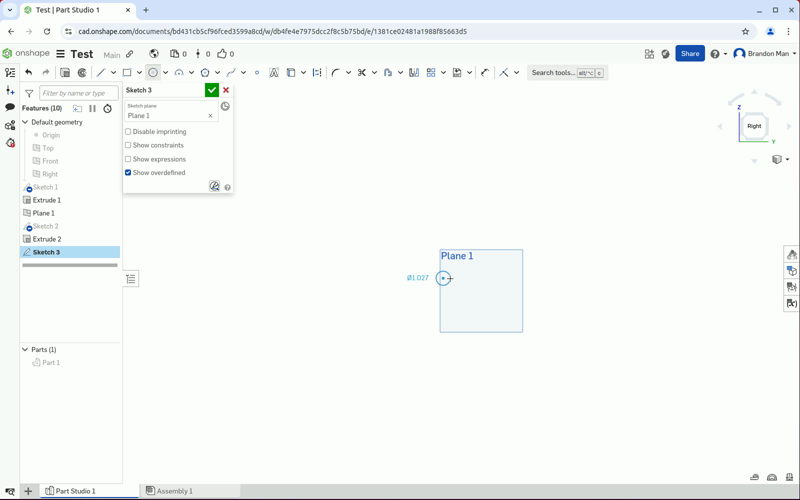
scroll(6)
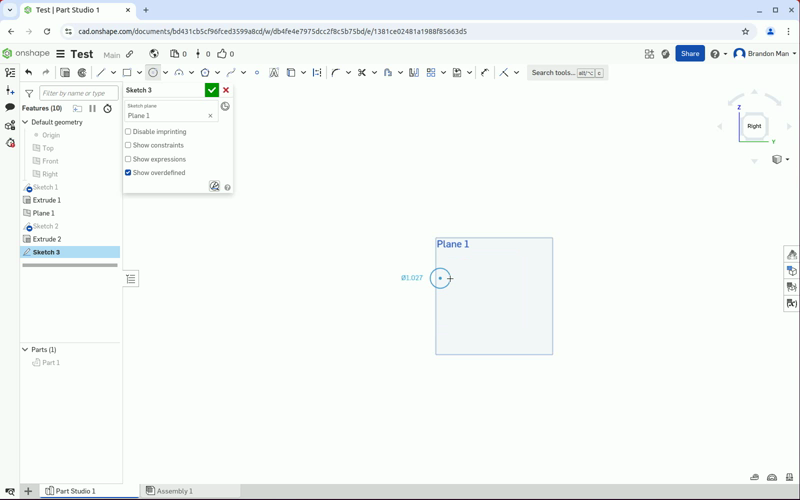
scroll(6)
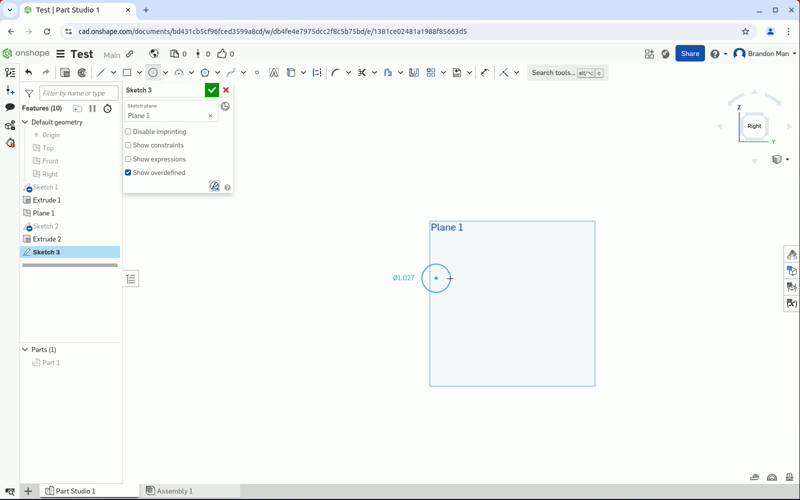
scroll(6)
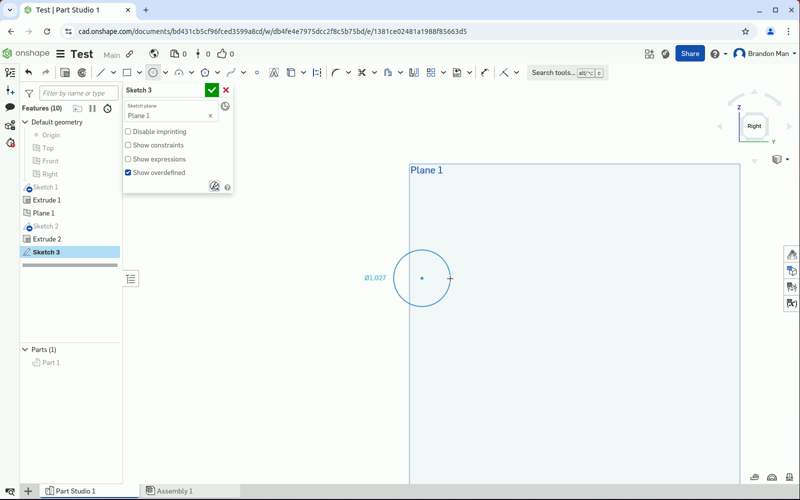
click(450, 278)
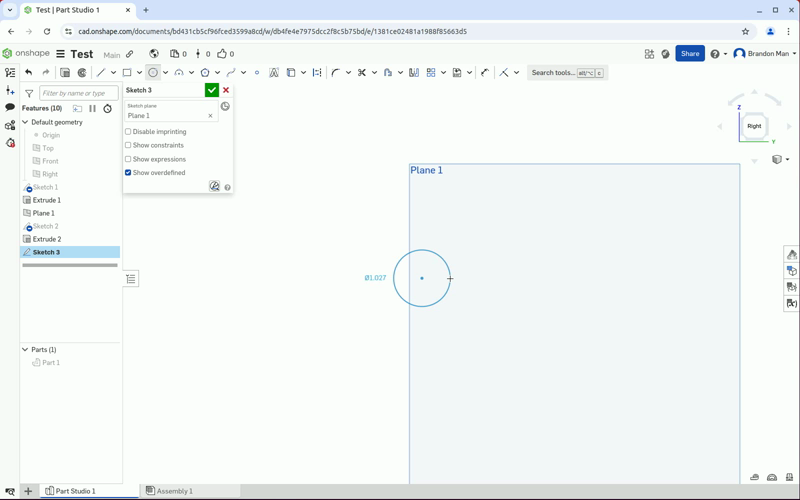
scroll(-6)
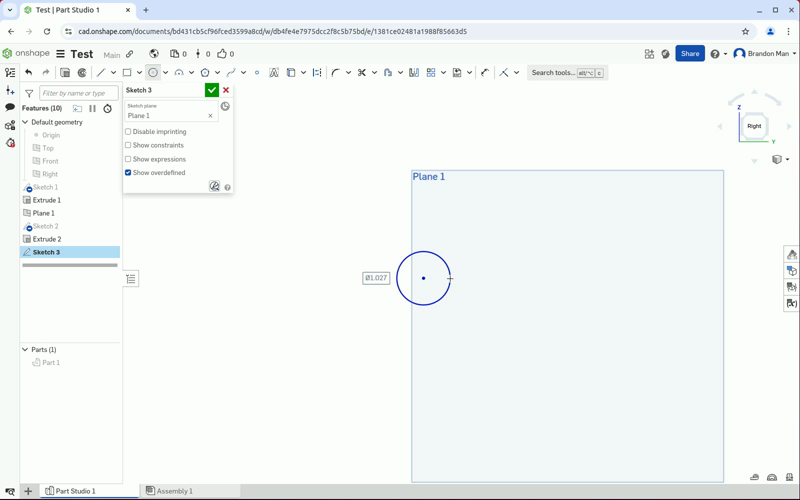
scroll(-6)
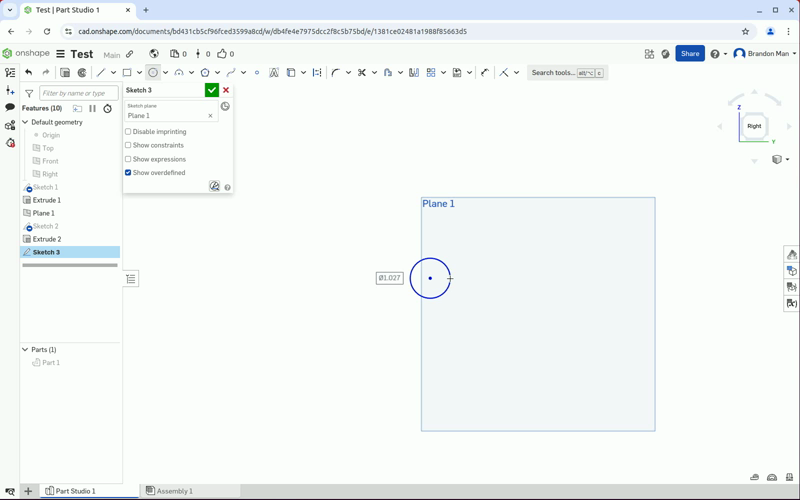
scroll(-6)
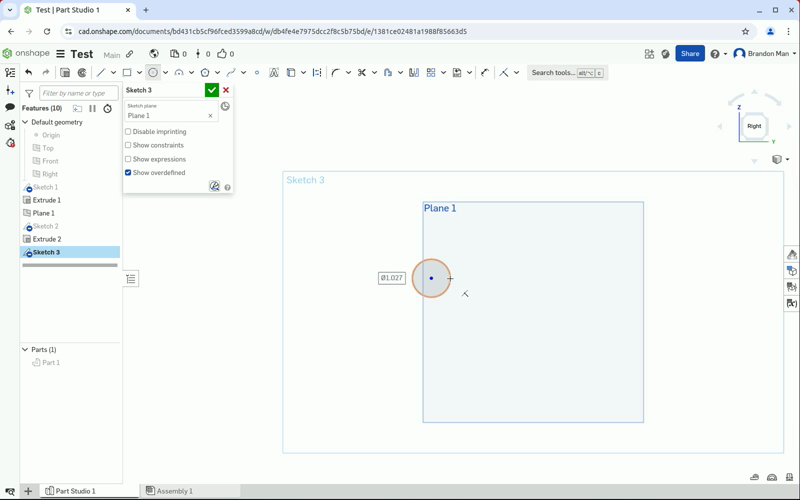
scroll(-6)
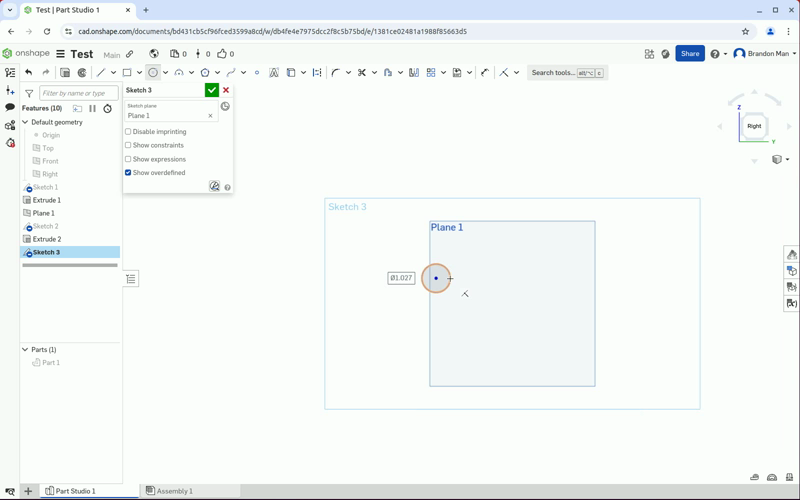
scroll(-6)
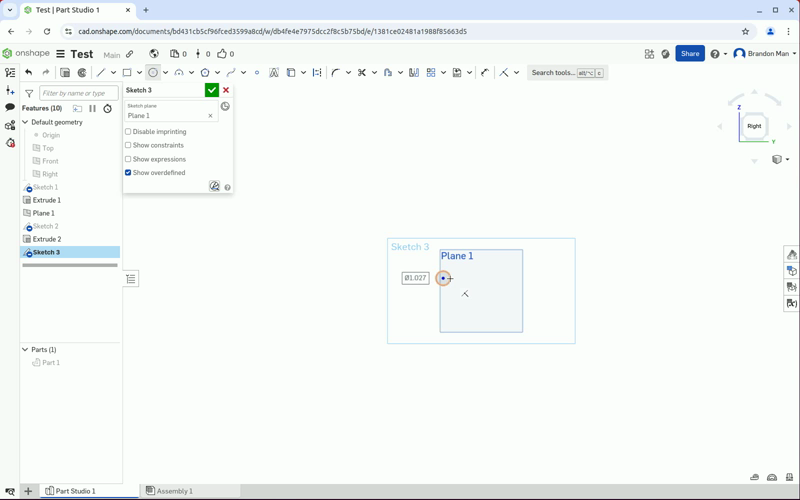
scroll(-6)
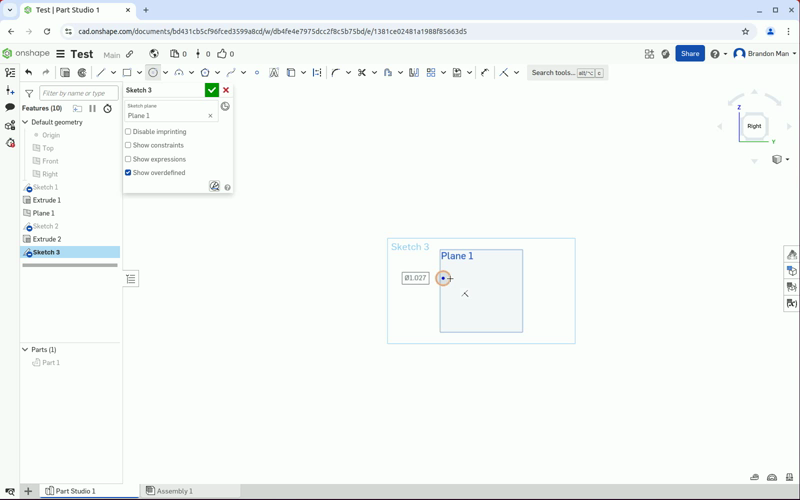
scroll(-6)
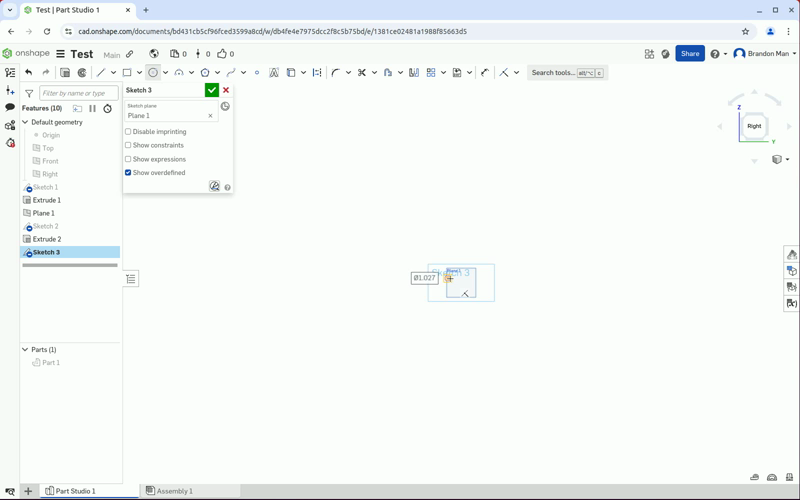
key(esc)
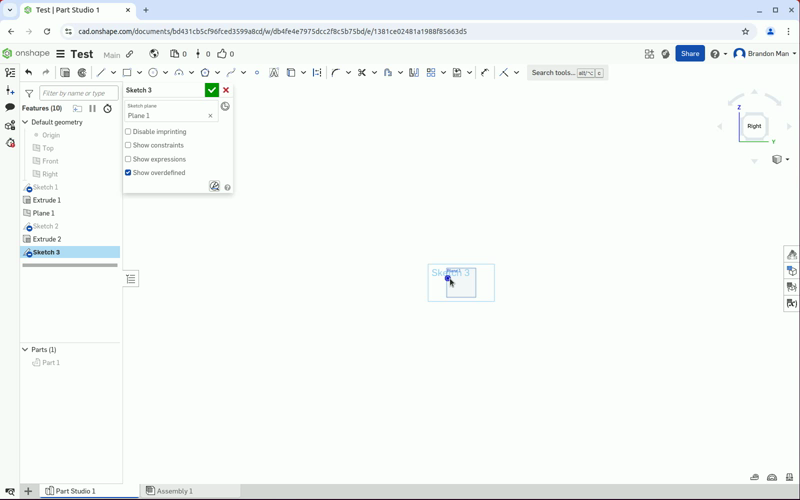
mouse_move(445, 278)
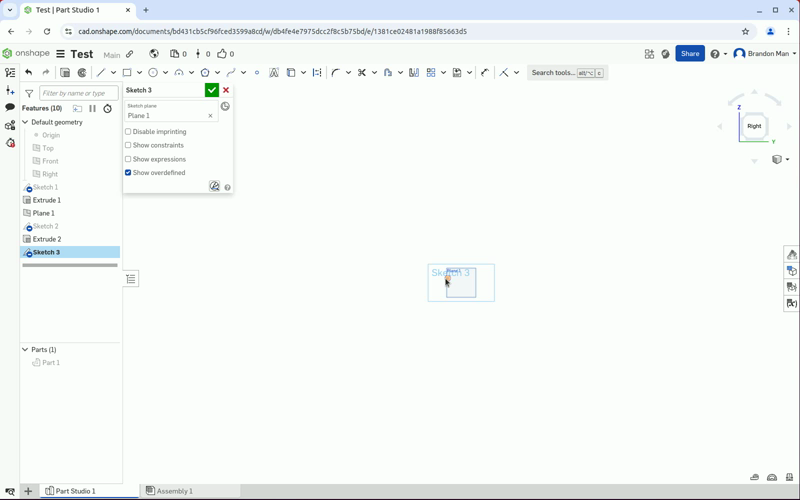
scroll(6)
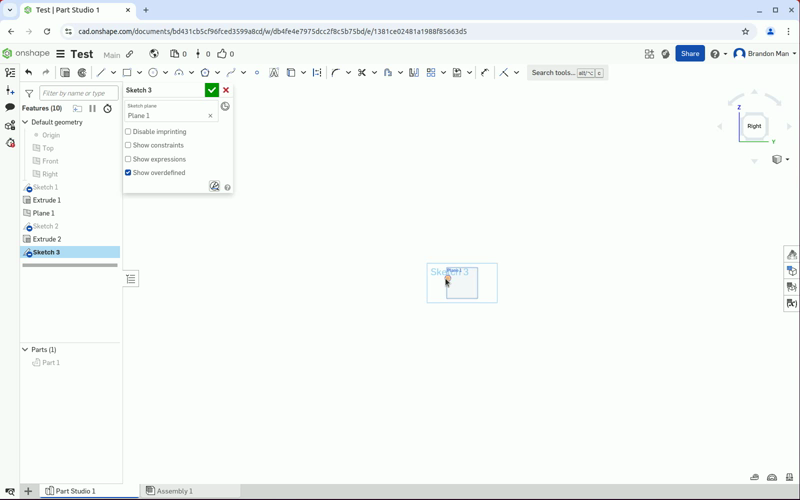
scroll(6)
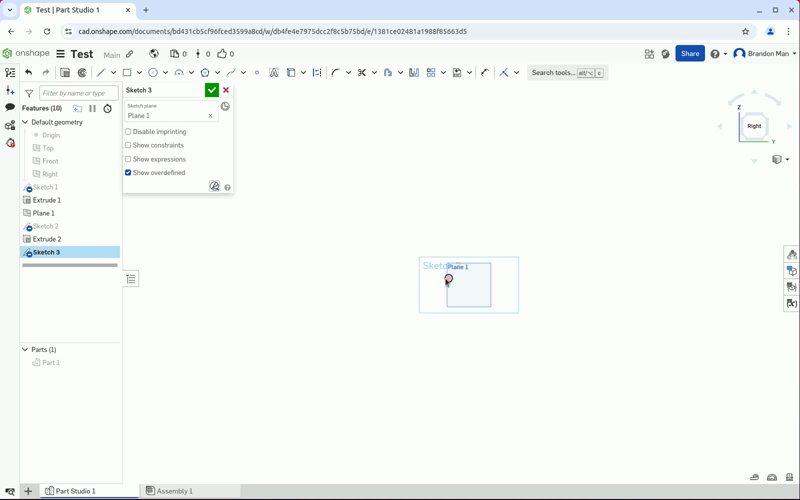
scroll(6)
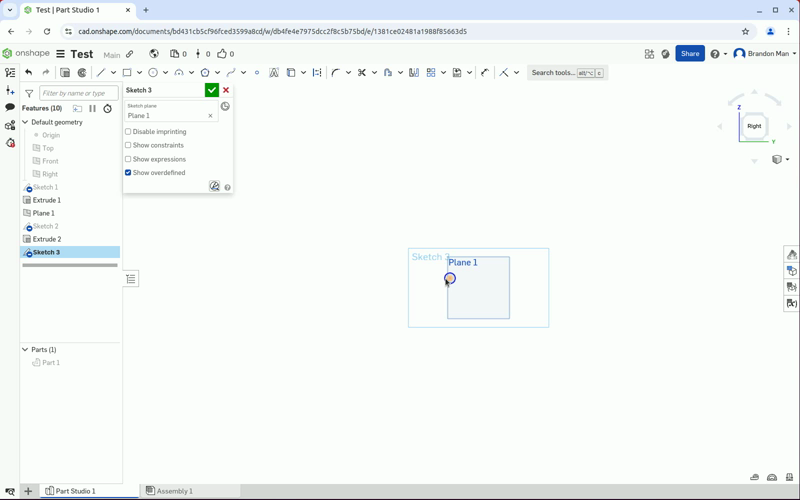
scroll(6)
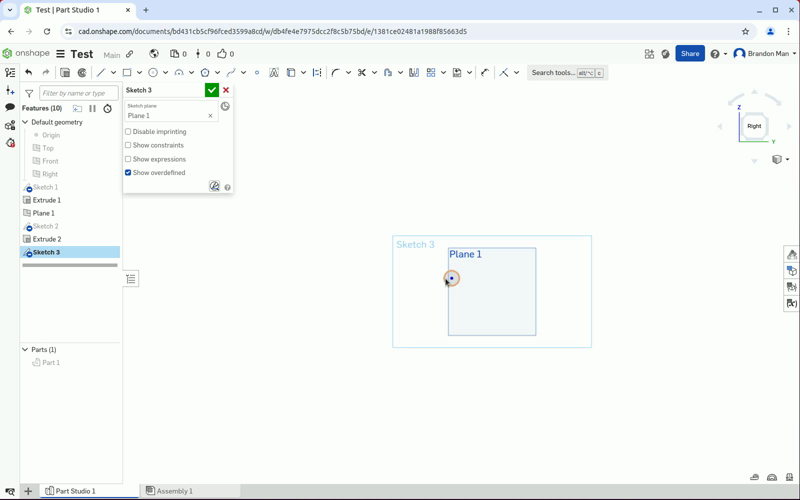
scroll(6)
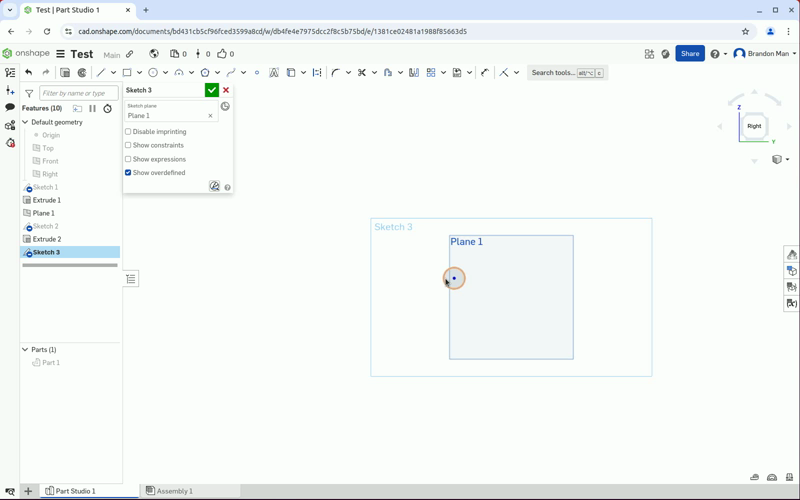
scroll(6)
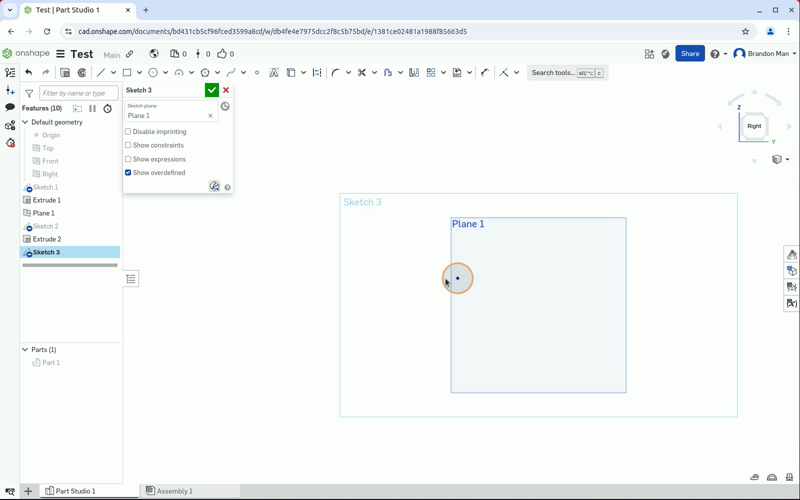
scroll(6)
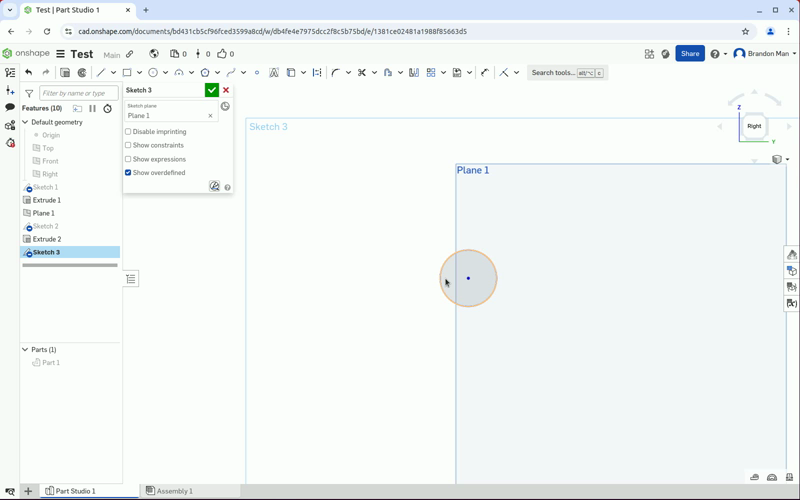
click(445, 278)
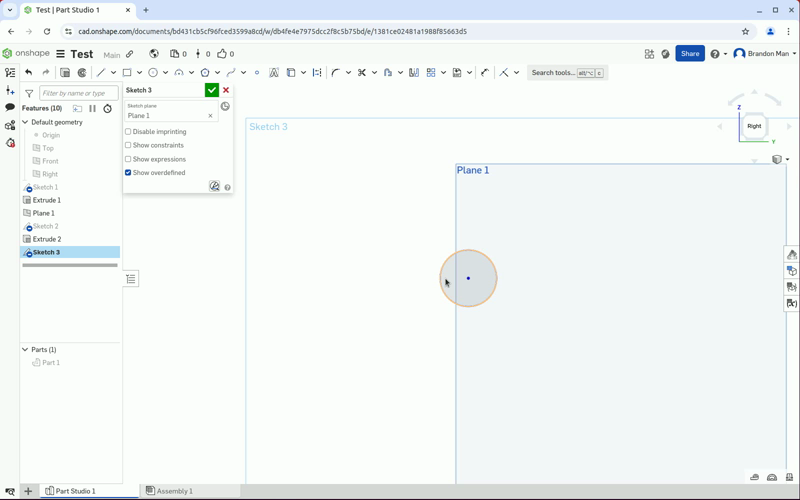
scroll(-6)
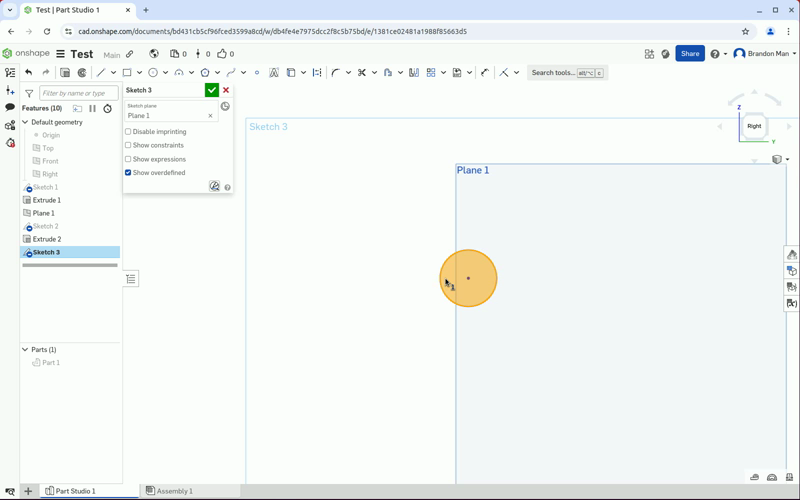
scroll(-6)
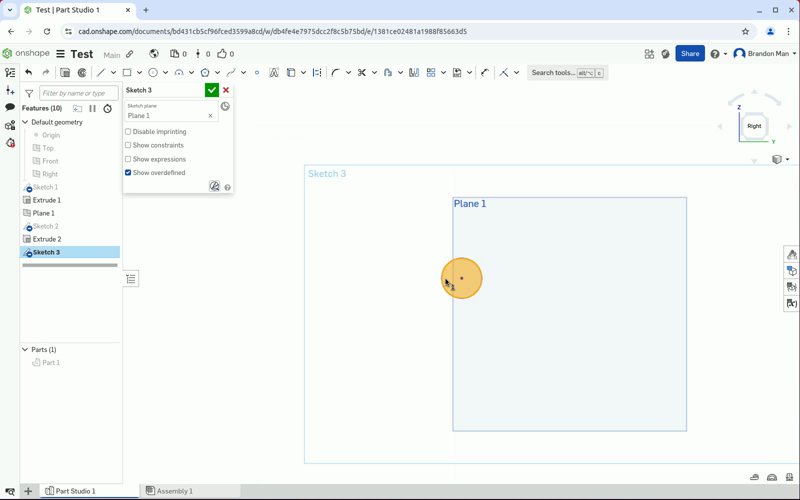
scroll(-6)
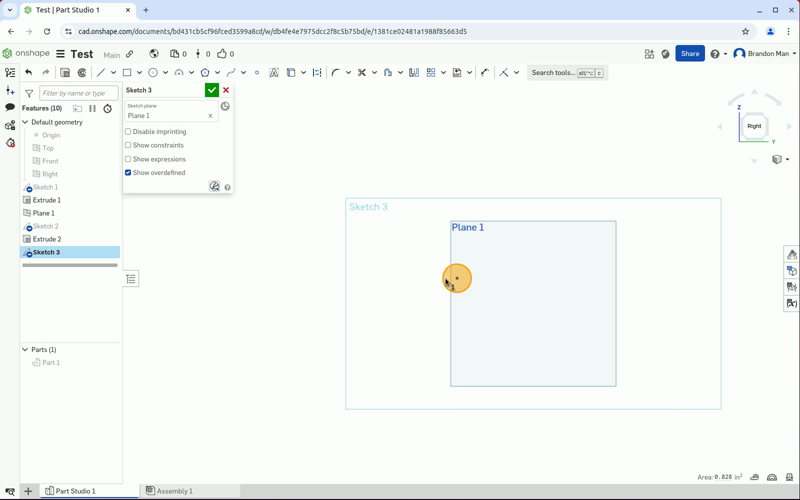
scroll(-6)
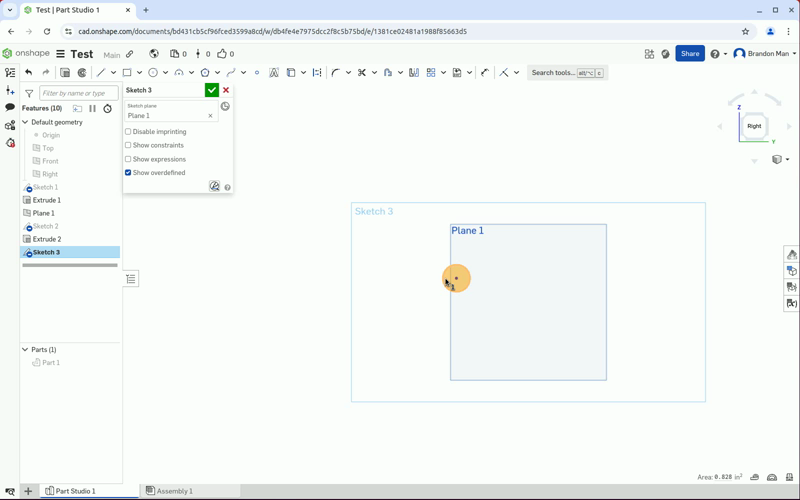
scroll(-6)
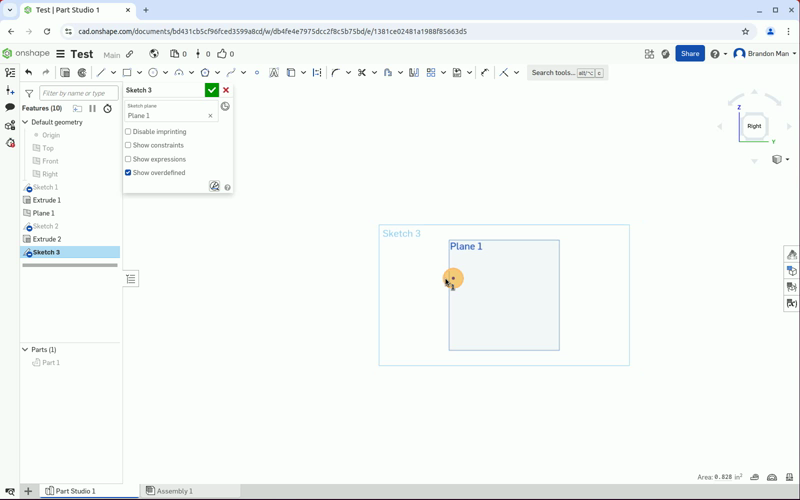
scroll(-6)
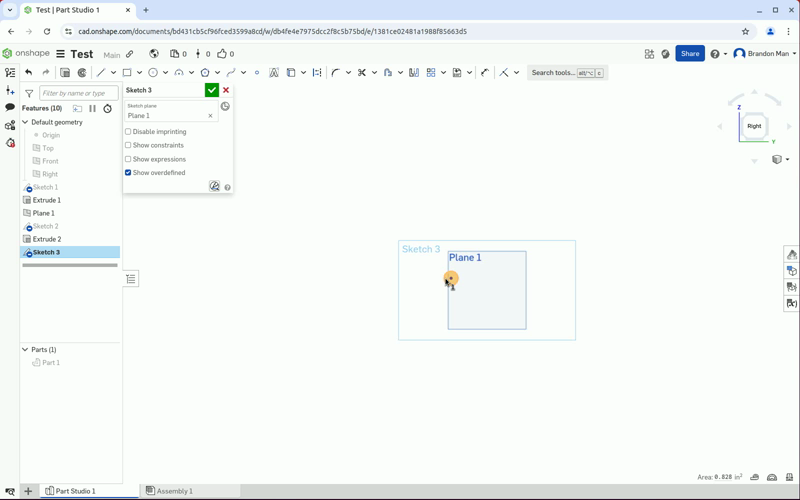
scroll(-6)
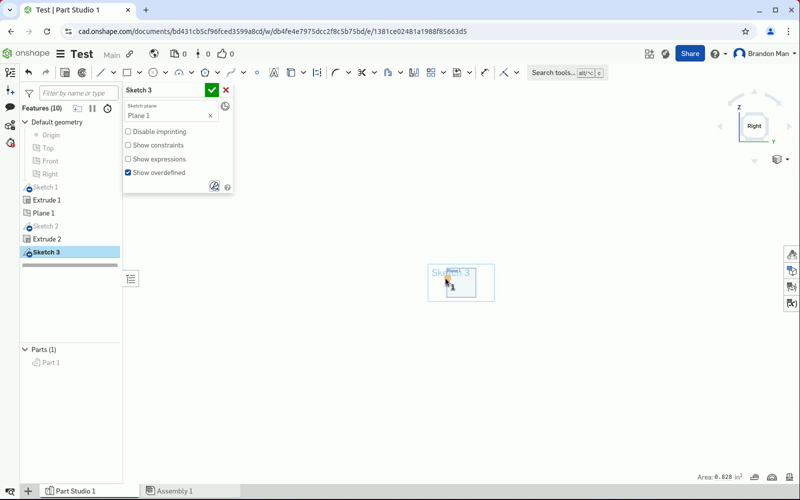
mouse_move(73, 352)
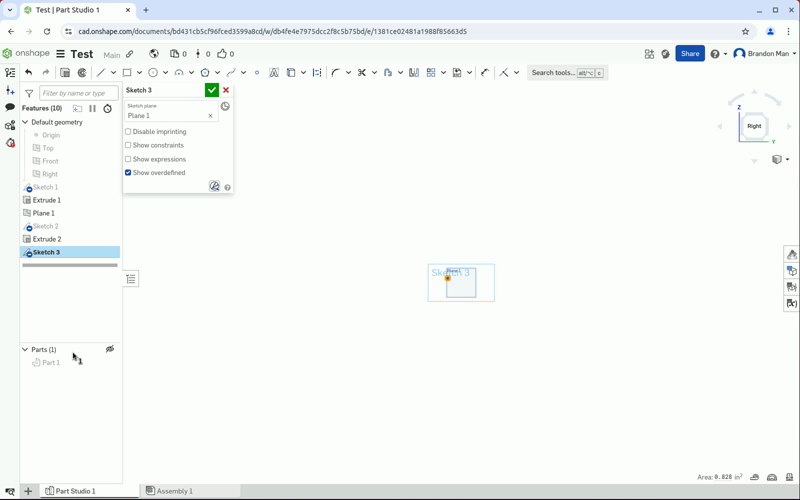
key(shift+y)
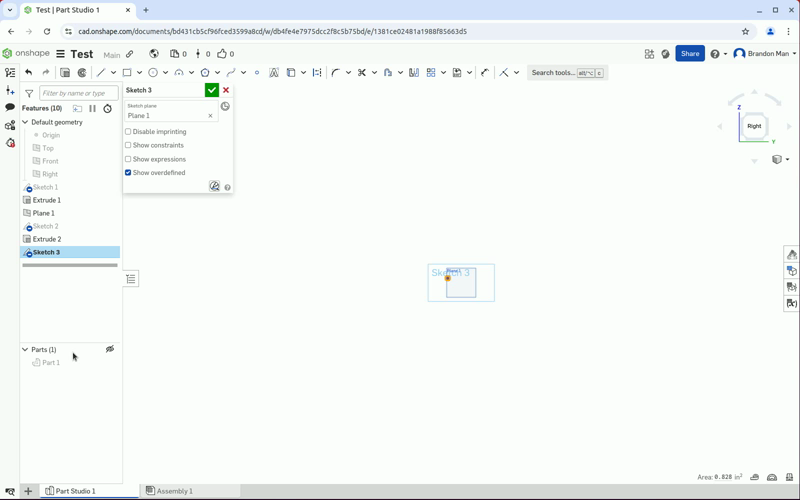
key(shift+e)
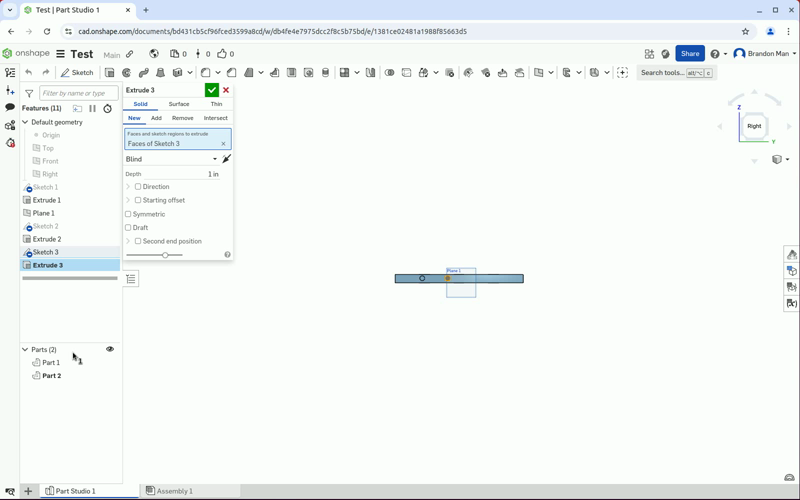
mouse_move(143, 106)
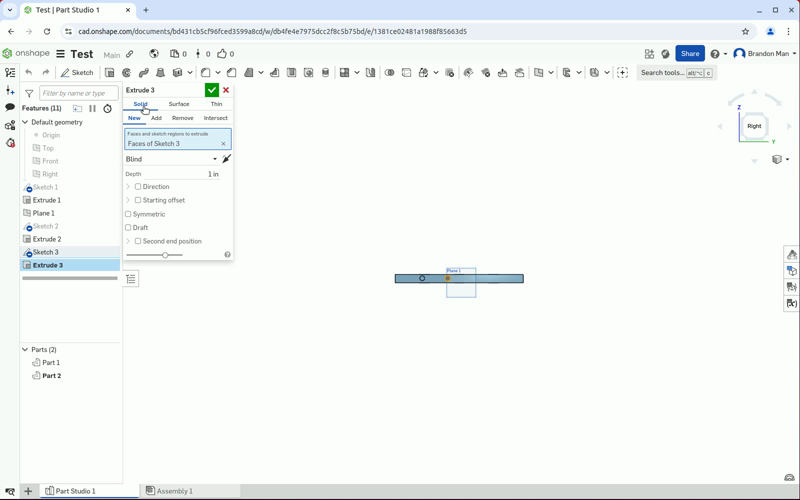
click(143, 106)
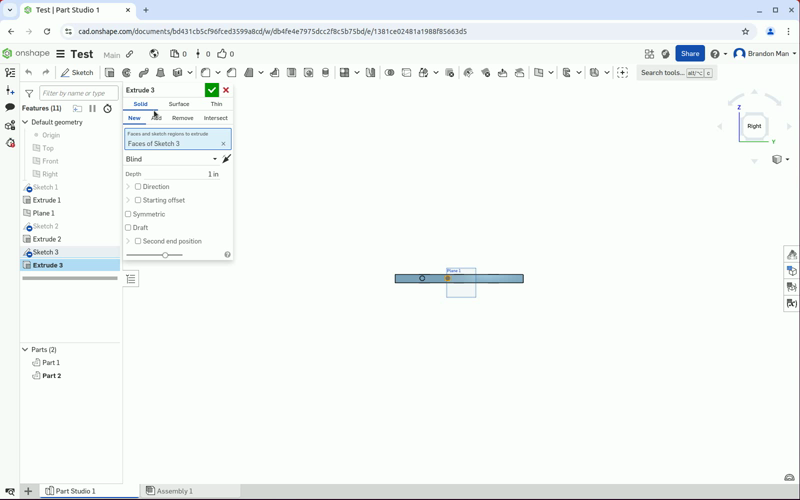
mouse_move(186, 120)
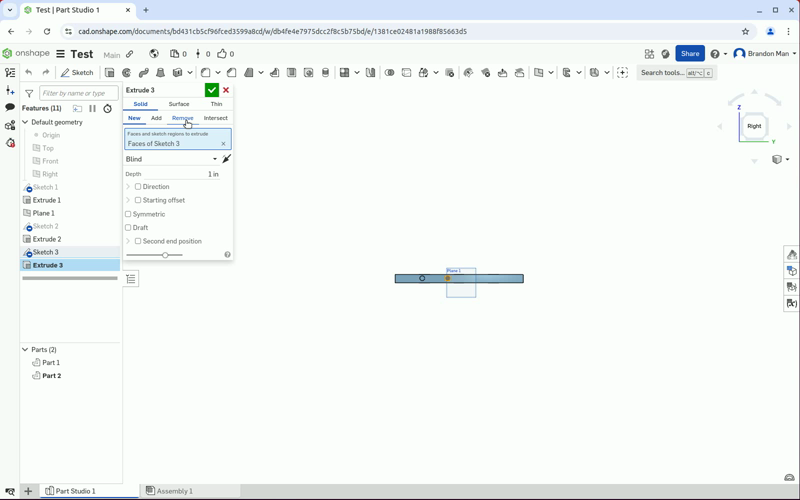
click(186, 120)
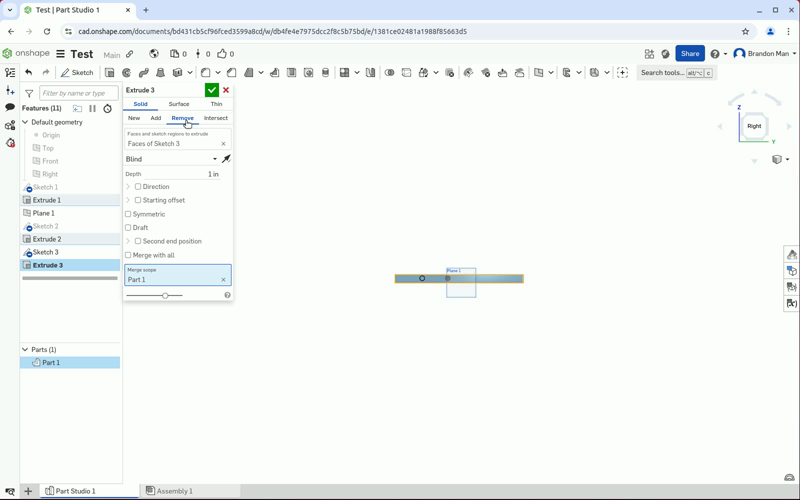
key(tab, 4)
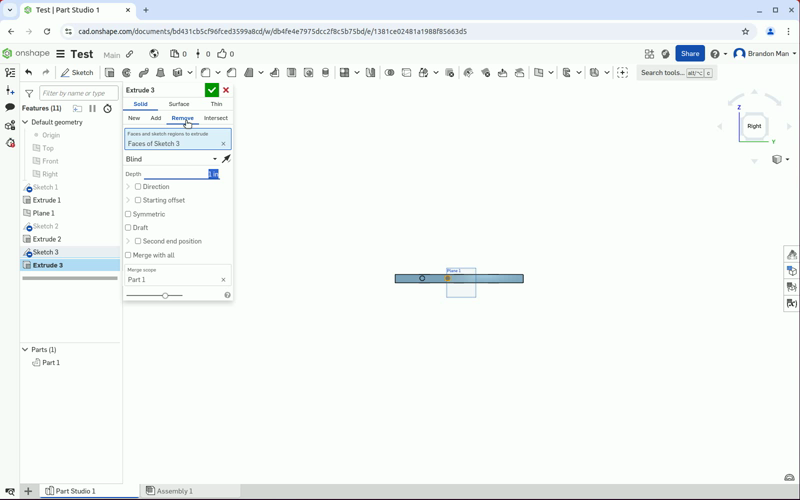
text(1.685)
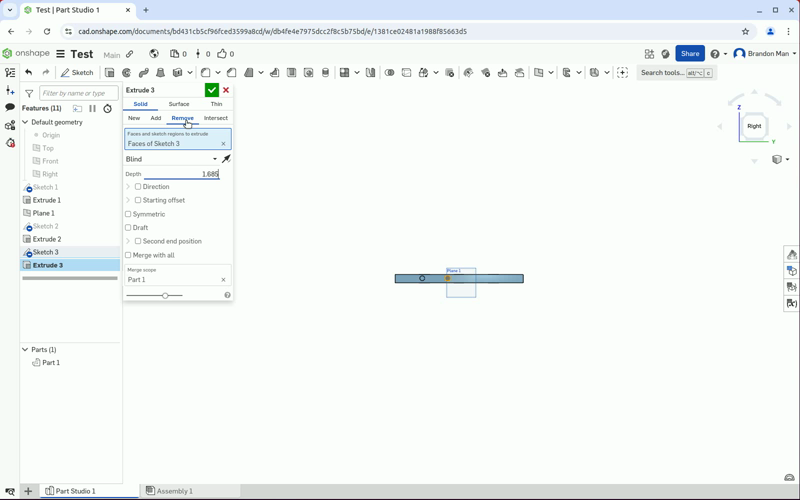
key(tab, 6)
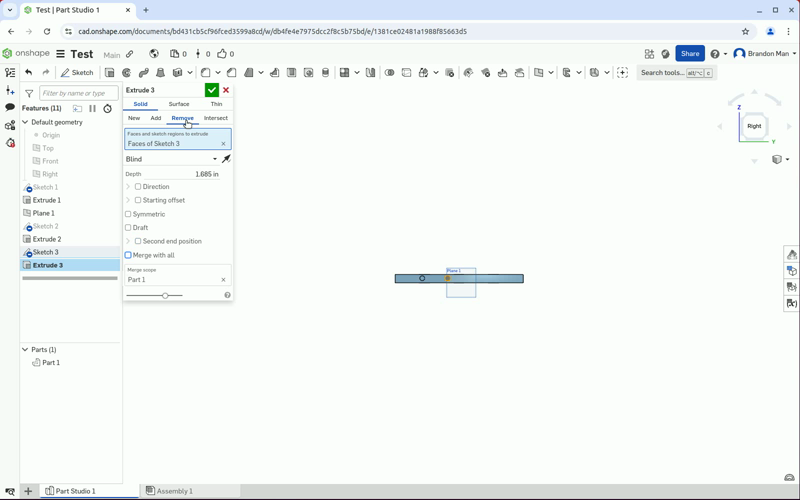
key(space)
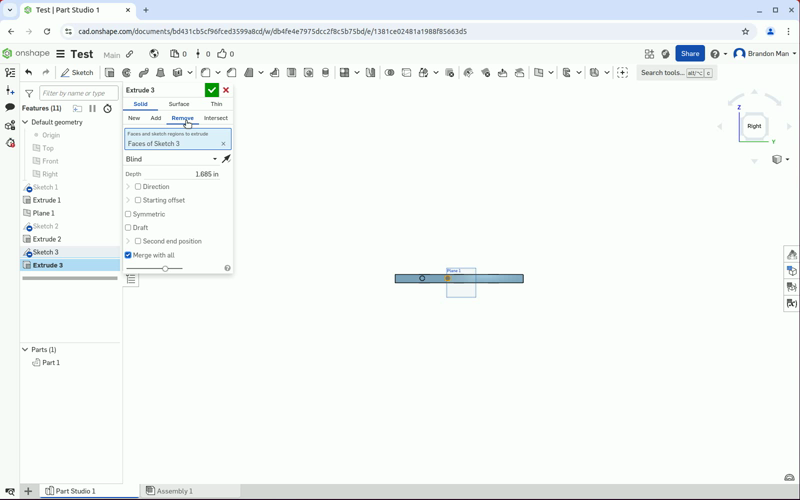
key(enter)
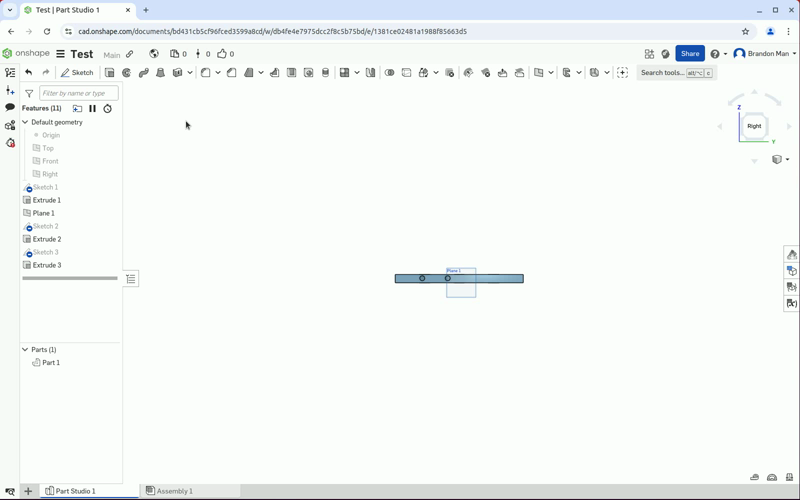
key(shift+h)
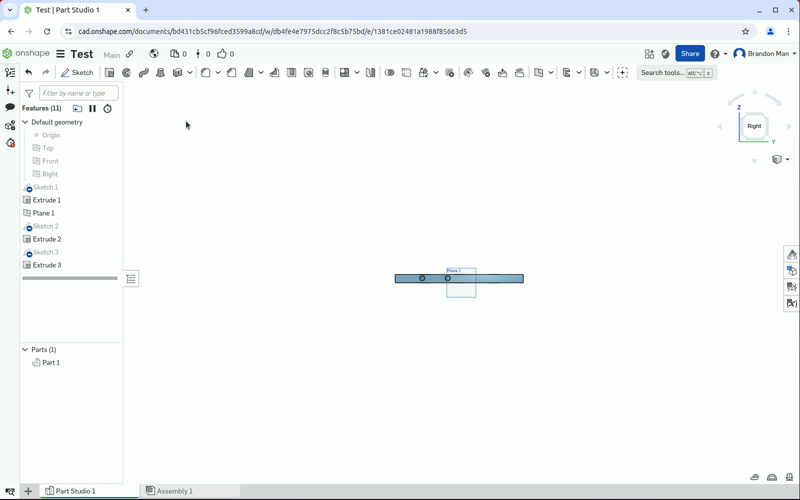
key(shift+h)
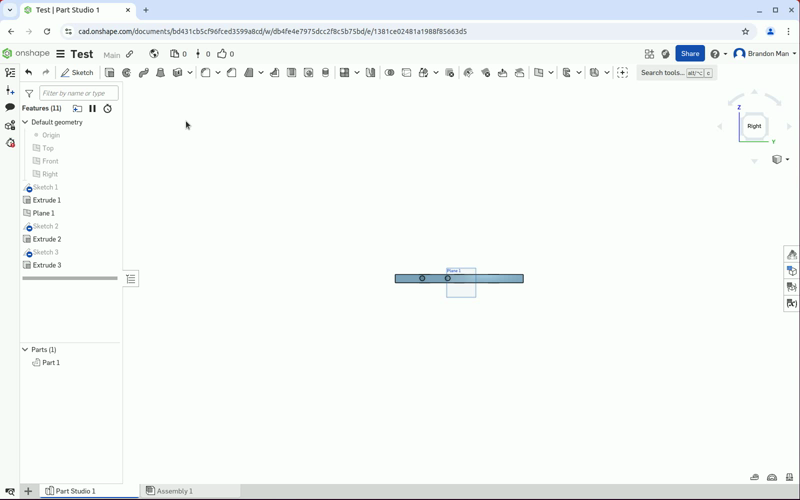
mouse_move(73, 189)
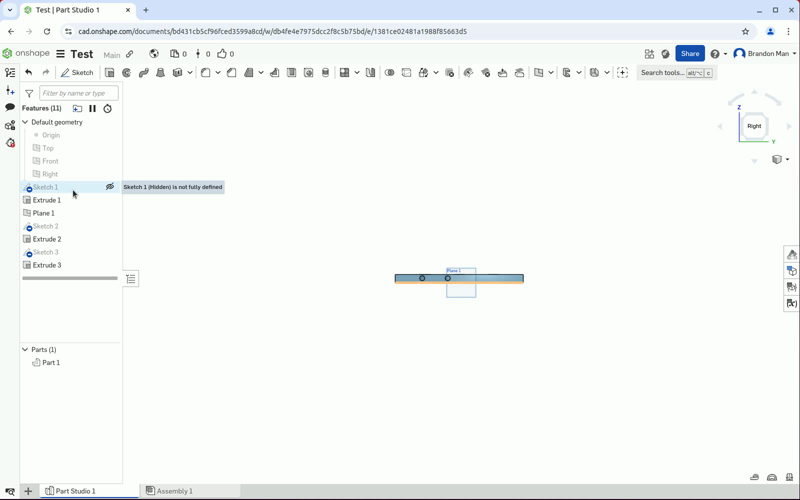
click(73, 189)
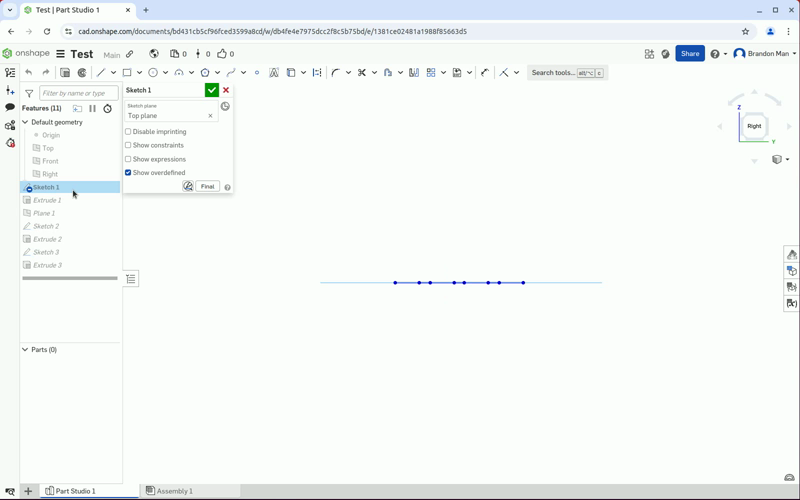
mouse_move(229, 92)
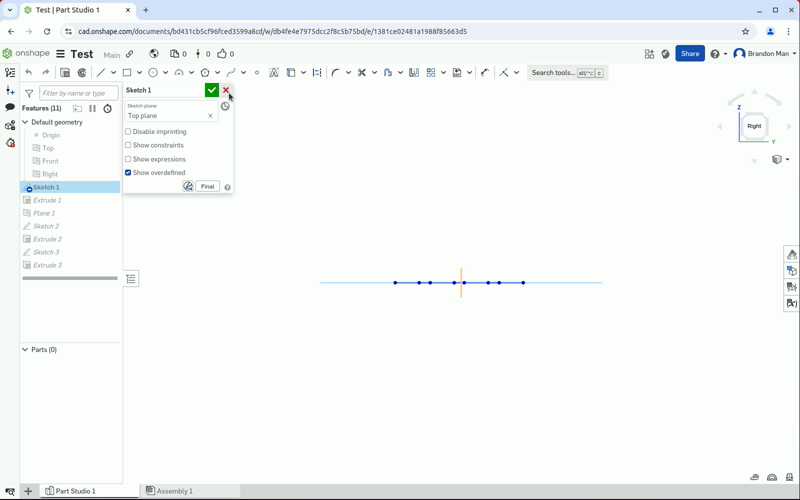
click(229, 92)
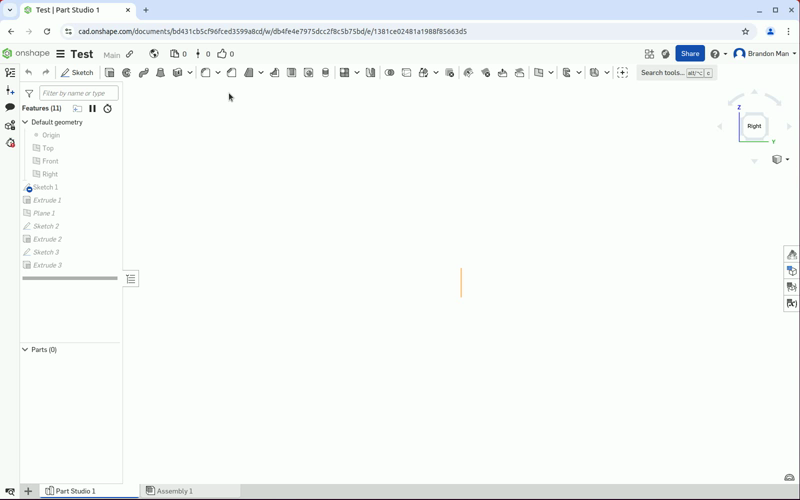
key(shift+s)
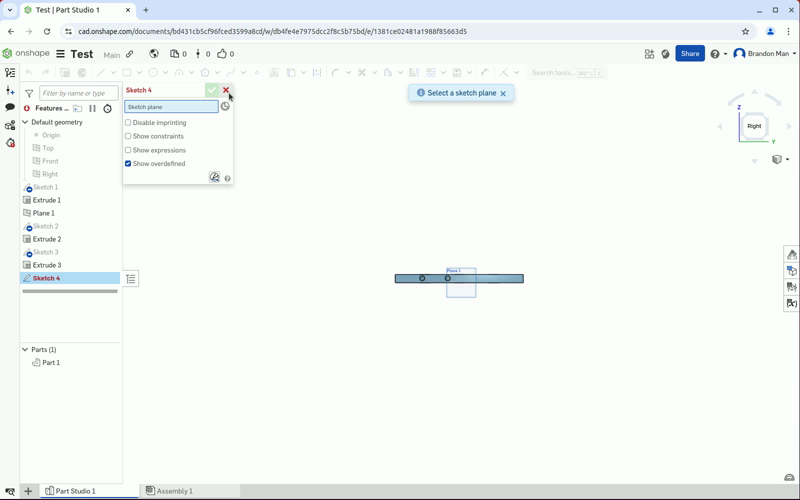
mouse_move(73, 215)
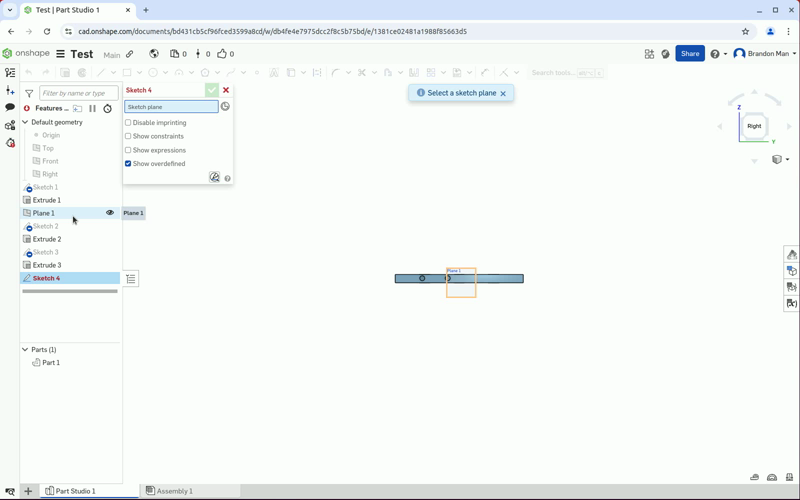
click(73, 215)
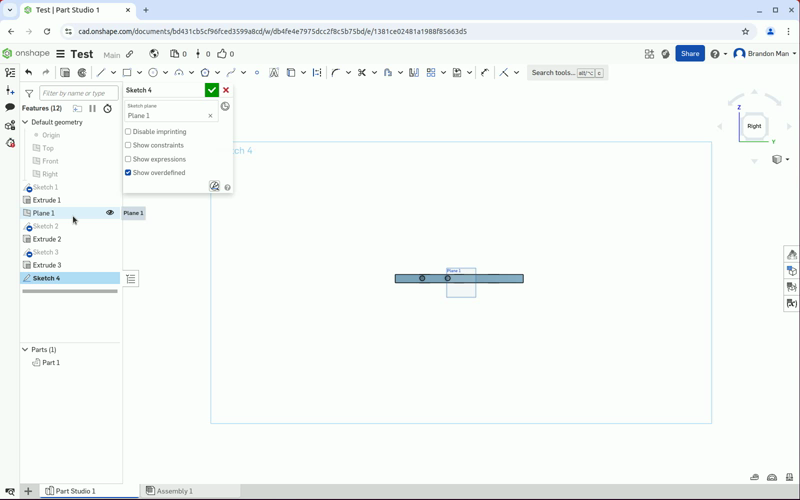
mouse_move(73, 352)
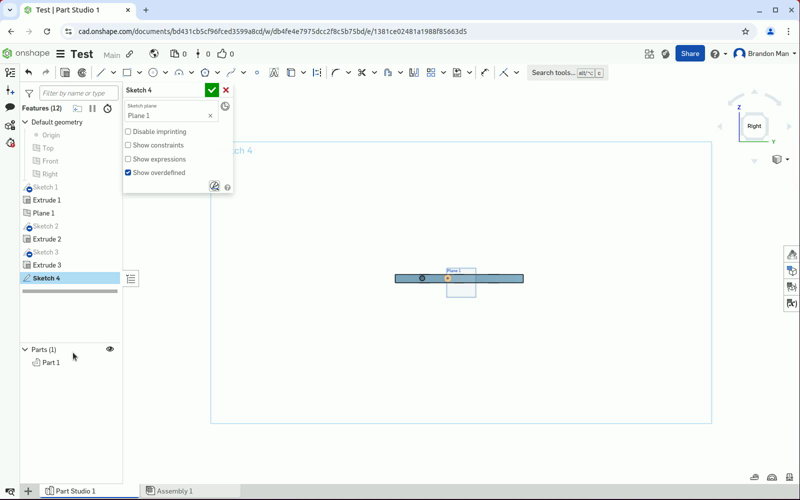
key(y)
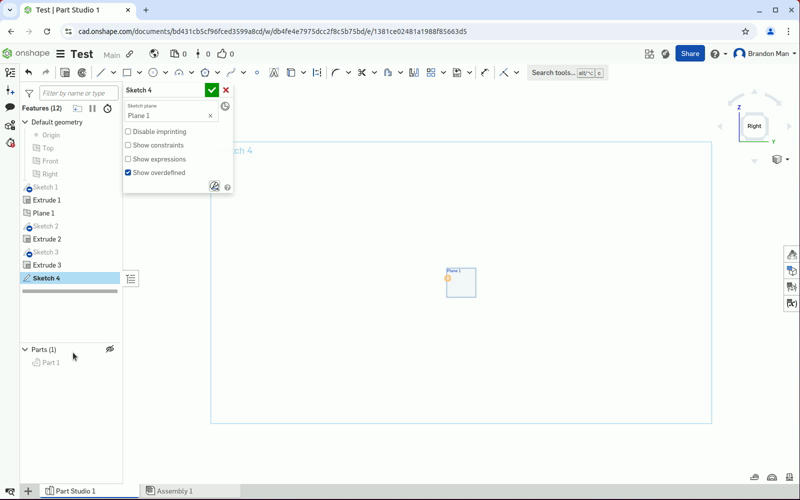
key(c)
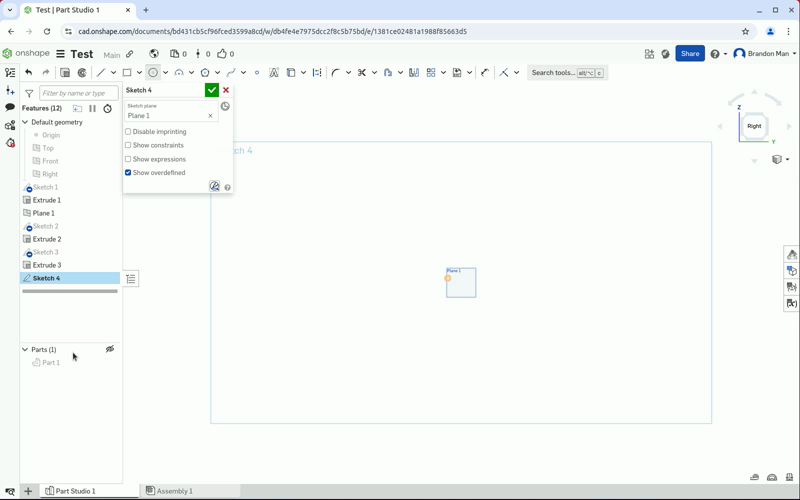
key_down(shift)
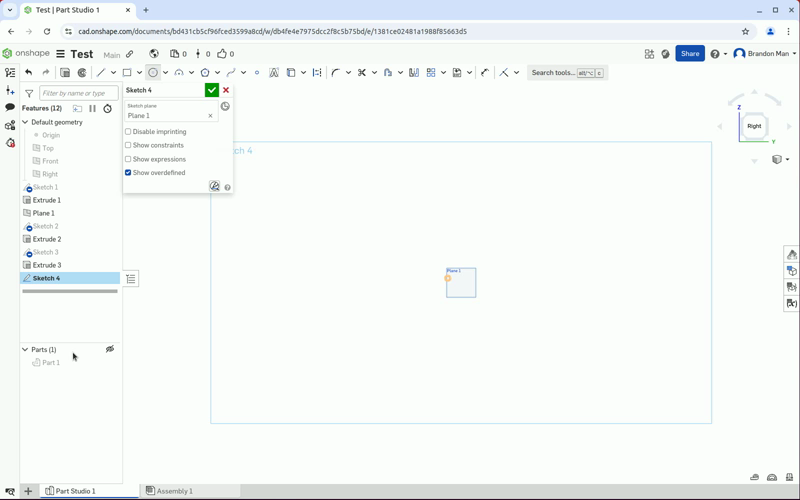
mouse_move(472, 278)
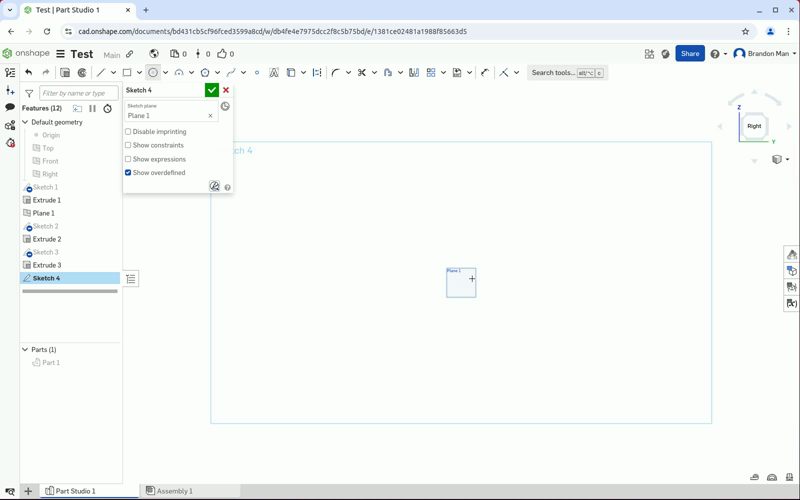
click(472, 278)
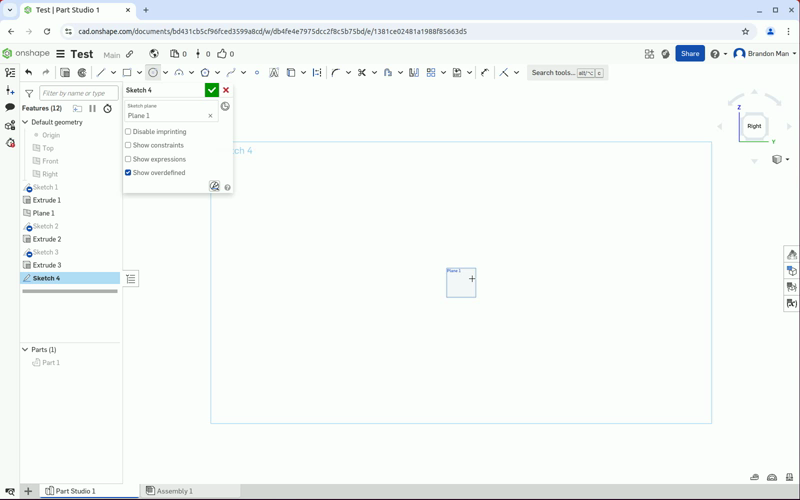
key_up(shift)
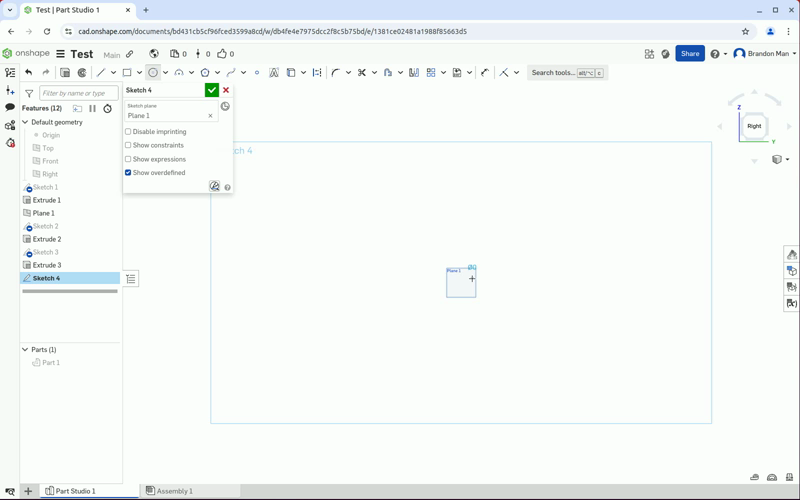
mouse_move(474, 278)
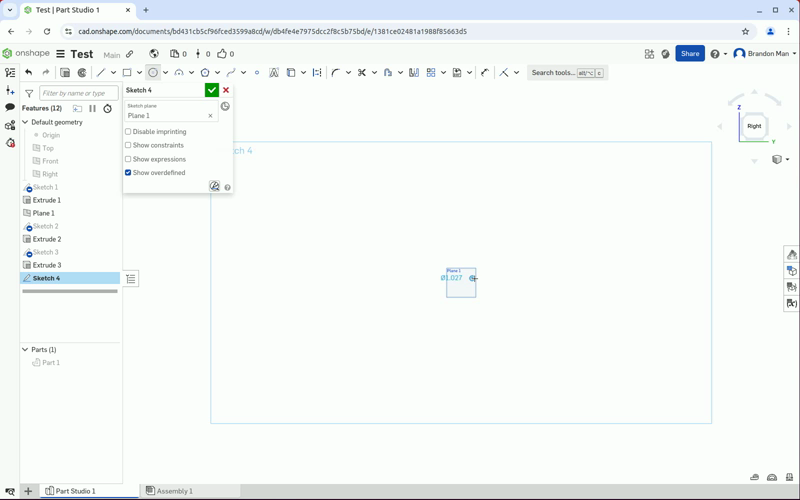
scroll(6)
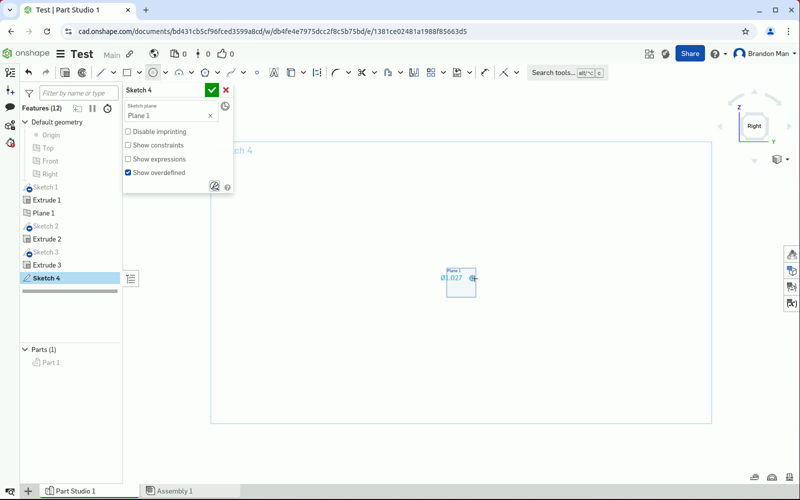
scroll(6)
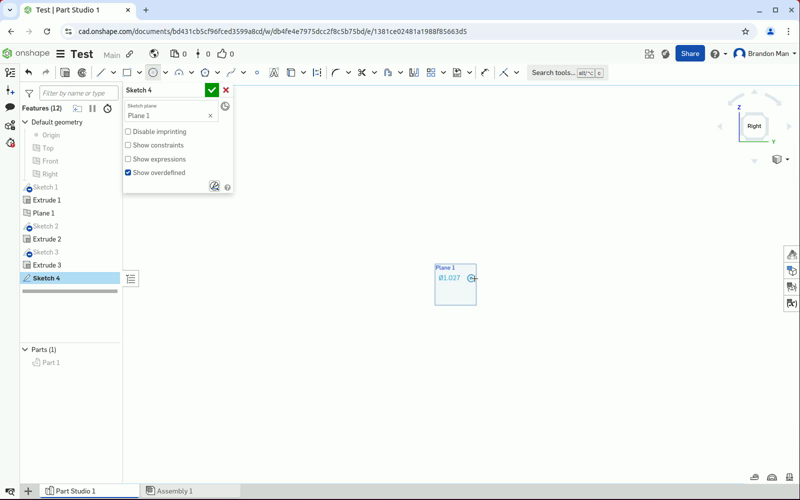
scroll(6)
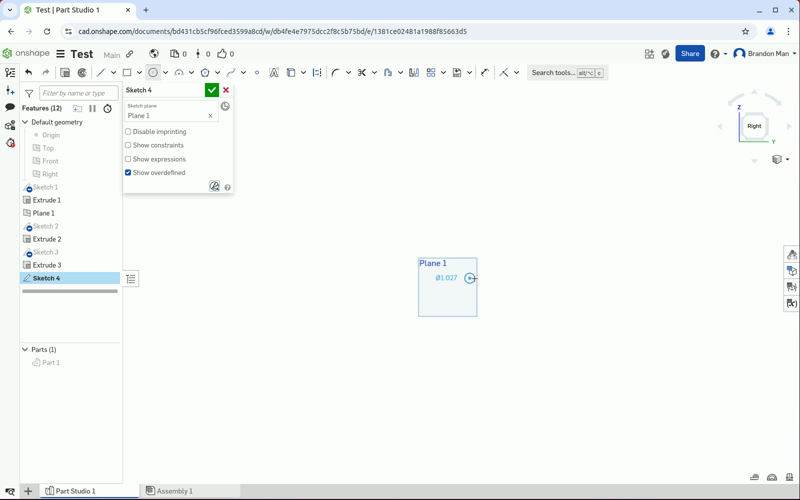
scroll(6)
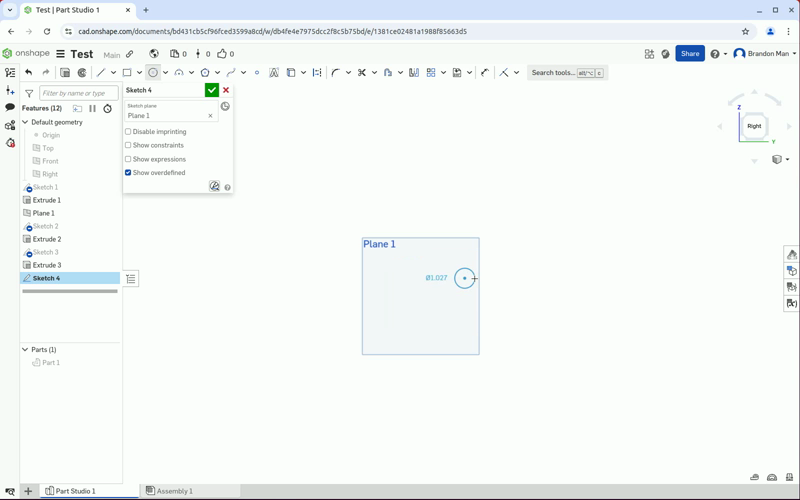
scroll(6)
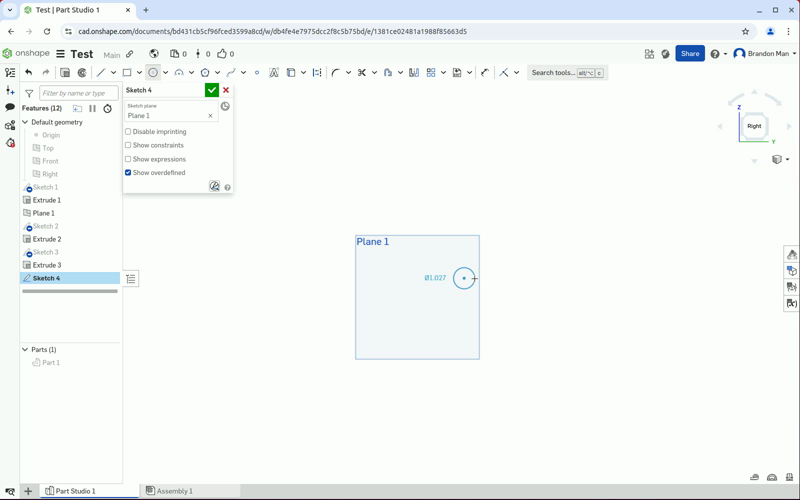
scroll(6)
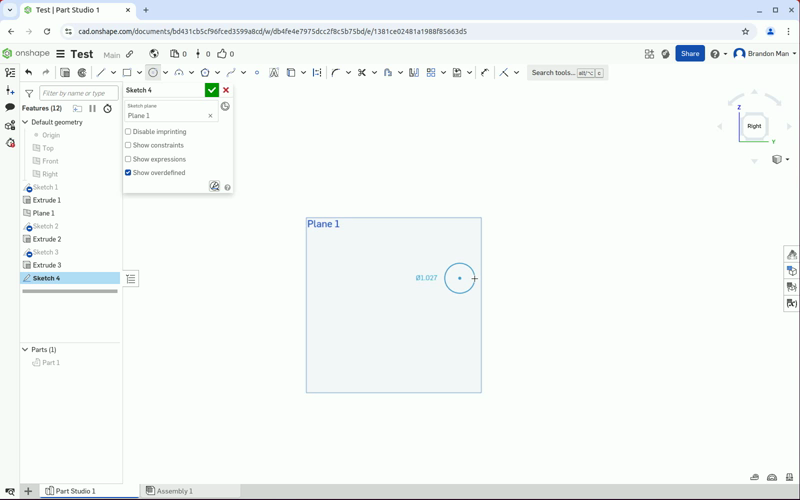
scroll(6)
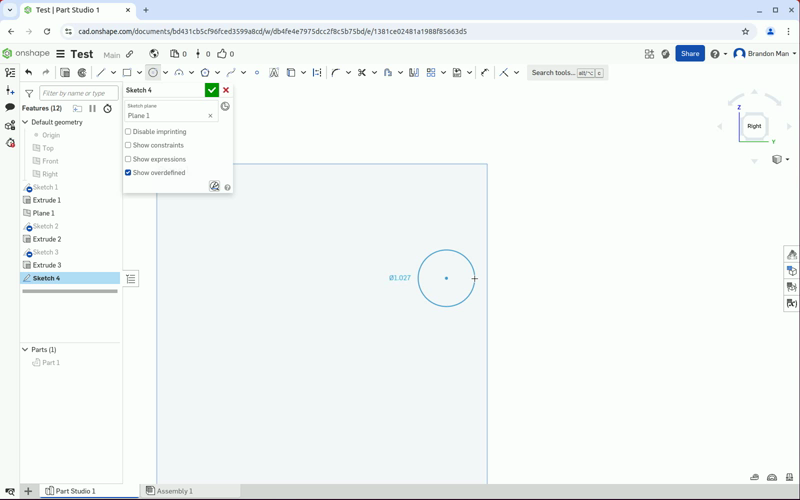
click(474, 278)
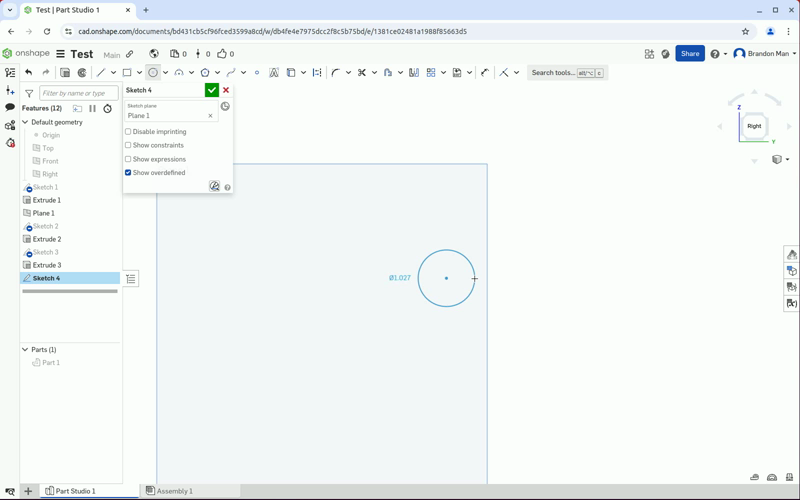
scroll(-6)
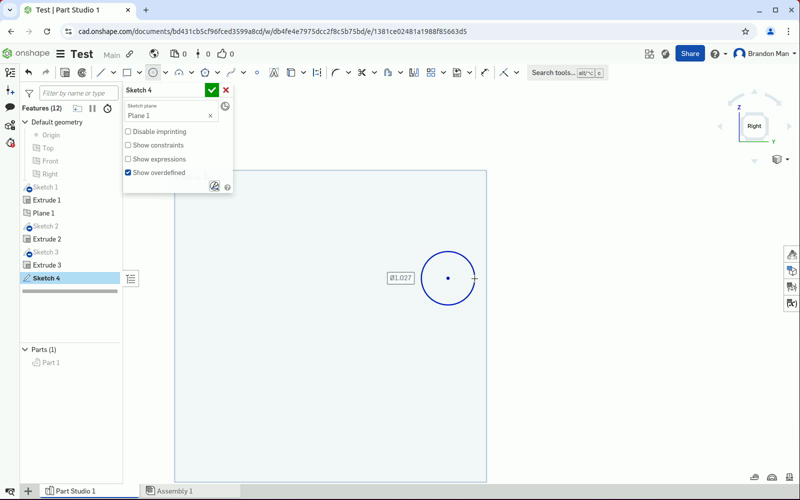
scroll(-6)
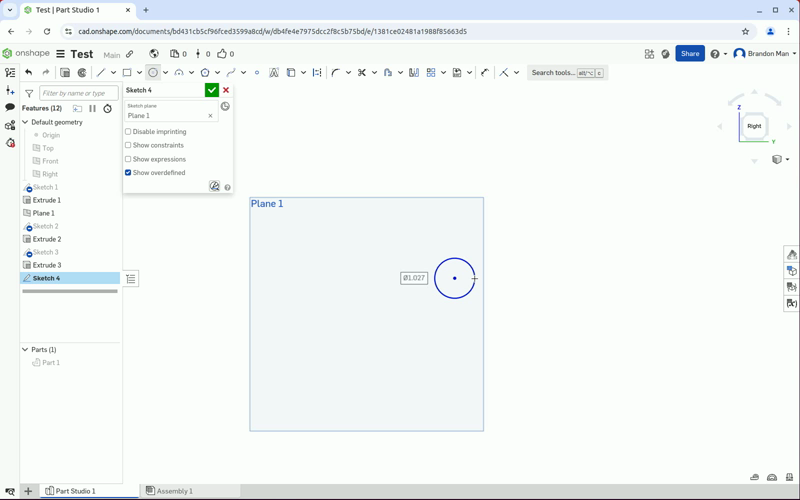
scroll(-6)
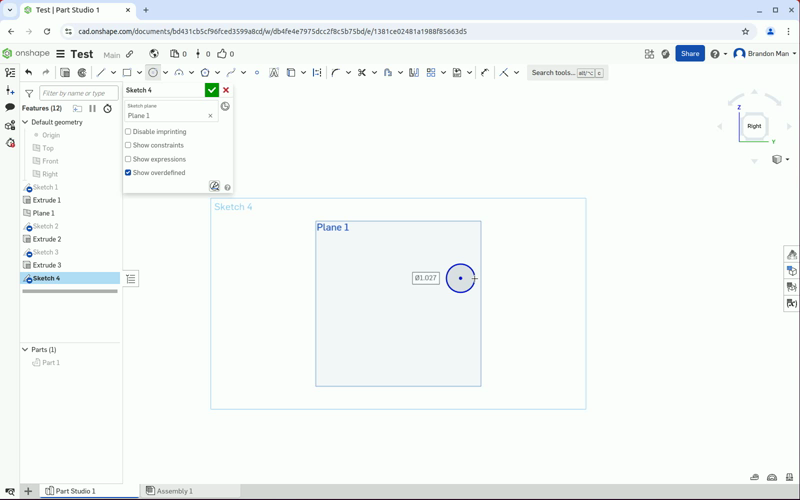
scroll(-6)
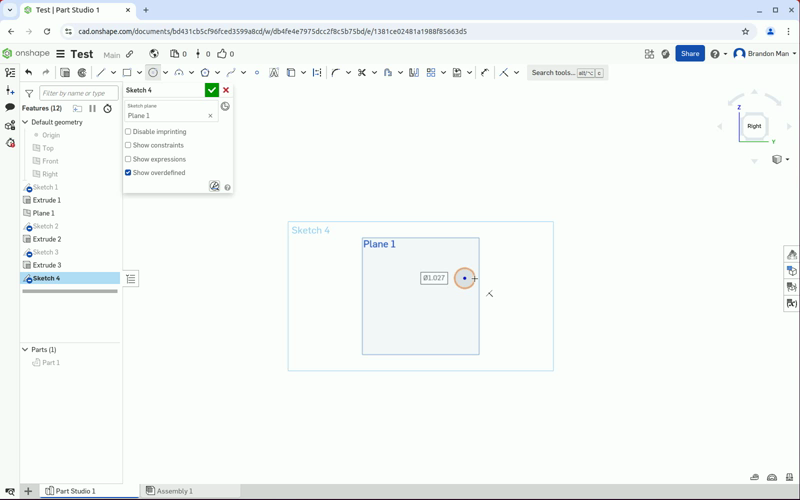
scroll(-6)
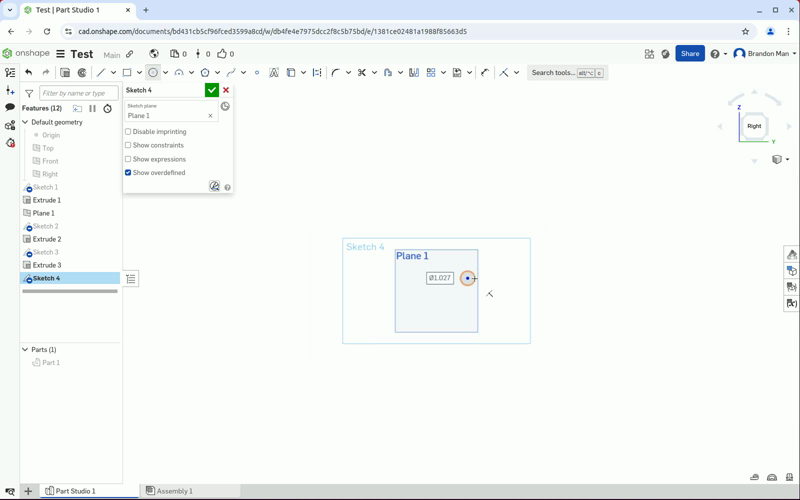
scroll(-6)
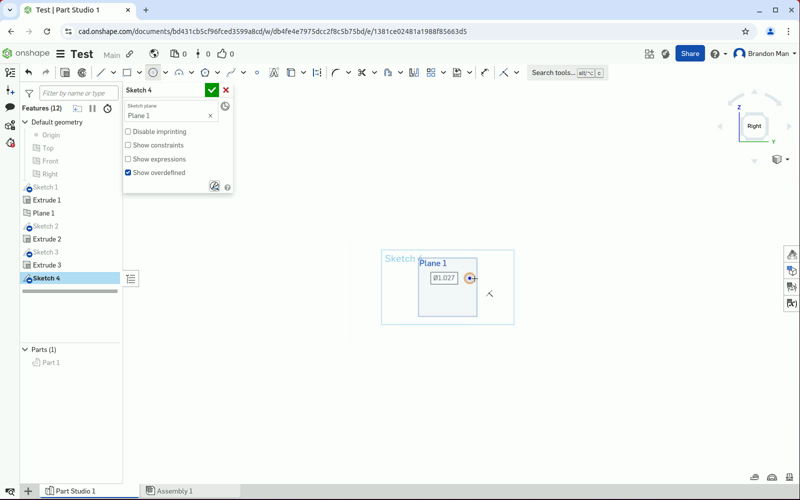
scroll(-6)
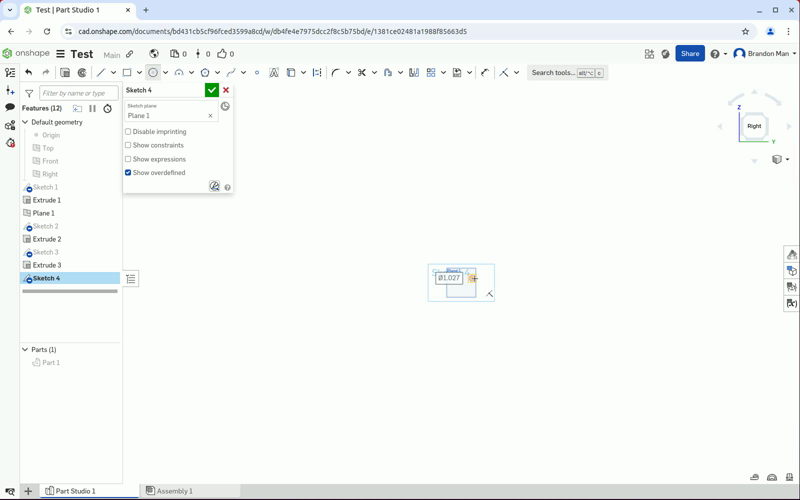
key(esc)
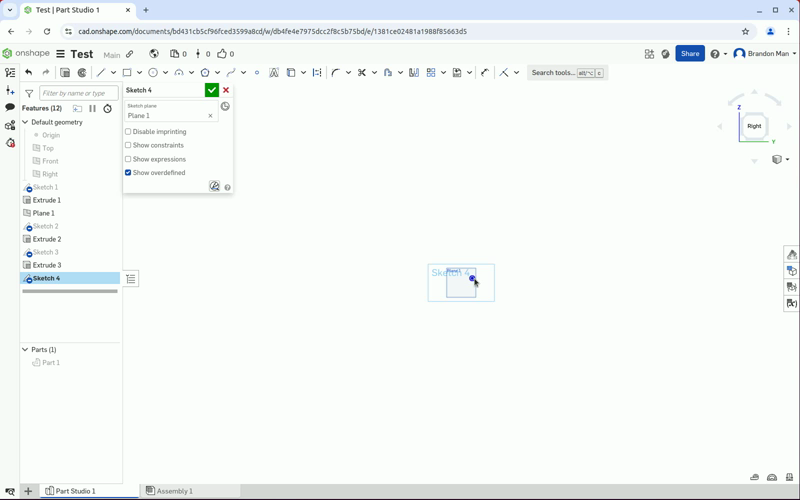
mouse_move(471, 277)
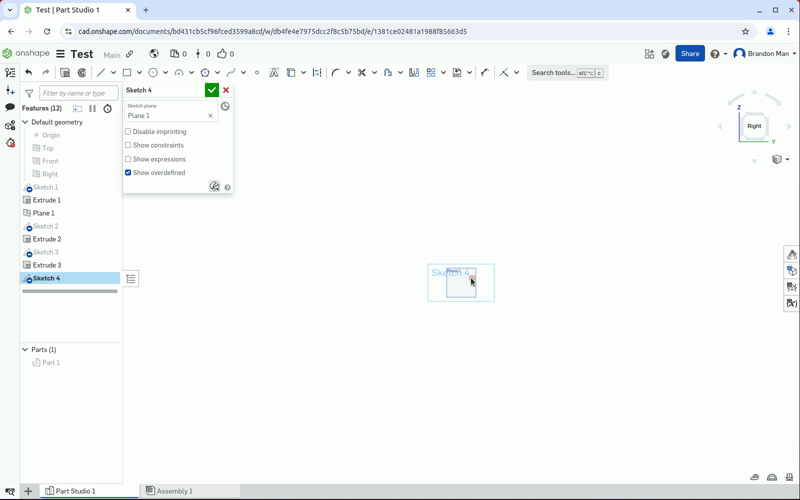
scroll(6)
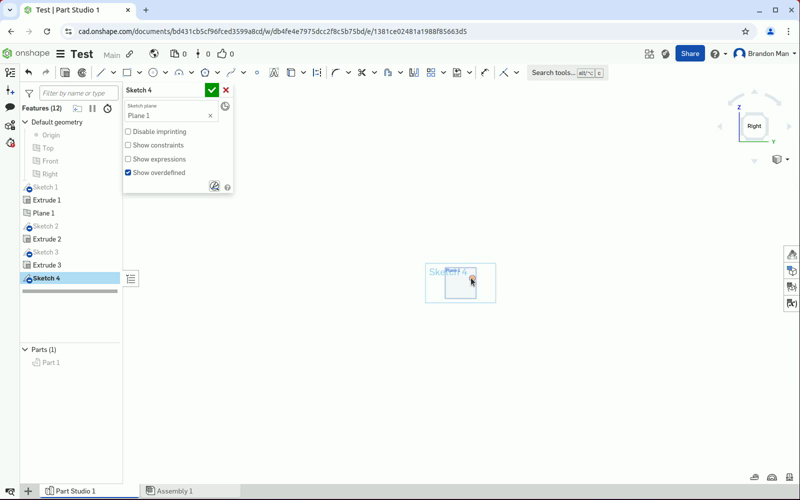
scroll(6)
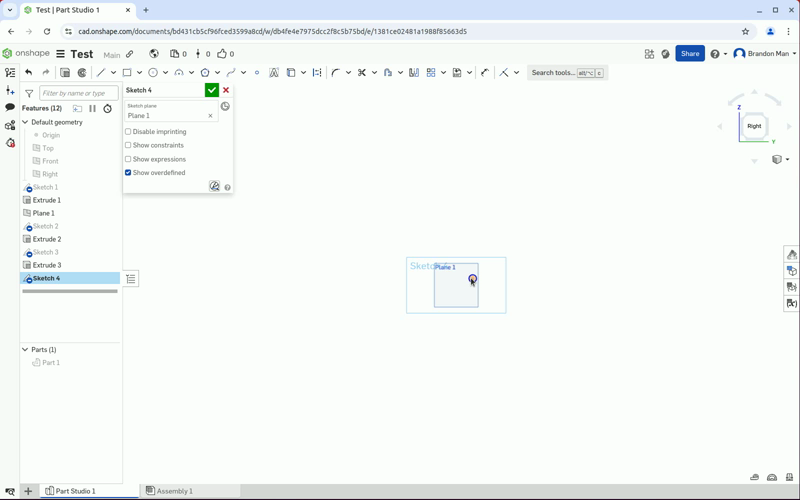
scroll(6)
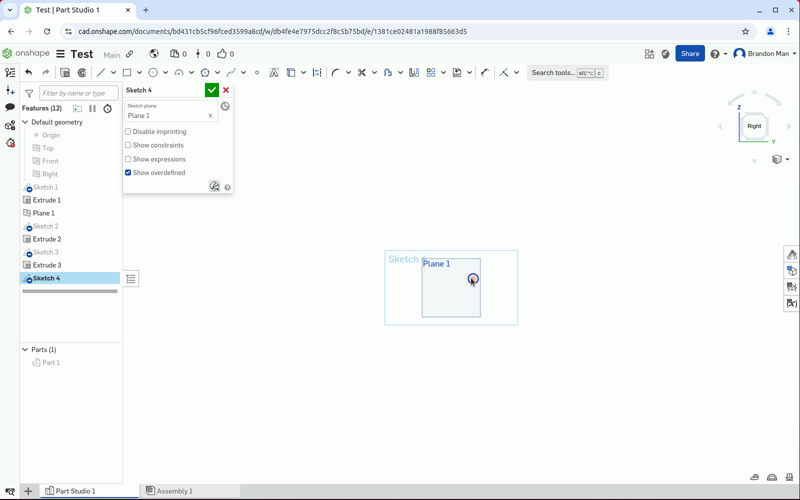
scroll(6)
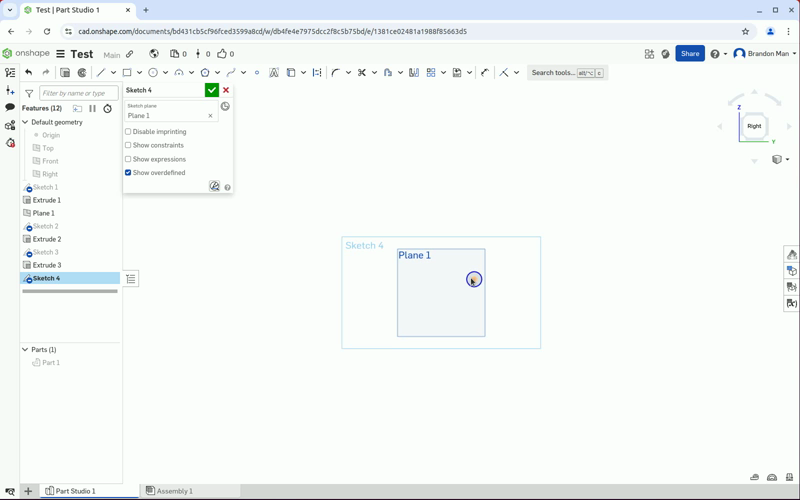
scroll(6)
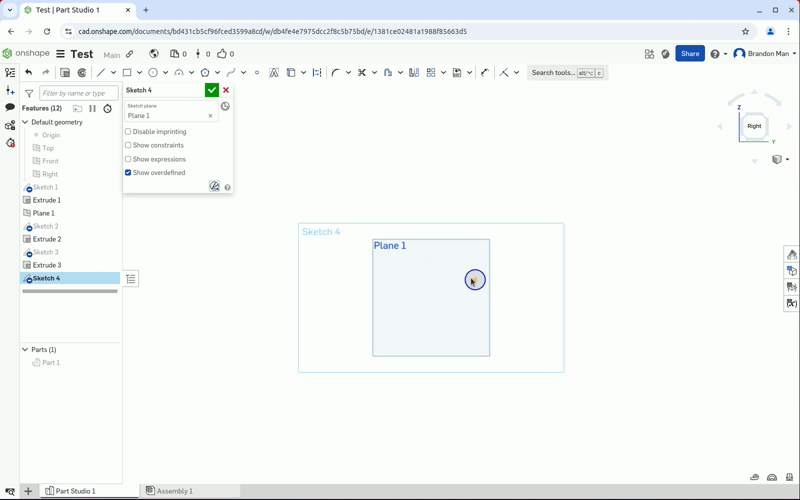
scroll(6)
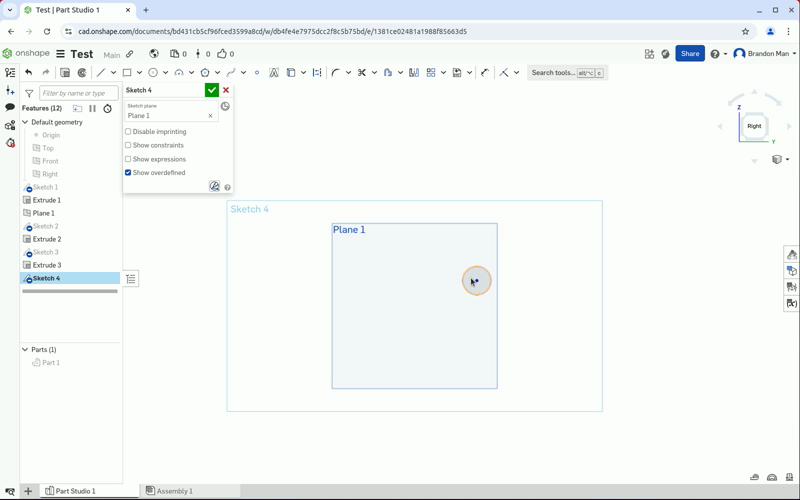
scroll(6)
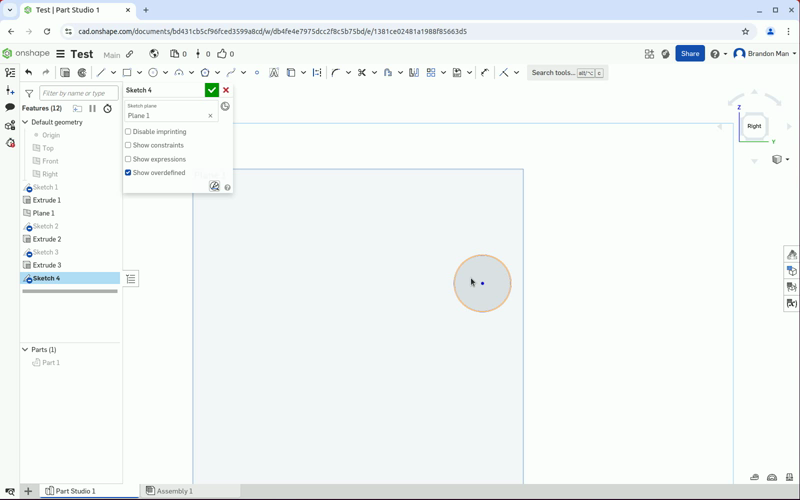
click(471, 277)
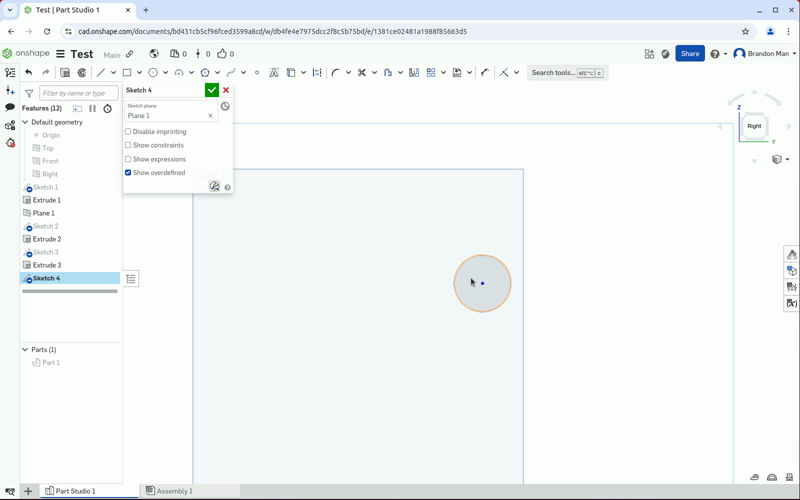
scroll(-6)
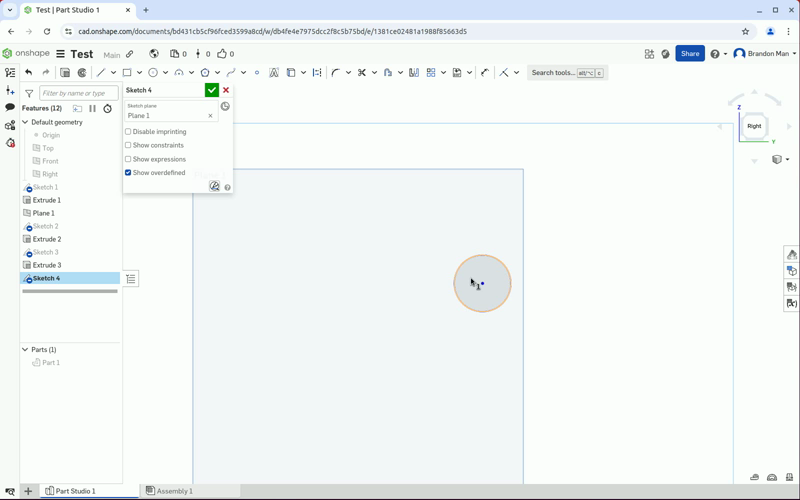
scroll(-6)
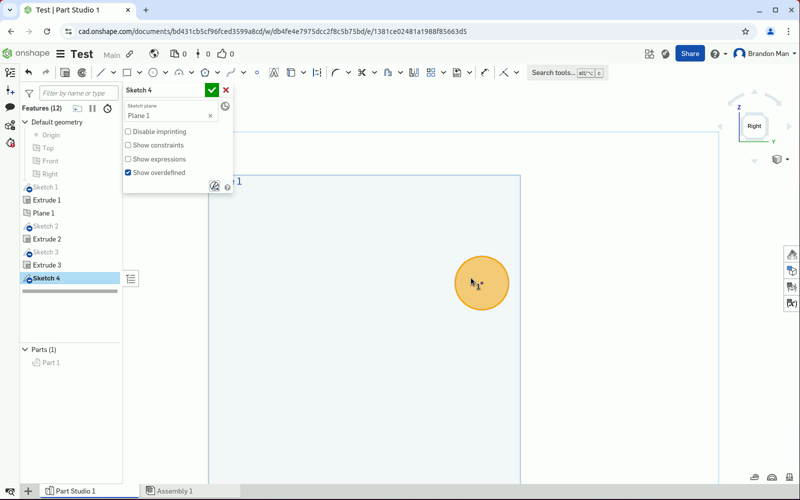
scroll(-6)
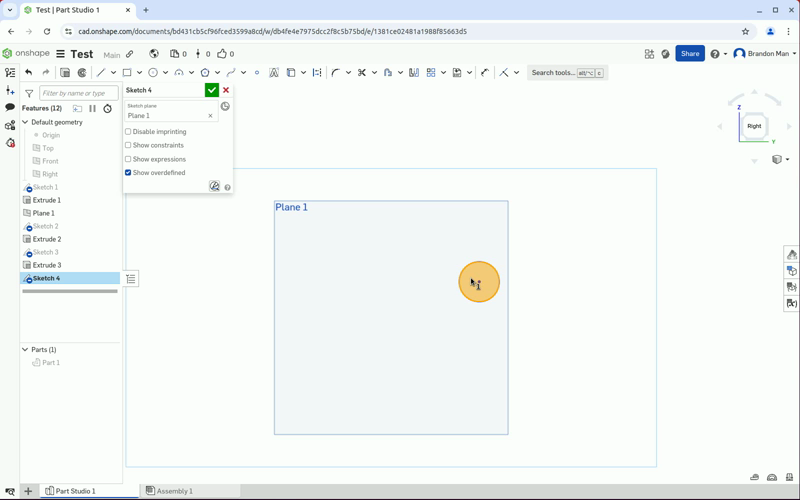
scroll(-6)
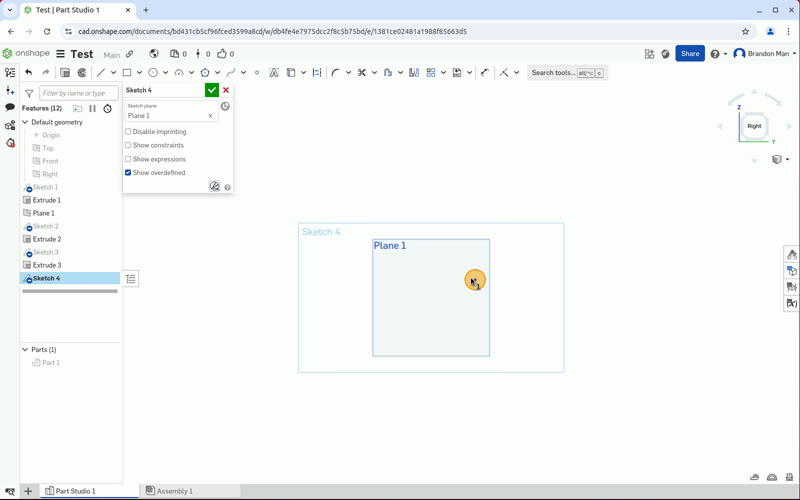
scroll(-6)
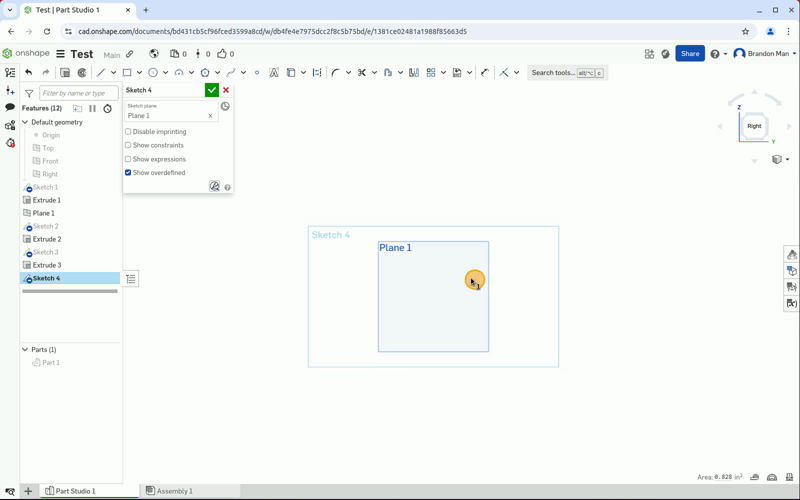
scroll(-6)
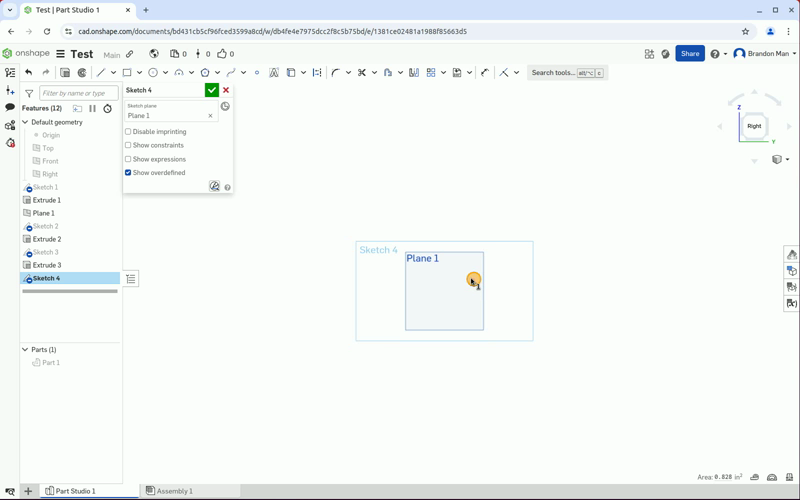
scroll(-6)
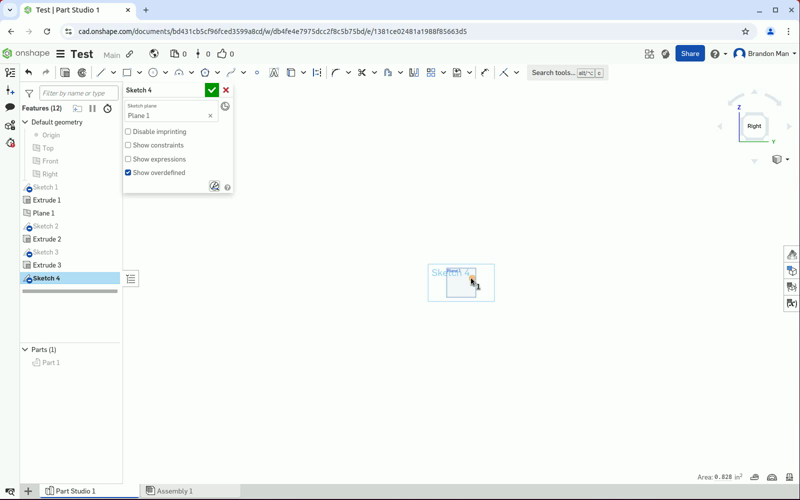
mouse_move(73, 352)
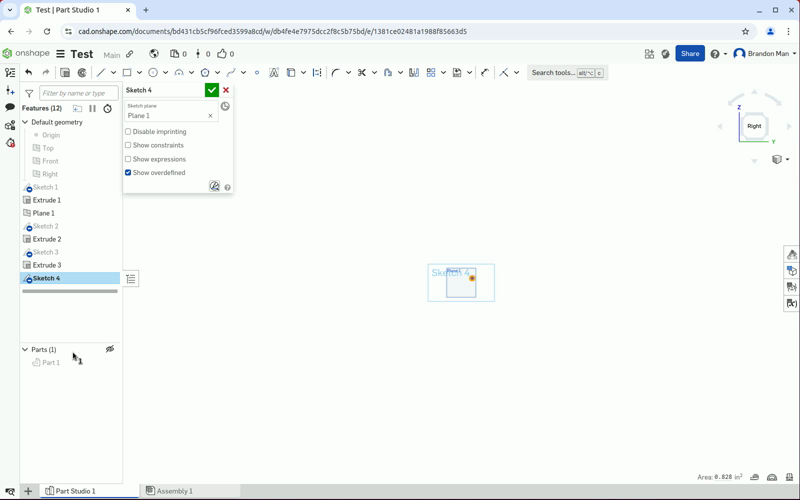
key(shift+y)
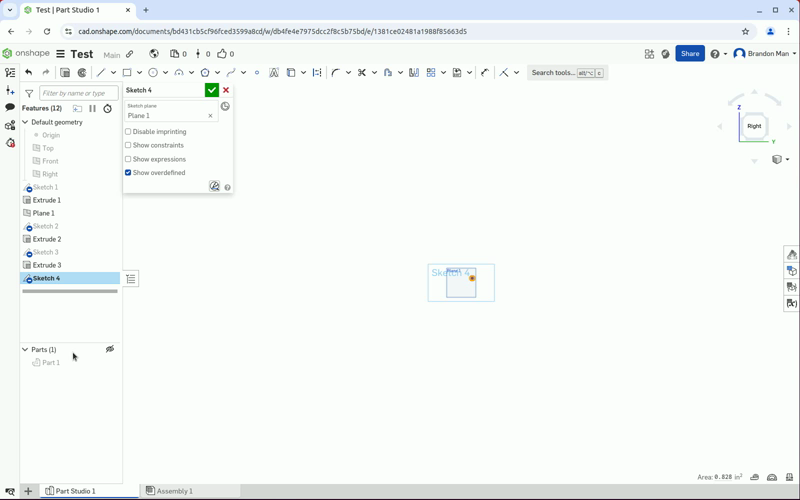
key(shift+e)
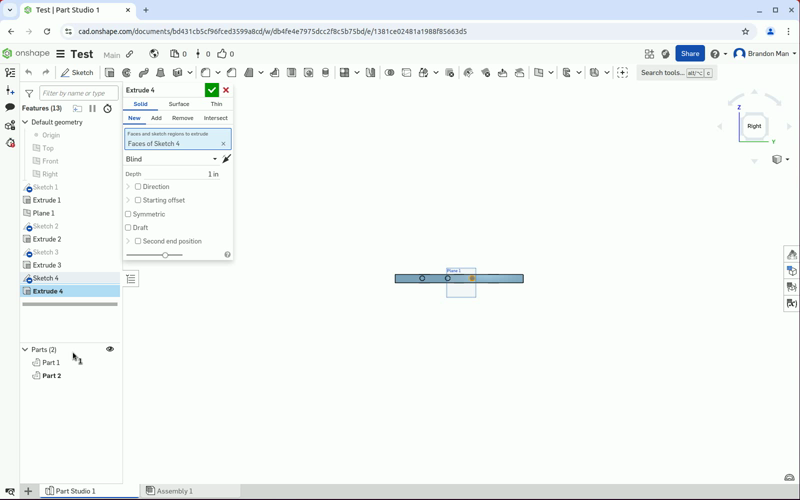
mouse_move(143, 106)
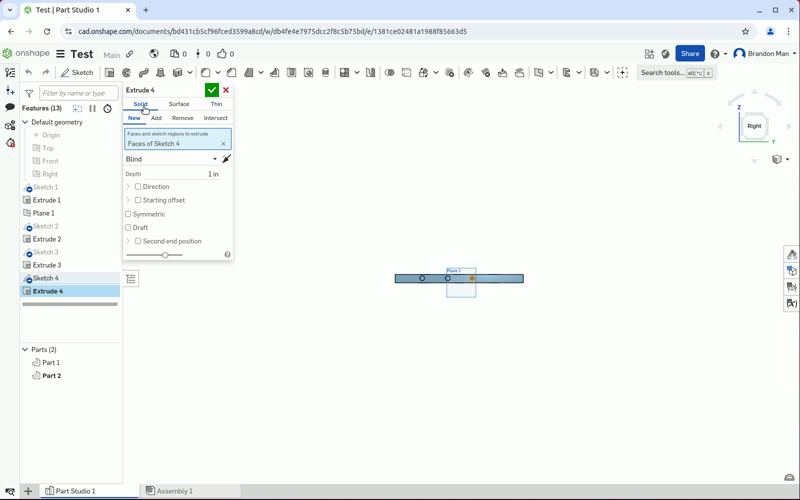
click(143, 106)
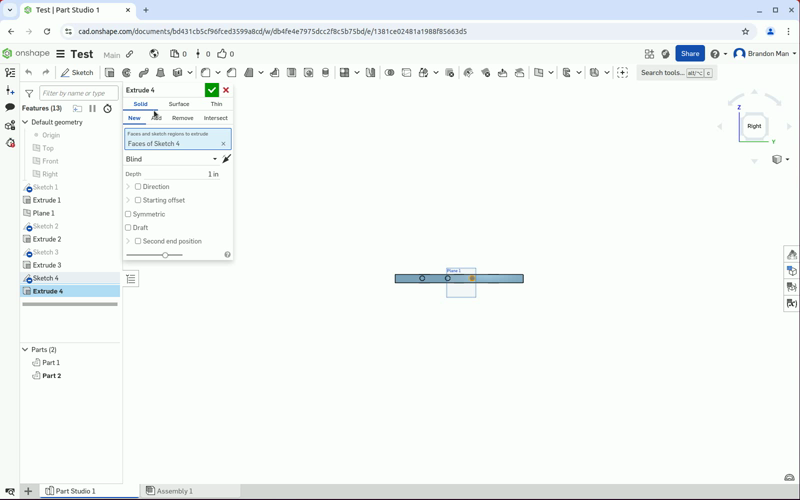
mouse_move(186, 120)
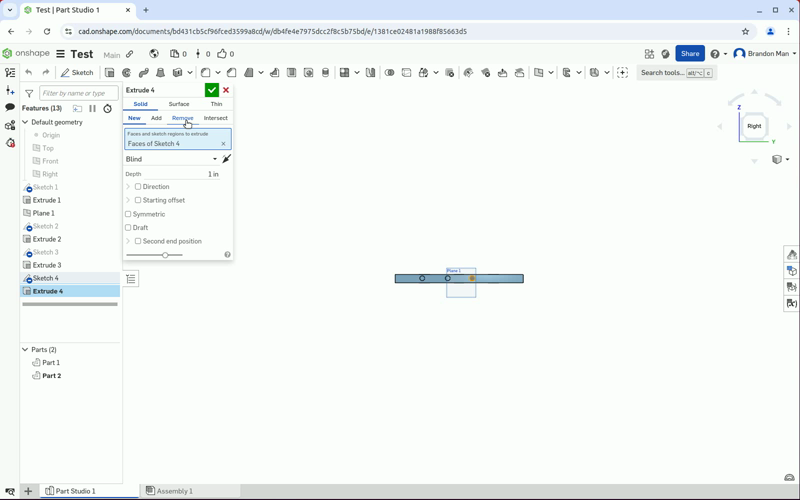
click(186, 120)
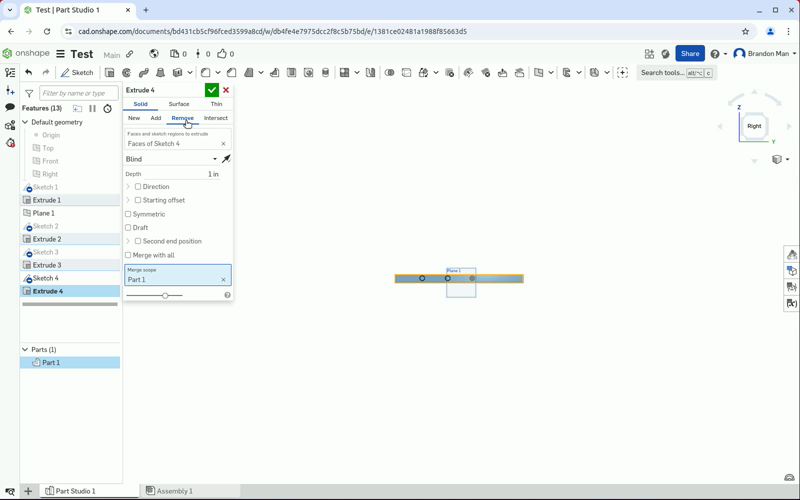
key(tab, 4)
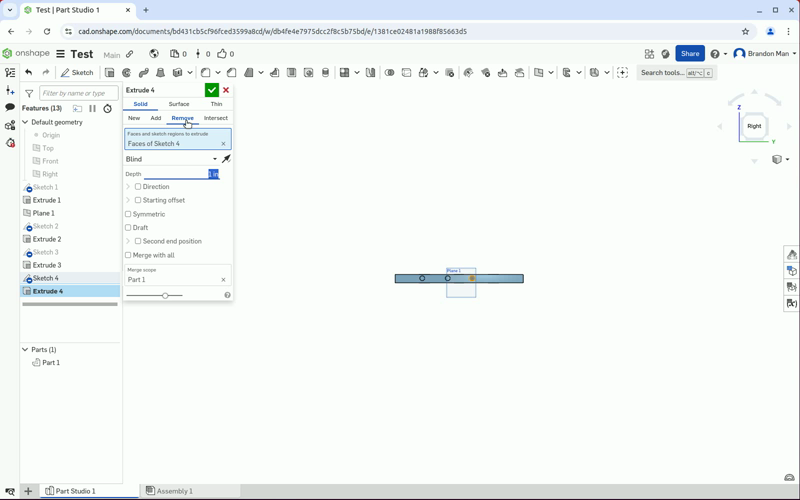
text(1.685)
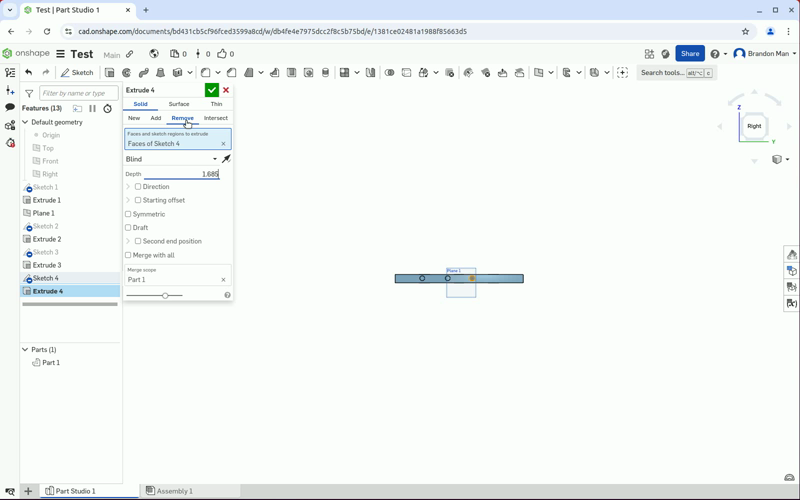
key(tab, 6)
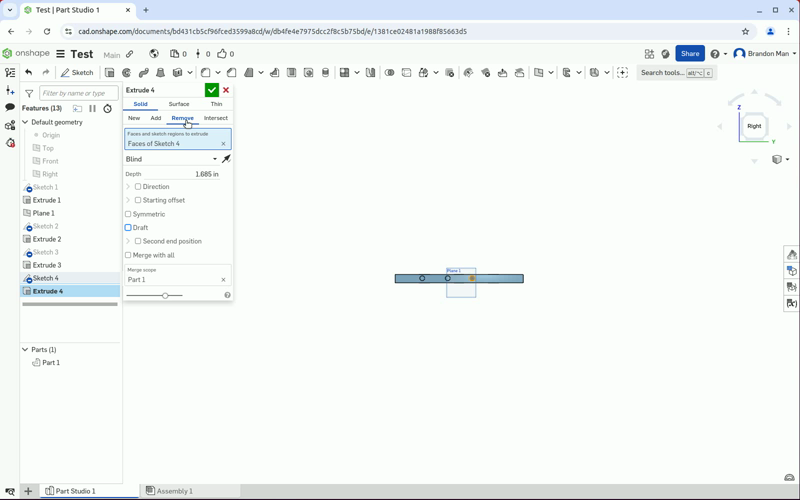
key(space)
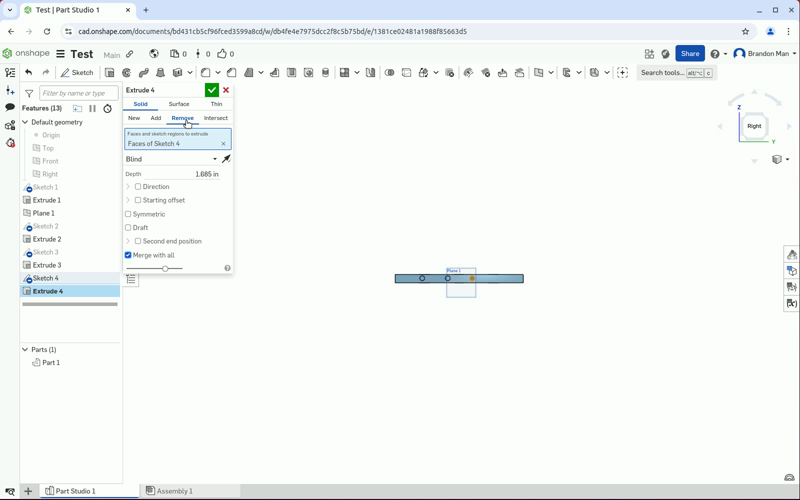
key(enter)
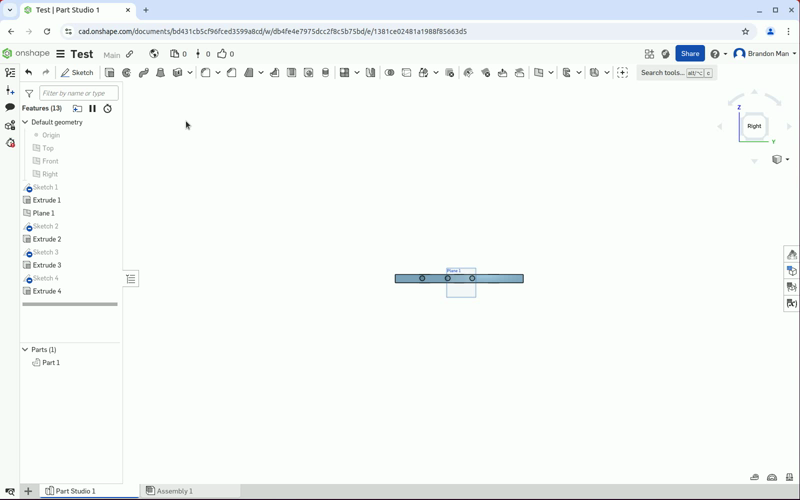
key(shift+h)
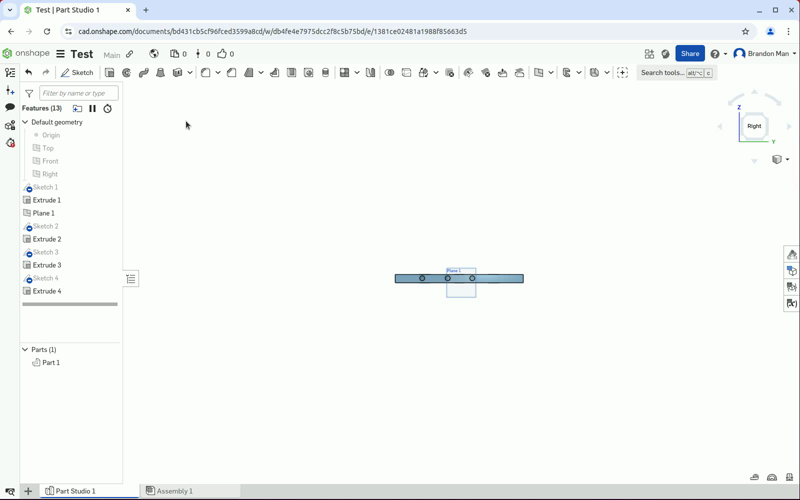
key(shift+h)
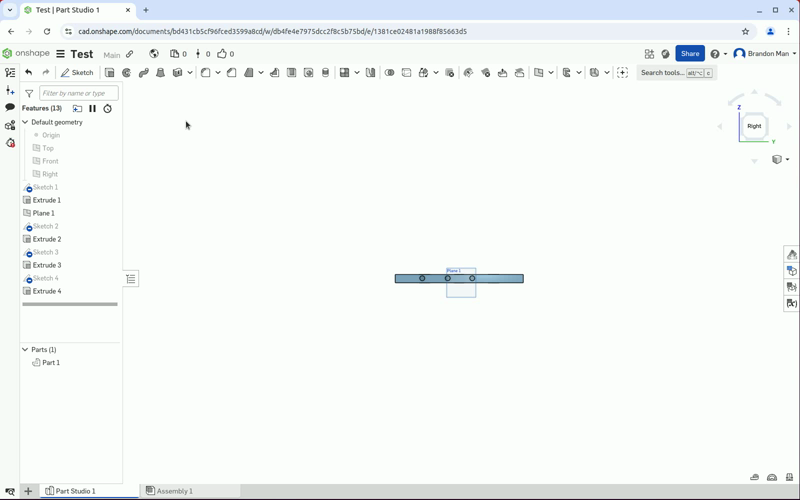
mouse_move(73, 189)
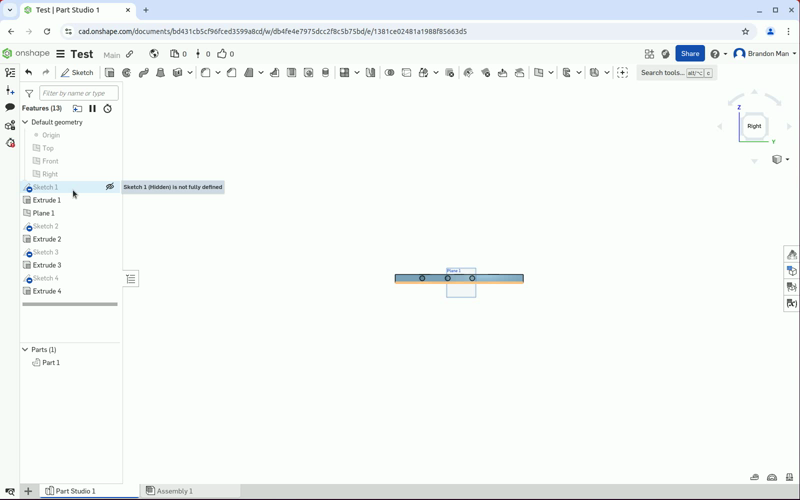
click(73, 189)
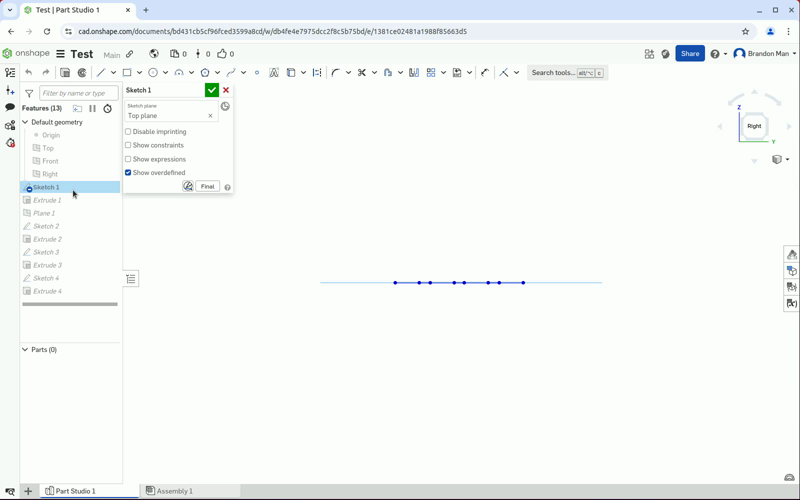
mouse_move(229, 92)
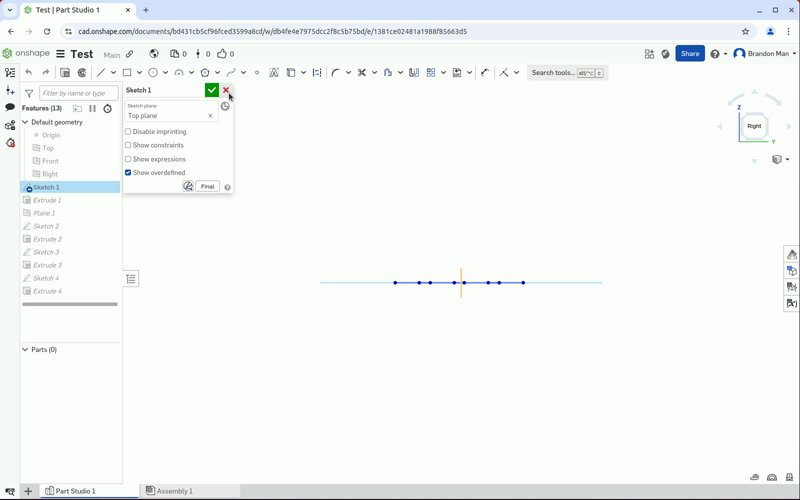
click(229, 92)
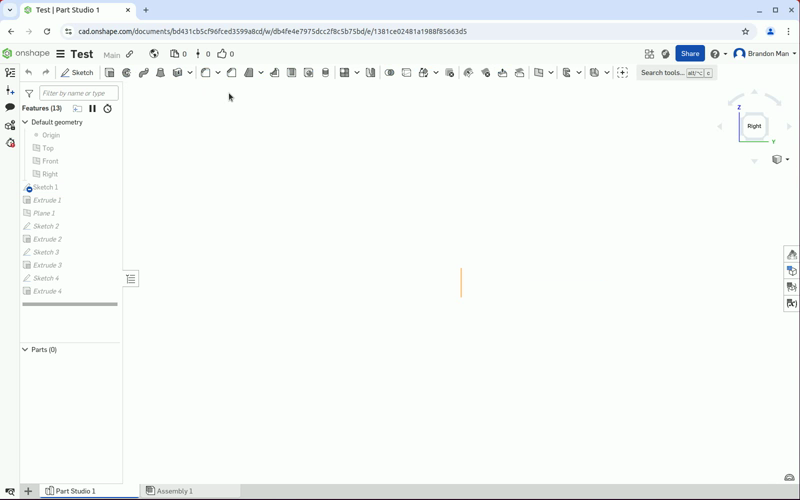
key(shift+s)
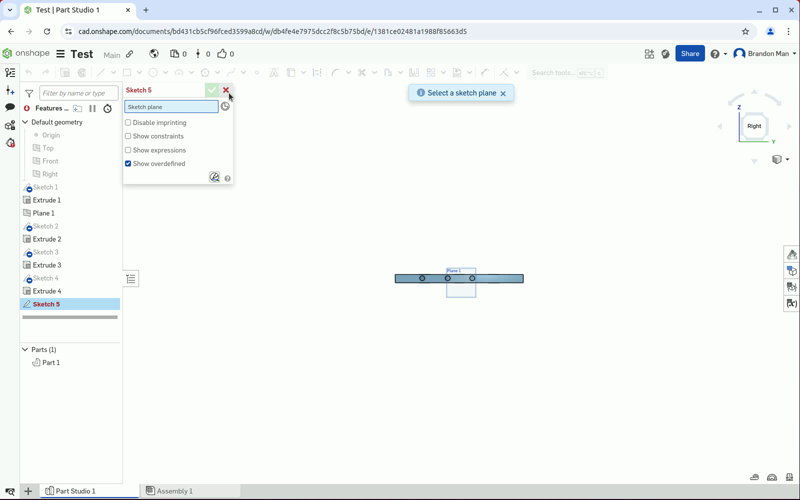
mouse_move(73, 215)
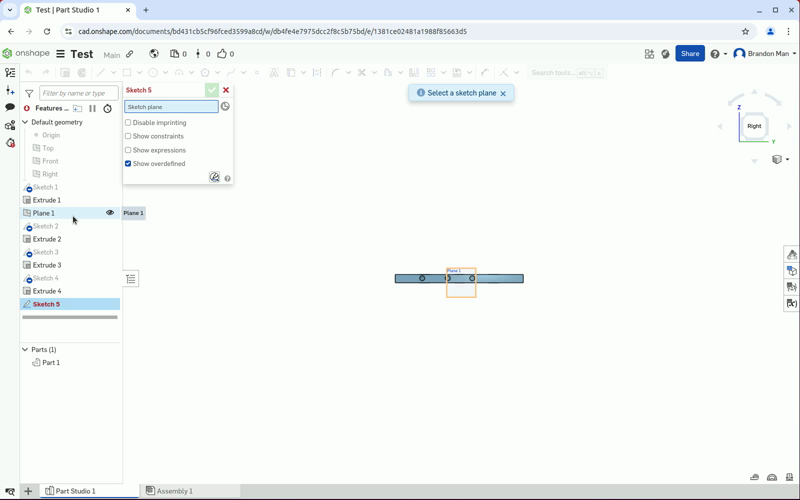
click(73, 215)
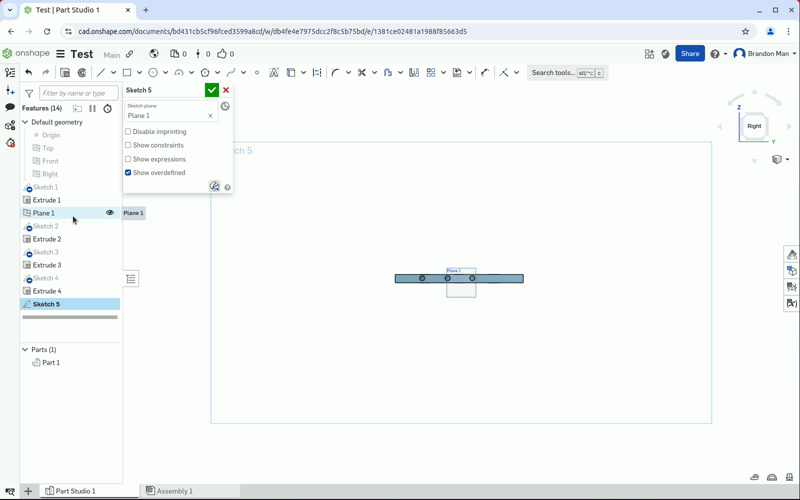
mouse_move(73, 352)
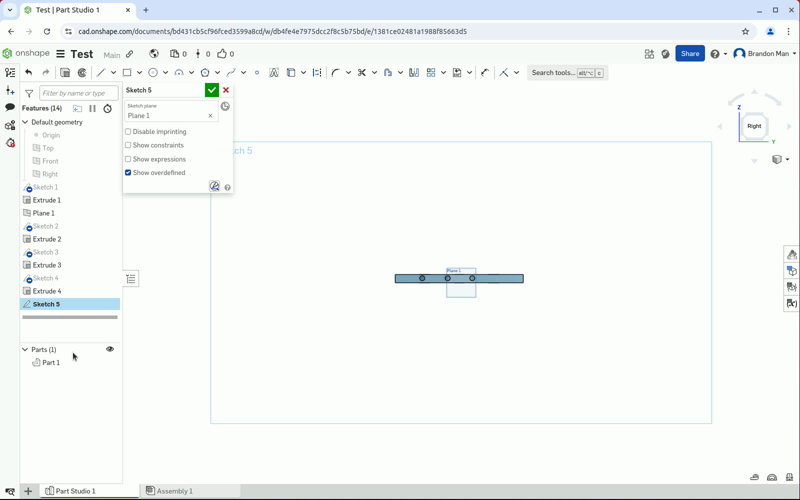
key(y)
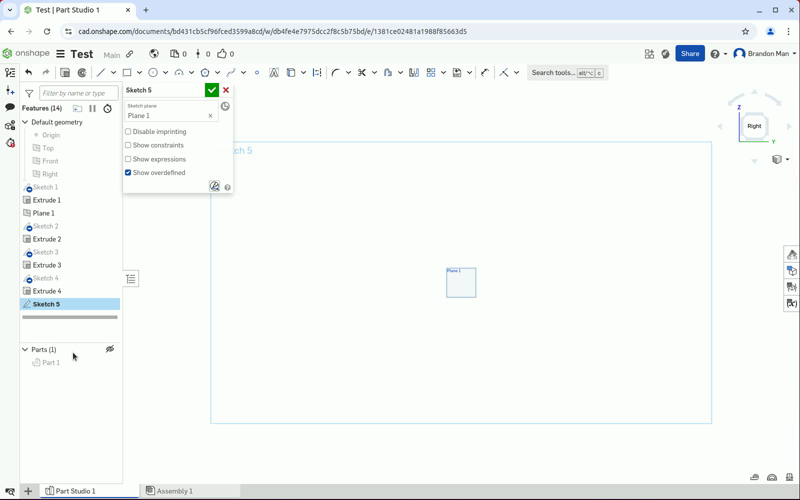
key(c)
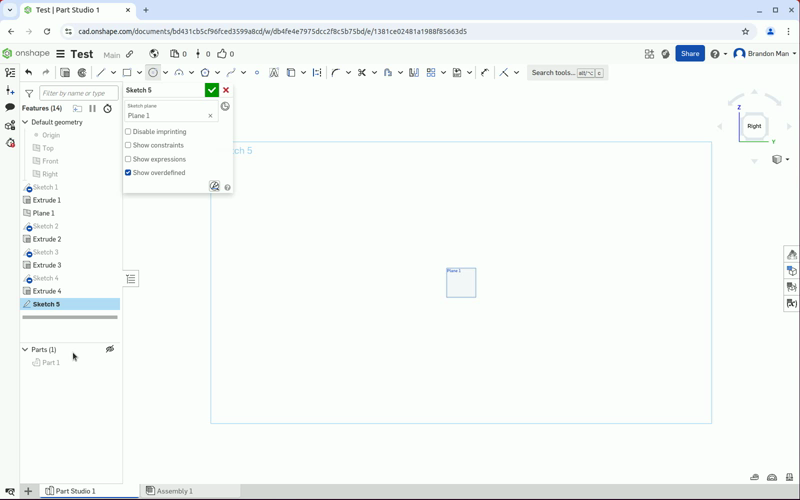
key_down(shift)
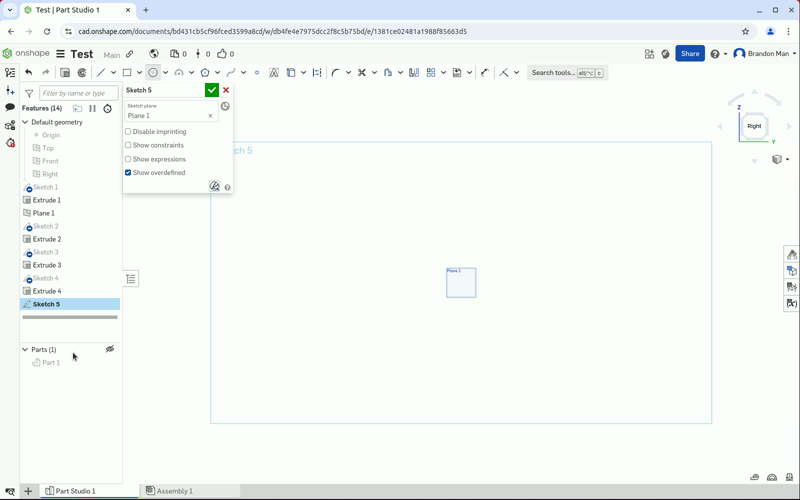
mouse_move(498, 278)
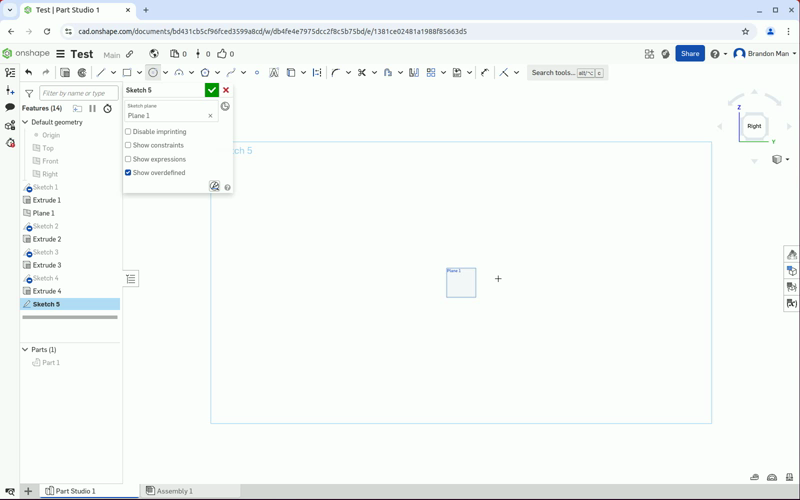
click(498, 278)
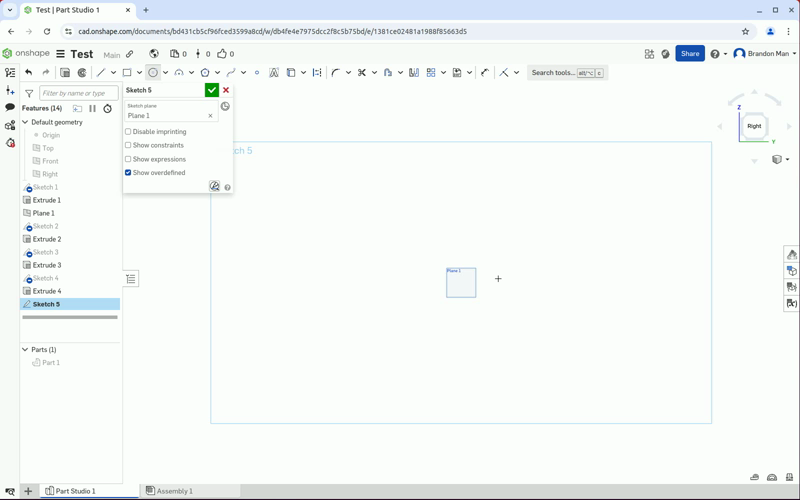
key_up(shift)
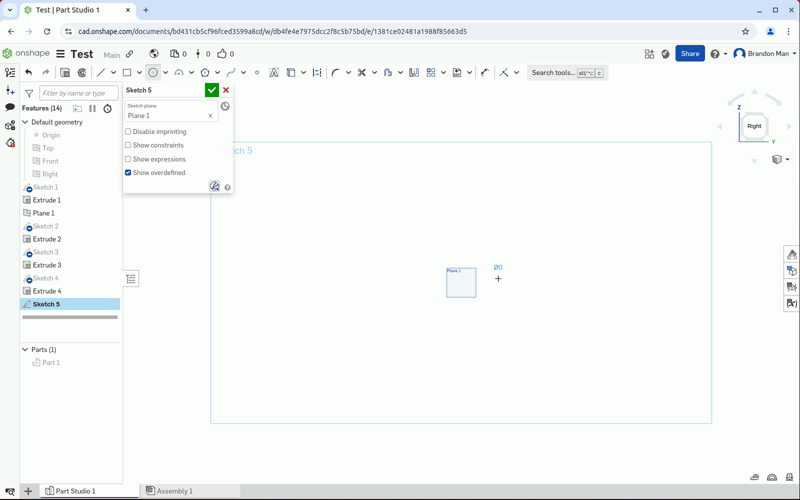
mouse_move(500, 278)
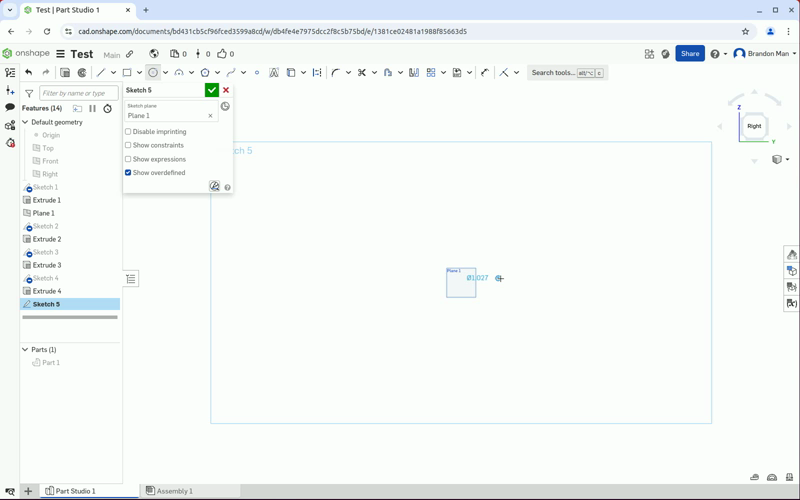
scroll(6)
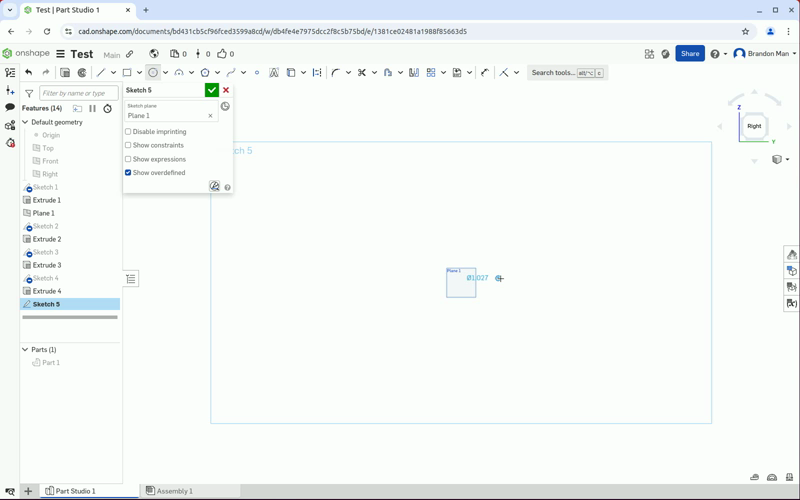
scroll(6)
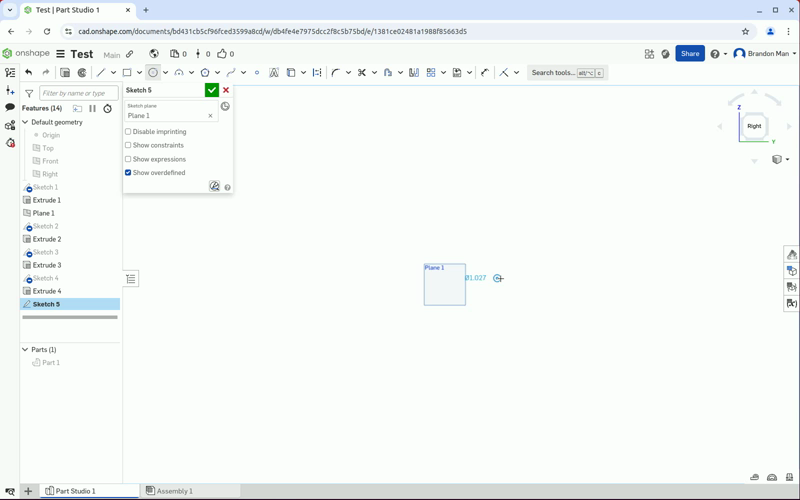
scroll(6)
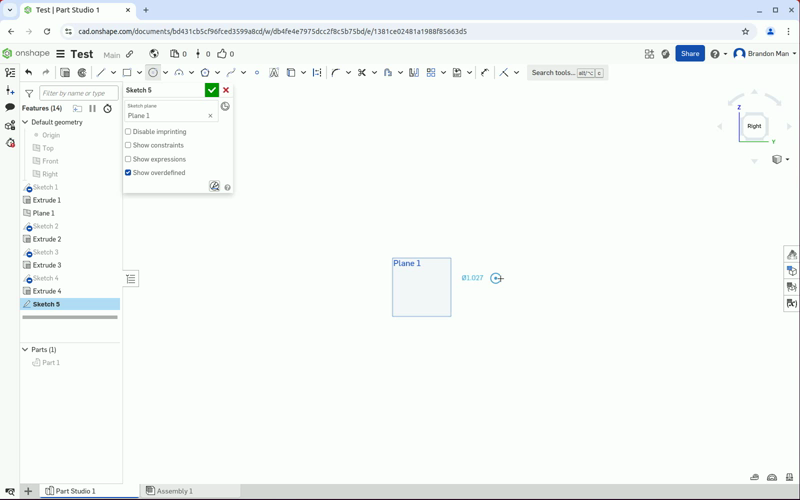
scroll(6)
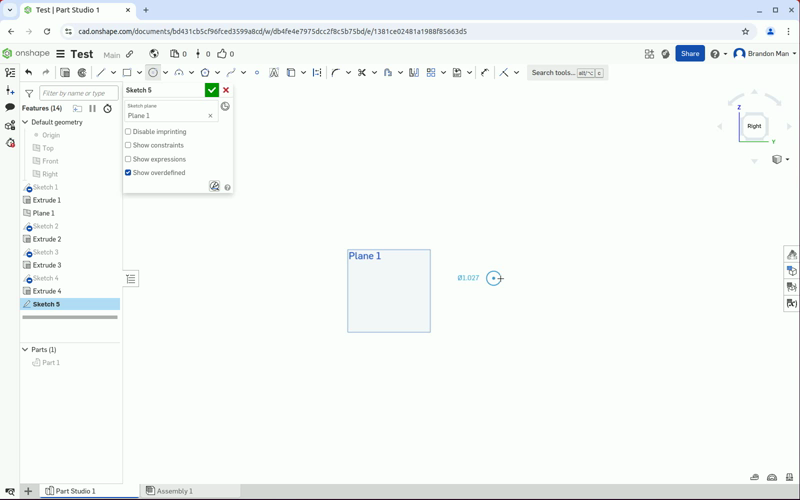
scroll(6)
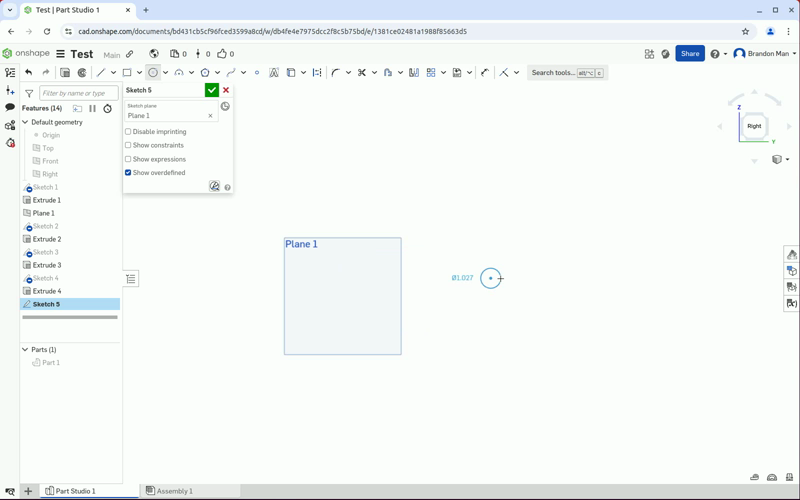
scroll(6)
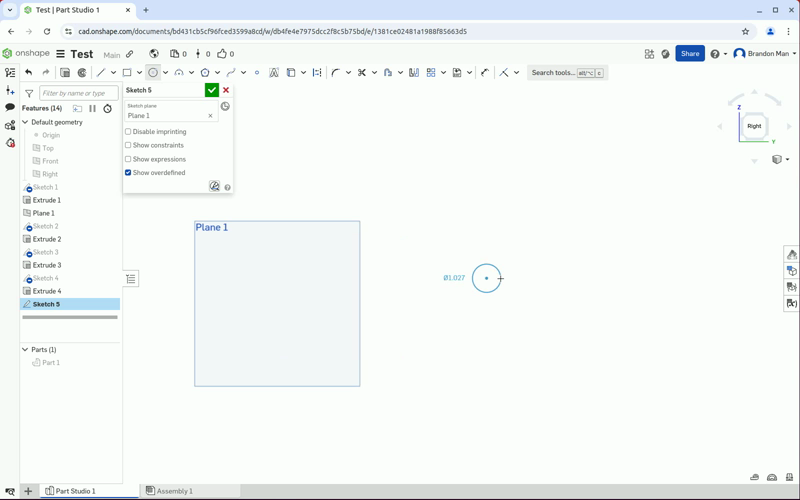
scroll(6)
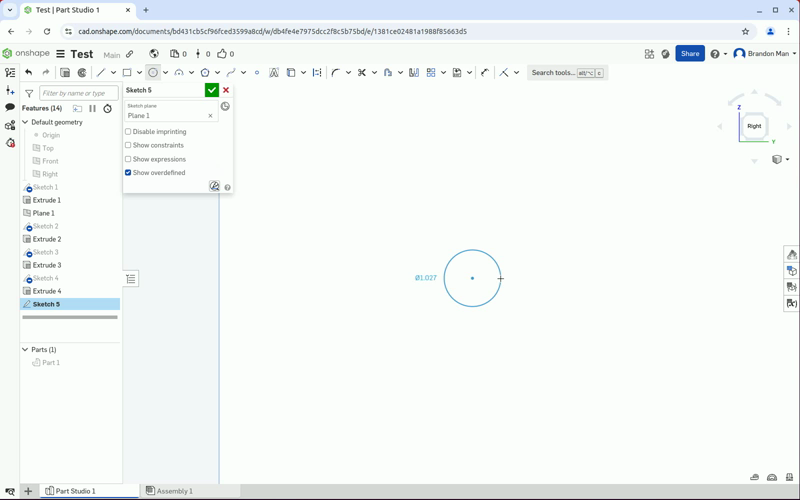
click(500, 278)
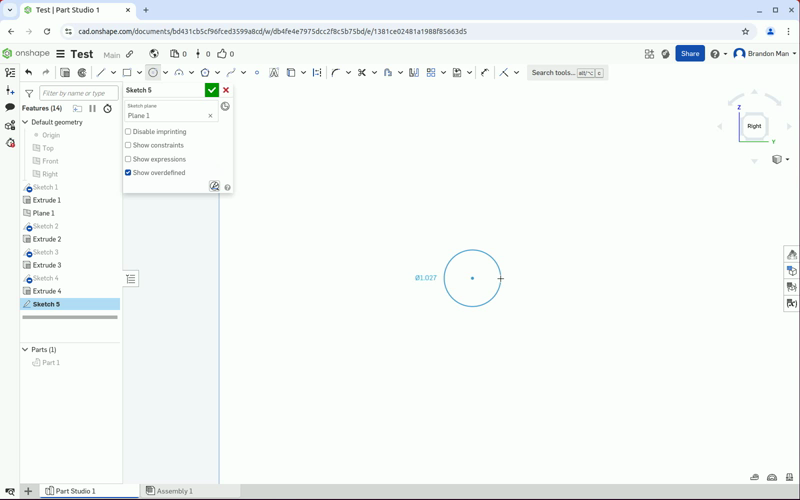
scroll(-6)
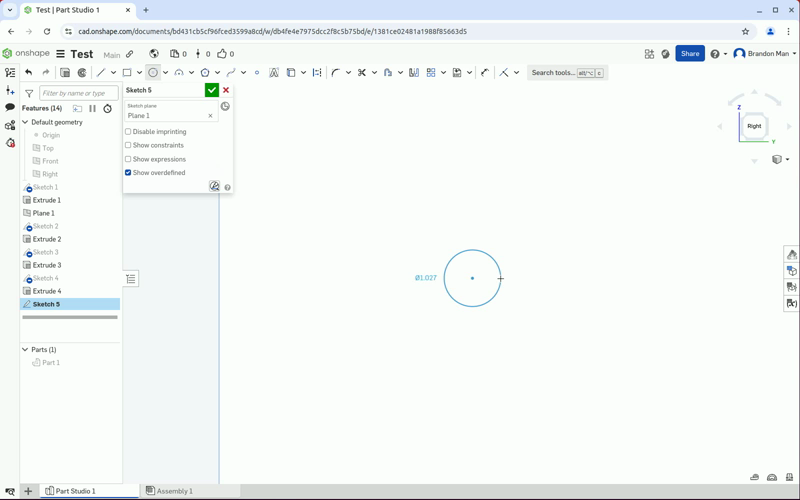
scroll(-6)
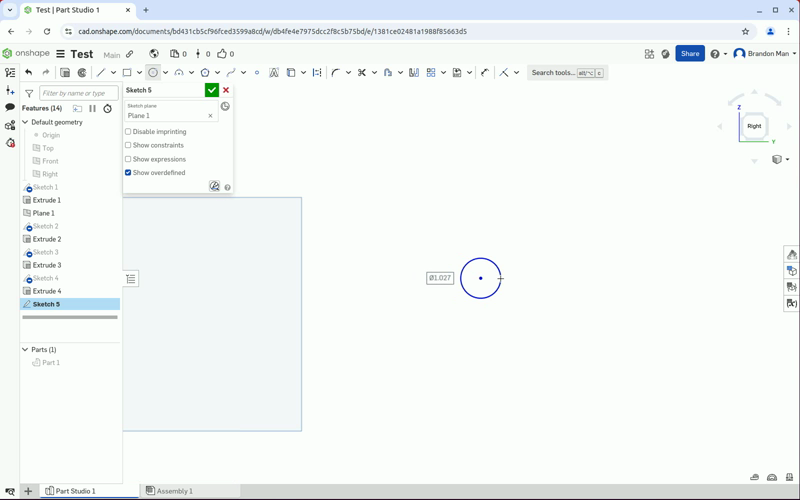
scroll(-6)
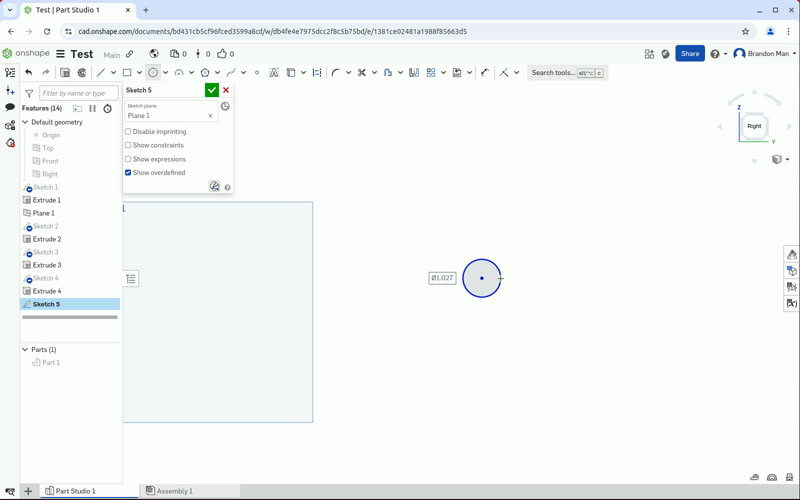
scroll(-6)
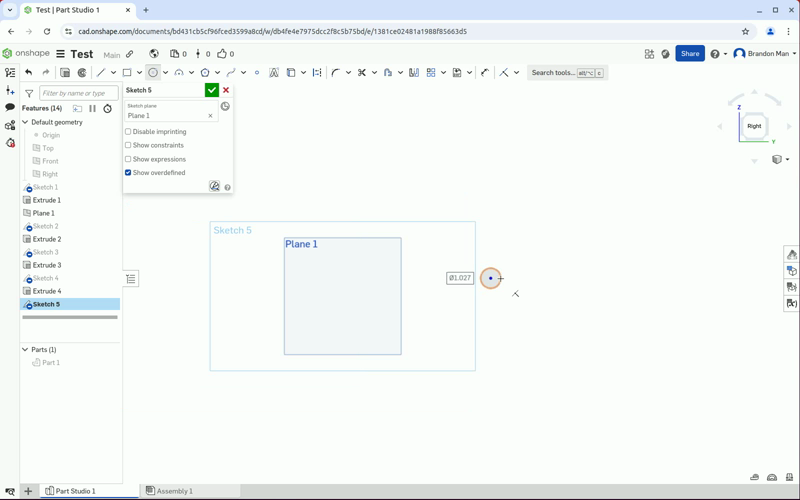
scroll(-6)
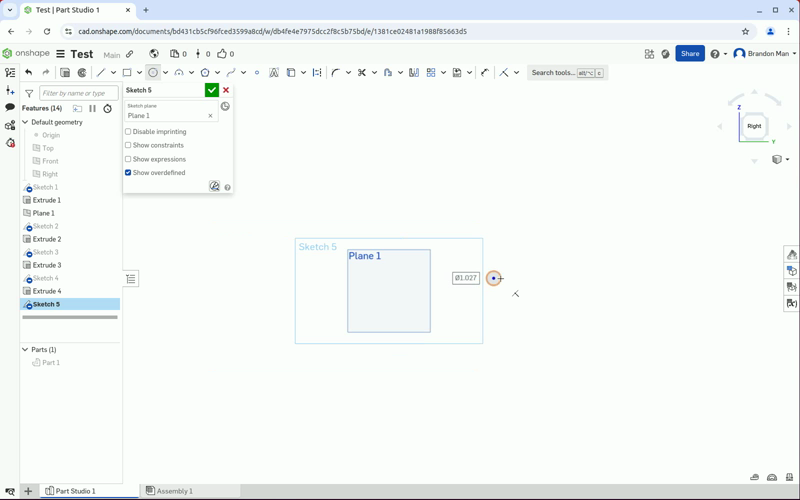
scroll(-6)
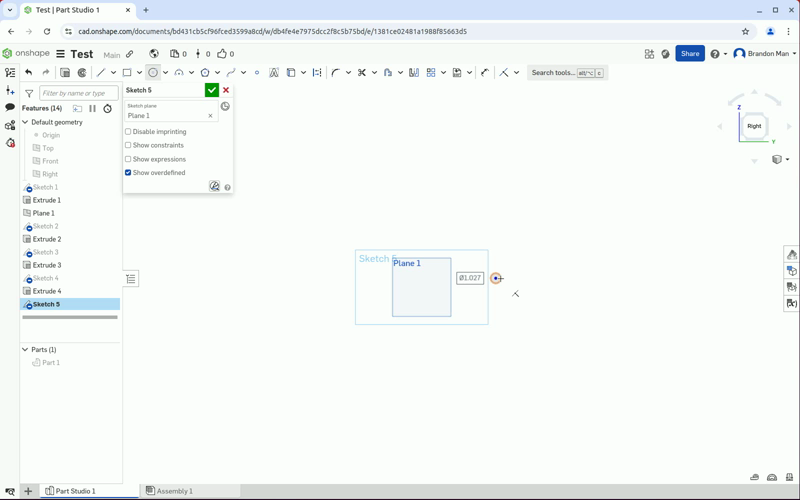
scroll(-6)
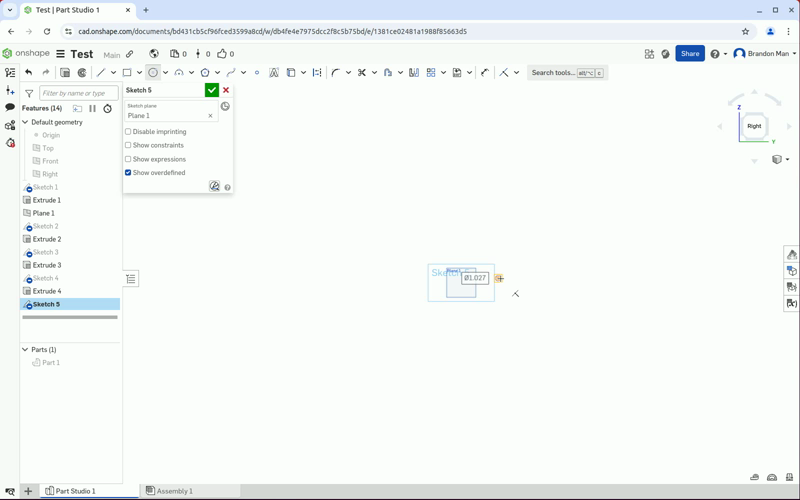
key(esc)
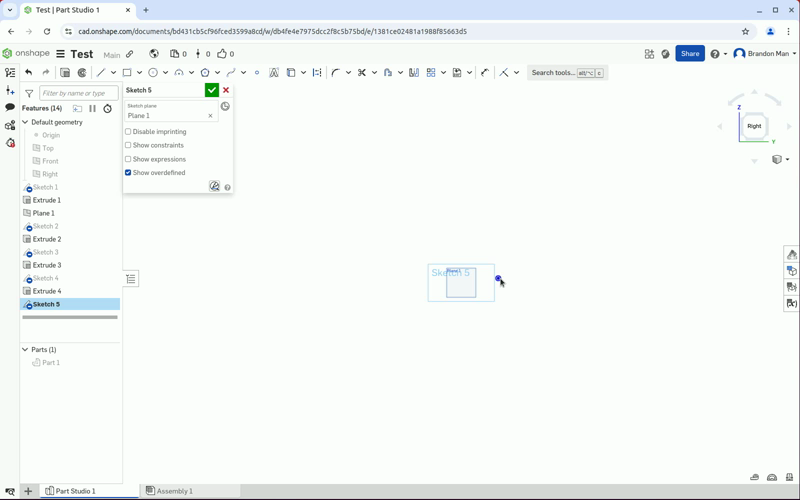
mouse_move(496, 276)
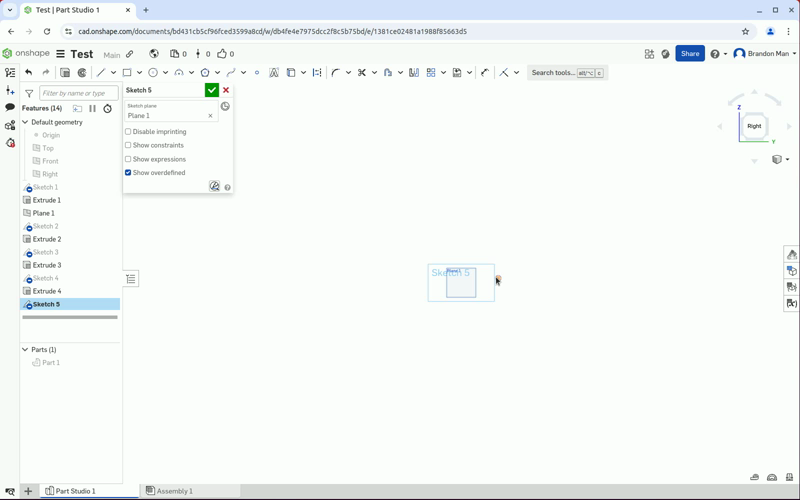
scroll(6)
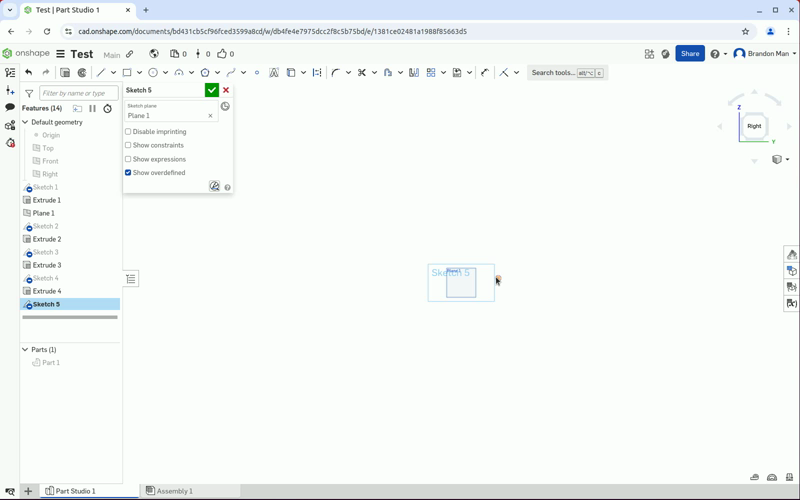
scroll(6)
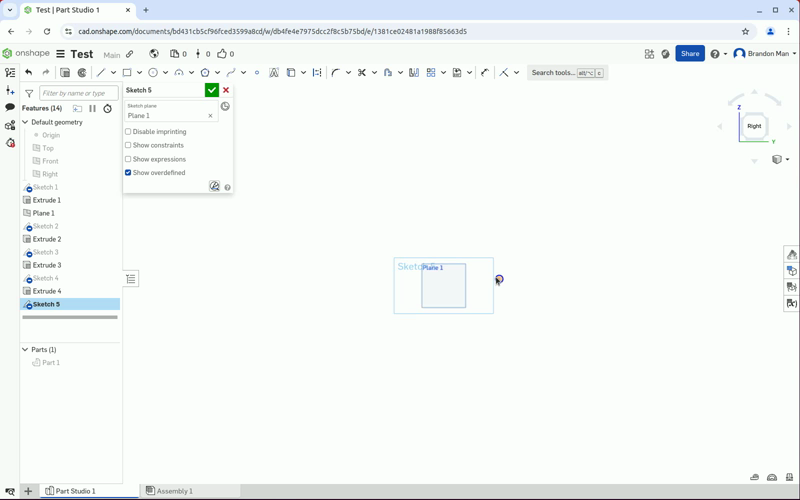
scroll(6)
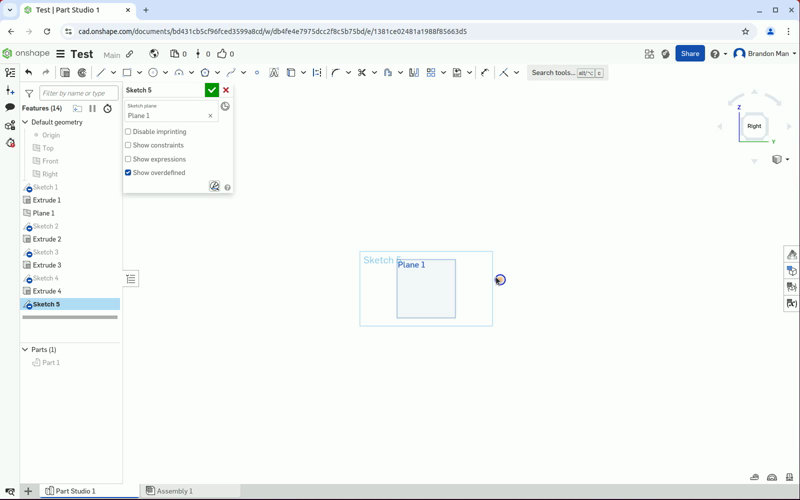
scroll(6)
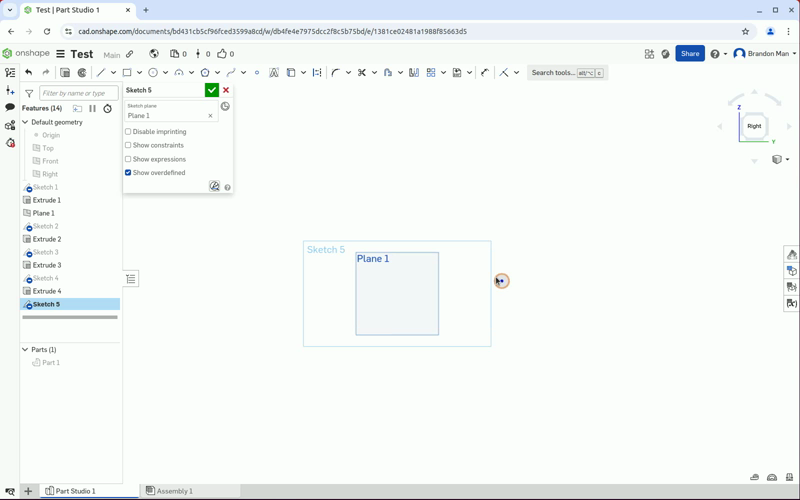
scroll(6)
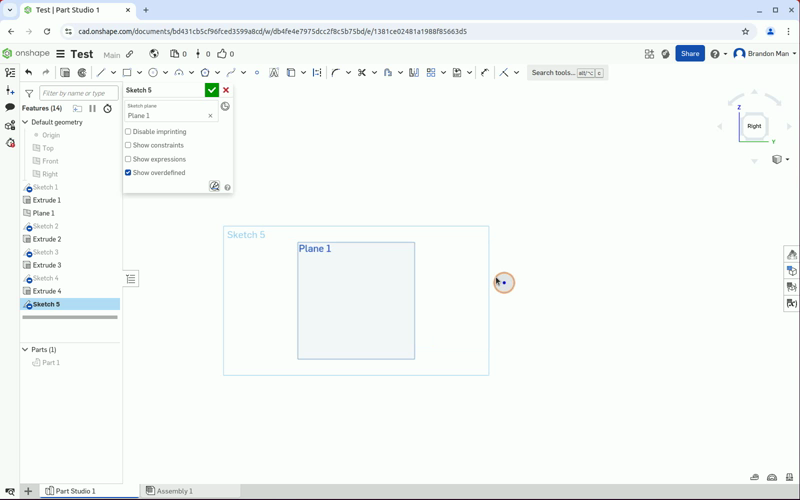
scroll(6)
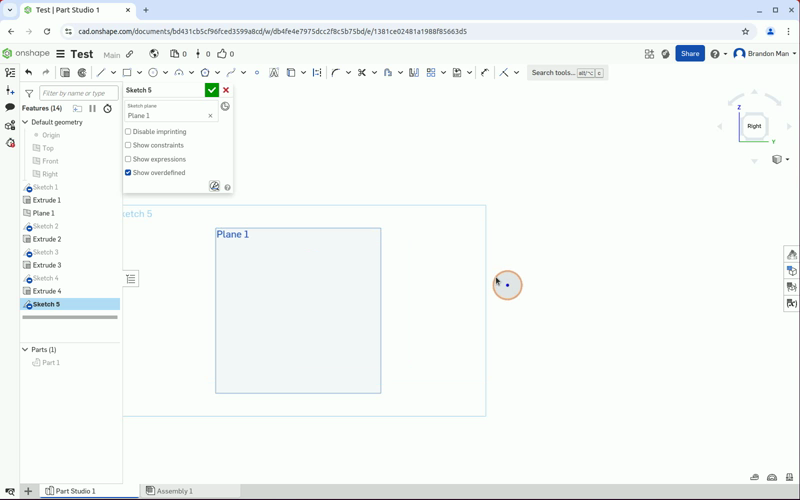
scroll(6)
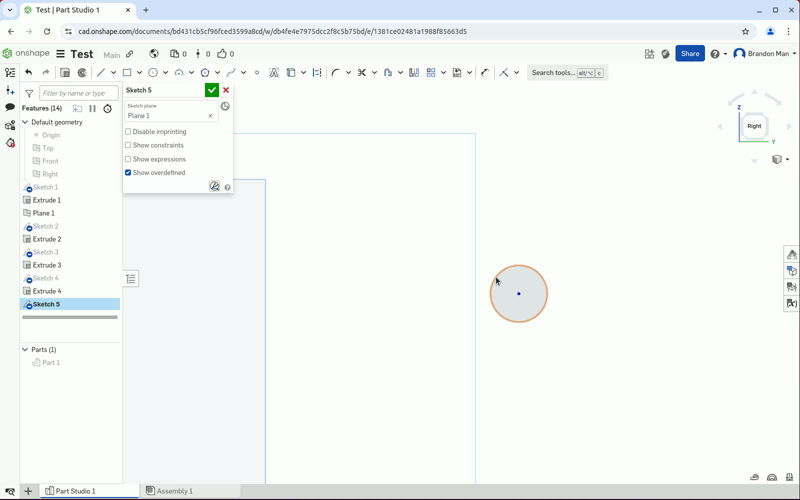
click(496, 276)
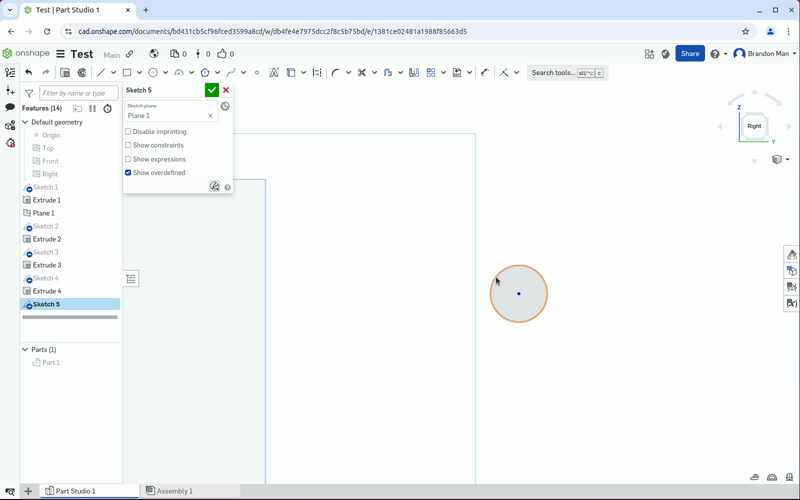
scroll(-6)
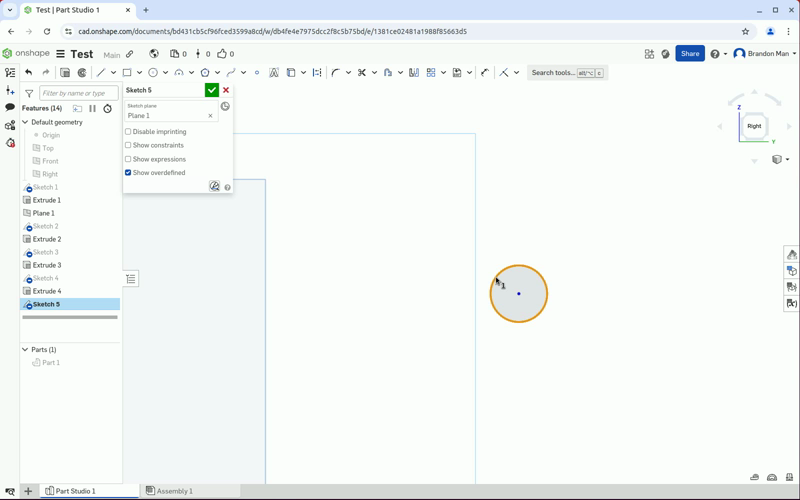
scroll(-6)
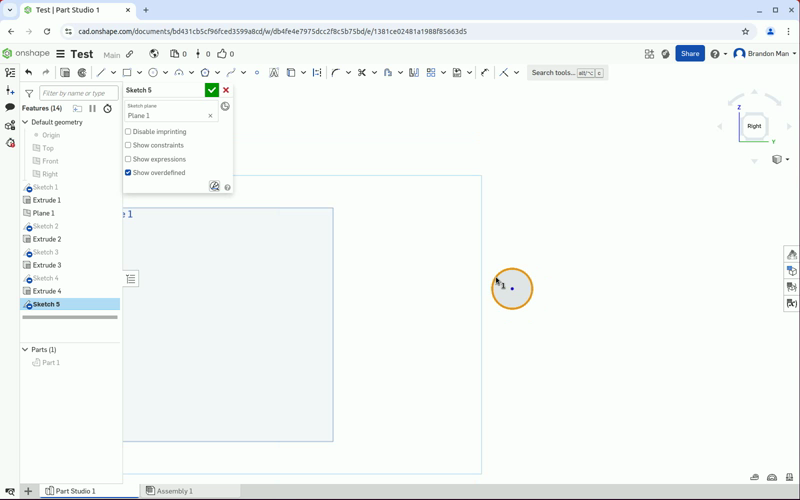
scroll(-6)
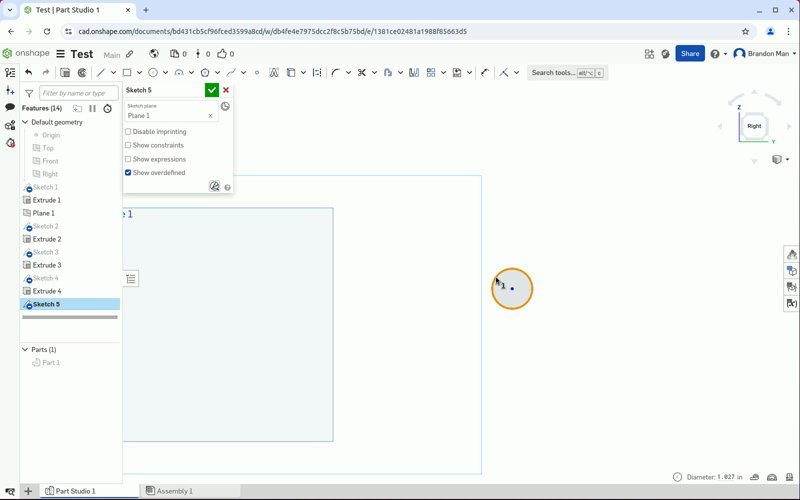
scroll(-6)
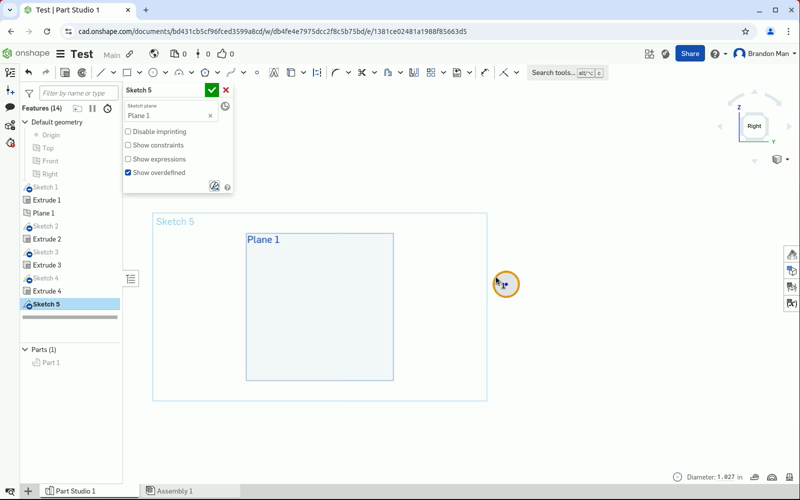
scroll(-6)
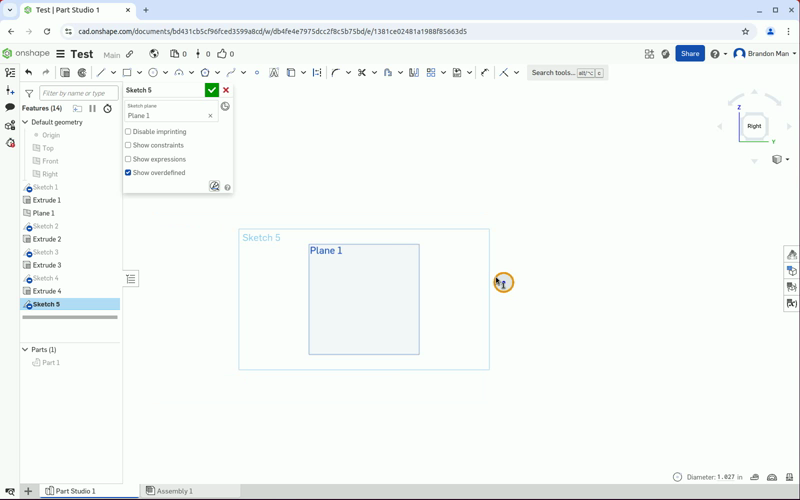
scroll(-6)
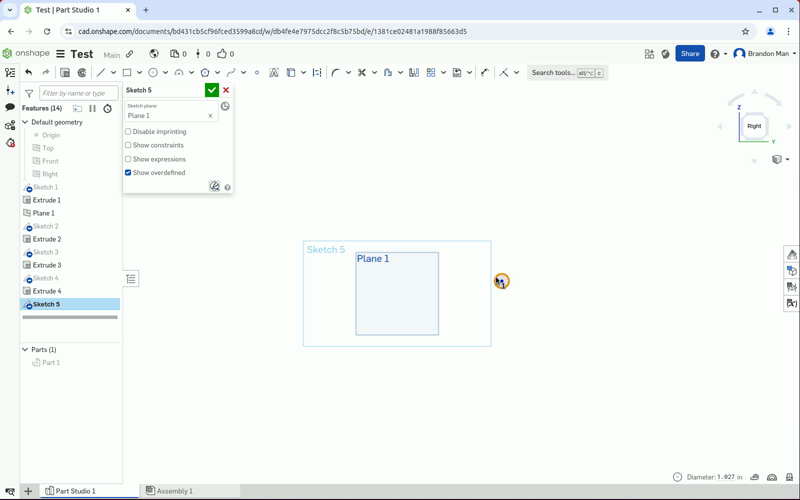
scroll(-6)
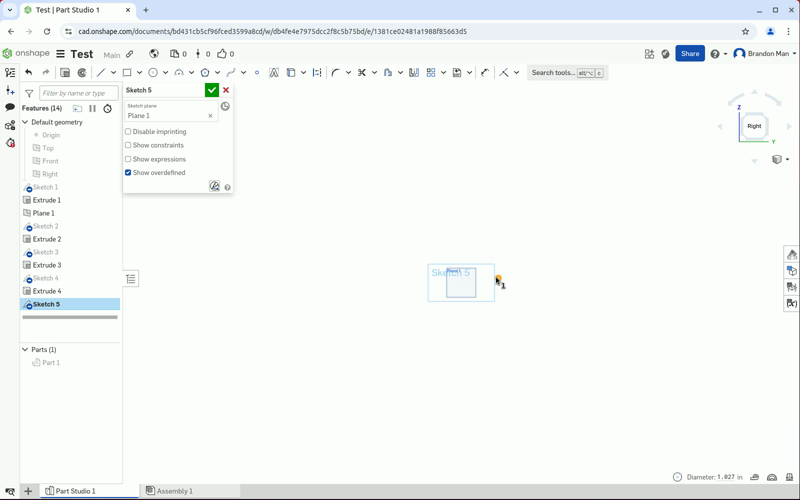
mouse_move(73, 352)
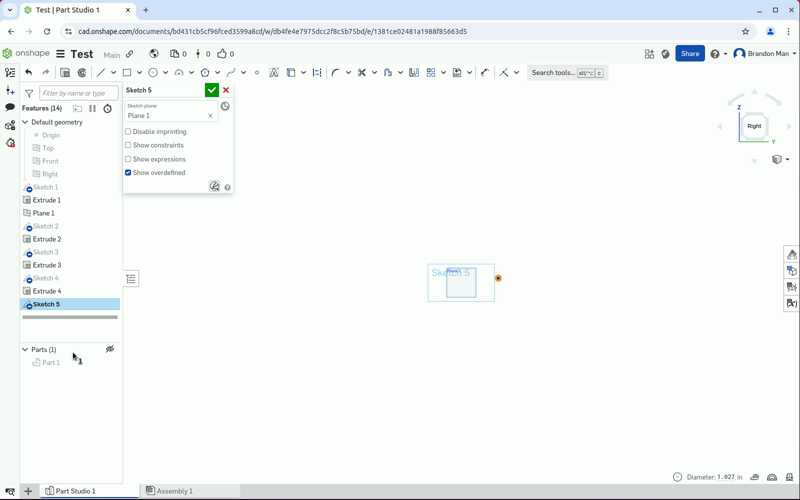
key(shift+y)
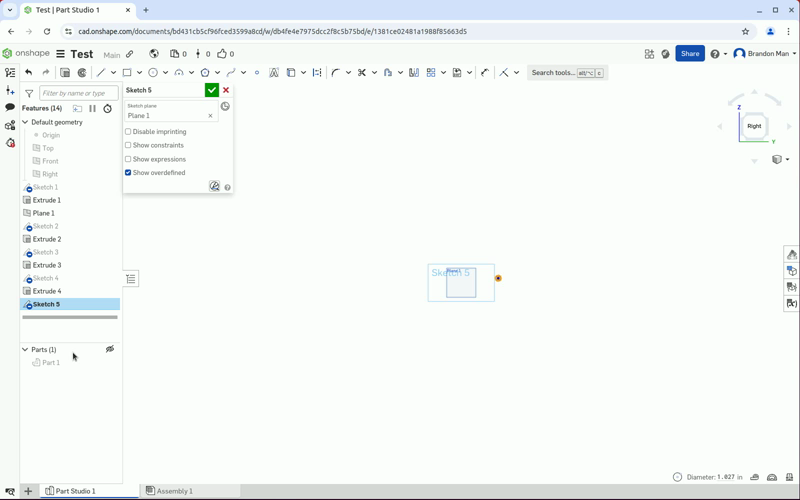
key(shift+e)
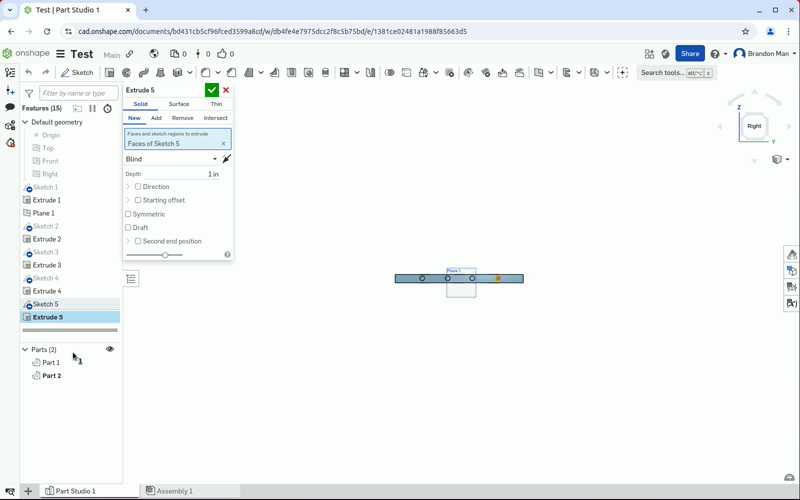
mouse_move(143, 106)
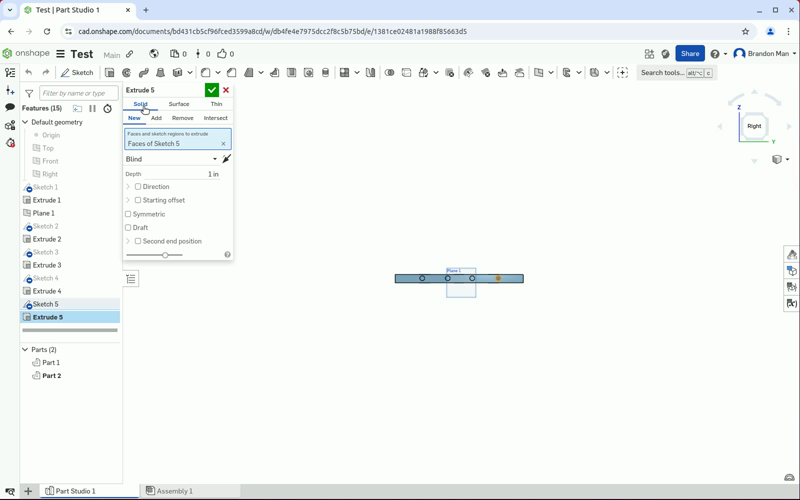
click(143, 106)
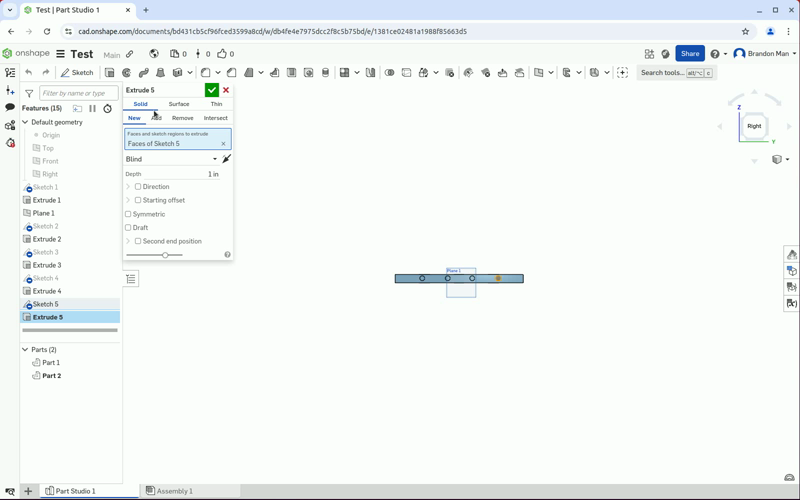
mouse_move(186, 120)
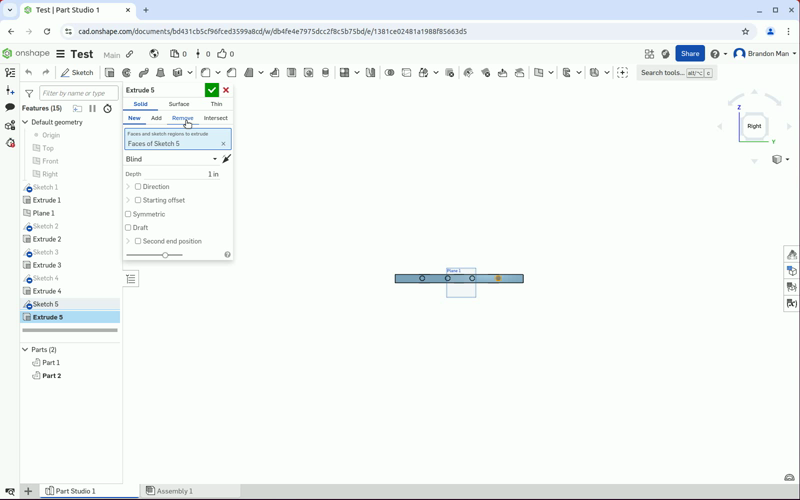
click(186, 120)
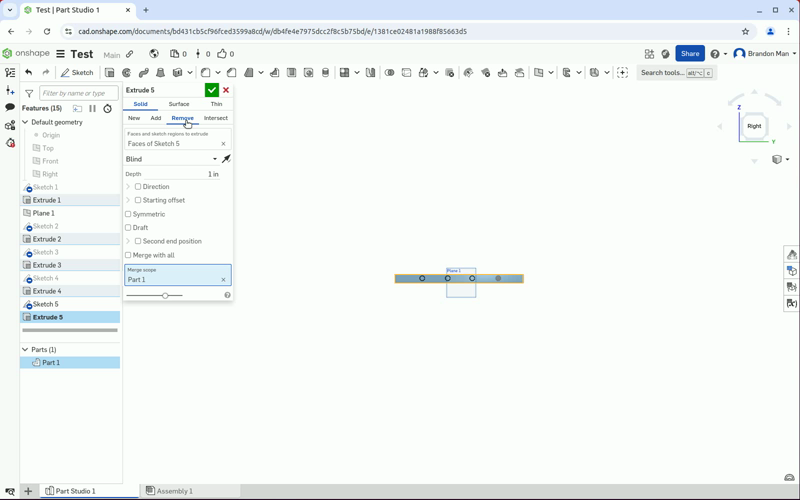
key(tab, 4)
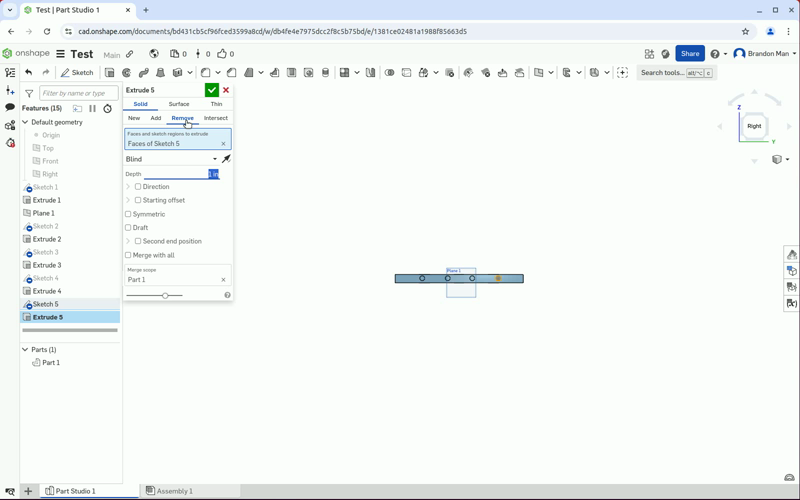
text(1.685)
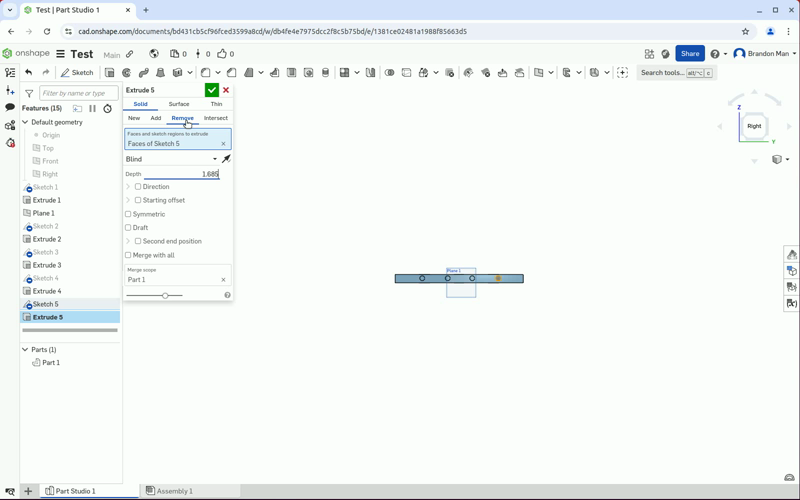
key(tab, 6)
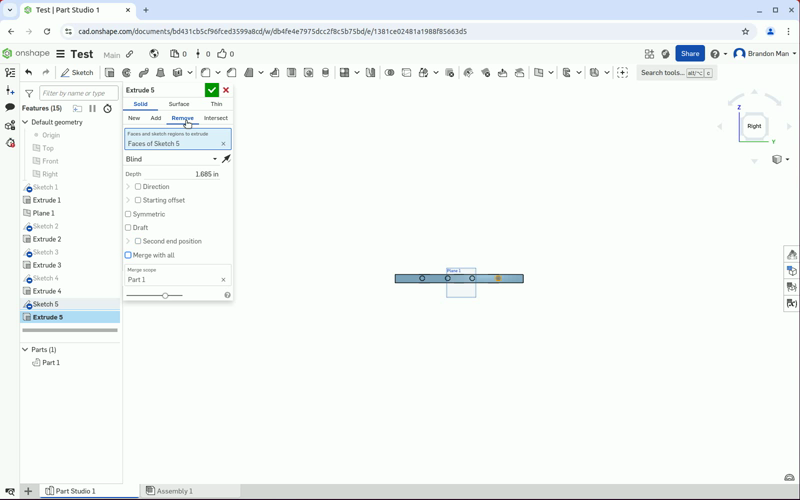
key(space)
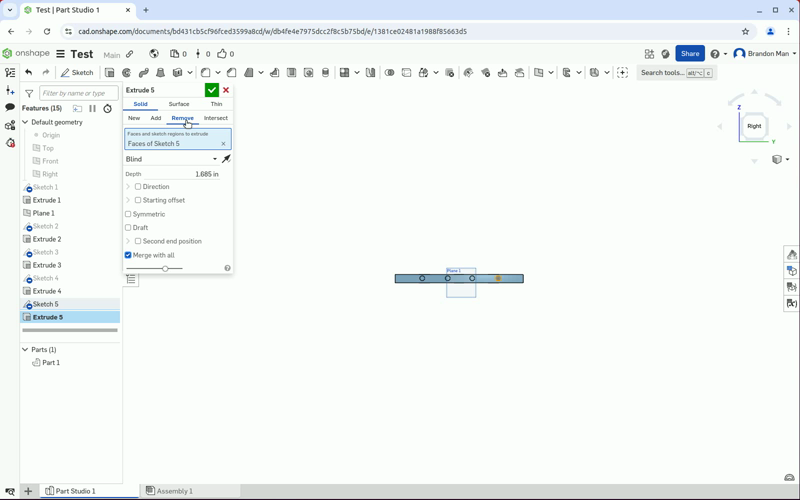
key(enter)
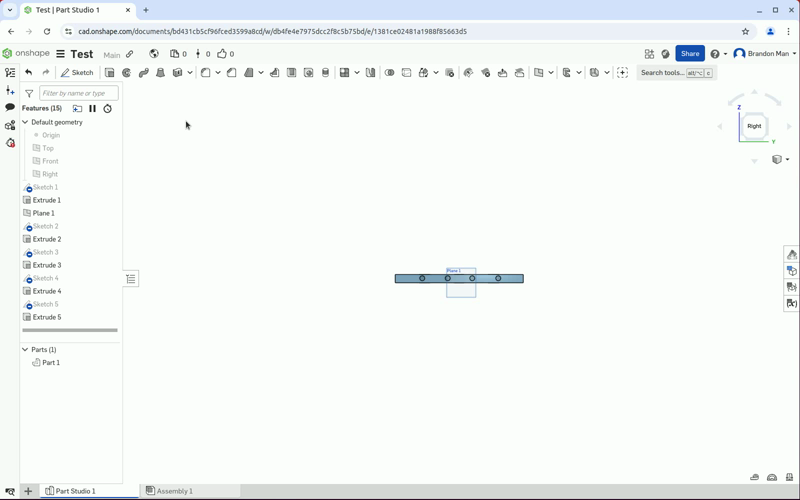
key(shift+h)
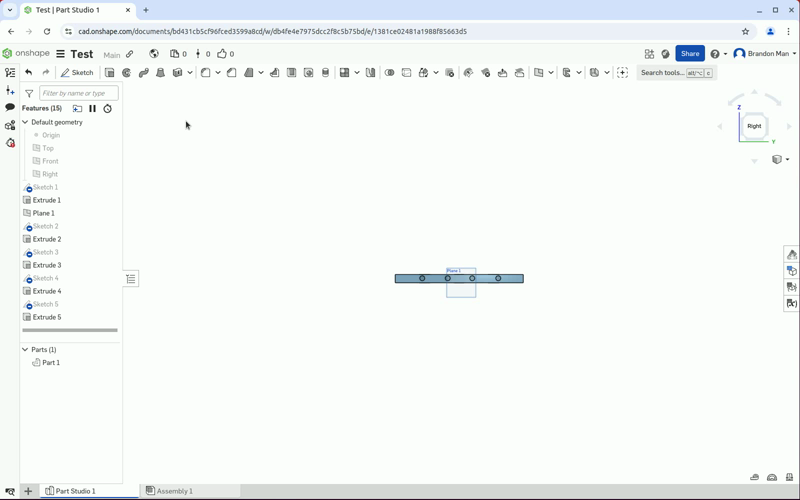
key(shift+h)
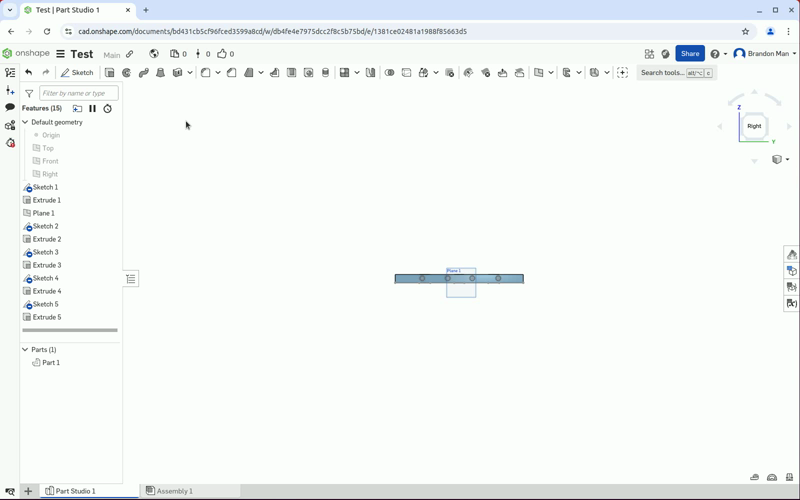
key(shift+7)
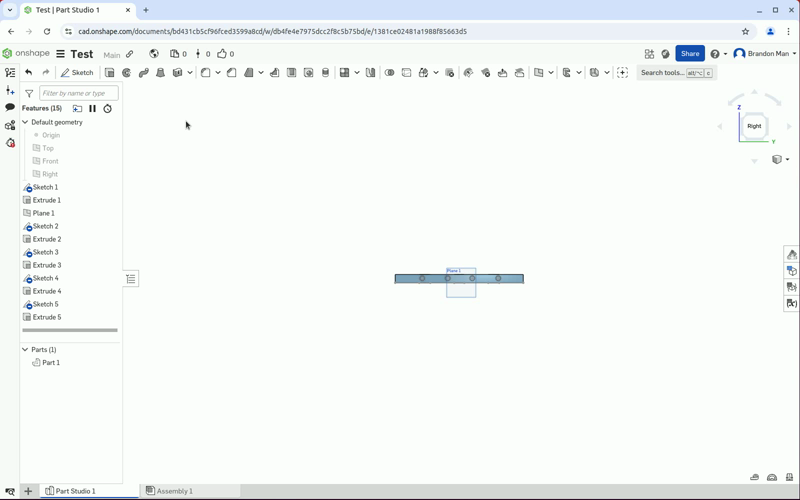
key(right, 2)
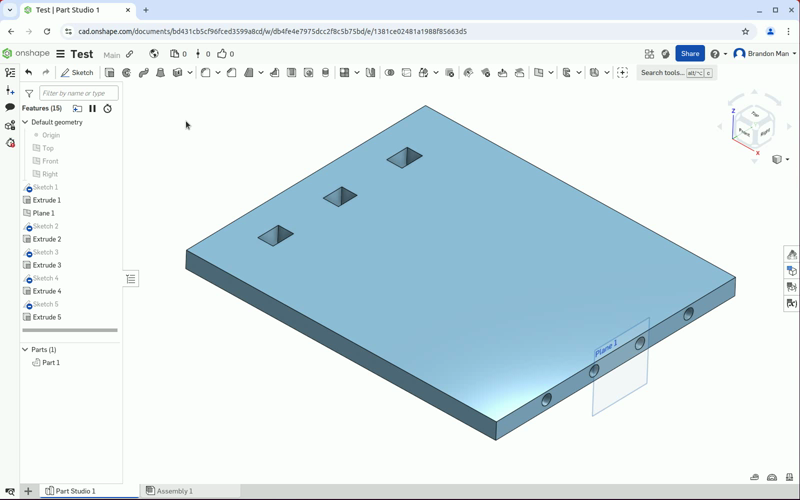
key(down, 2)
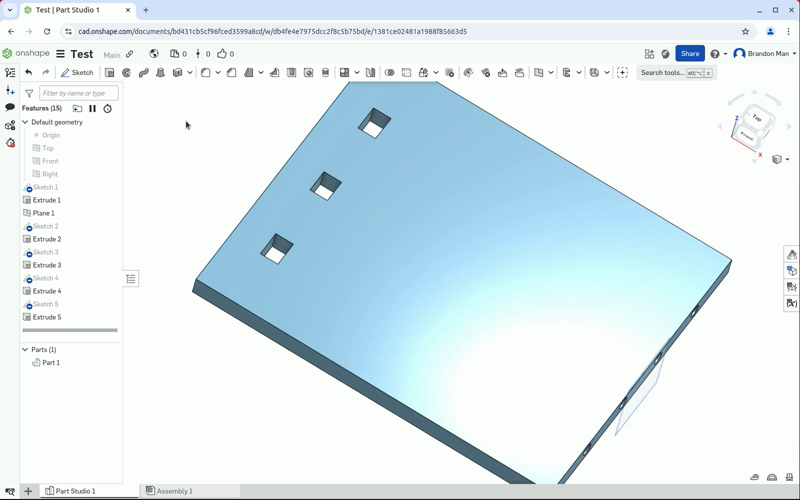
key(up, 2)
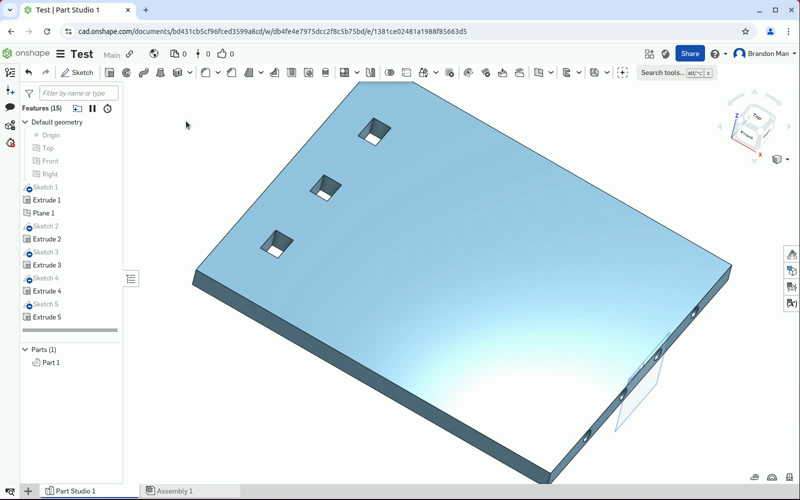
key(left, 2)
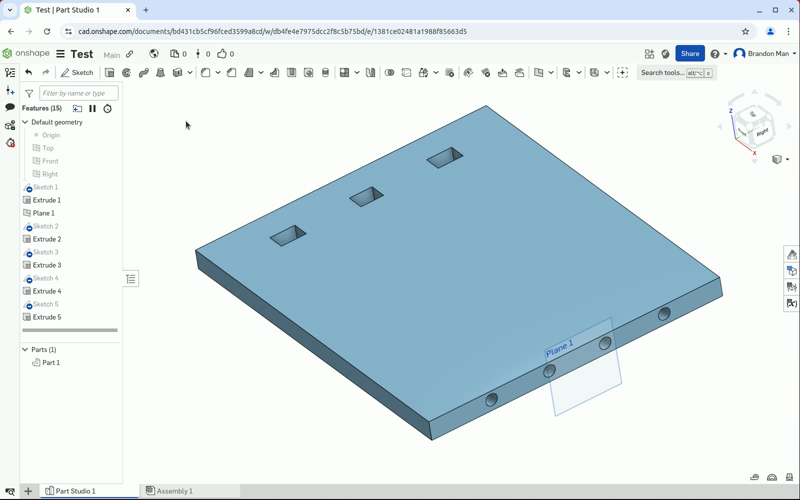
mouse_move(73, 189)
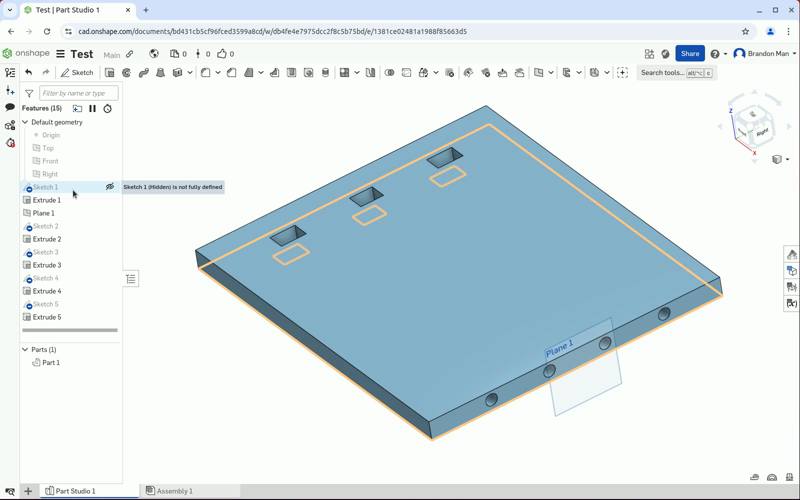
click(73, 189)